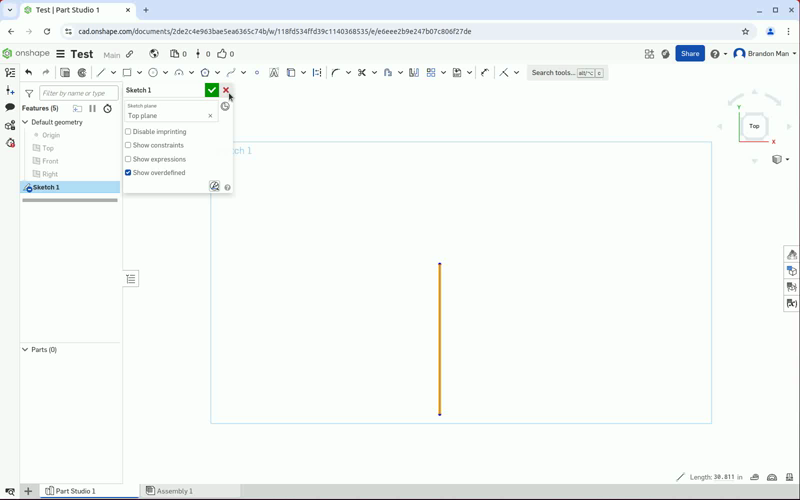
key(shift+h)
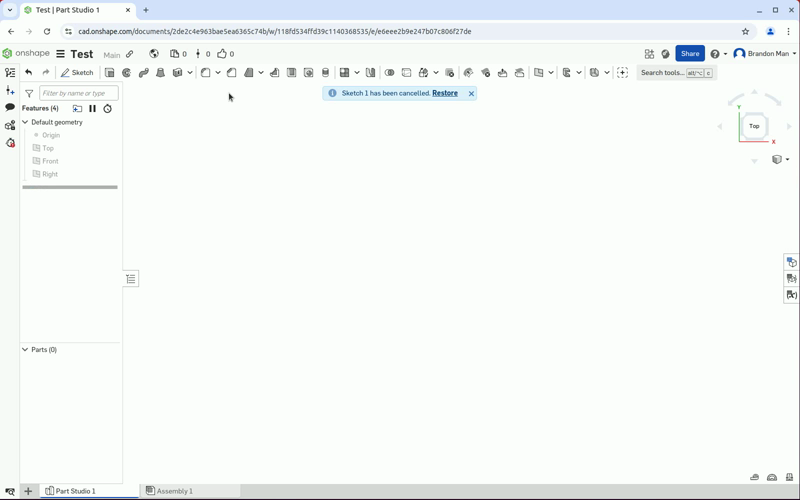
mouse_move(73, 352)
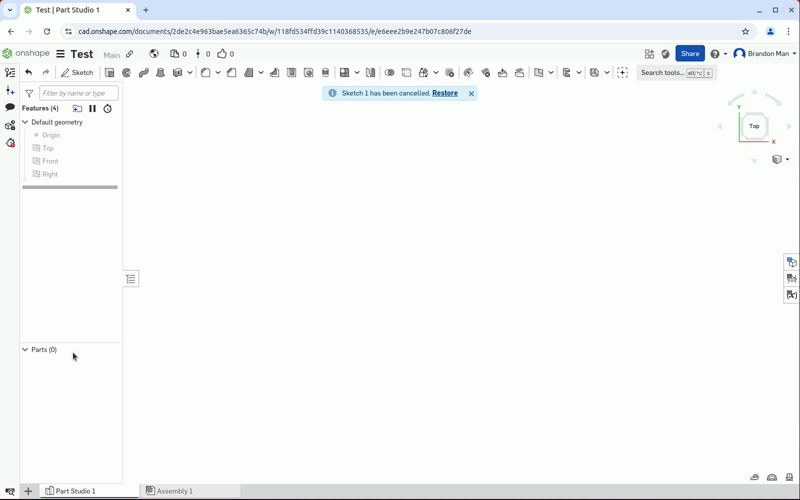
key(y)
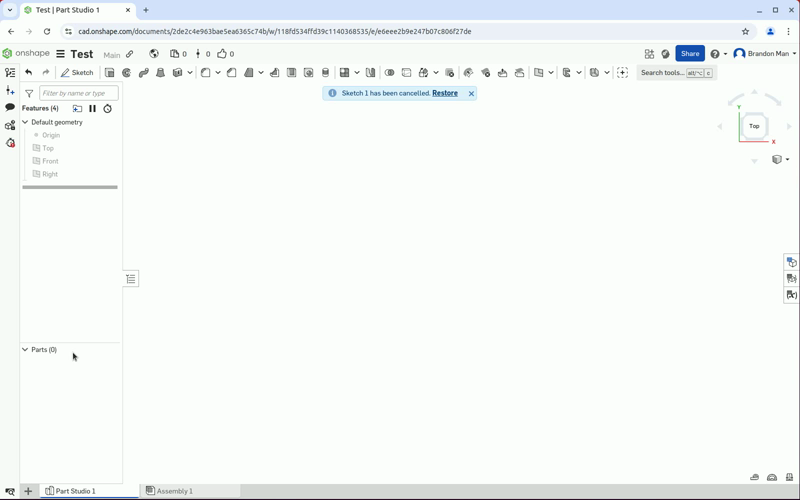
key(shift+p)
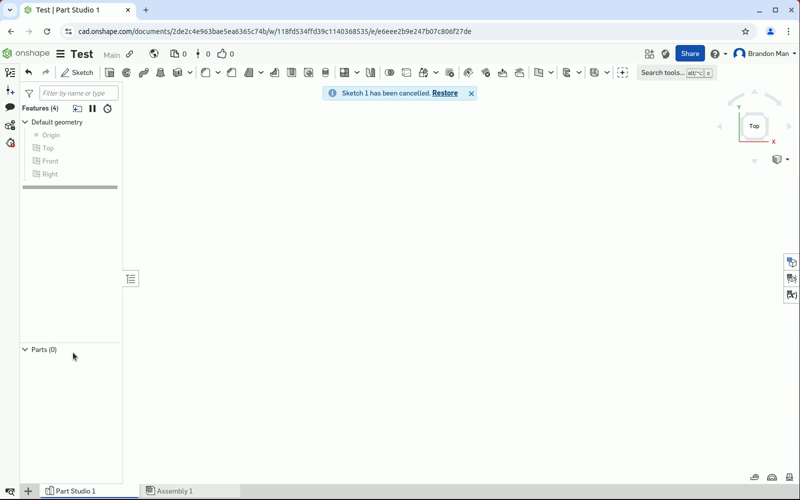
key(space)
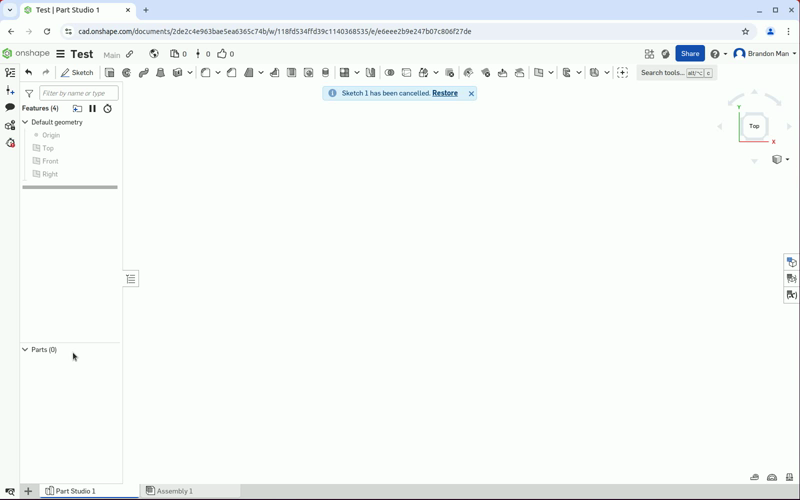
key_down(shift)
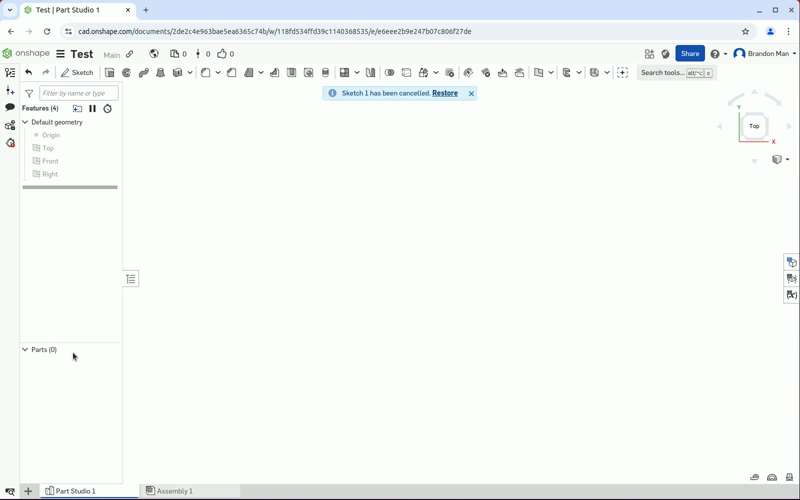
key(up)
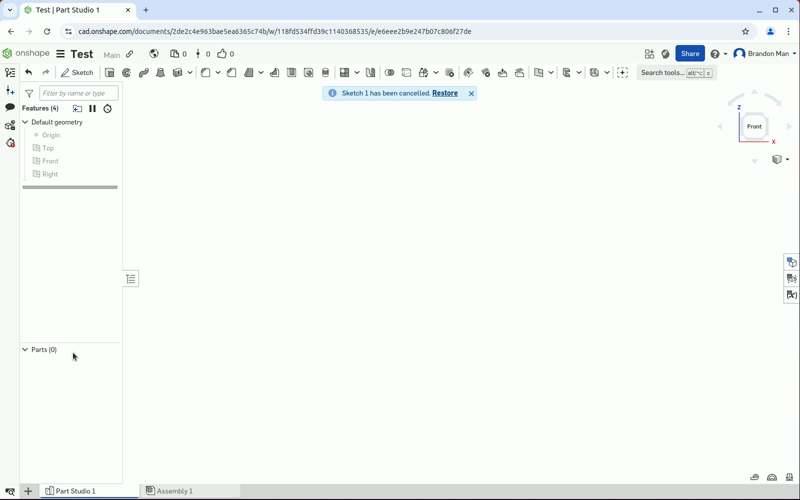
key_up(shift)
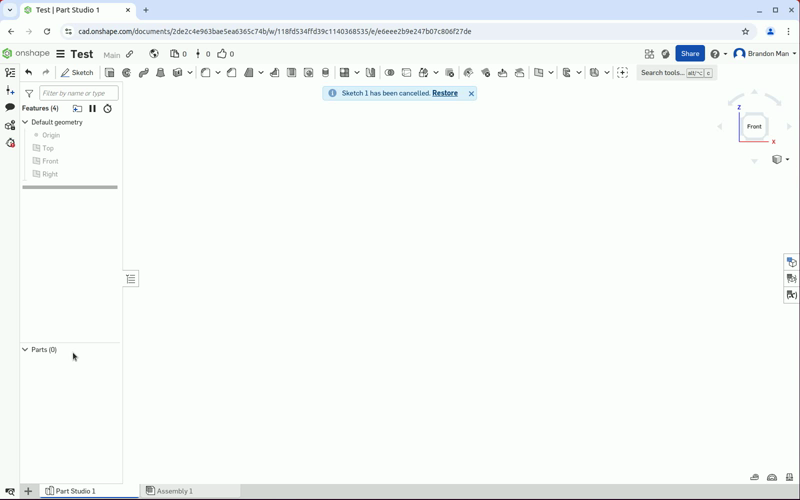
key(space)
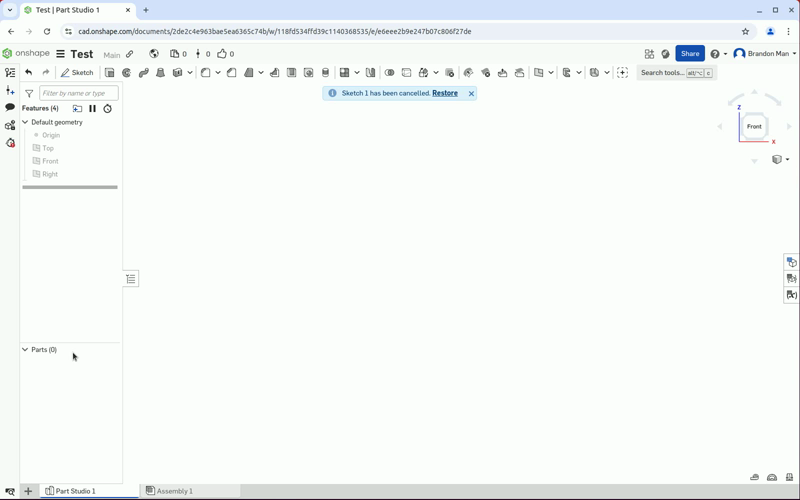
key_down(shift)
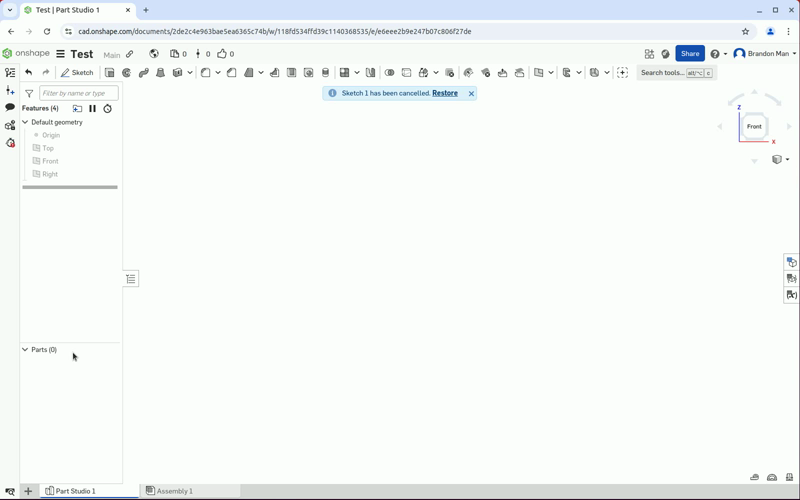
key(left)
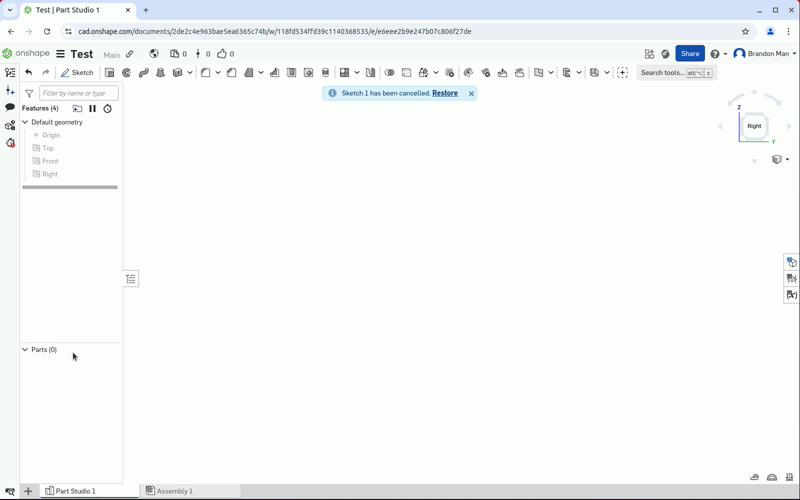
key_up(shift)
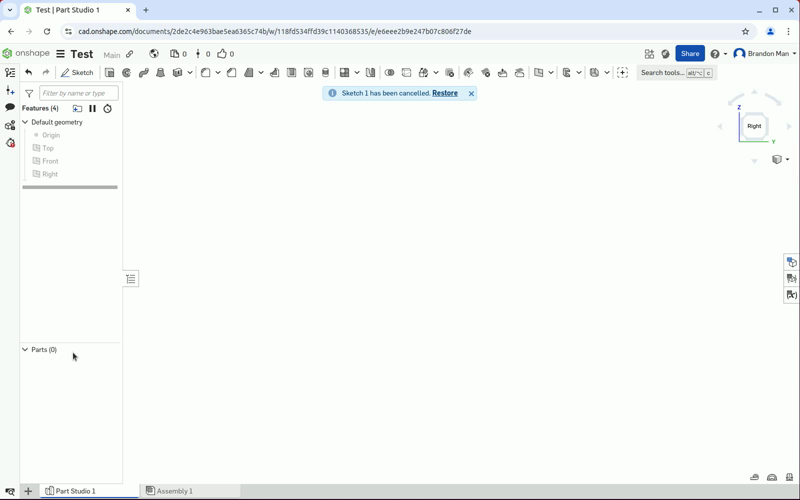
mouse_move(73, 352)
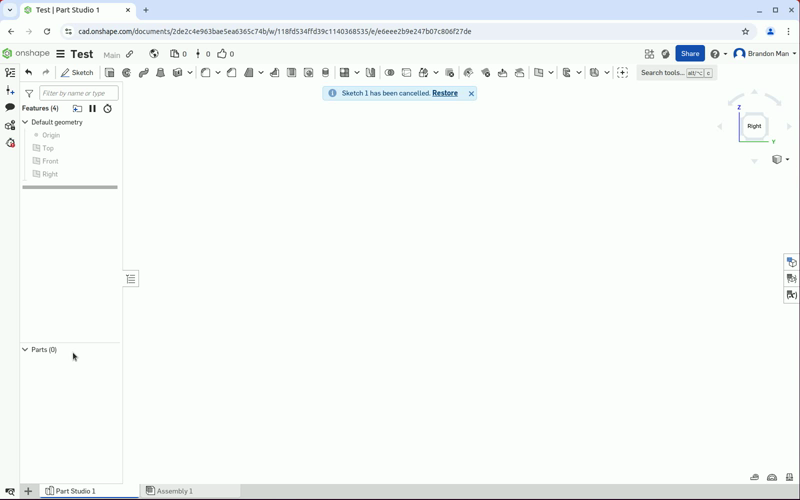
key(shift+y)
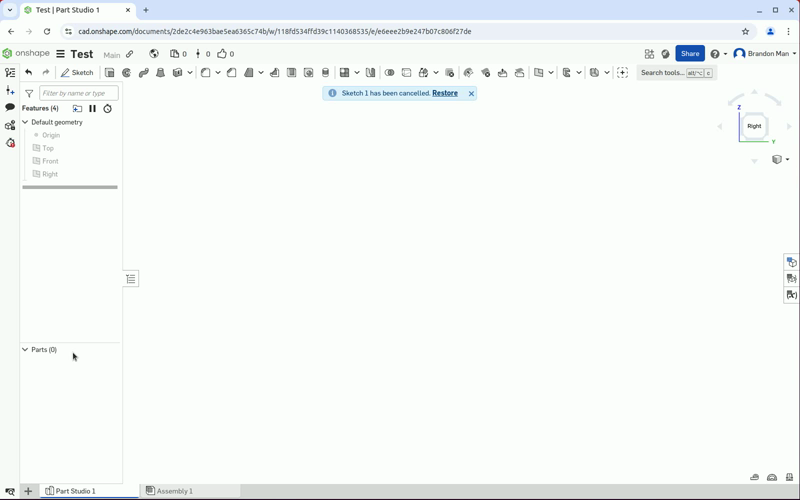
key(shift+s)
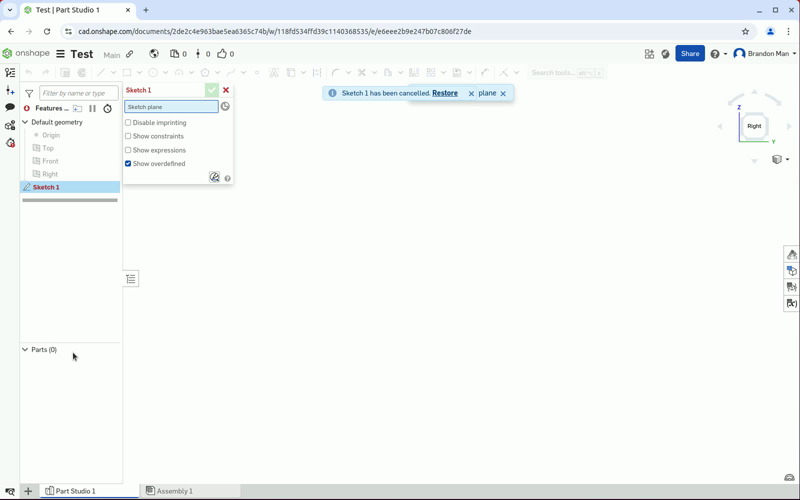
mouse_move(73, 176)
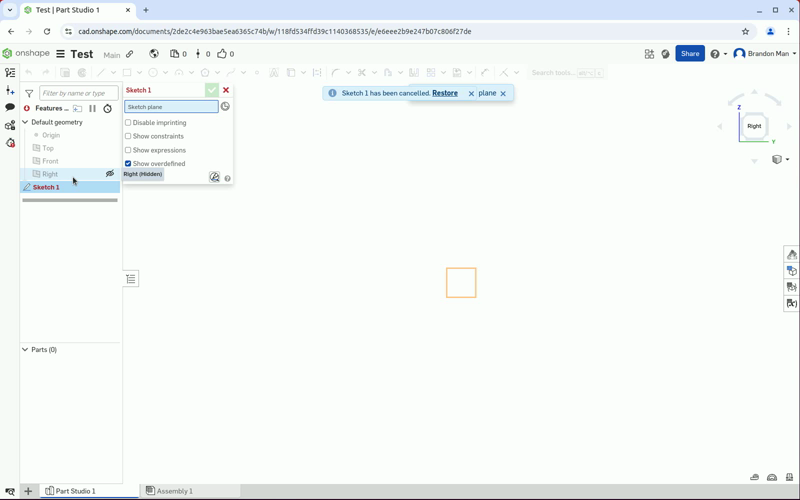
click(73, 176)
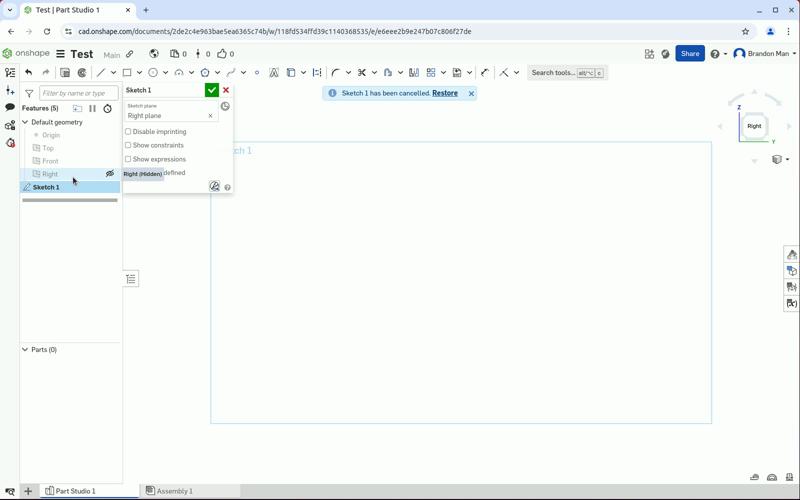
mouse_move(73, 352)
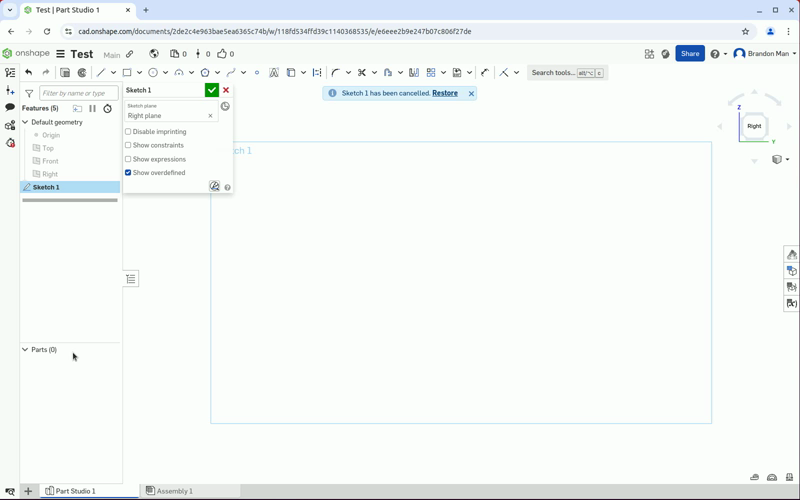
key(y)
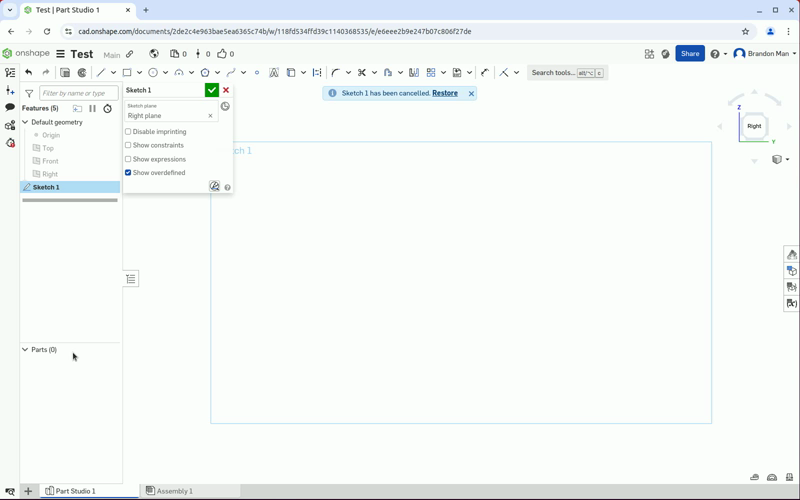
key(l)
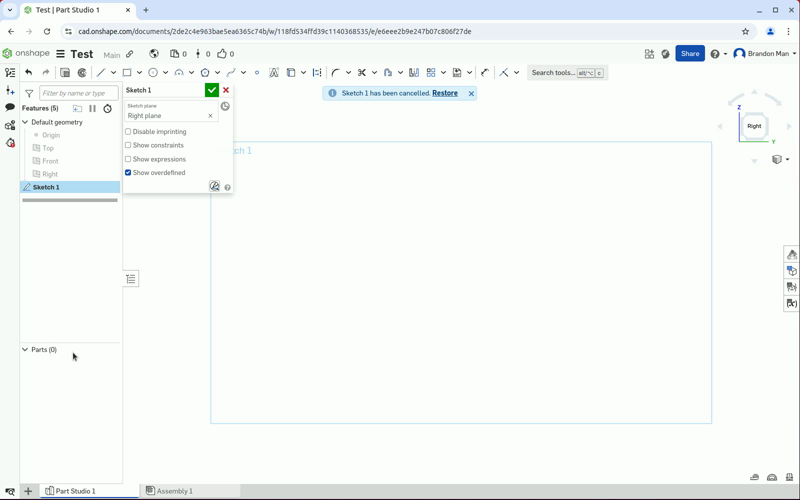
key_down(shift)
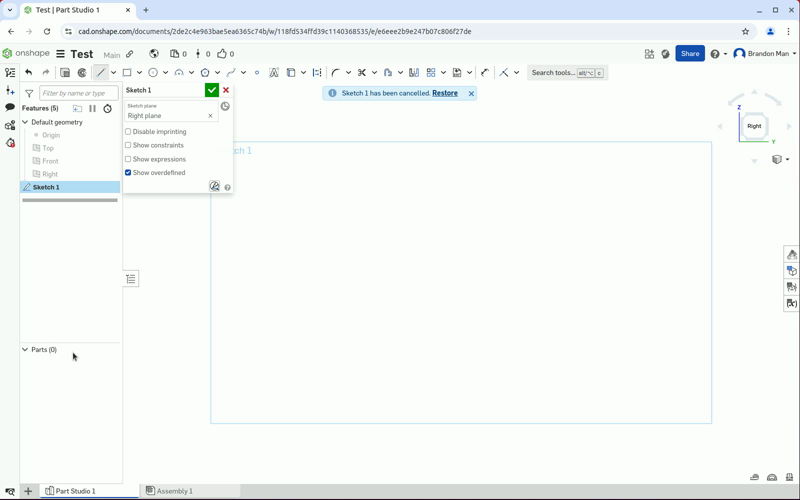
mouse_move(348, 293)
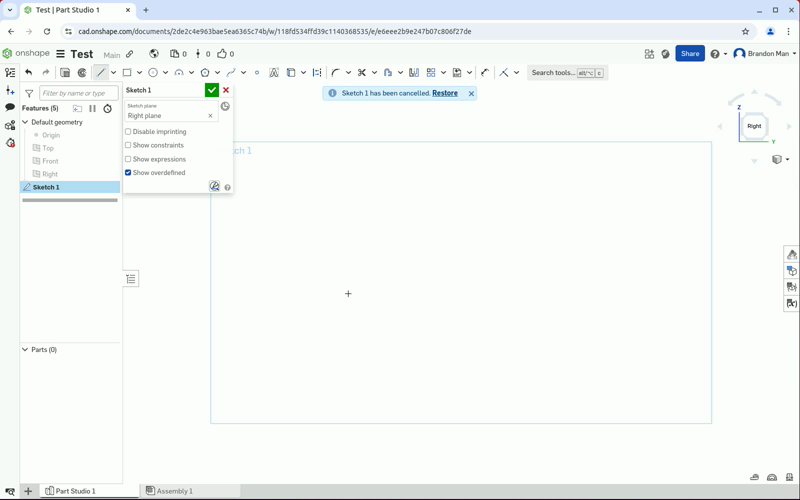
click(348, 293)
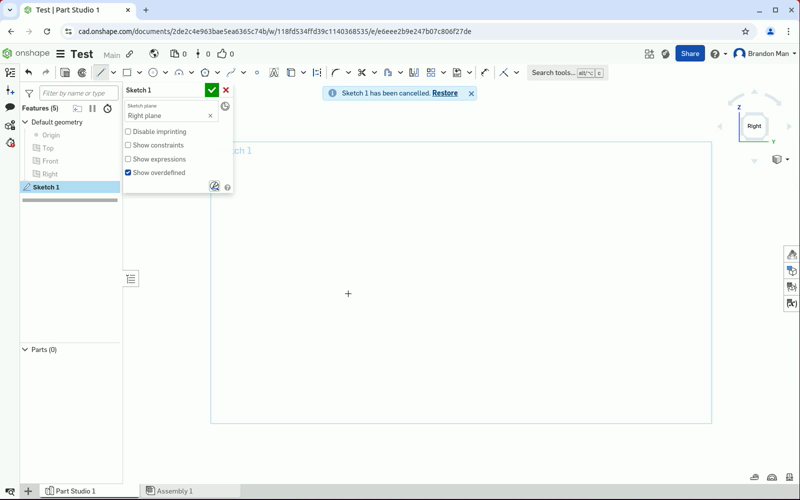
key_up(shift)
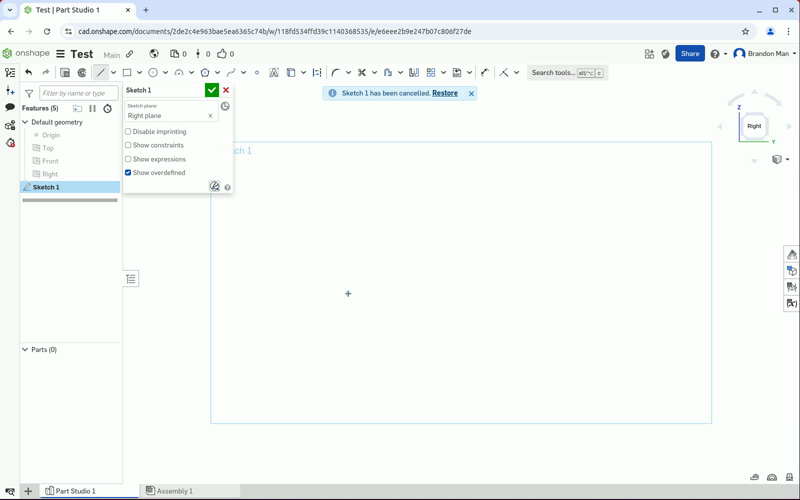
key_down(shift)
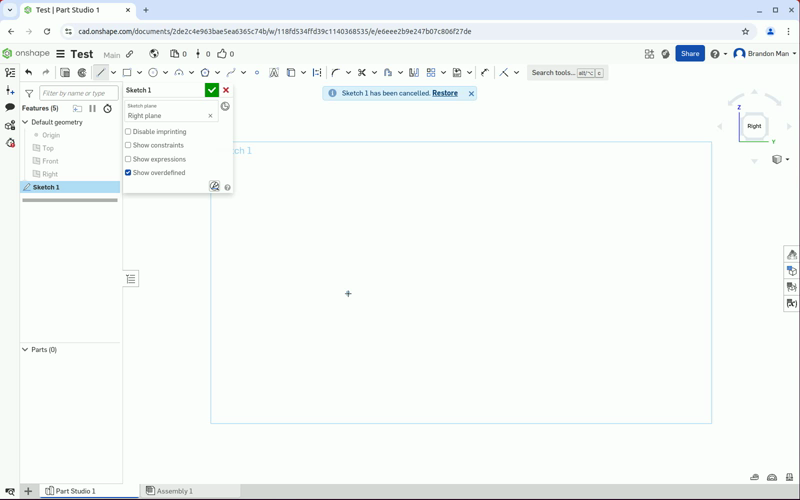
mouse_move(378, 293)
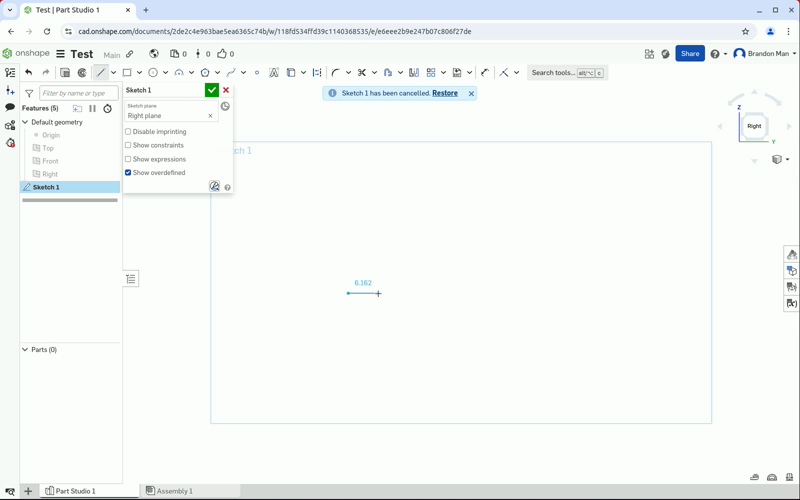
mouse_move(378, 293)
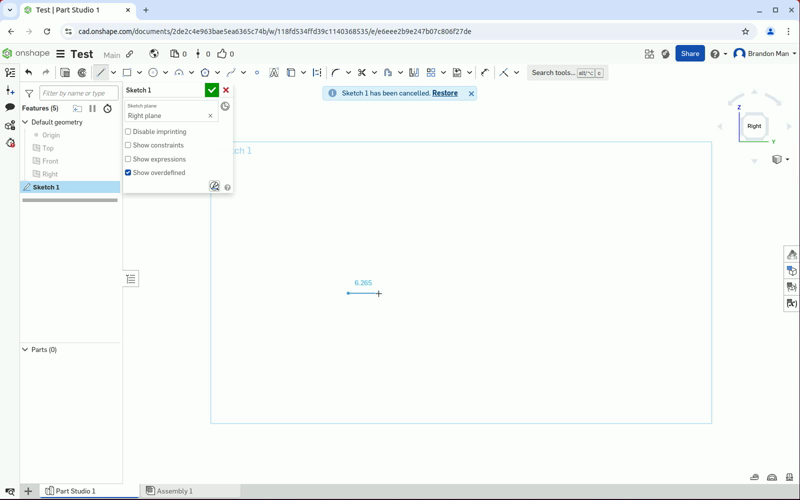
click(378, 293)
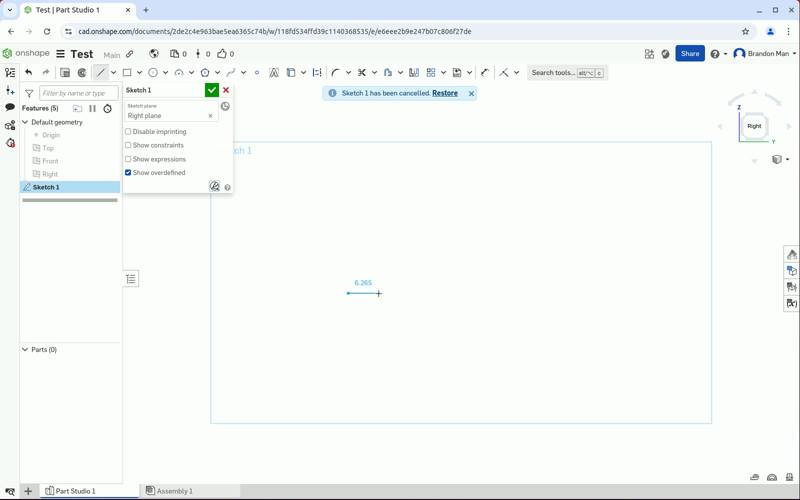
key_up(shift)
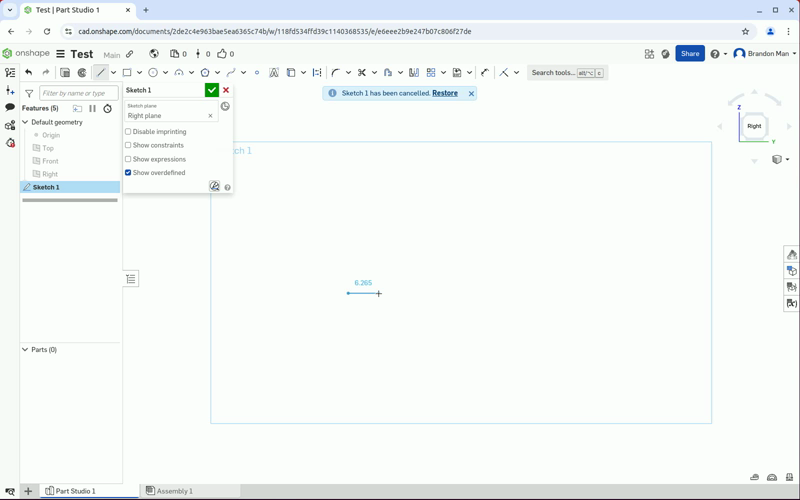
key_down(shift)
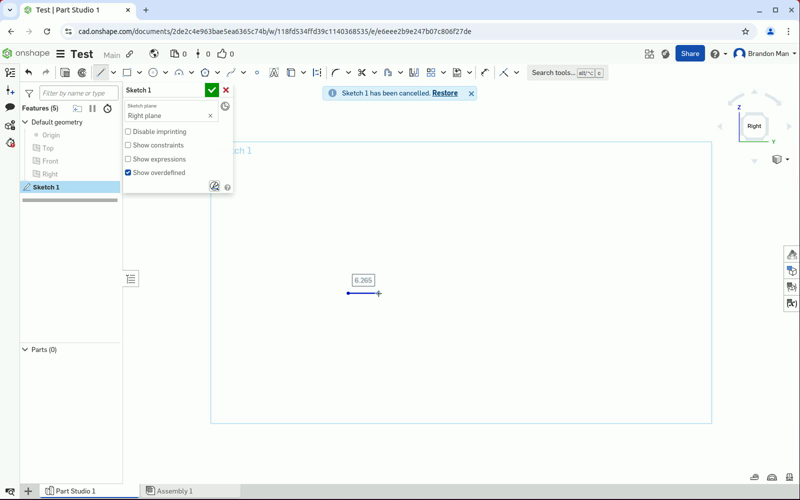
mouse_move(408, 293)
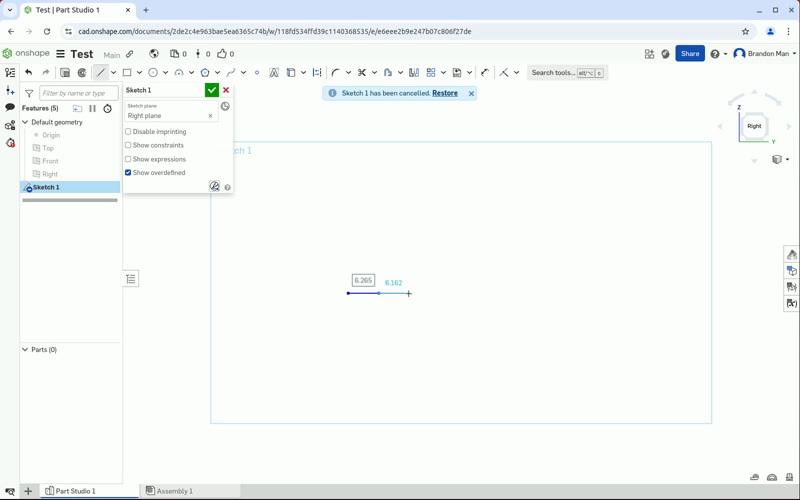
mouse_move(378, 288)
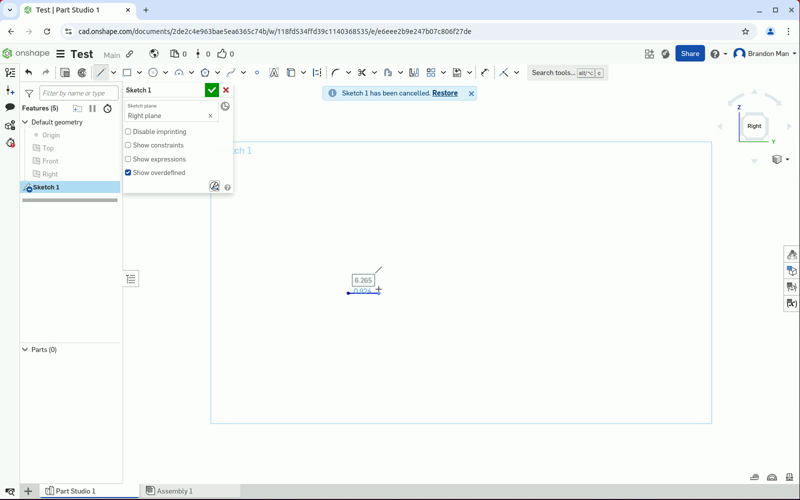
scroll(6)
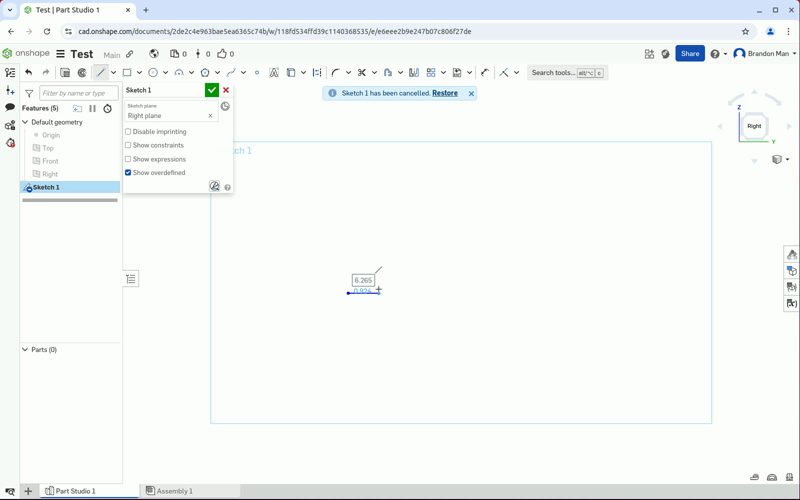
scroll(6)
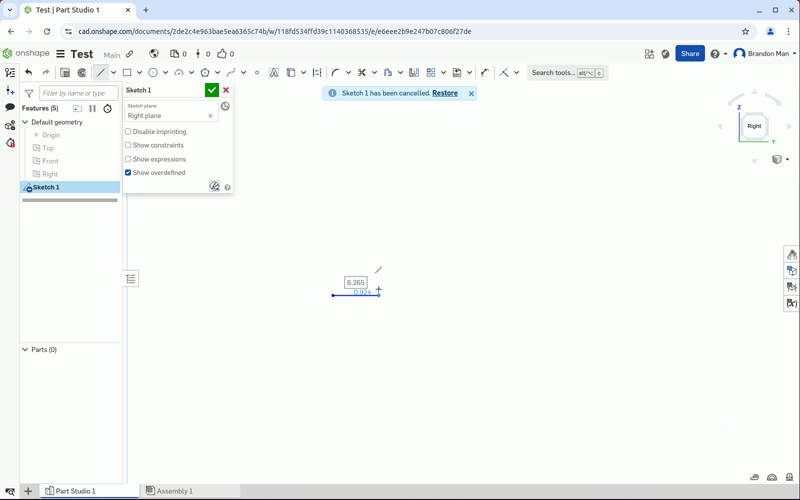
scroll(6)
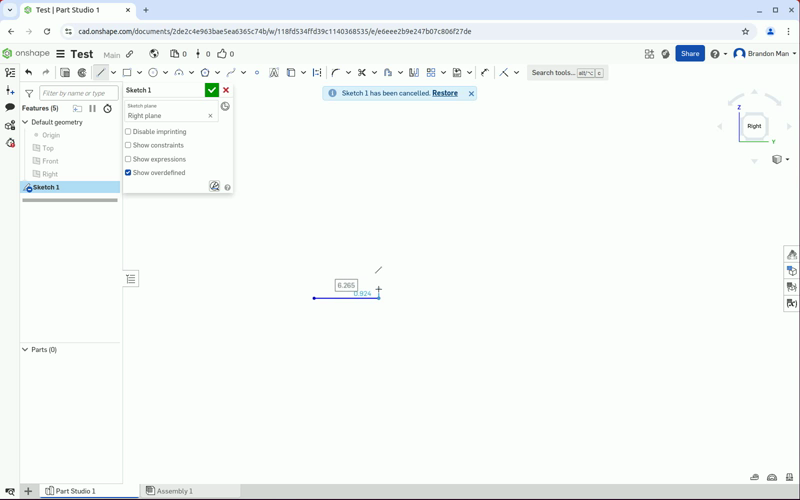
scroll(6)
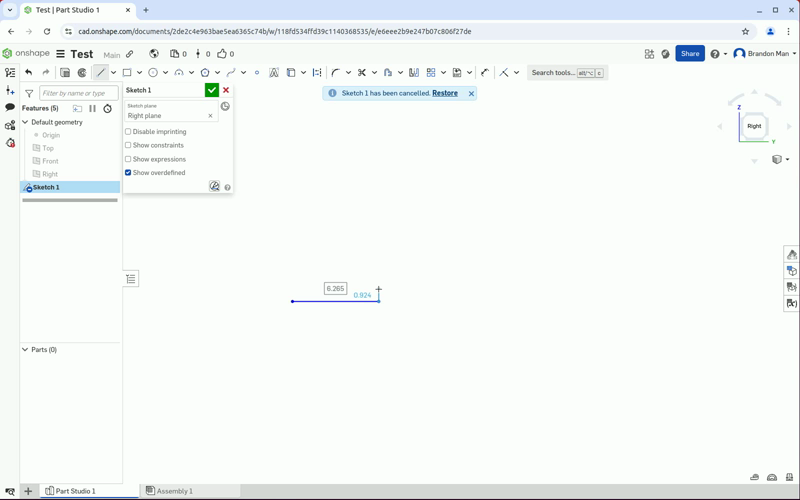
scroll(6)
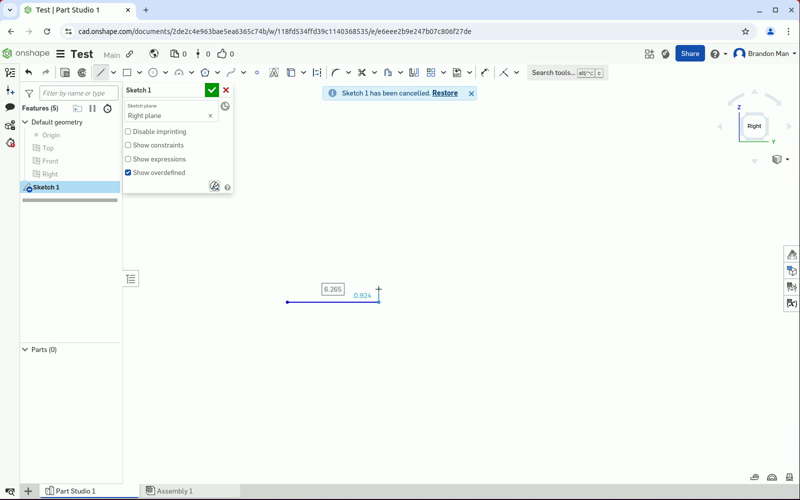
scroll(6)
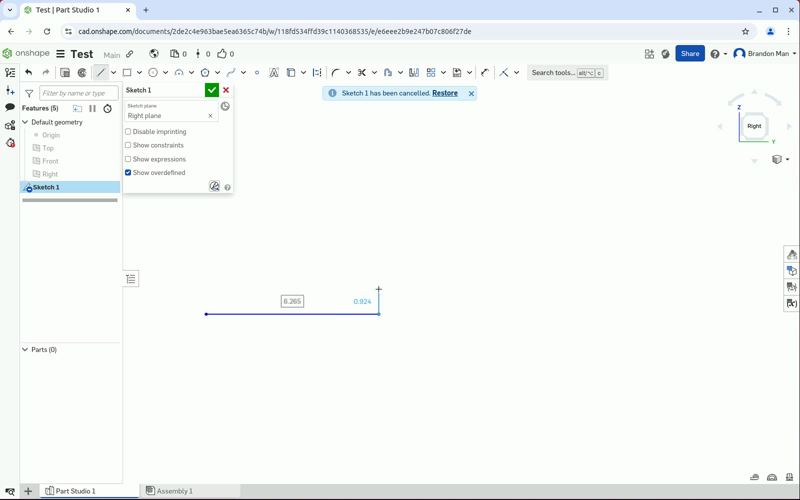
scroll(6)
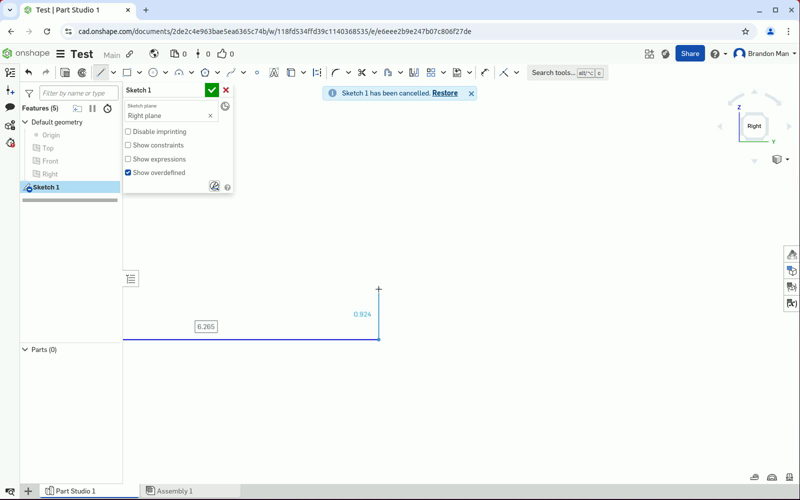
click(378, 288)
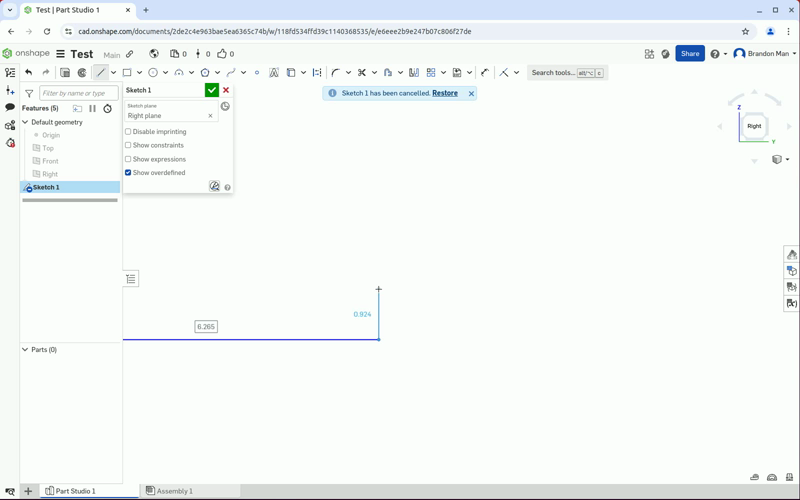
scroll(-6)
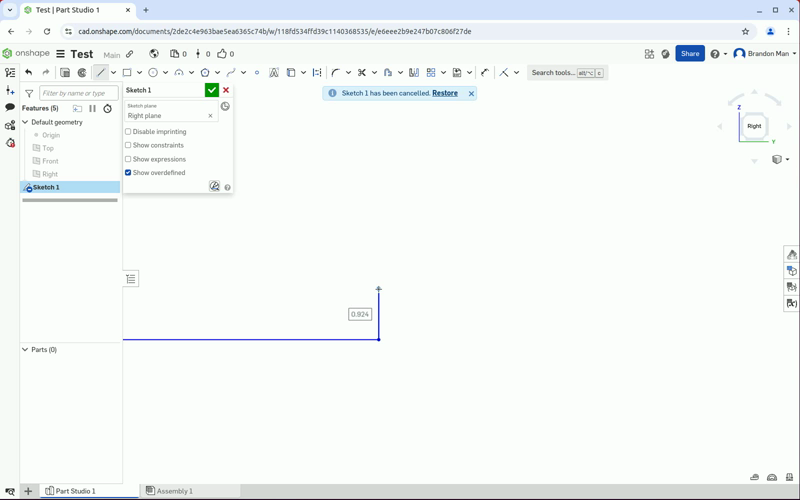
scroll(-6)
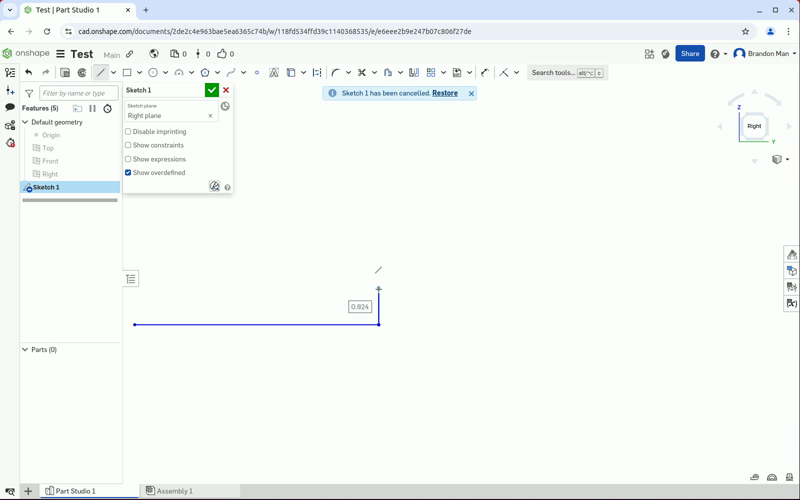
scroll(-6)
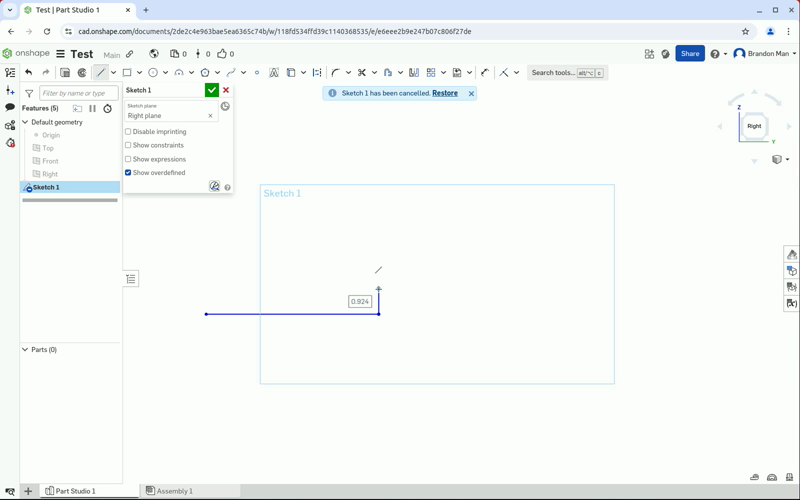
scroll(-6)
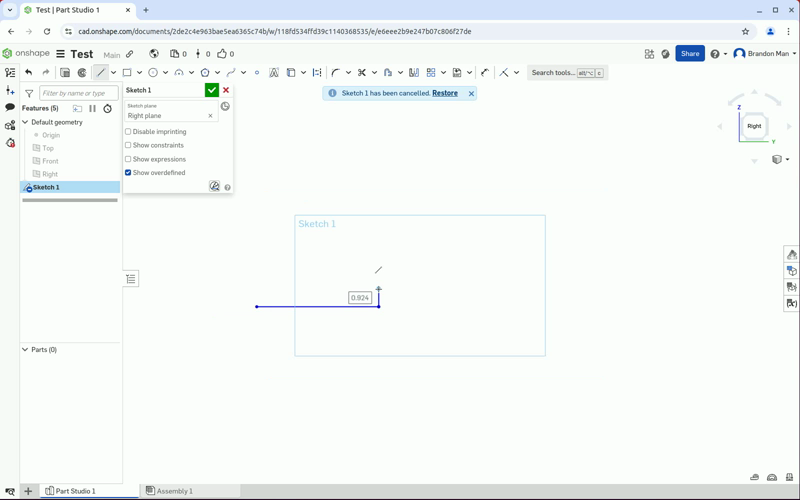
scroll(-6)
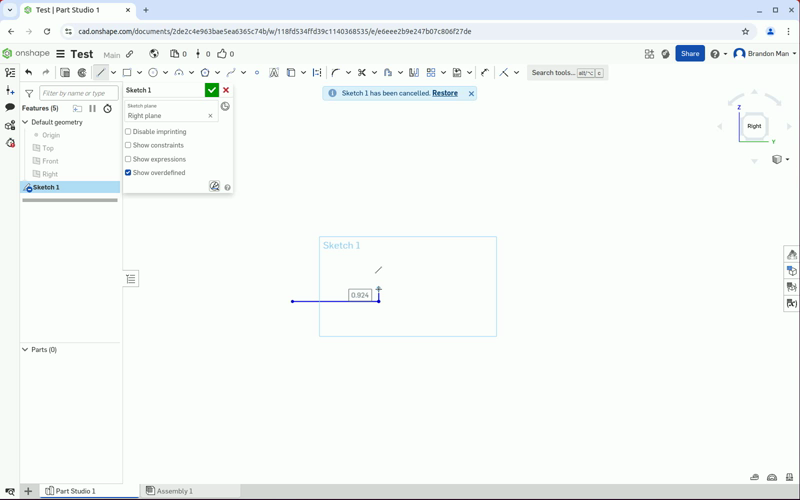
scroll(-6)
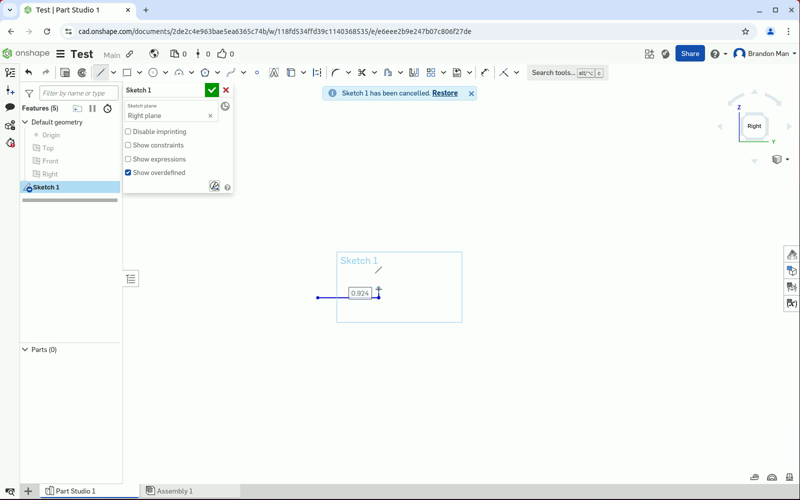
scroll(-6)
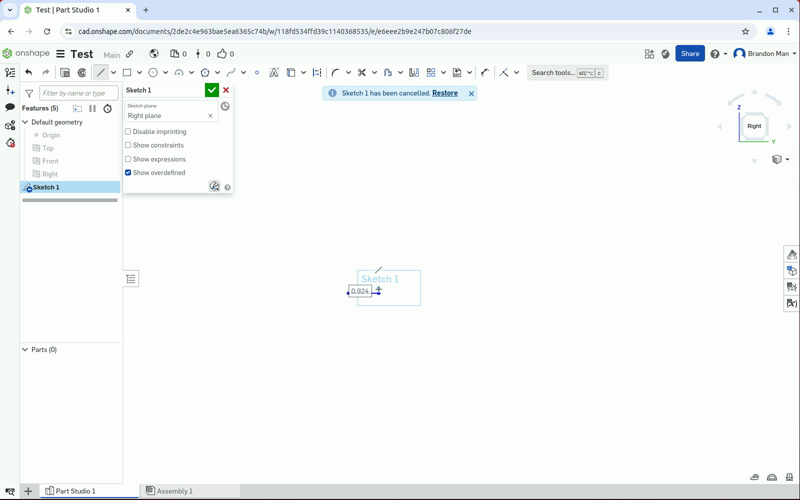
key_up(shift)
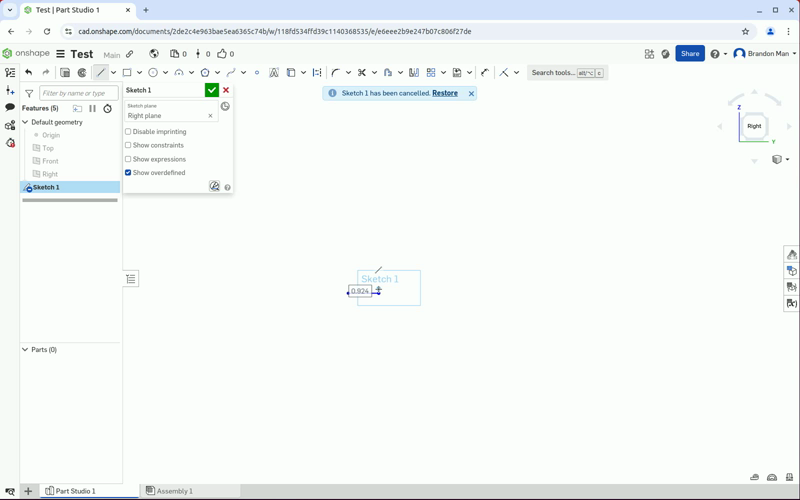
key_down(shift)
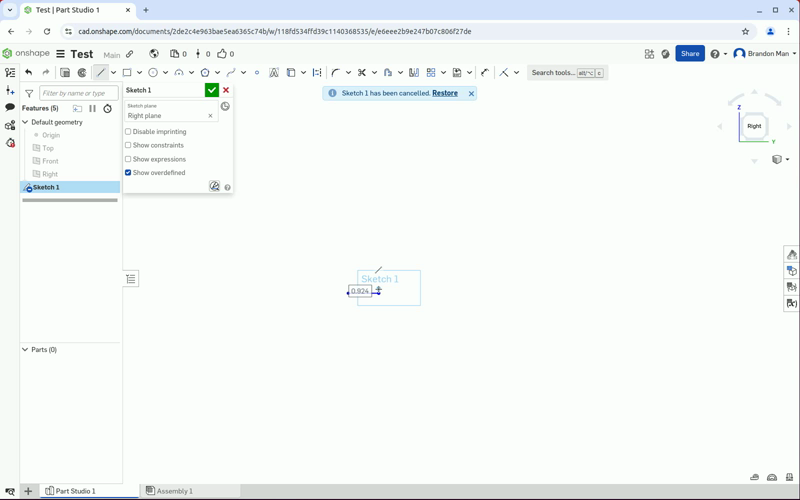
mouse_move(541, 288)
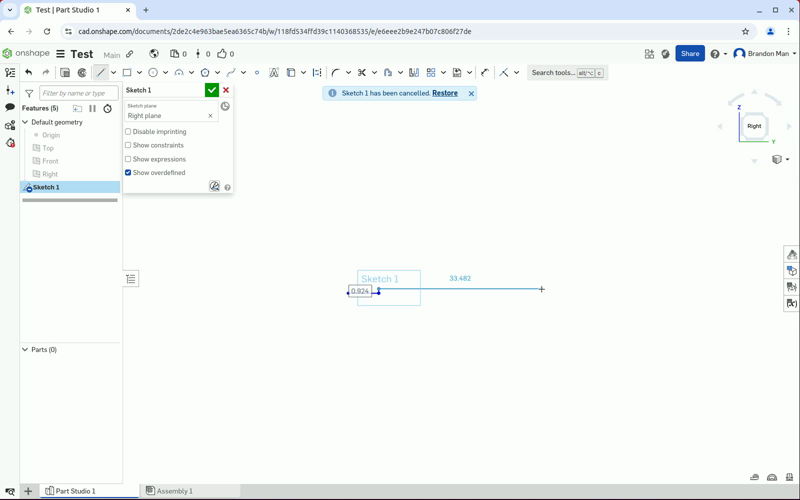
click(541, 288)
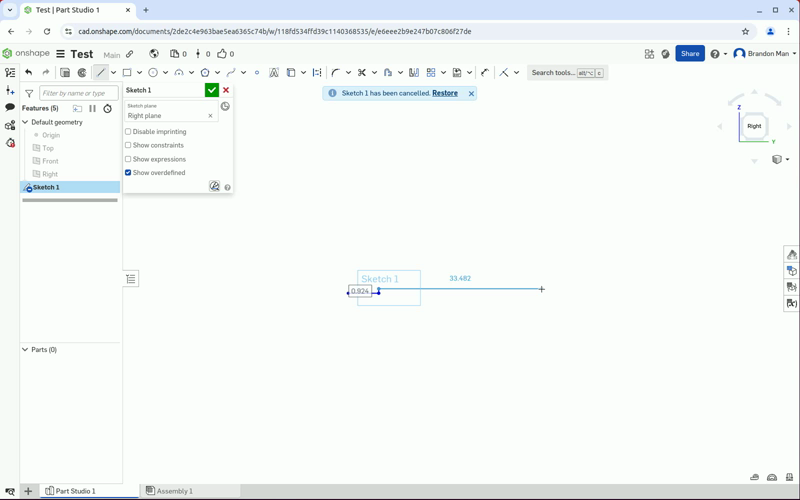
key_up(shift)
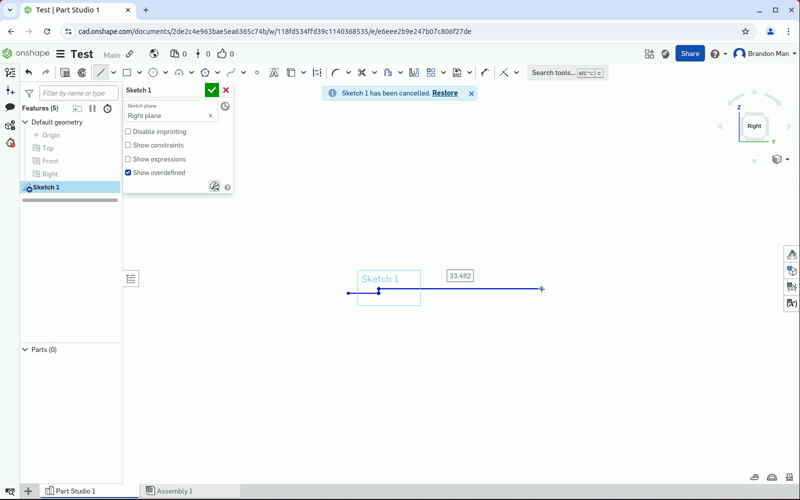
key_down(shift)
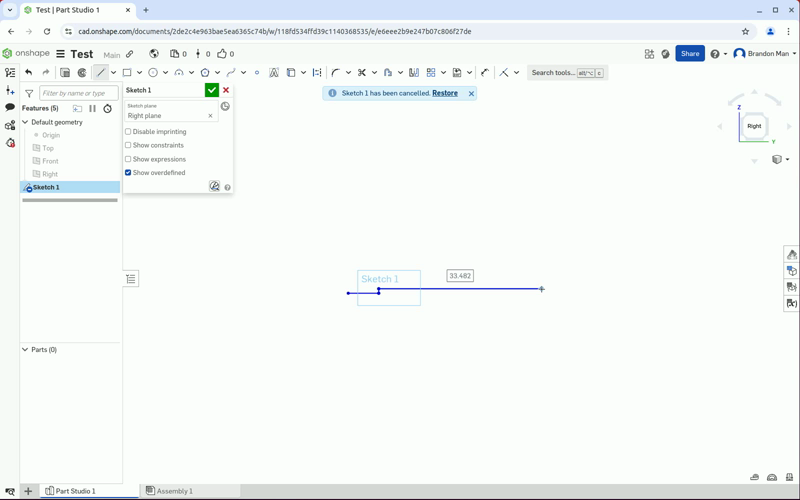
mouse_move(571, 288)
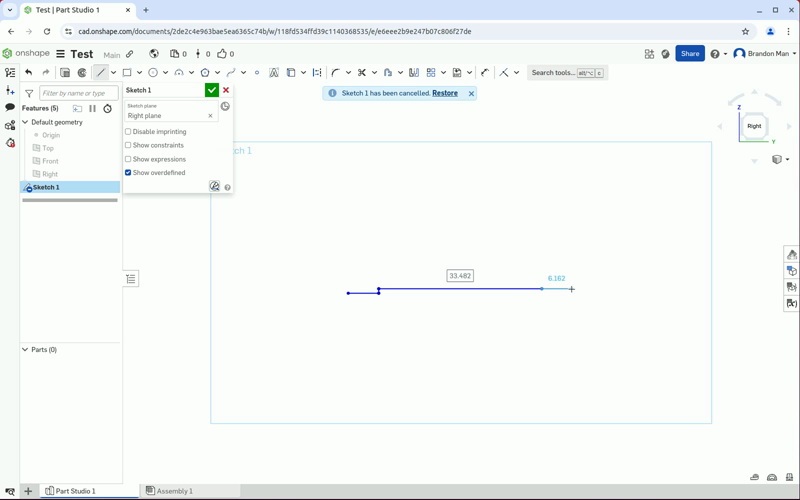
mouse_move(541, 293)
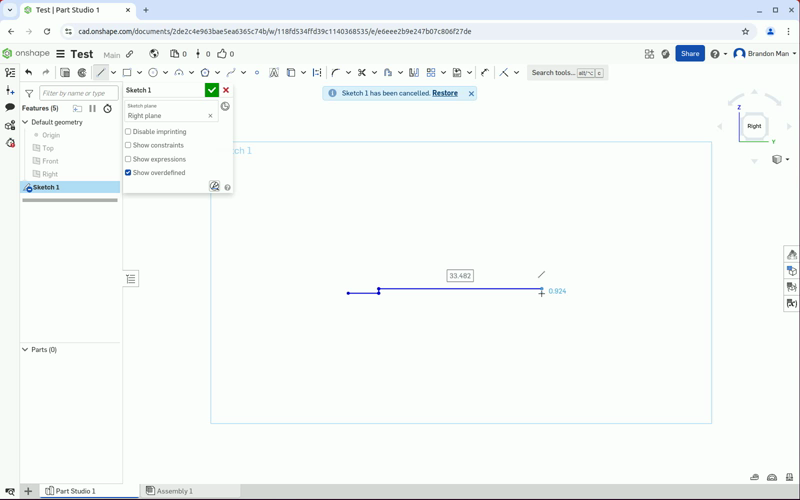
scroll(6)
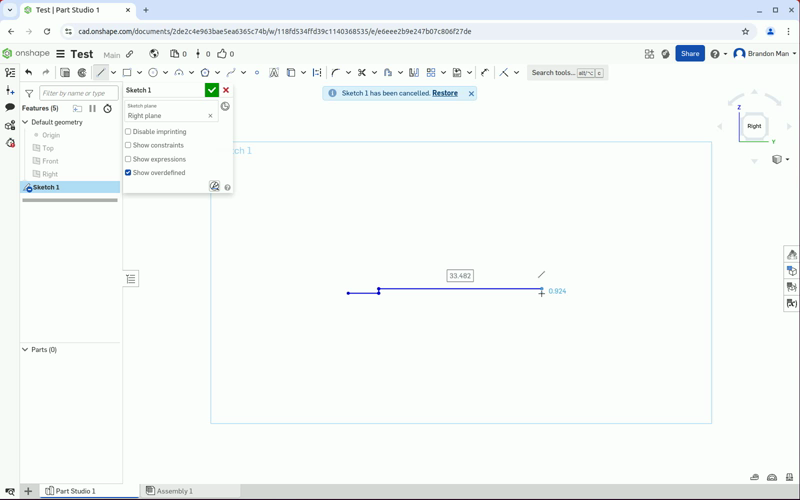
scroll(6)
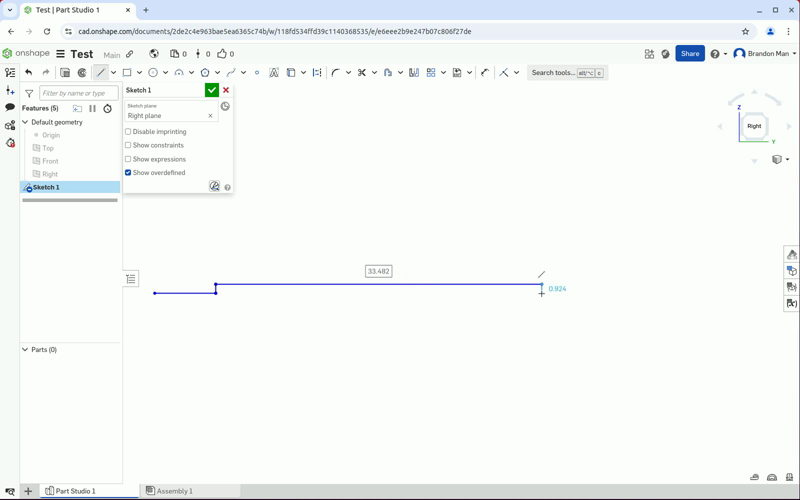
scroll(6)
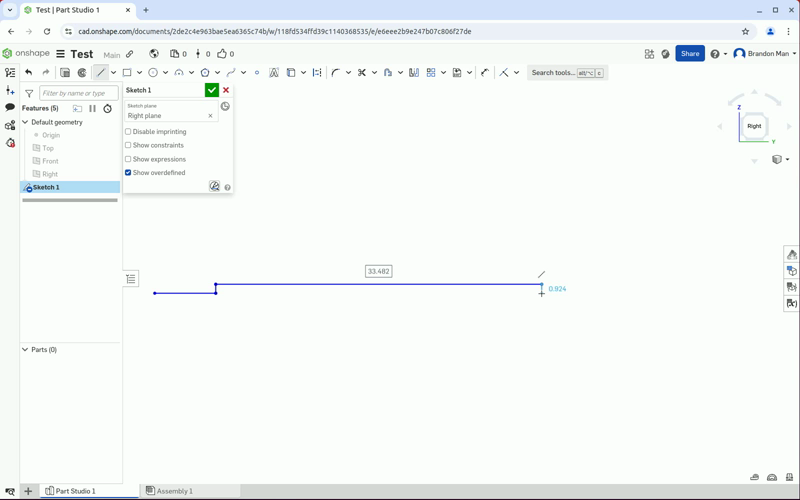
scroll(6)
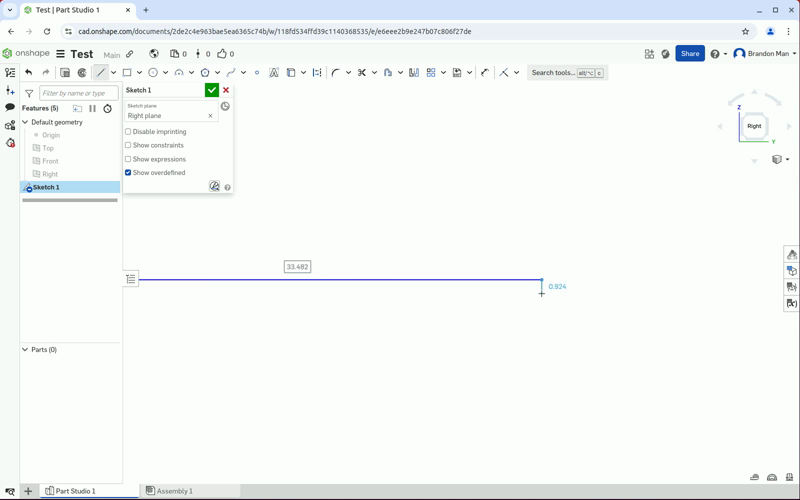
scroll(6)
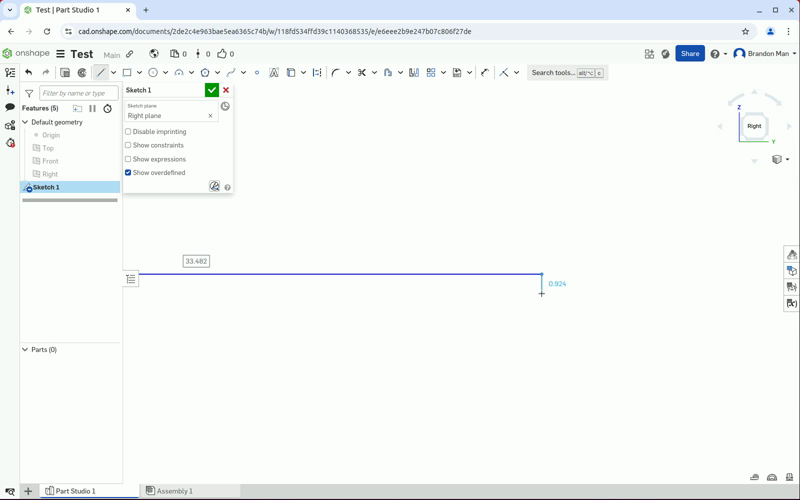
scroll(6)
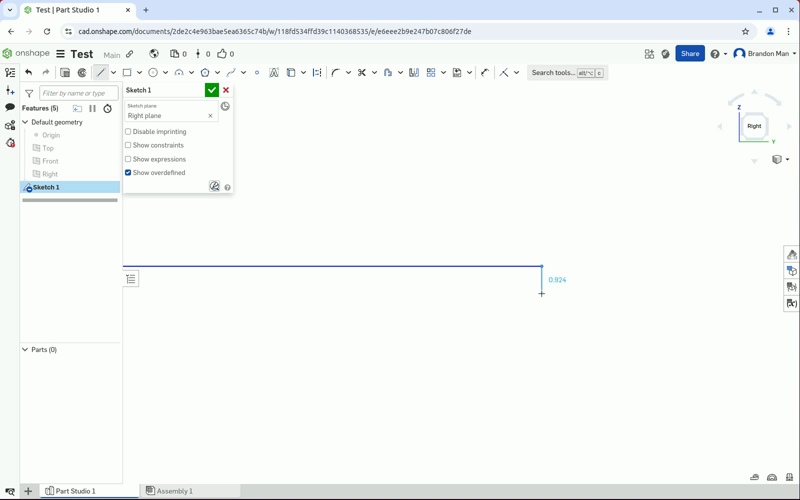
scroll(6)
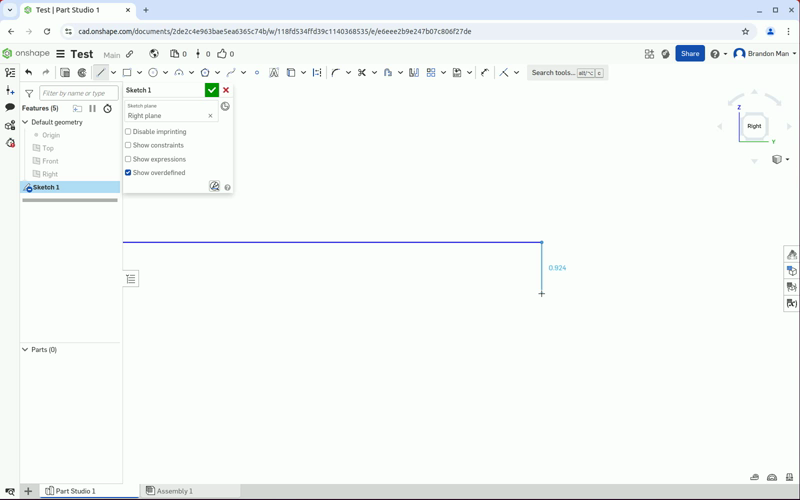
click(541, 293)
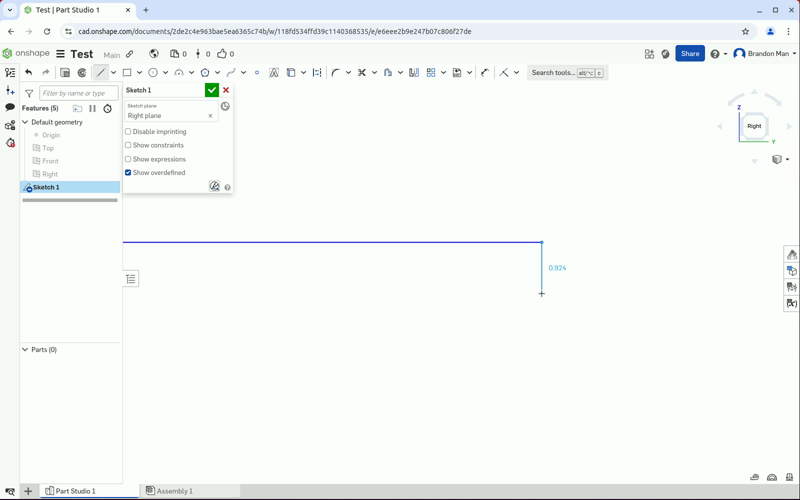
scroll(-6)
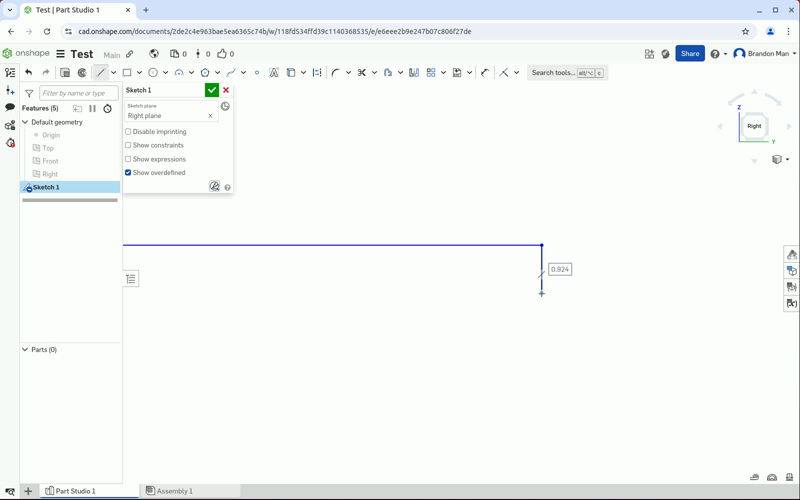
scroll(-6)
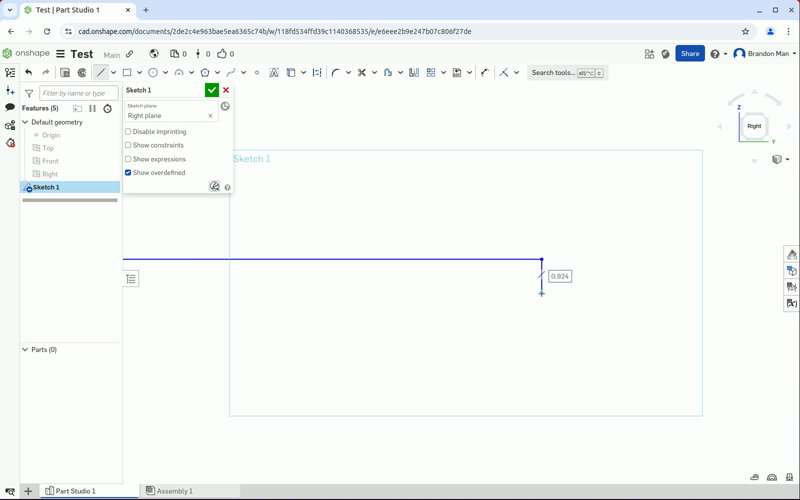
scroll(-6)
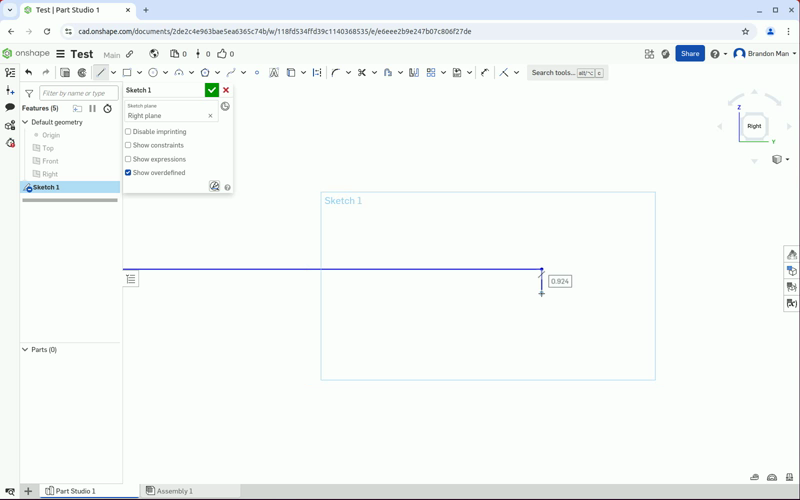
scroll(-6)
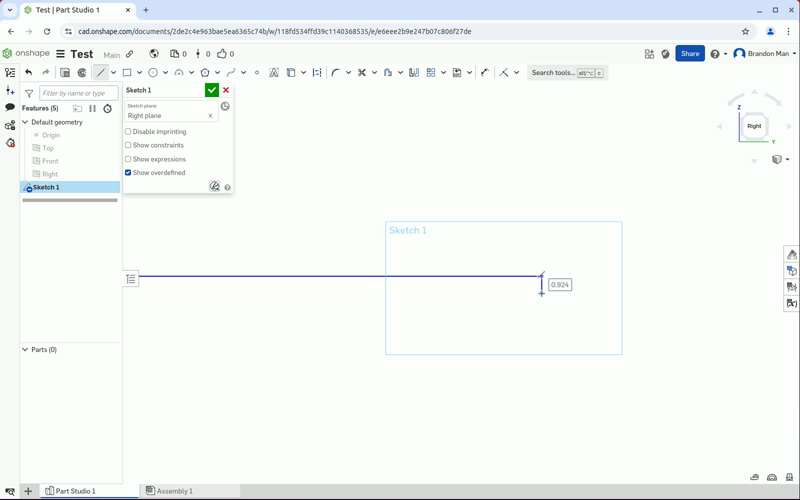
scroll(-6)
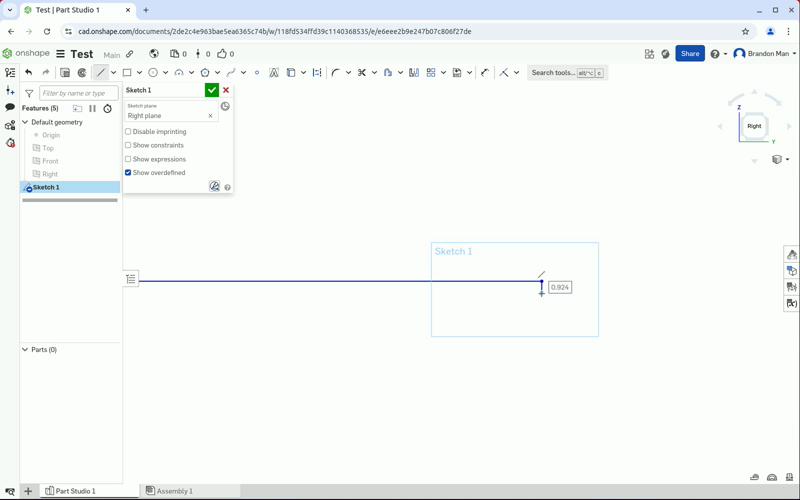
scroll(-6)
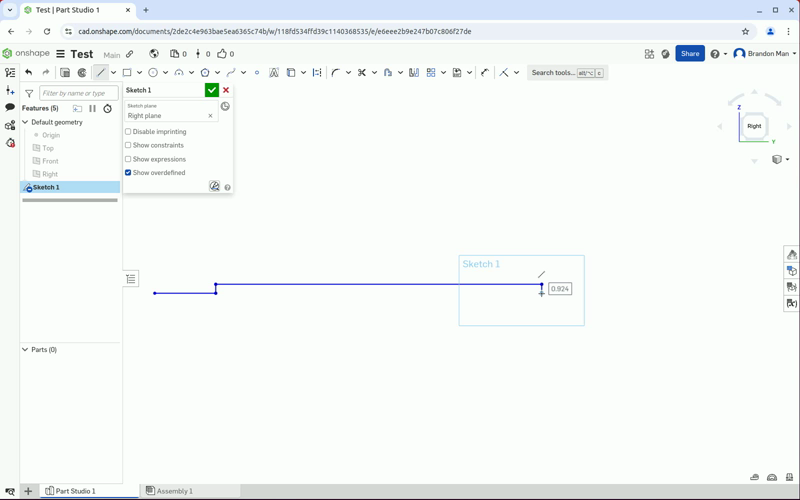
scroll(-6)
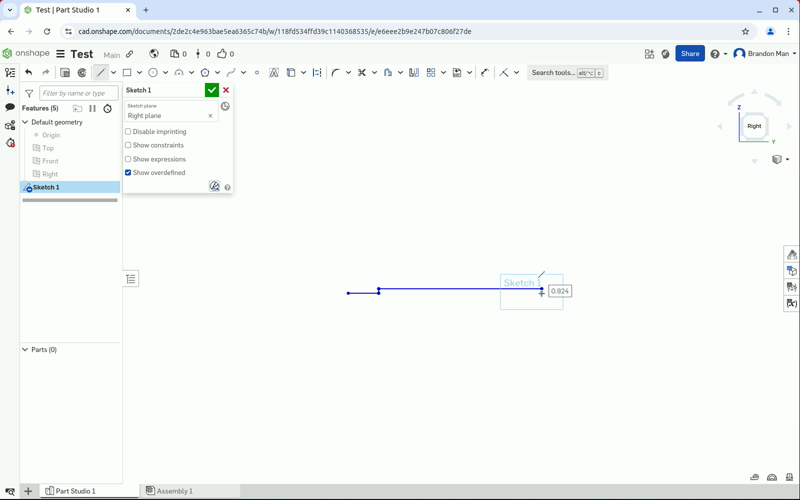
key_up(shift)
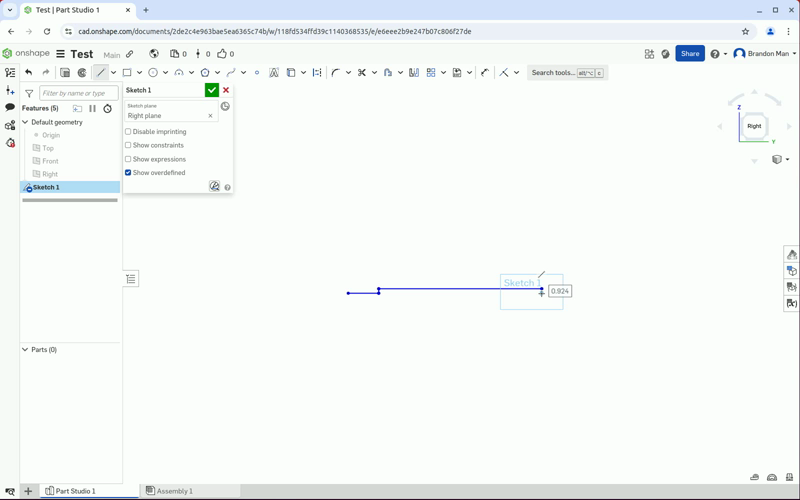
key_down(shift)
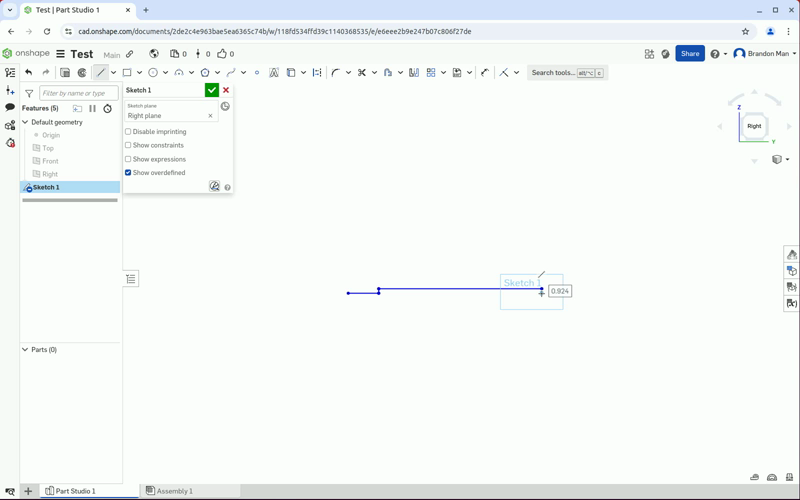
mouse_move(571, 293)
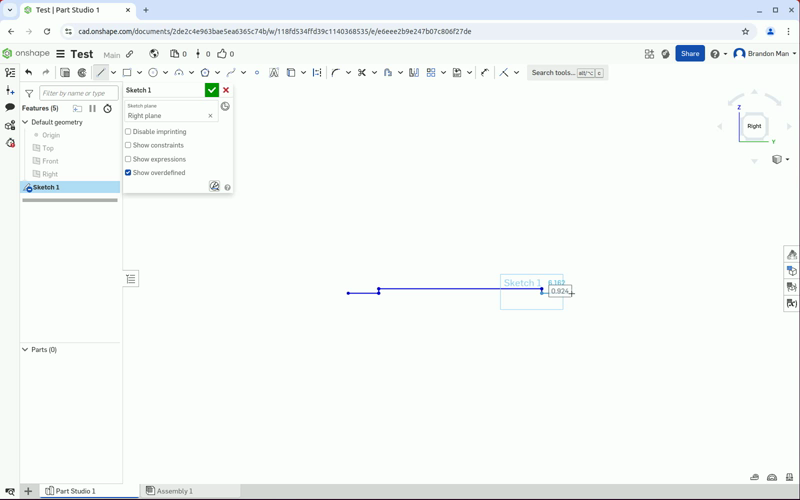
mouse_move(572, 293)
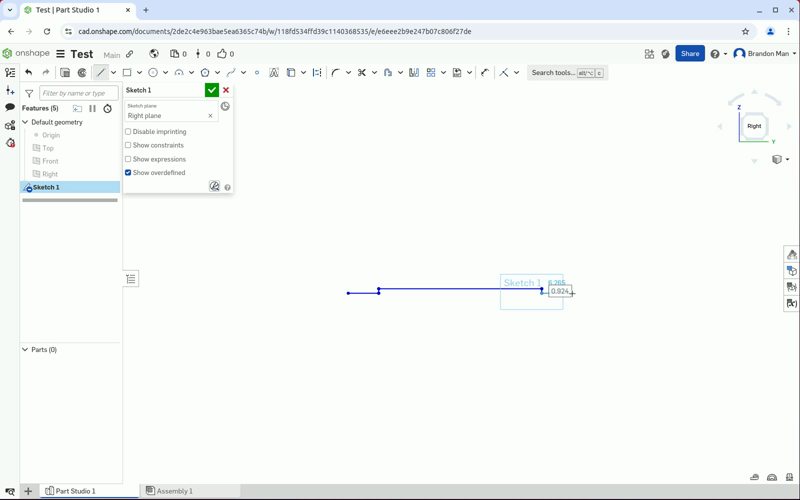
click(572, 293)
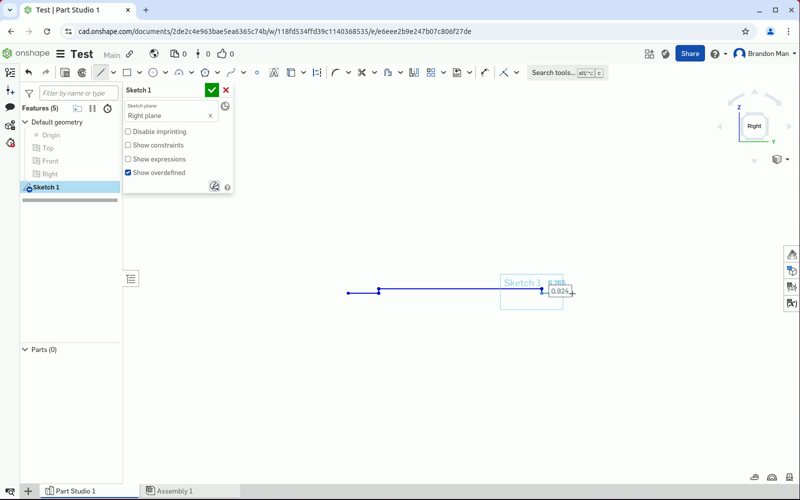
key_up(shift)
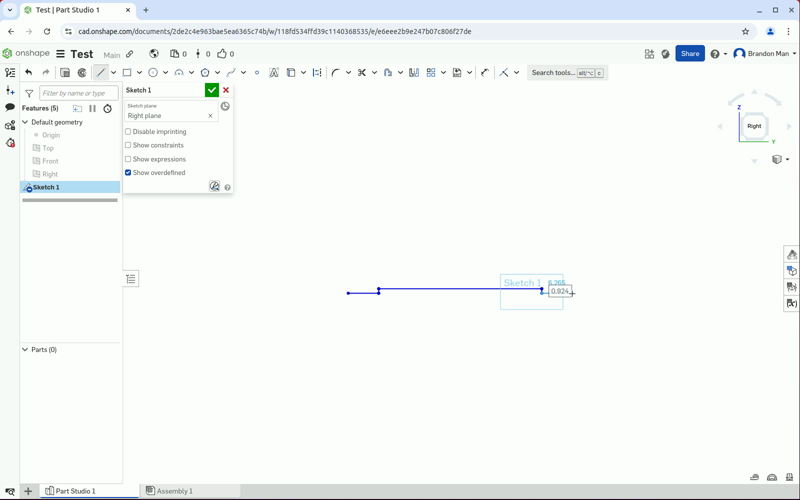
key_down(shift)
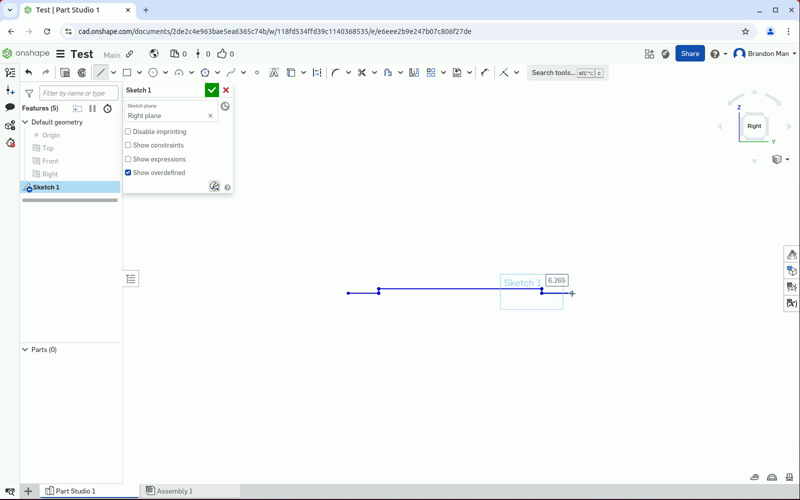
mouse_move(589, 293)
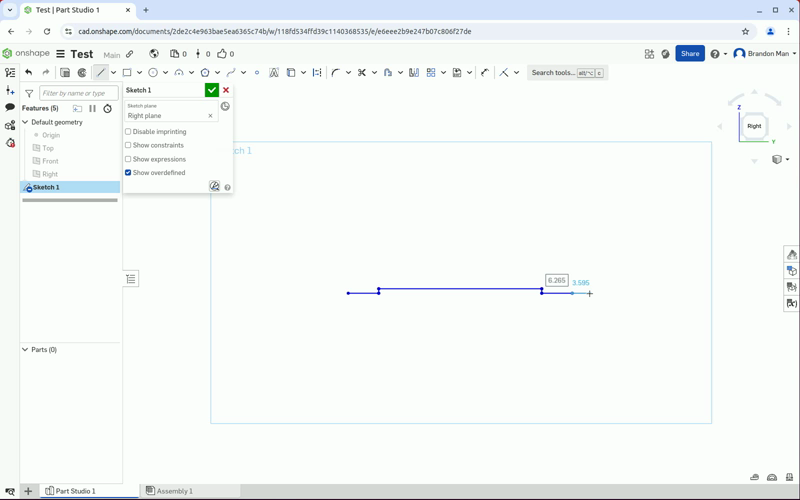
mouse_move(572, 286)
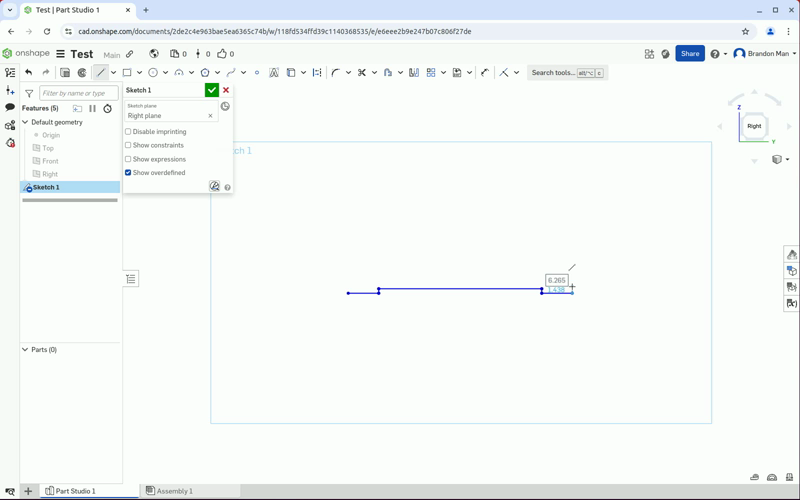
scroll(6)
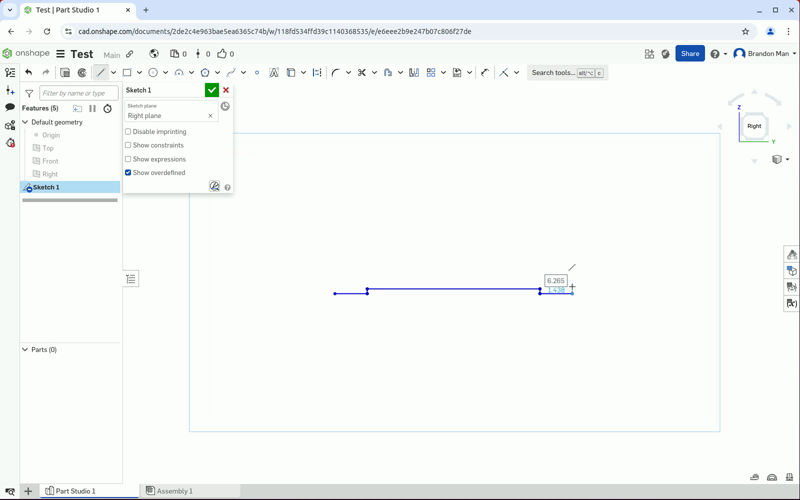
scroll(6)
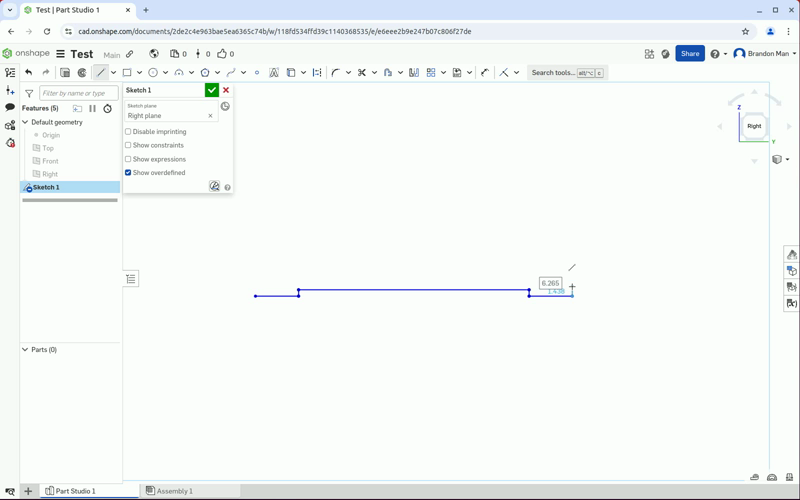
scroll(6)
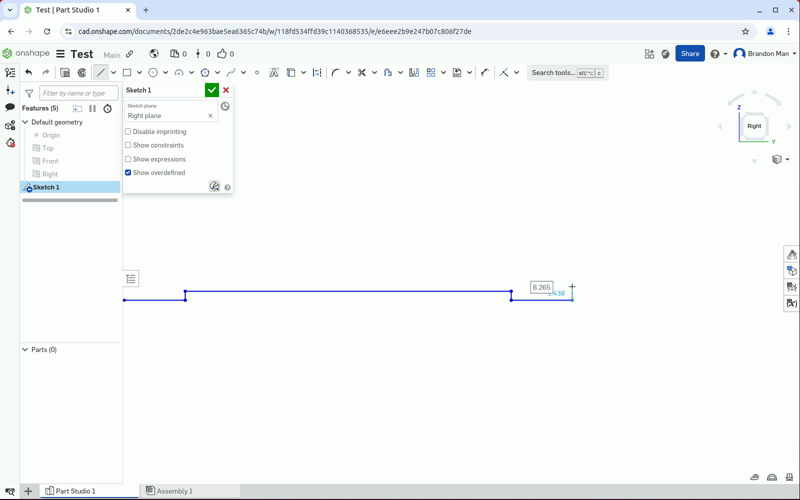
scroll(6)
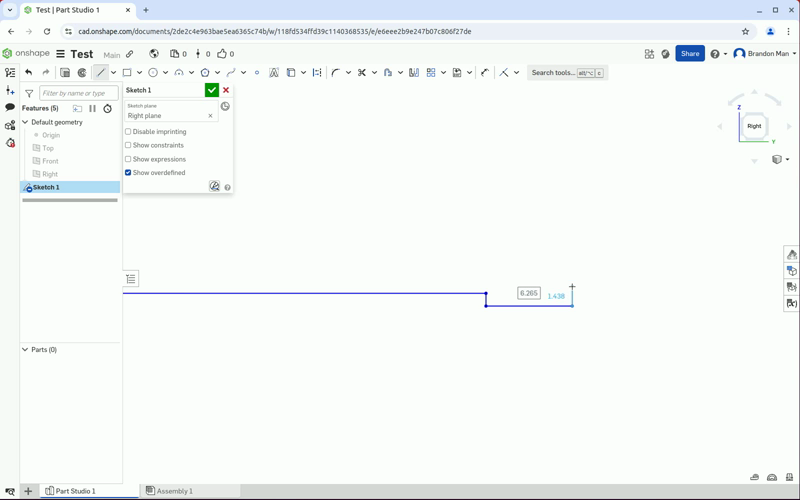
scroll(6)
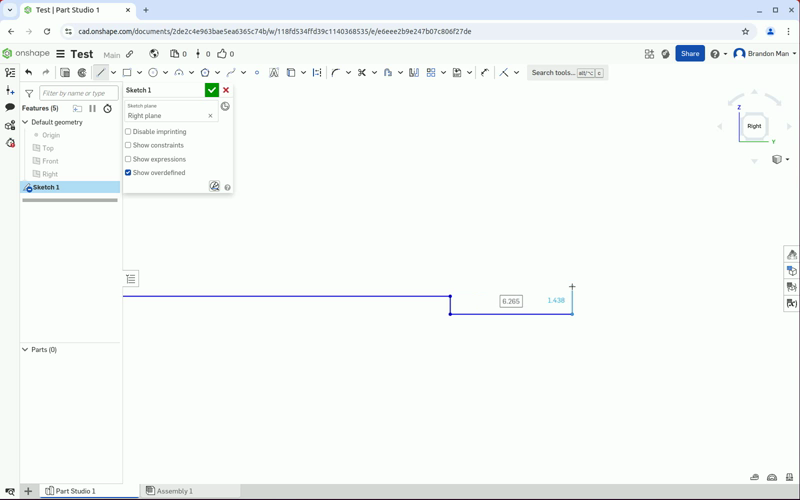
scroll(6)
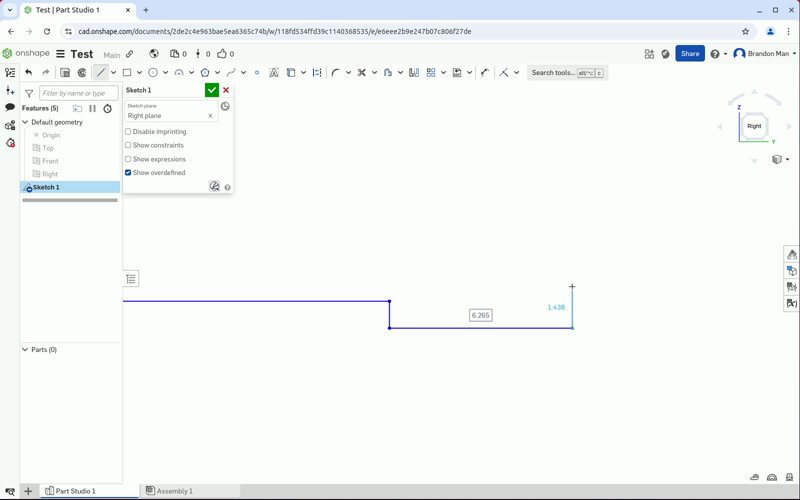
scroll(6)
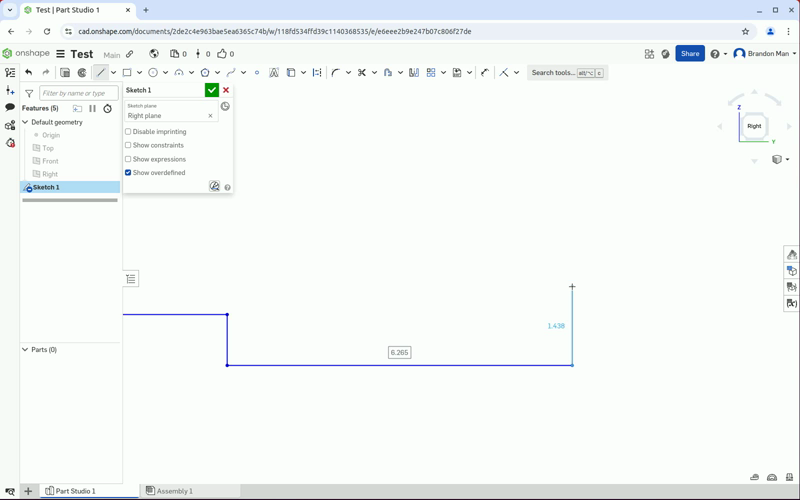
click(572, 286)
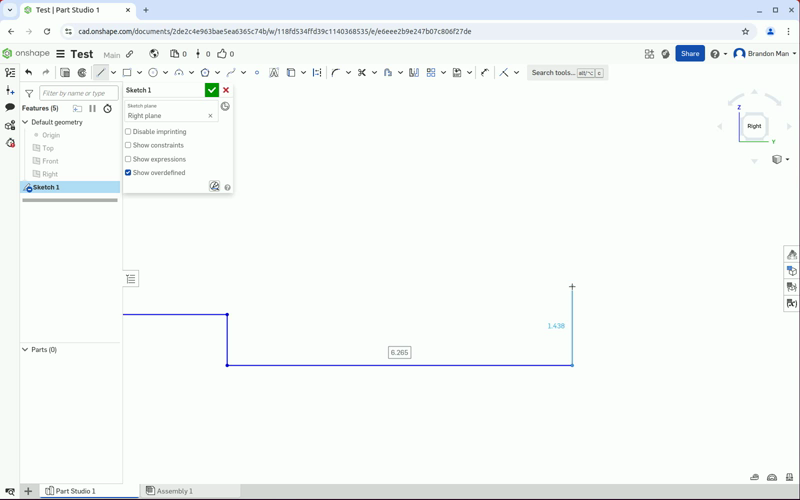
scroll(-6)
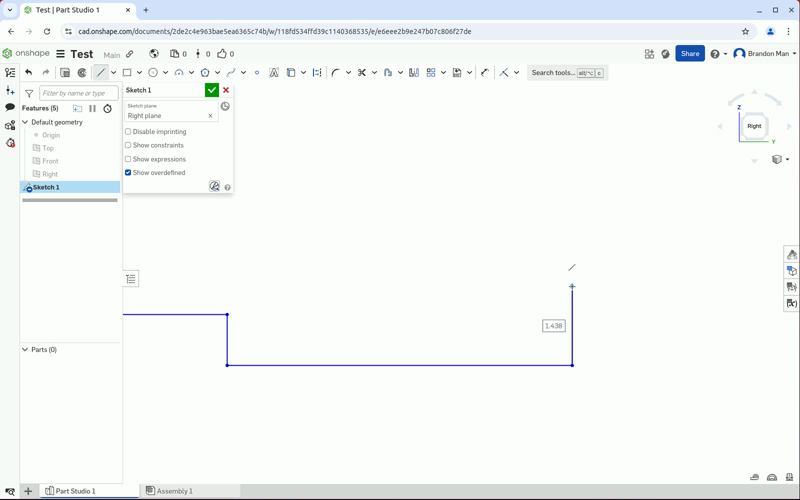
scroll(-6)
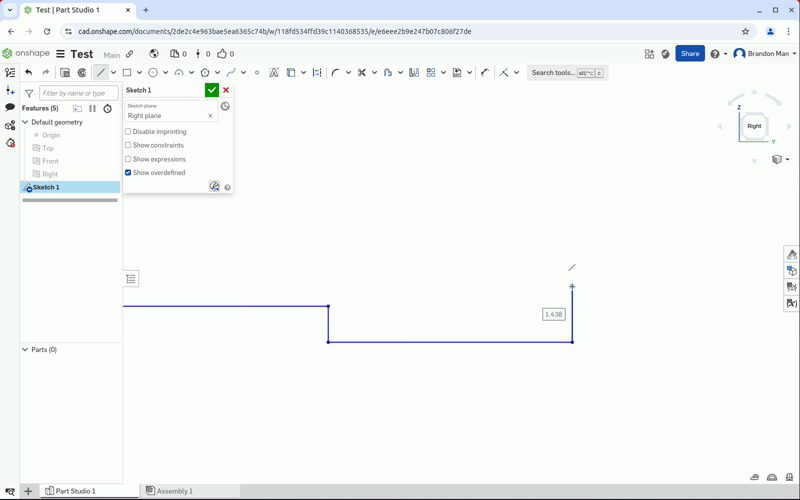
scroll(-6)
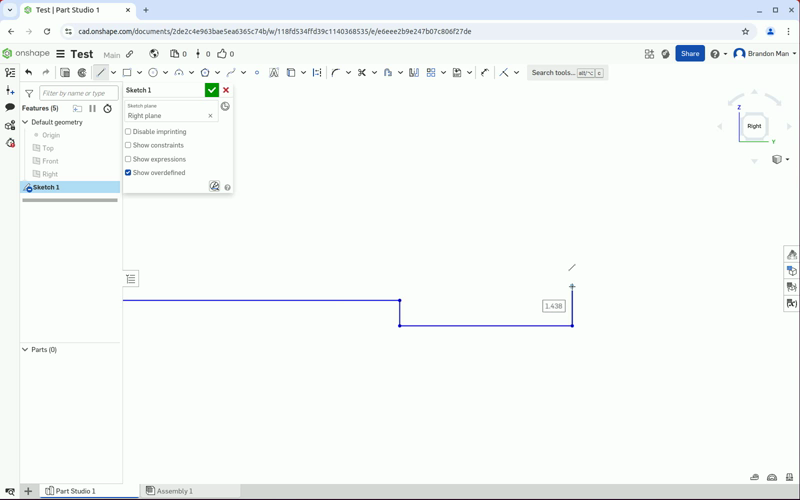
scroll(-6)
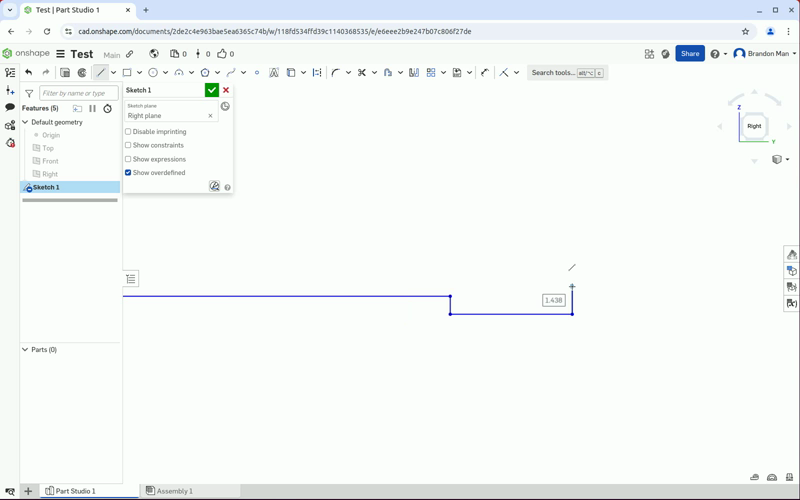
scroll(-6)
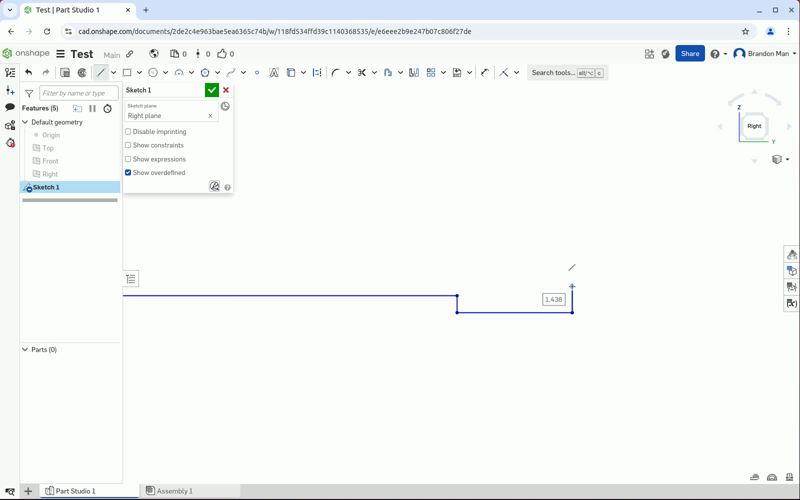
scroll(-6)
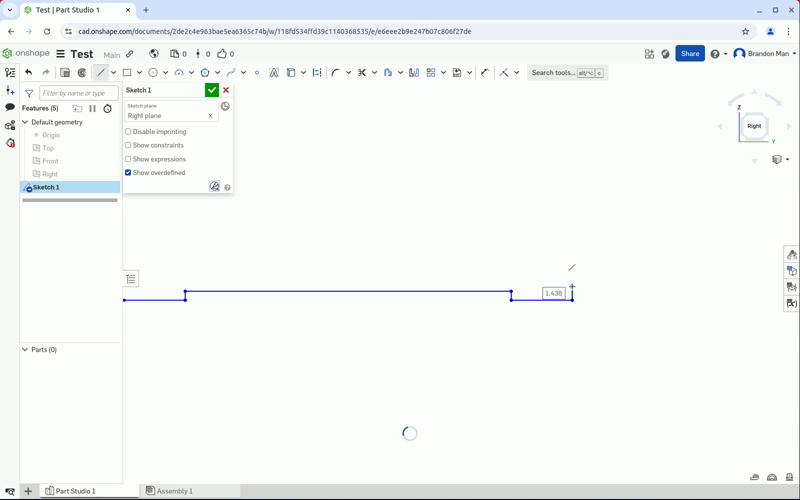
scroll(-6)
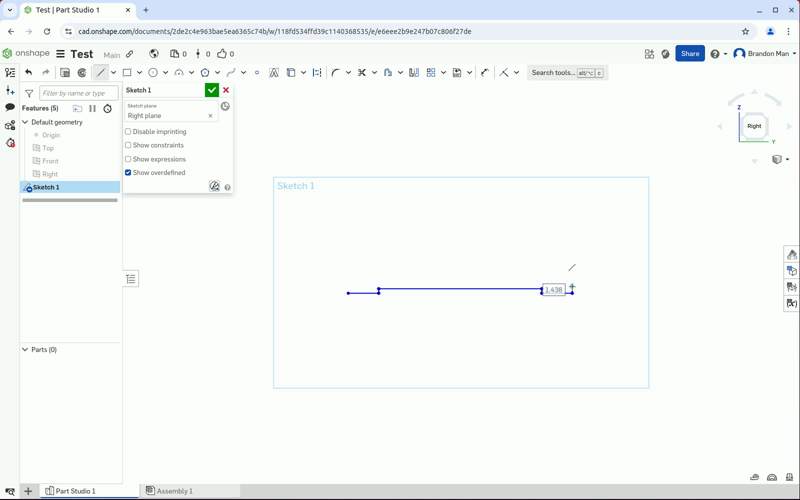
key_up(shift)
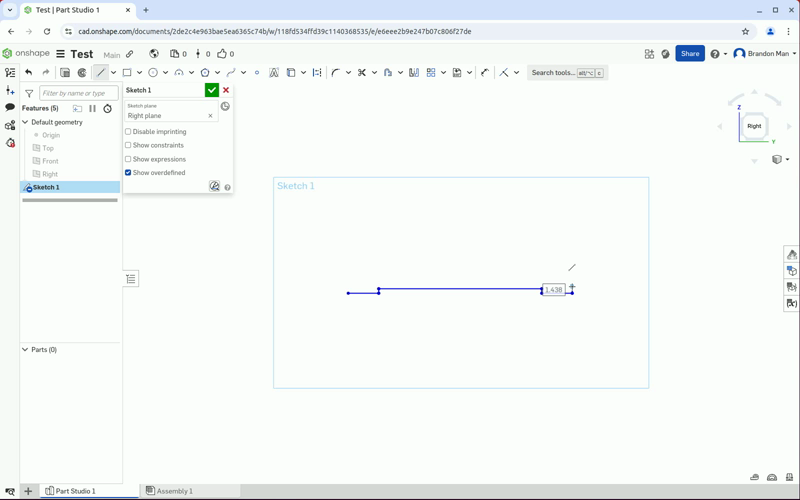
key_down(shift)
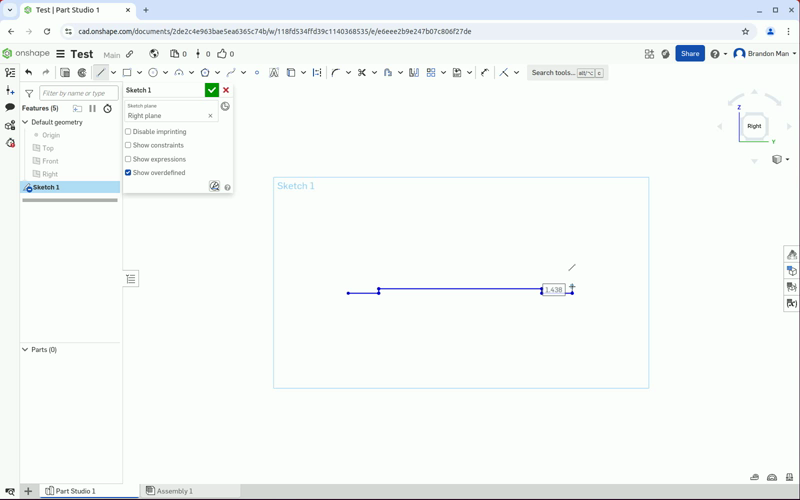
mouse_move(589, 286)
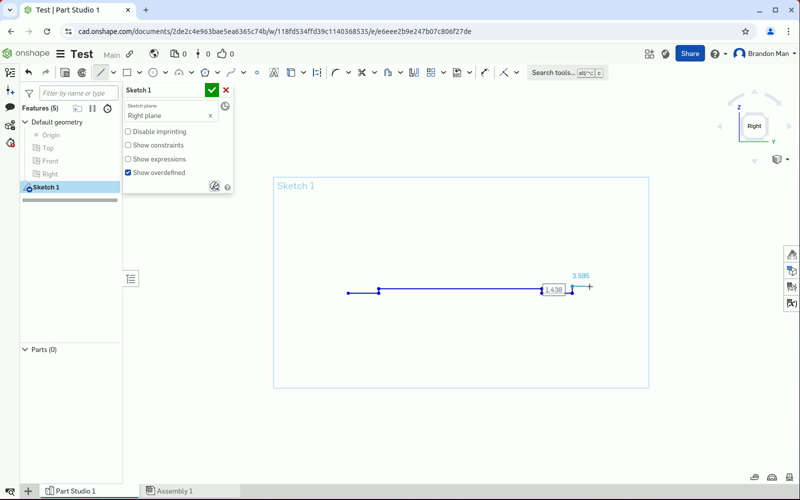
mouse_move(550, 272)
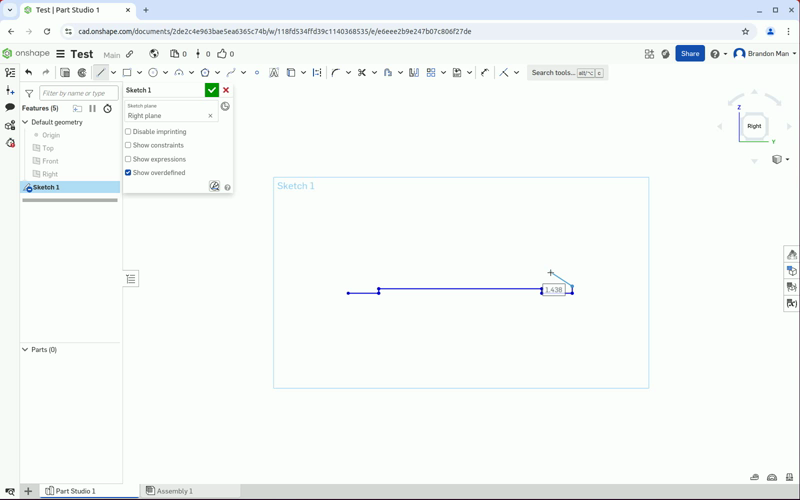
click(550, 272)
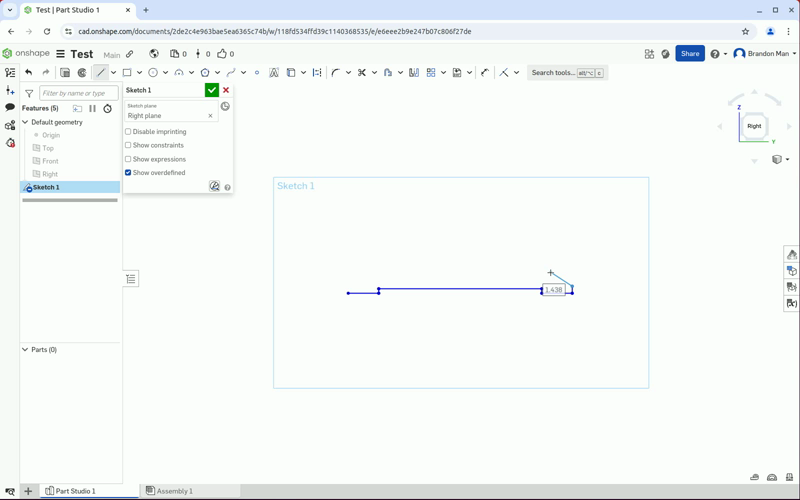
key_up(shift)
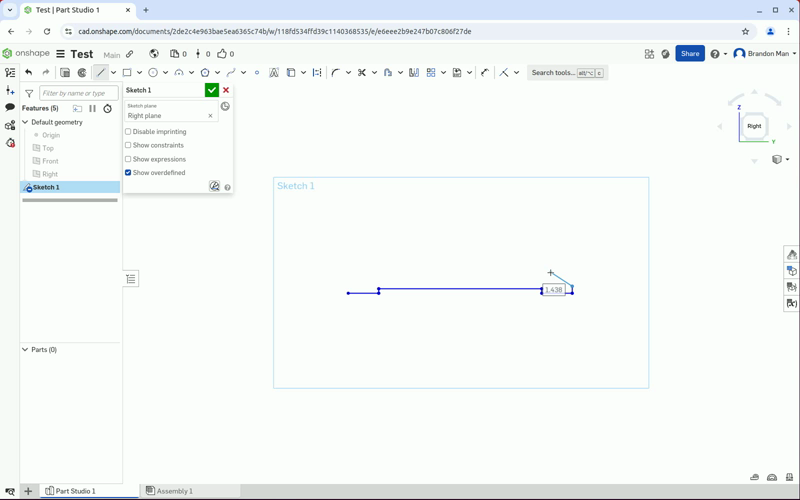
key_down(shift)
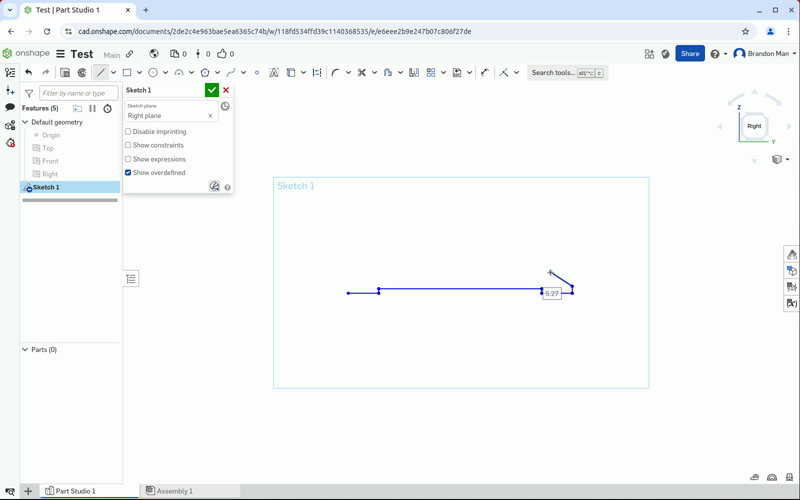
mouse_move(369, 272)
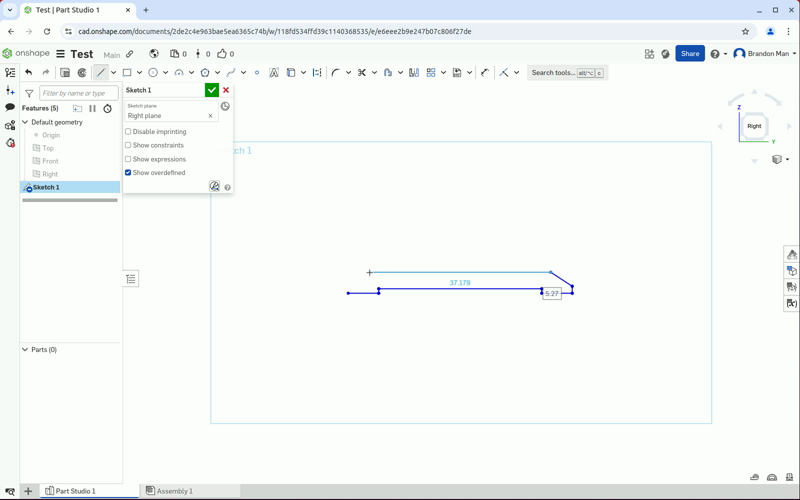
click(369, 272)
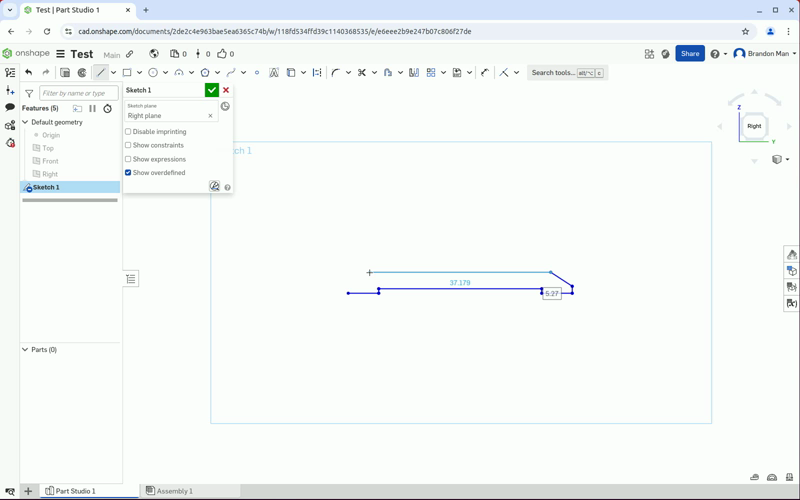
key_up(shift)
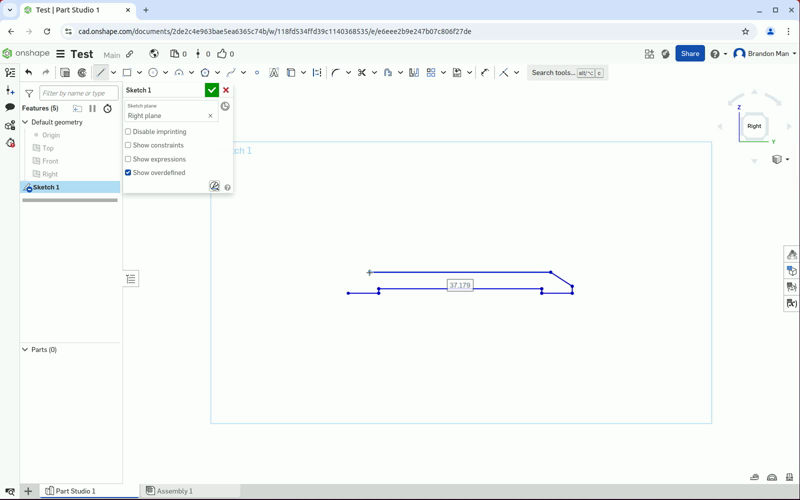
key_down(shift)
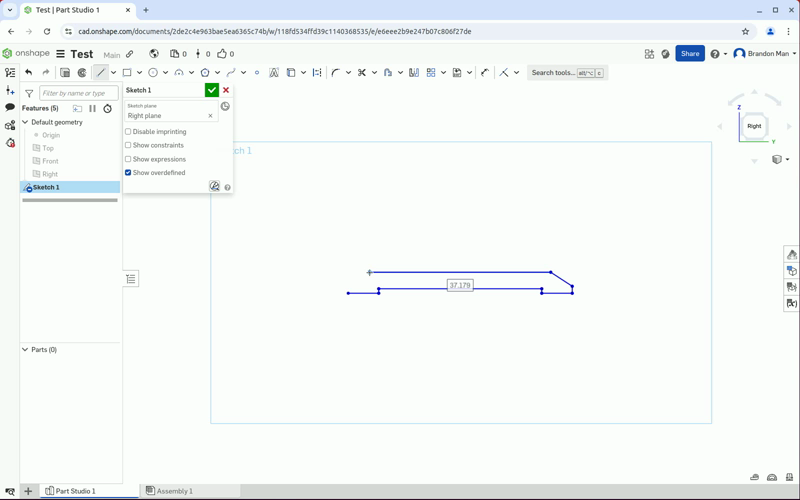
mouse_move(399, 272)
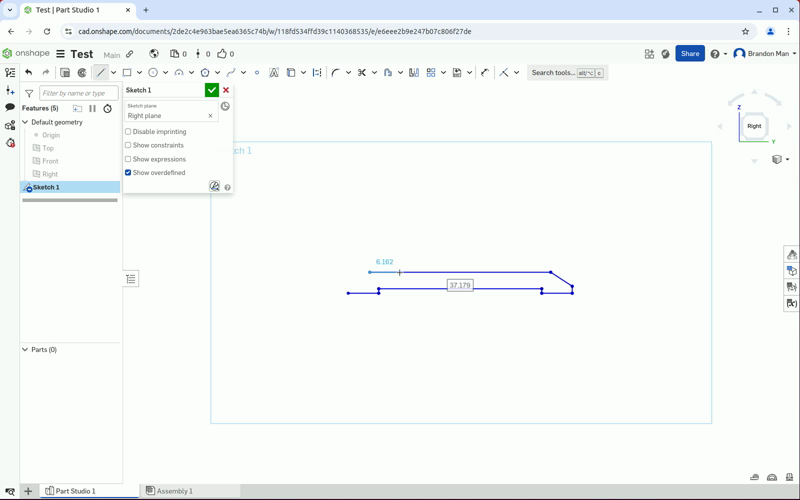
mouse_move(348, 286)
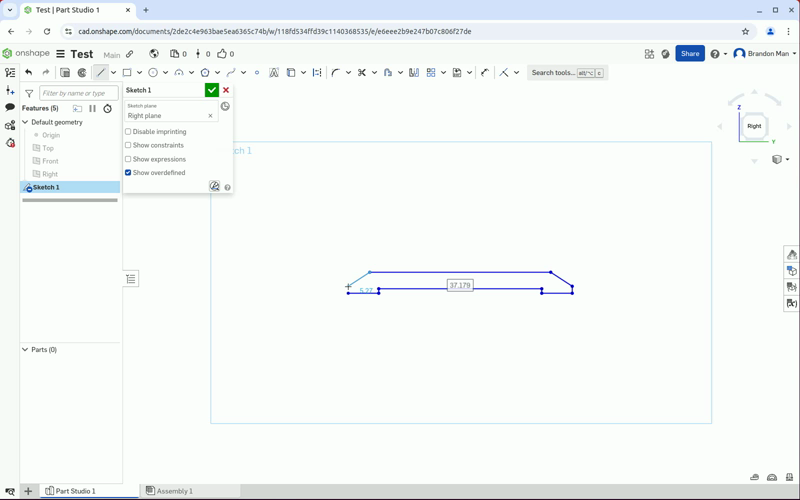
click(348, 286)
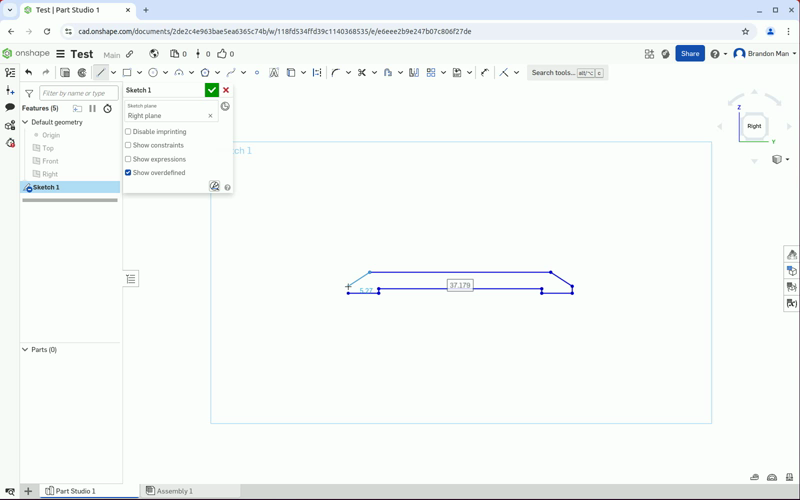
key_up(shift)
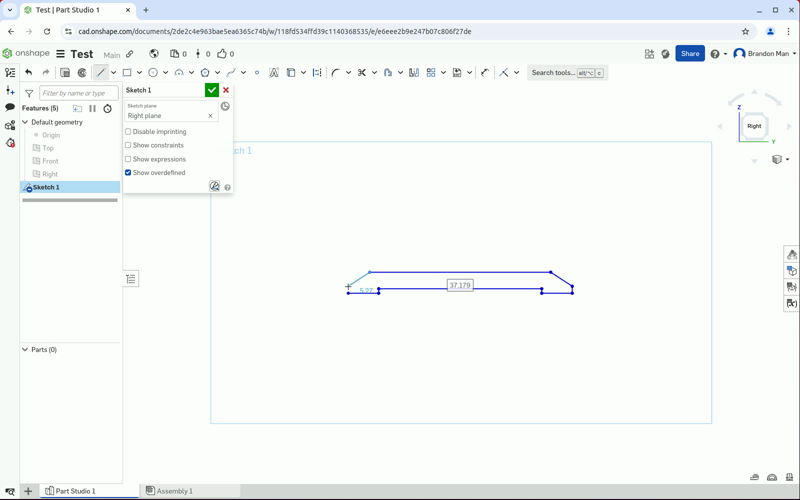
mouse_move(378, 286)
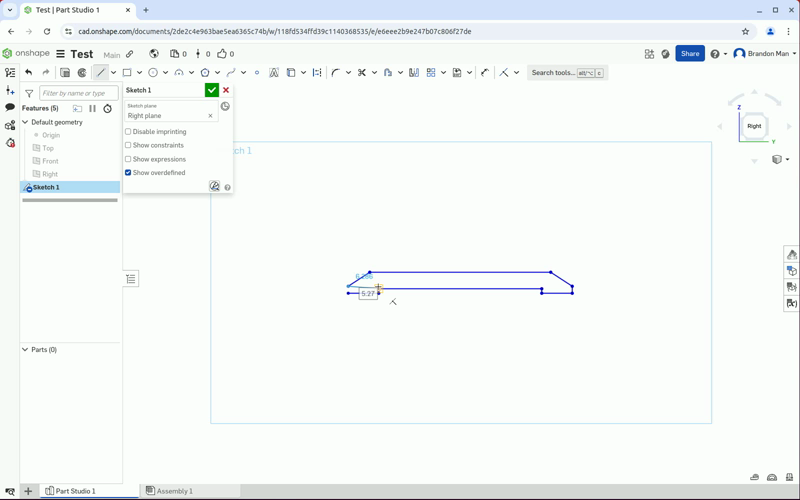
key_down(shift)
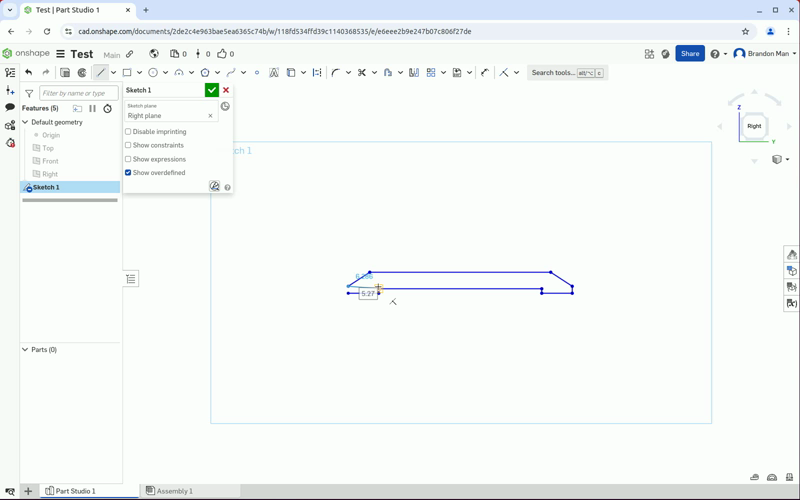
mouse_move(348, 293)
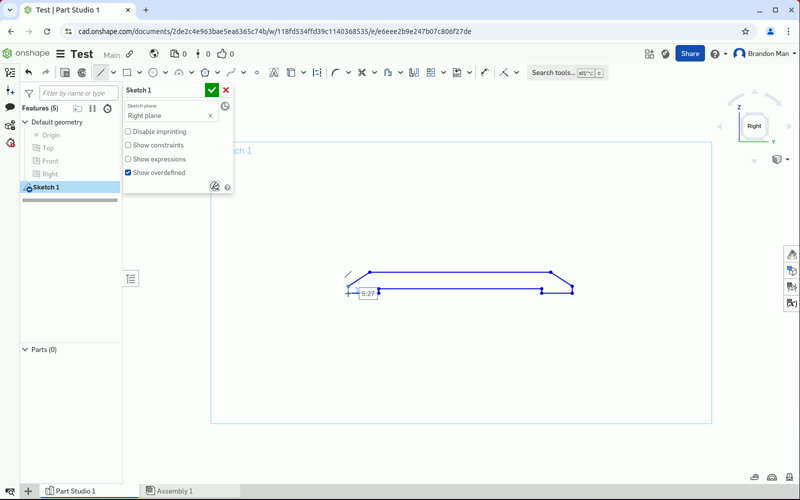
scroll(6)
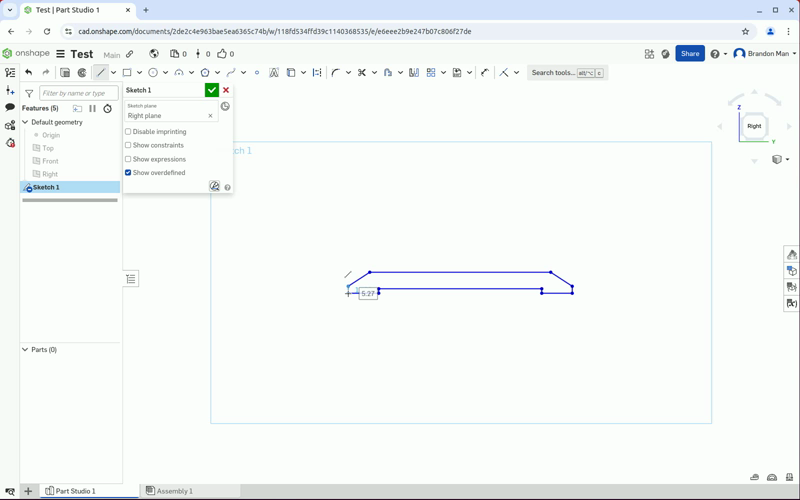
scroll(6)
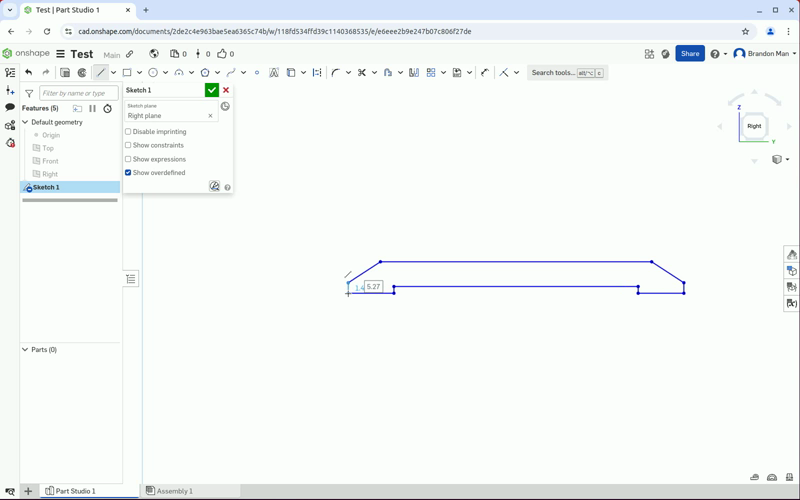
scroll(6)
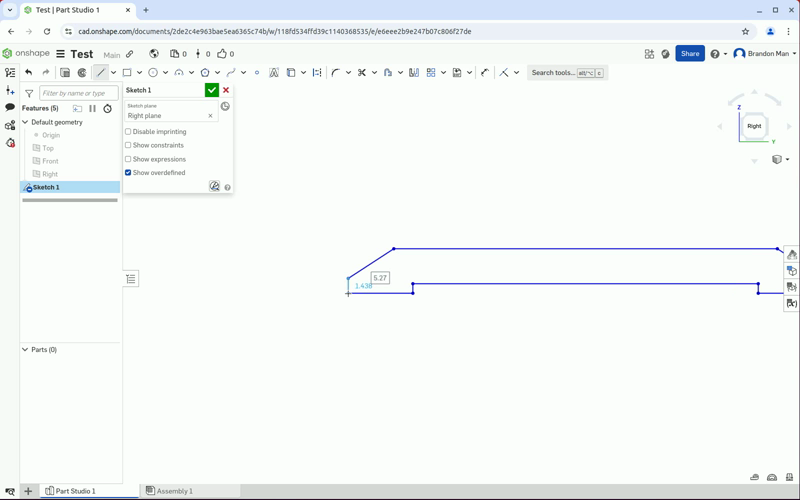
scroll(6)
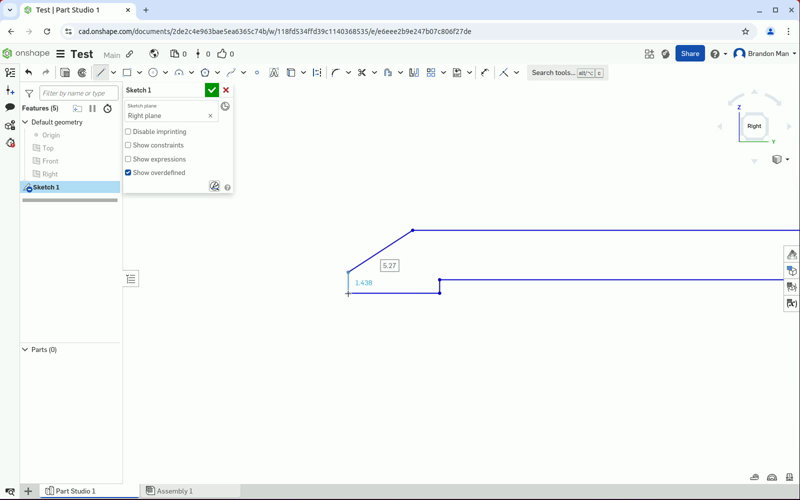
scroll(6)
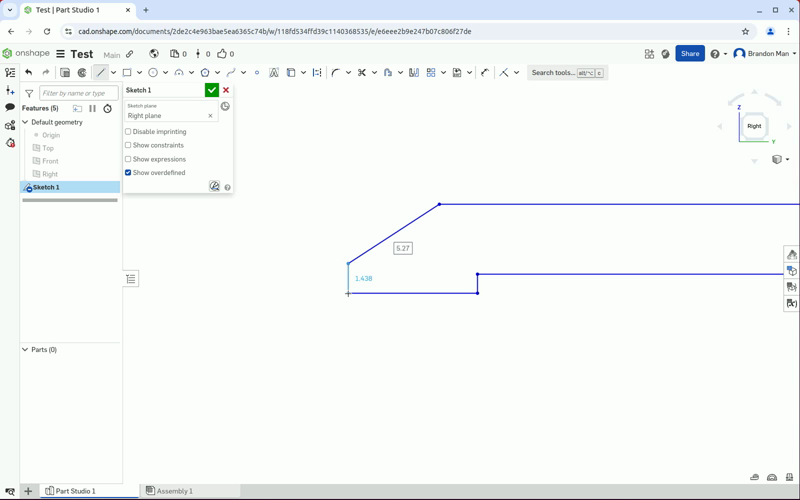
scroll(6)
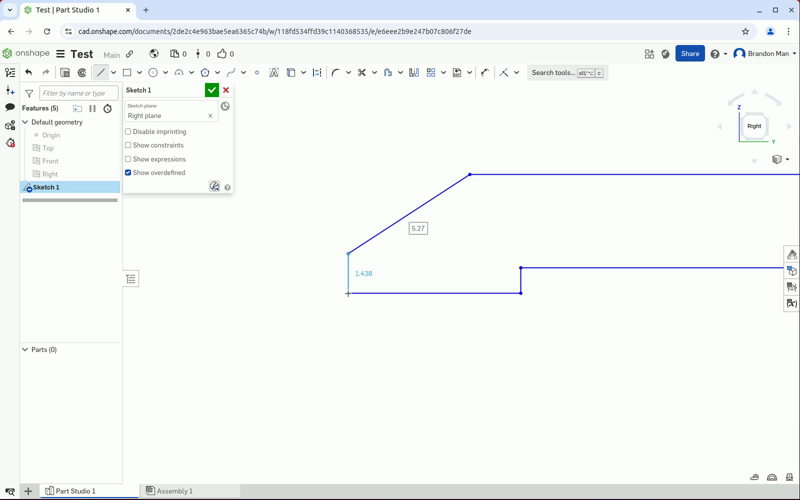
scroll(6)
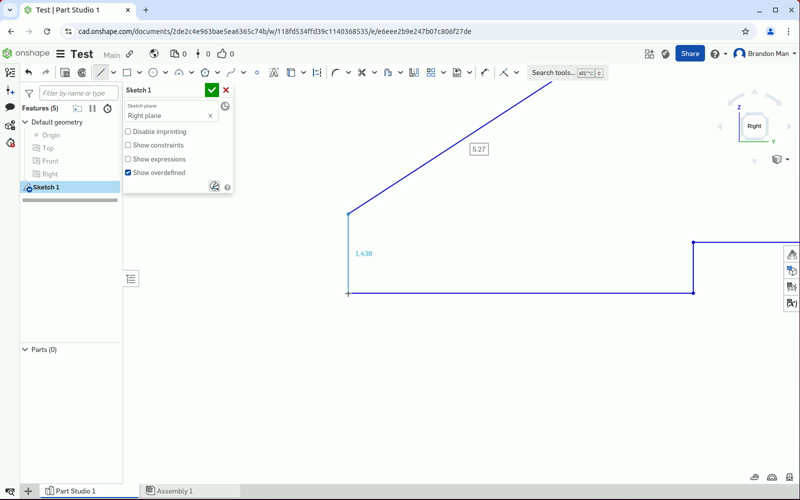
key_up(shift)
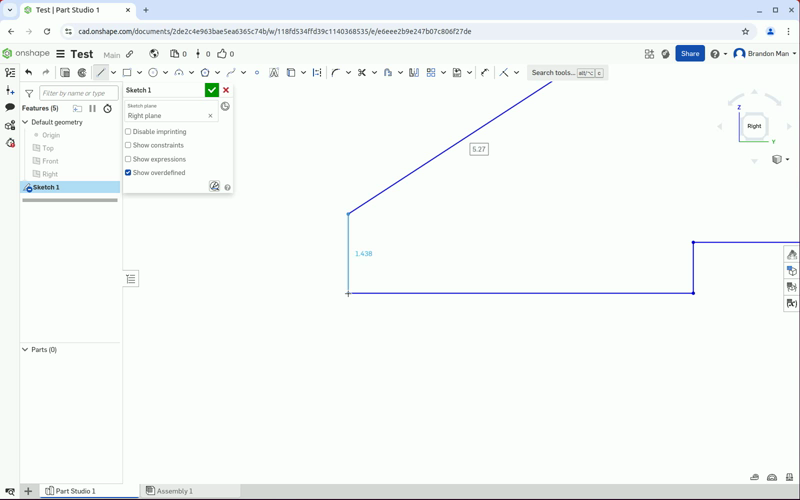
click(348, 293)
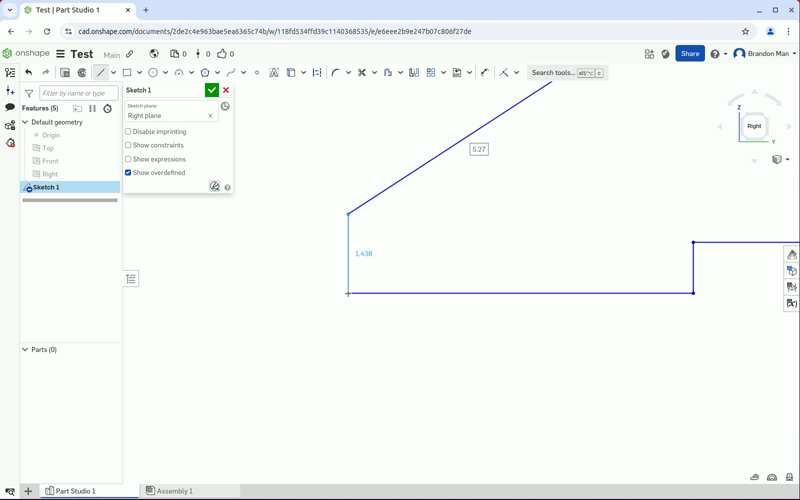
scroll(-6)
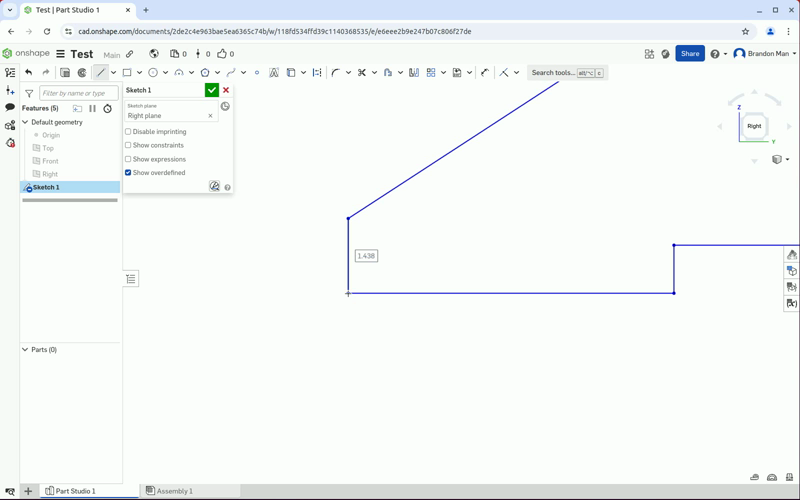
scroll(-6)
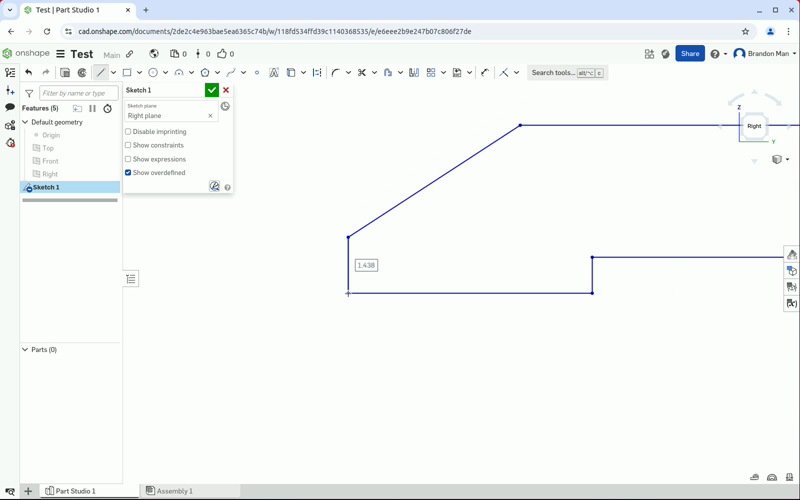
scroll(-6)
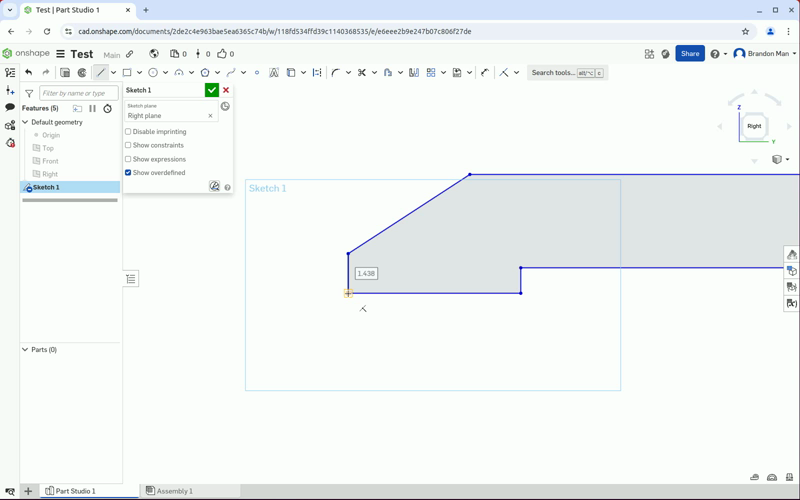
scroll(-6)
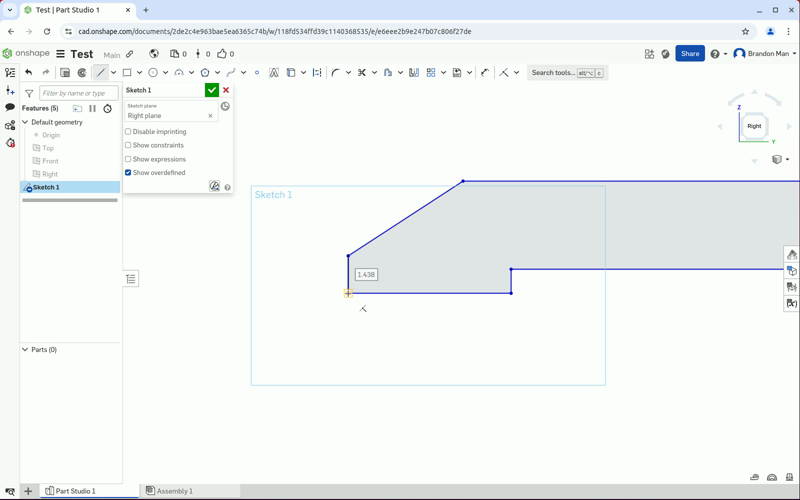
scroll(-6)
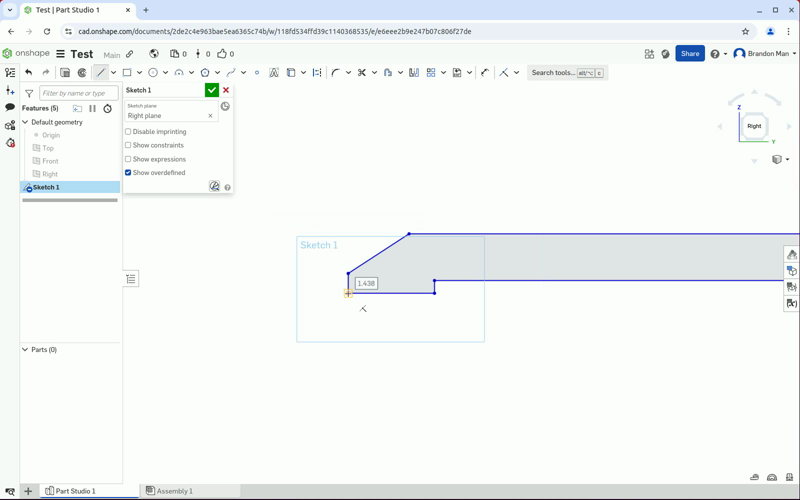
scroll(-6)
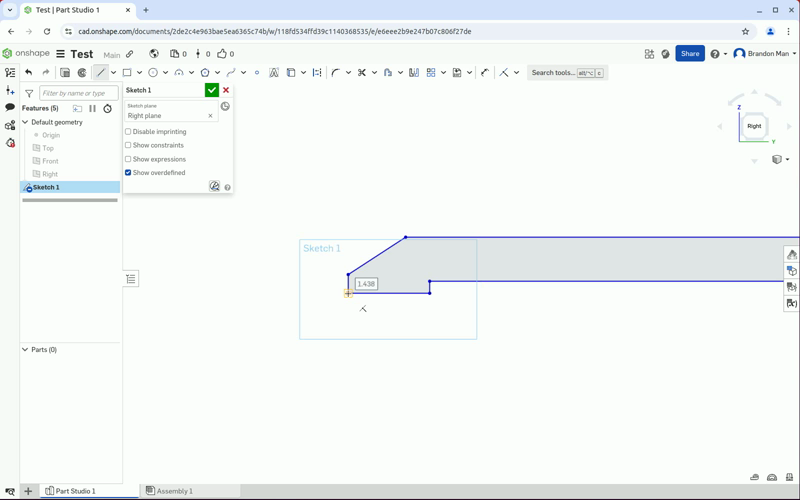
scroll(-6)
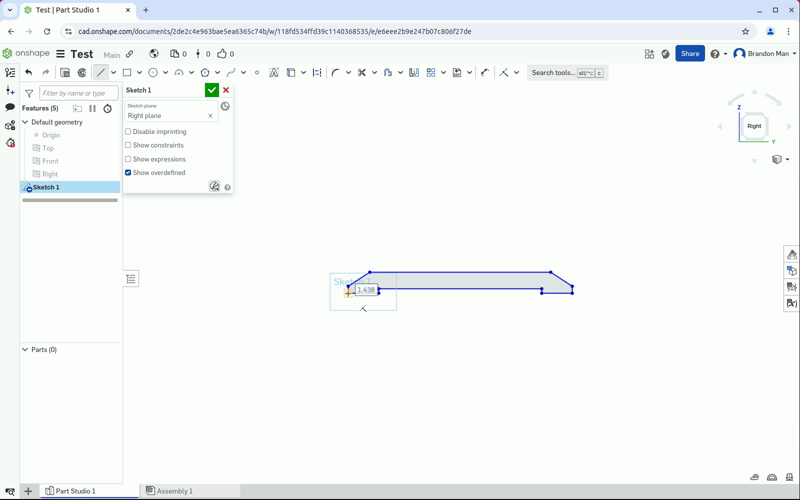
key(esc)
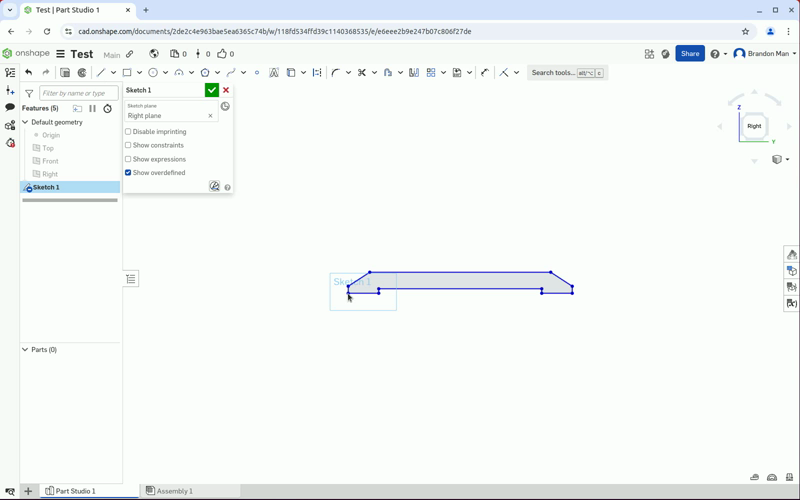
mouse_move(481, 284)
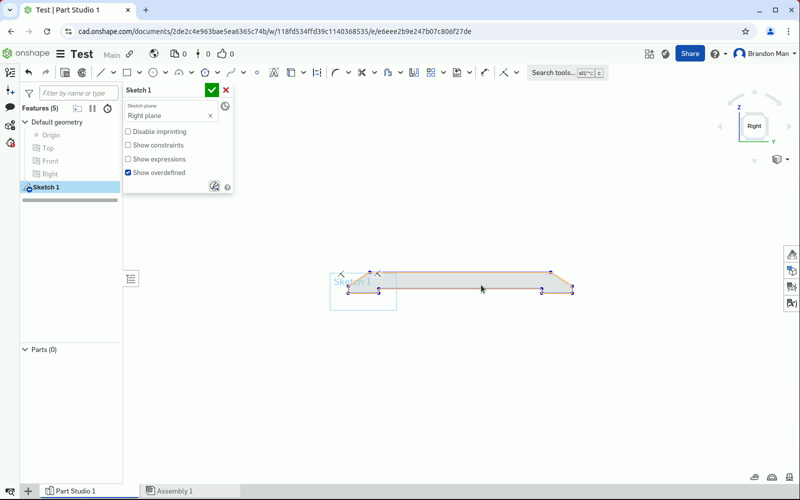
click(481, 284)
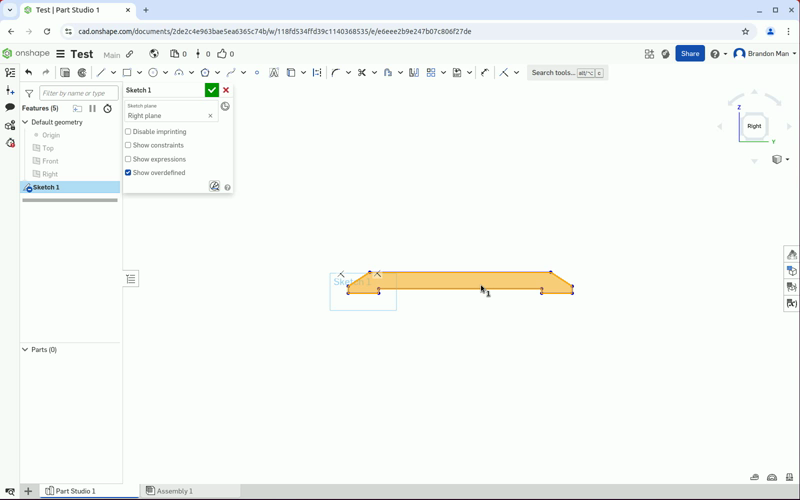
mouse_move(73, 352)
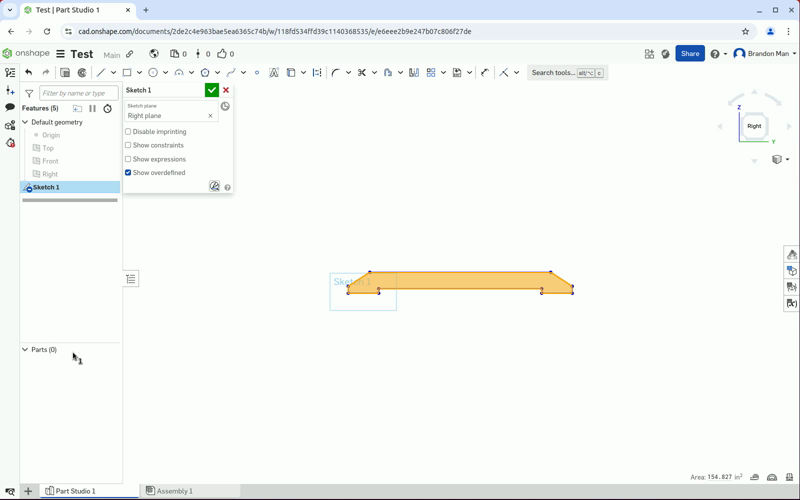
key(shift+y)
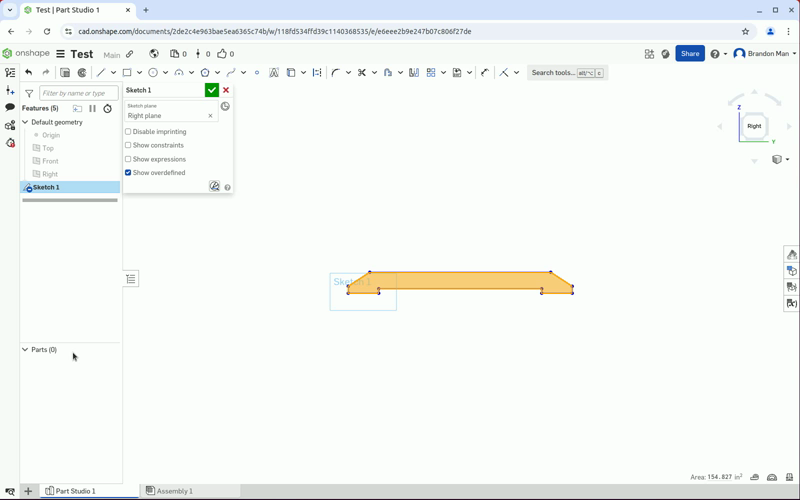
key(shift+e)
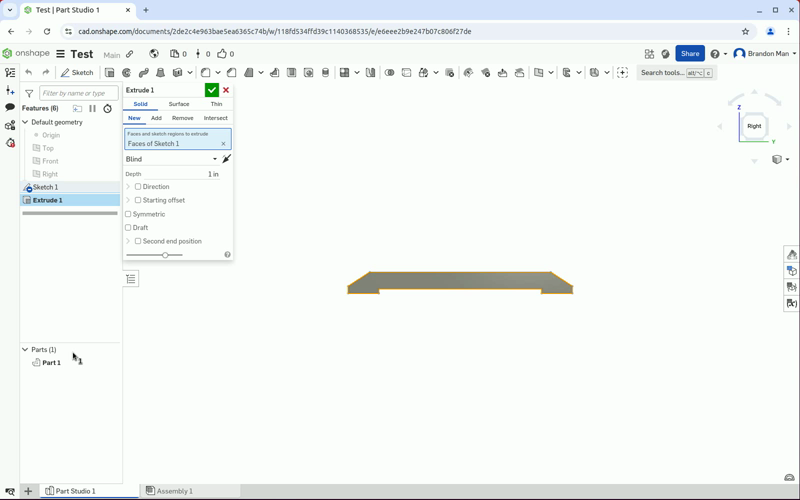
mouse_move(143, 106)
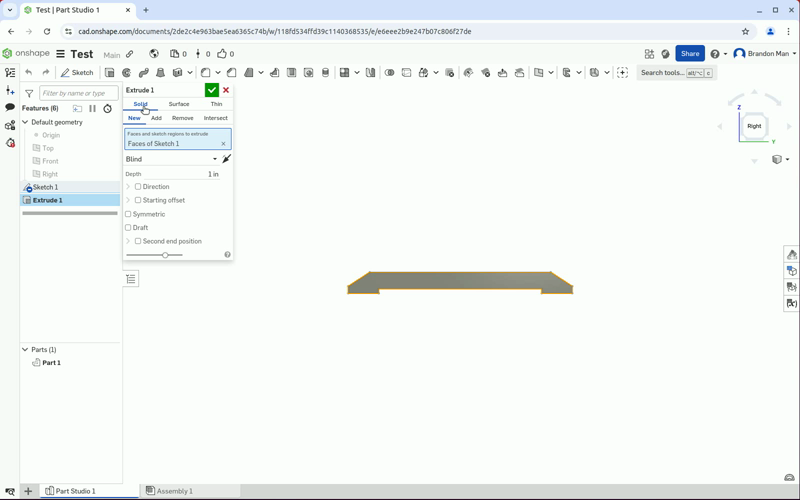
click(143, 106)
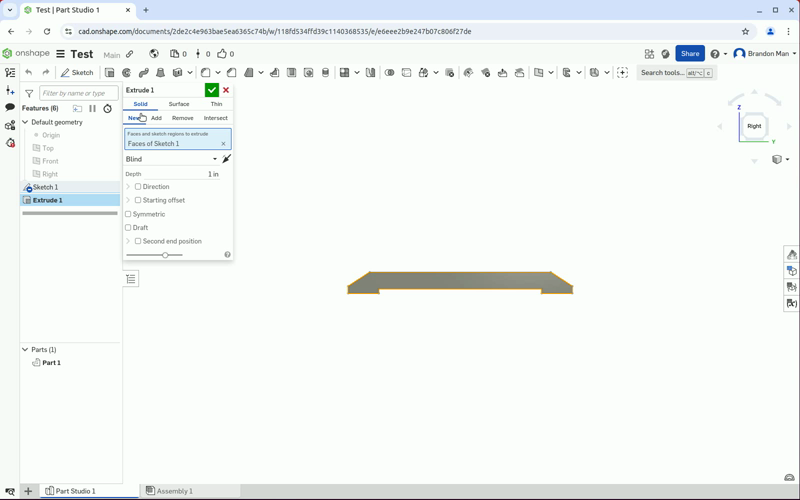
mouse_move(137, 120)
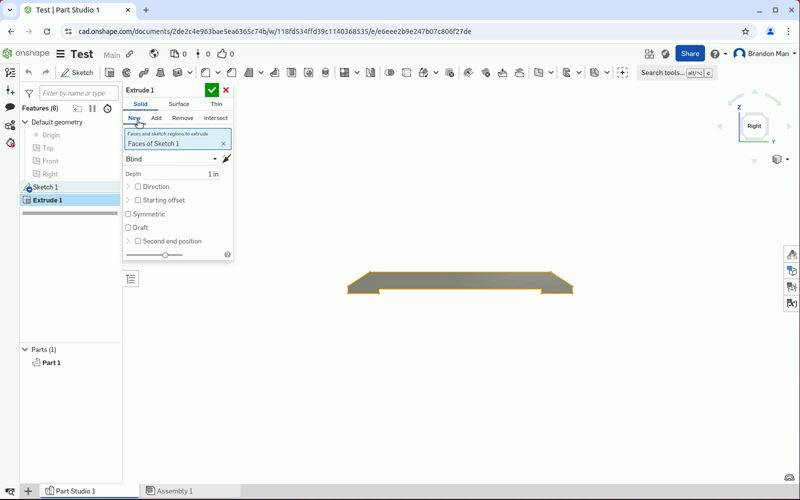
click(137, 120)
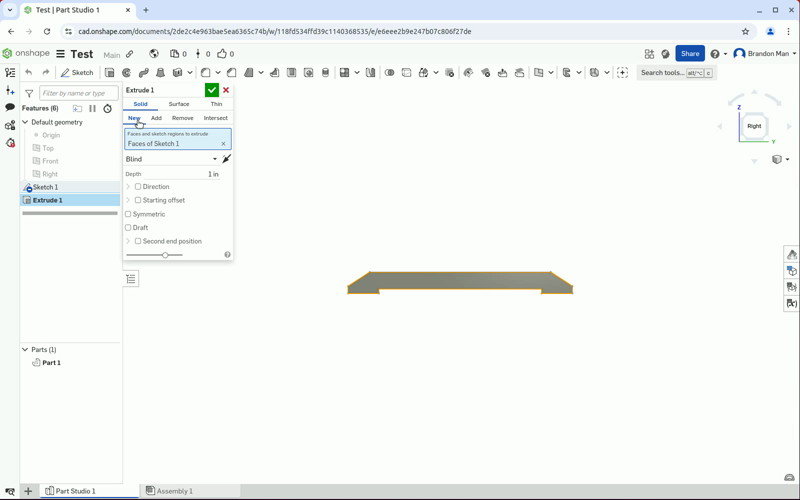
key(tab, 4)
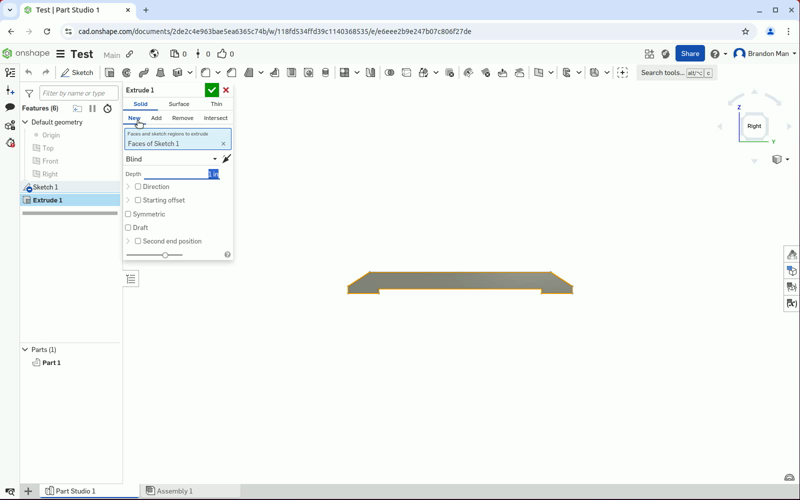
text(4.333)
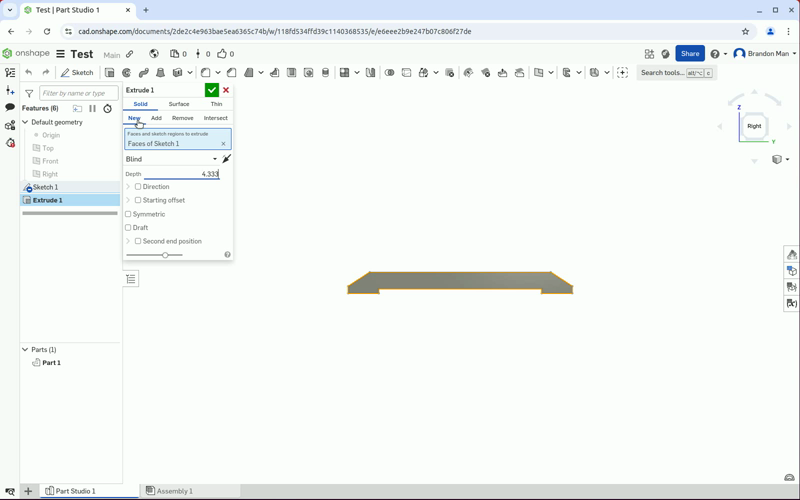
key(enter)
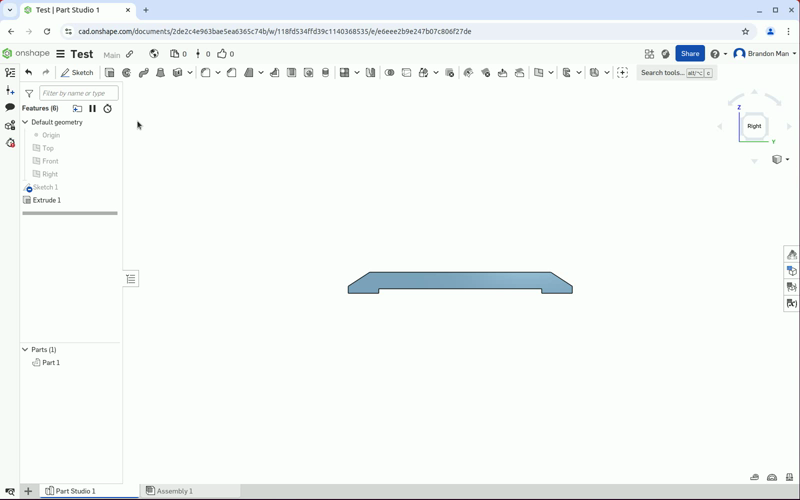
key(shift+h)
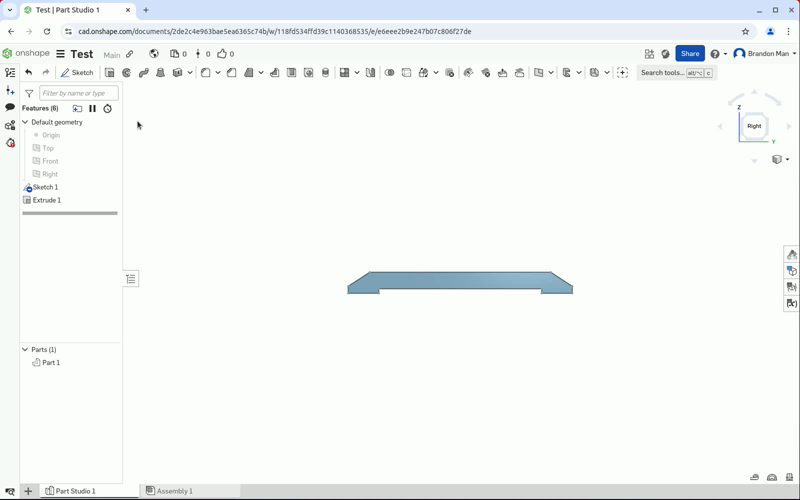
key(shift+h)
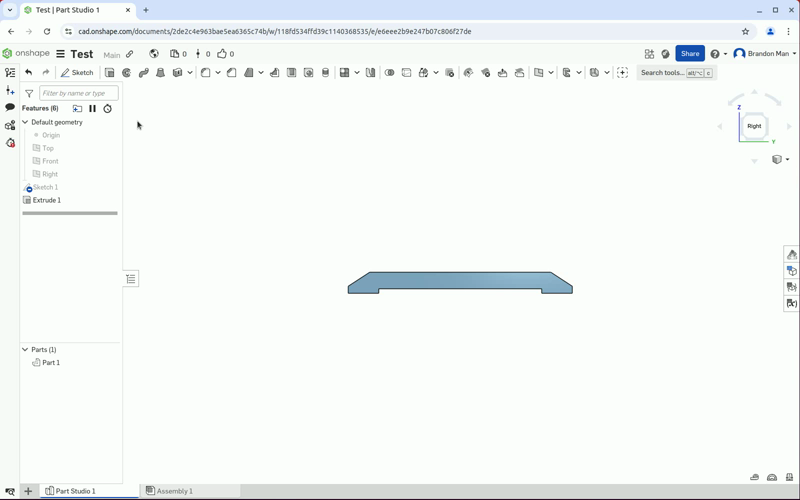
mouse_move(73, 189)
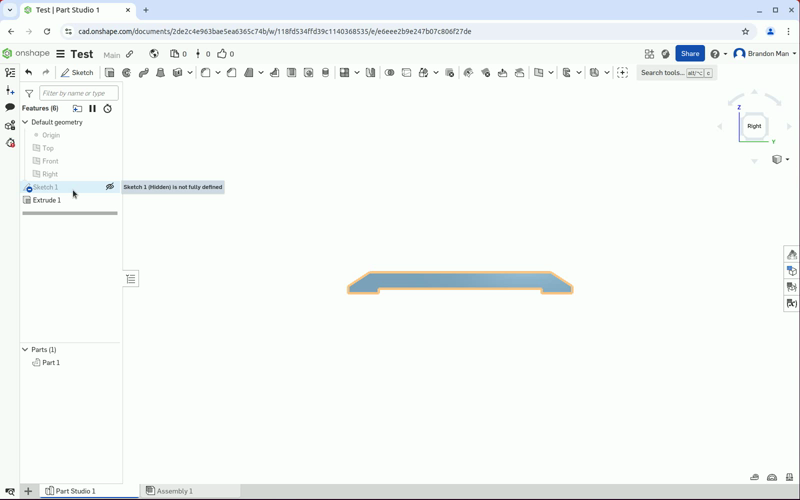
click(73, 189)
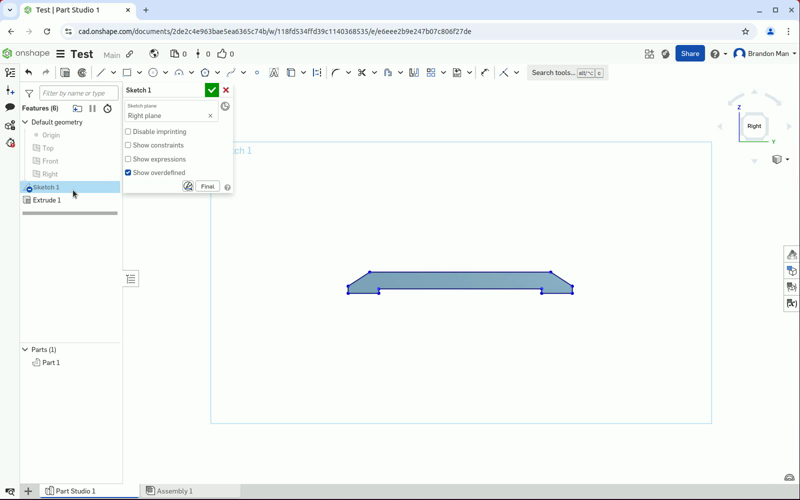
mouse_move(229, 92)
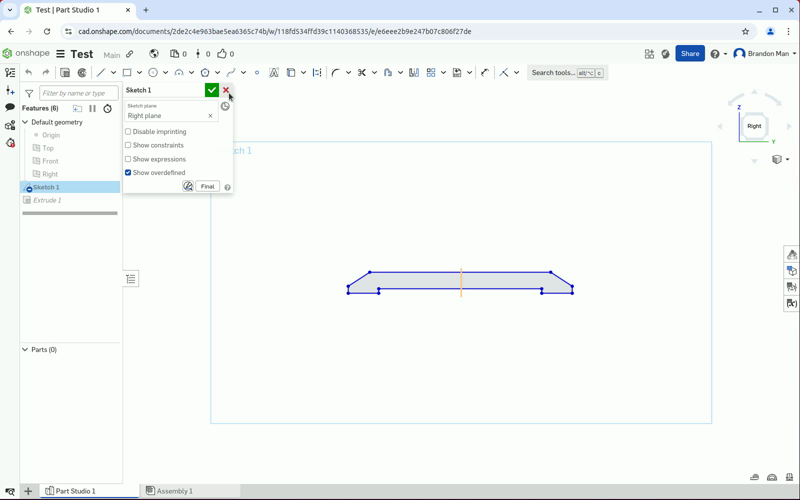
click(229, 92)
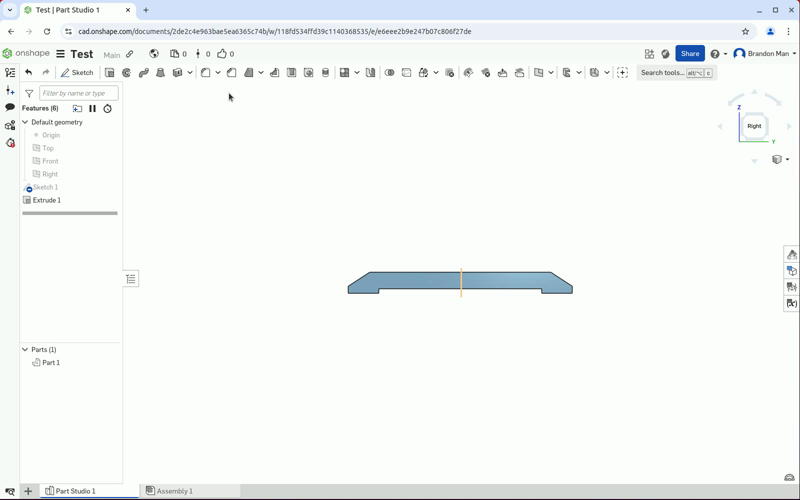
mouse_move(73, 352)
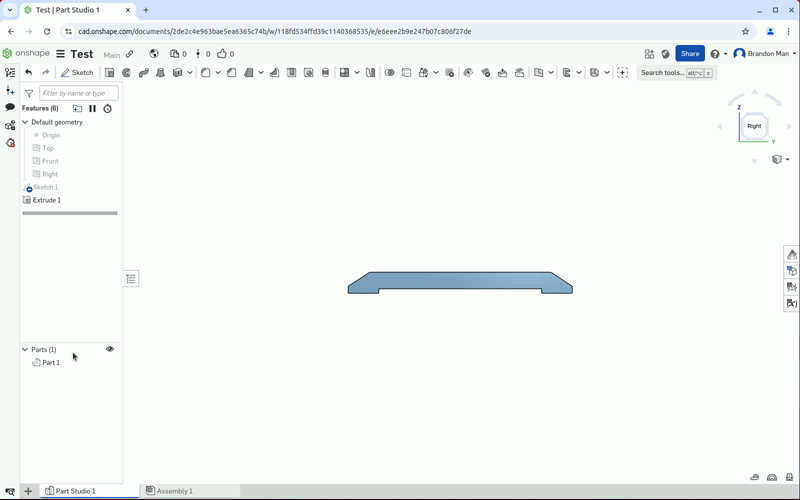
key(y)
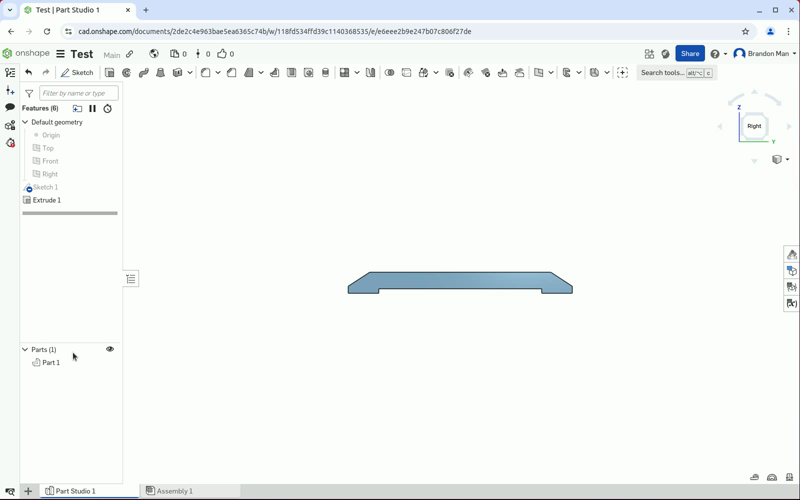
key(shift+p)
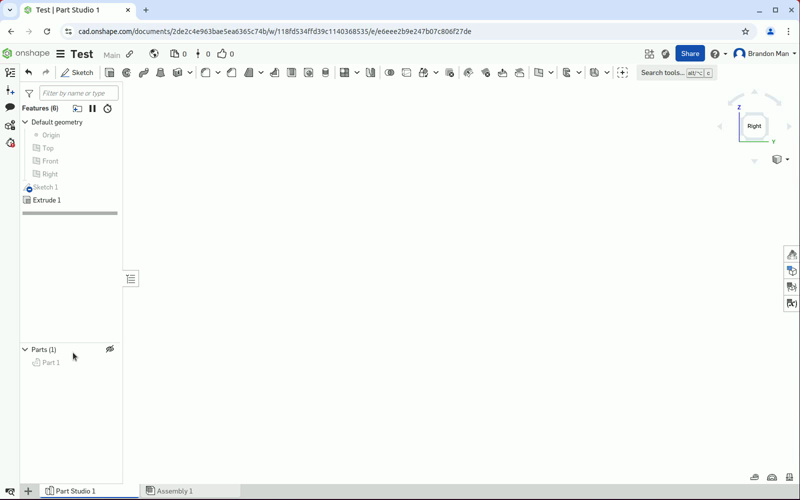
key(space)
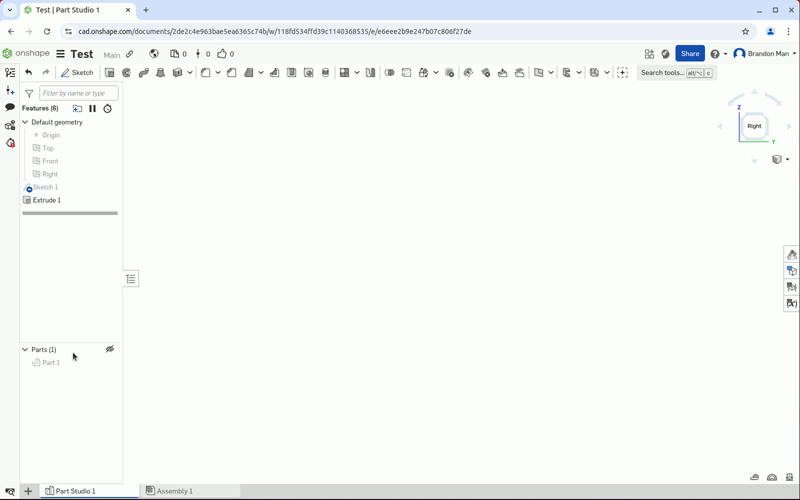
key_down(shift)
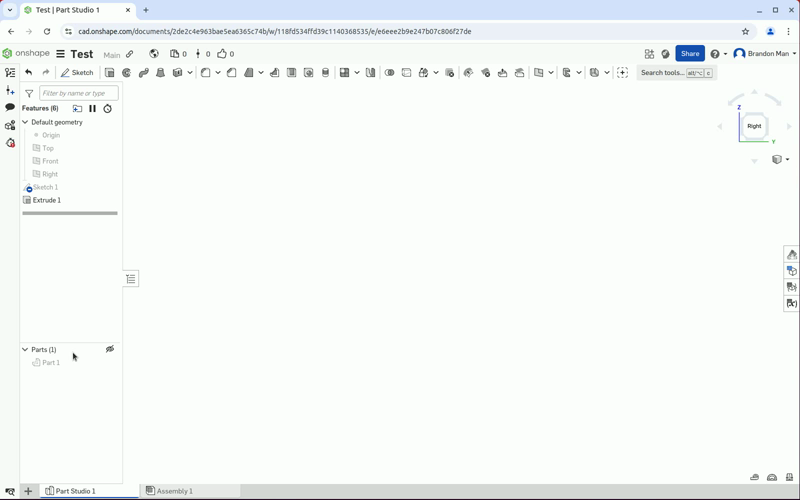
key(right)
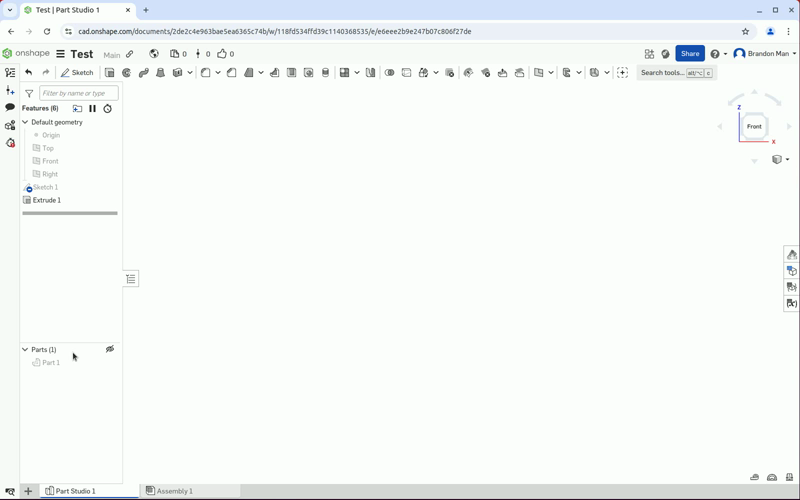
key_up(shift)
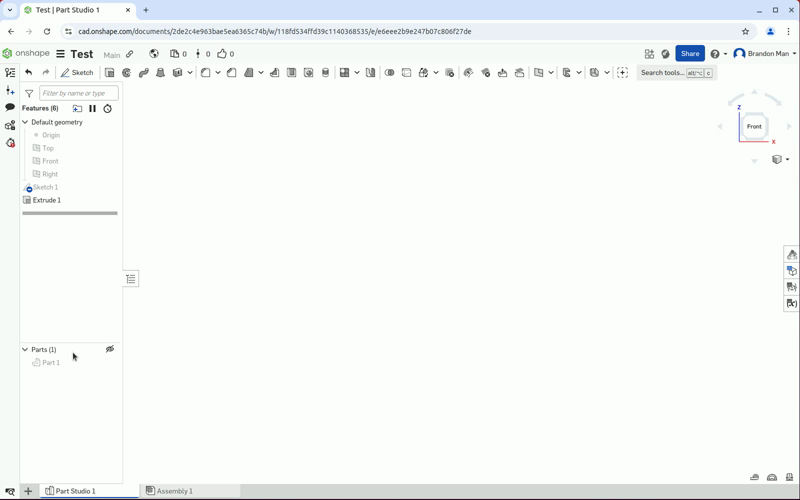
key(space)
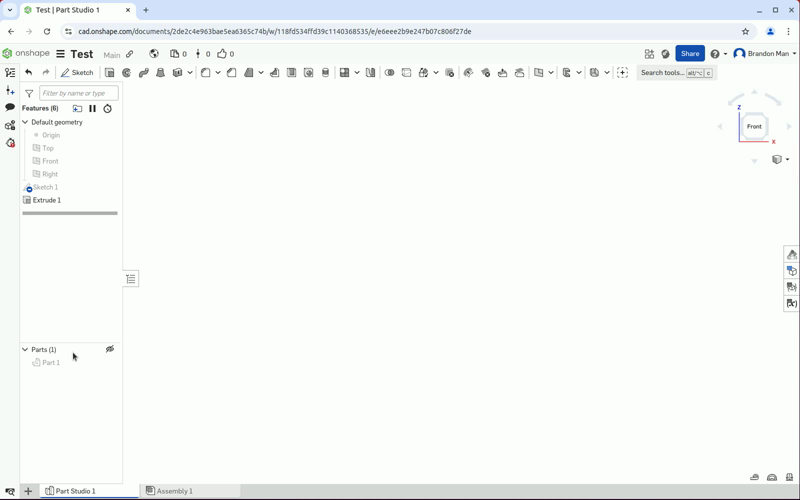
key_down(shift)
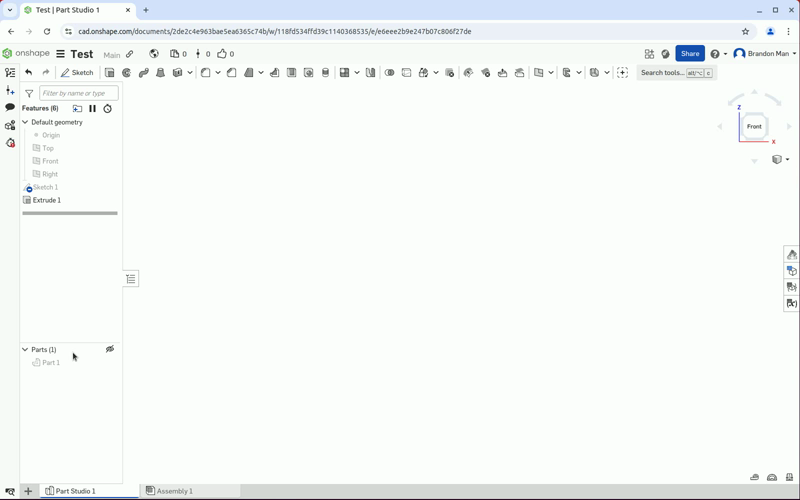
key(down)
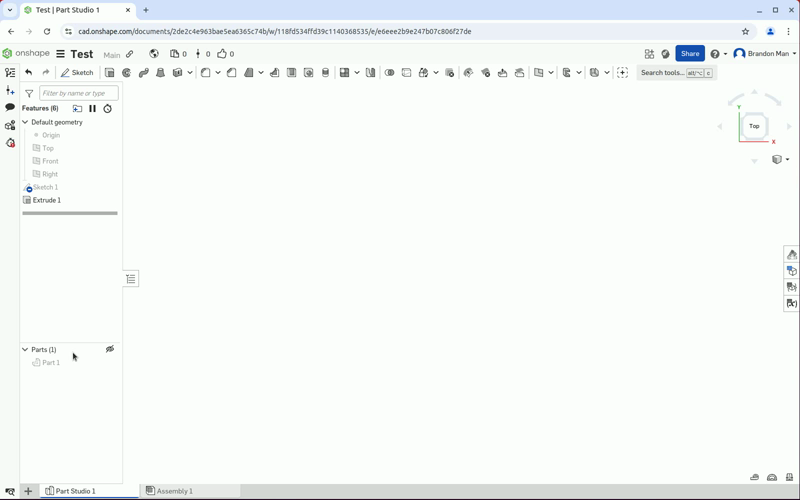
key_up(shift)
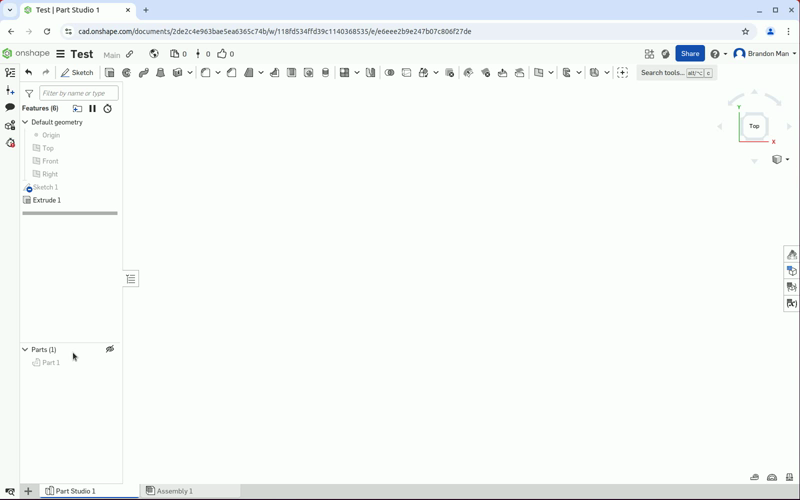
mouse_move(73, 352)
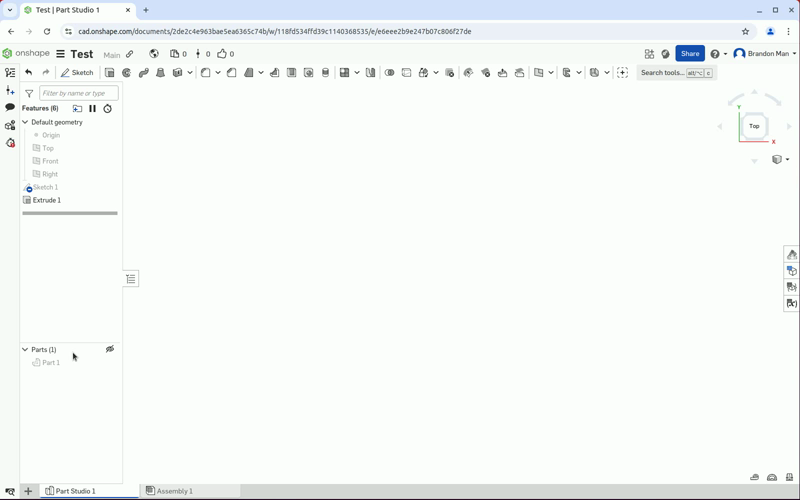
key(shift+y)
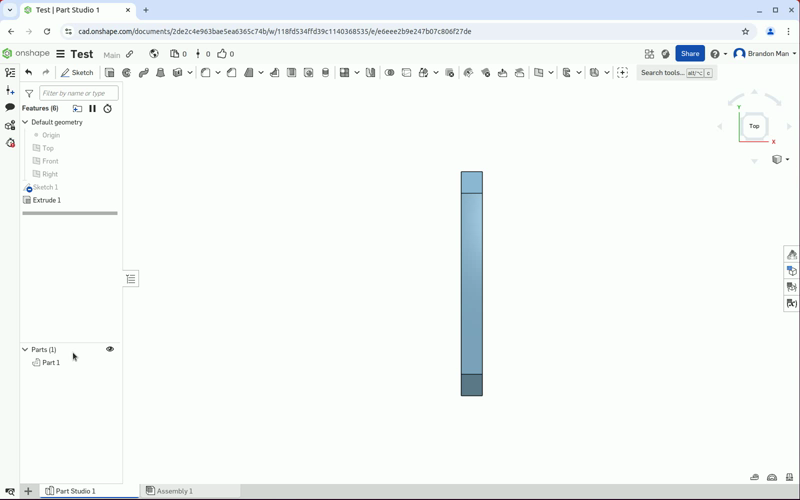
mouse_move(541, 75)
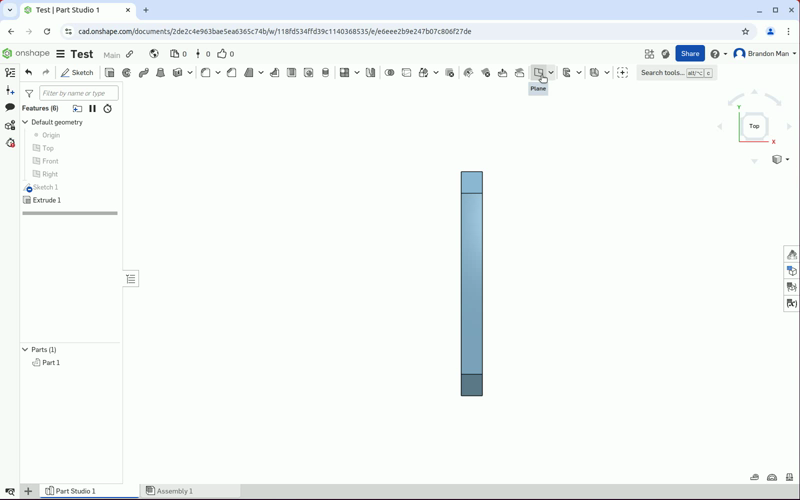
click(541, 75)
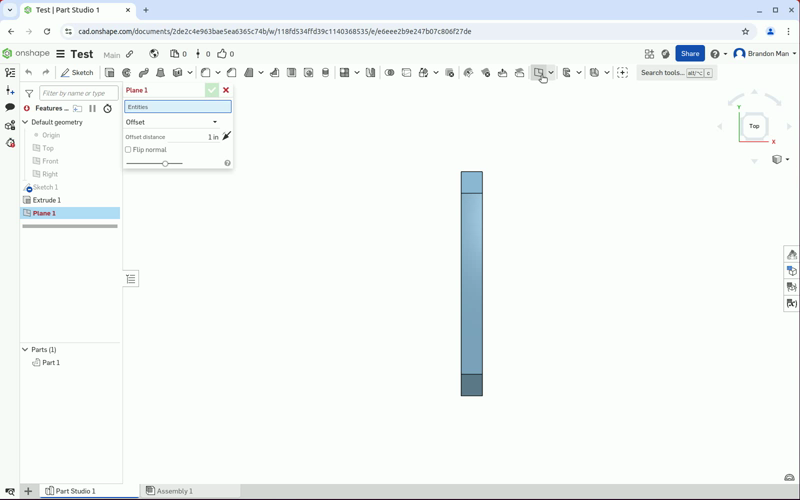
mouse_move(73, 150)
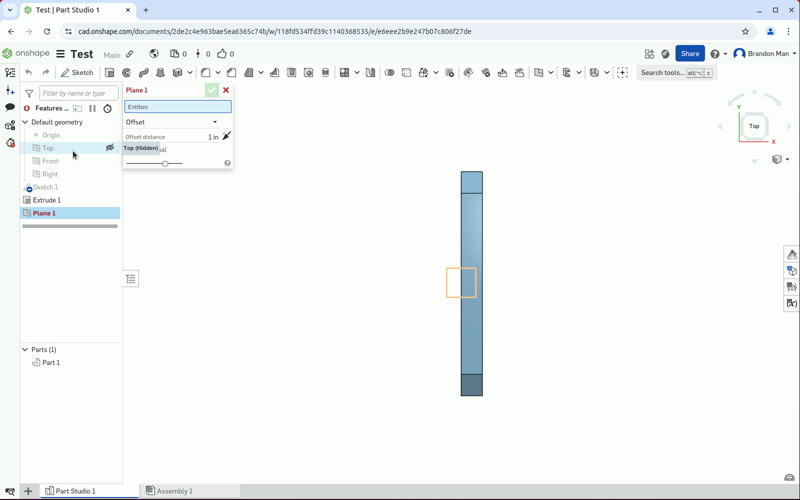
click(73, 150)
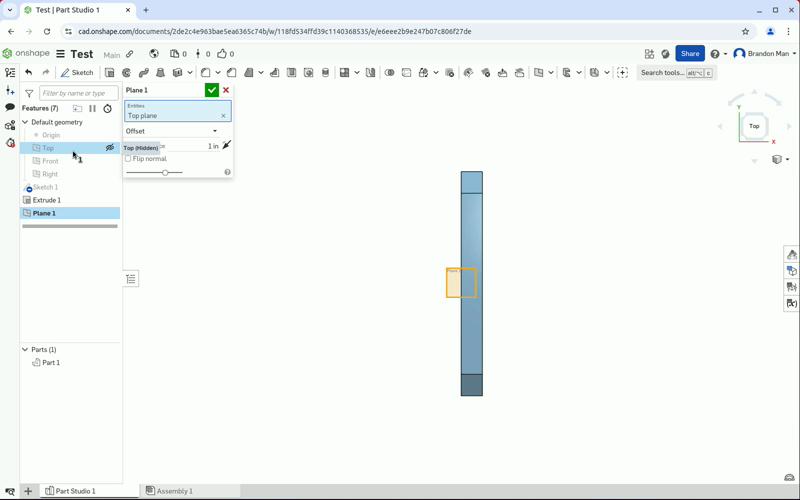
key(tab, 2)
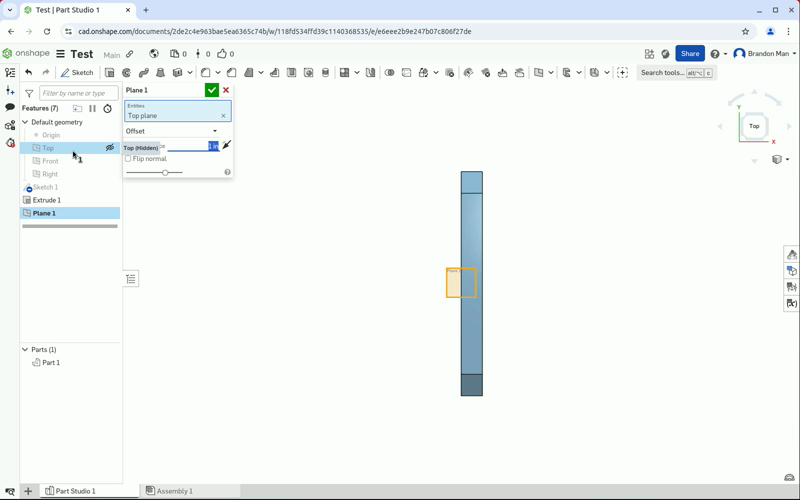
text(2.157)
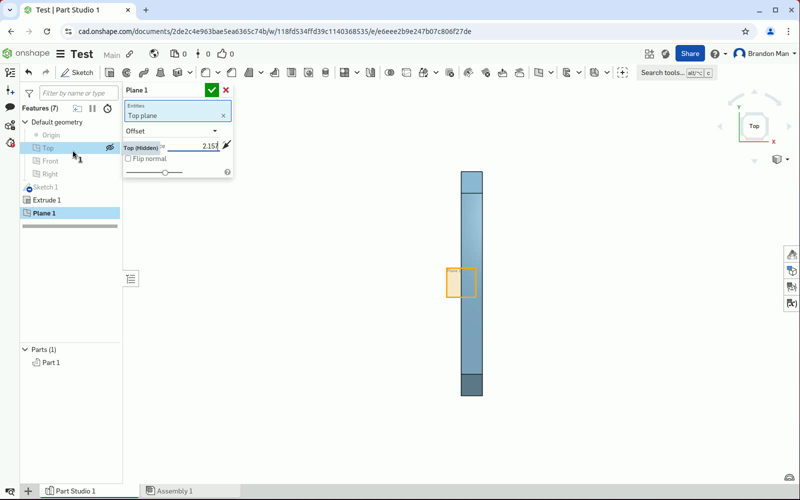
key(enter, 2)
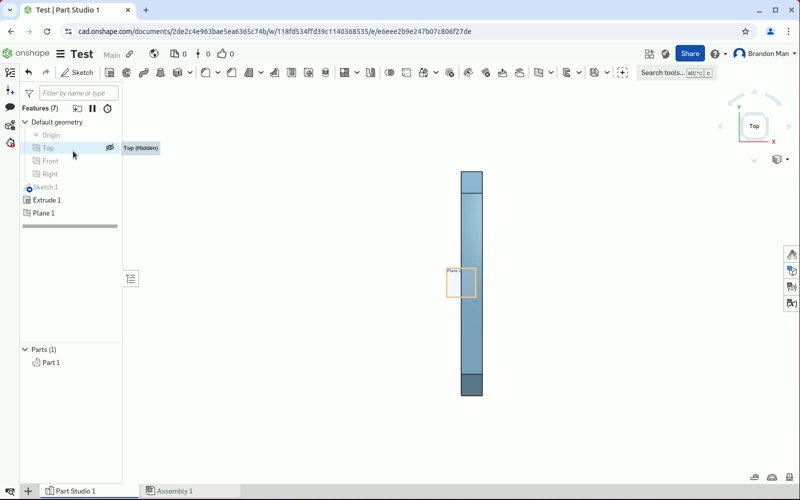
key(shift+s)
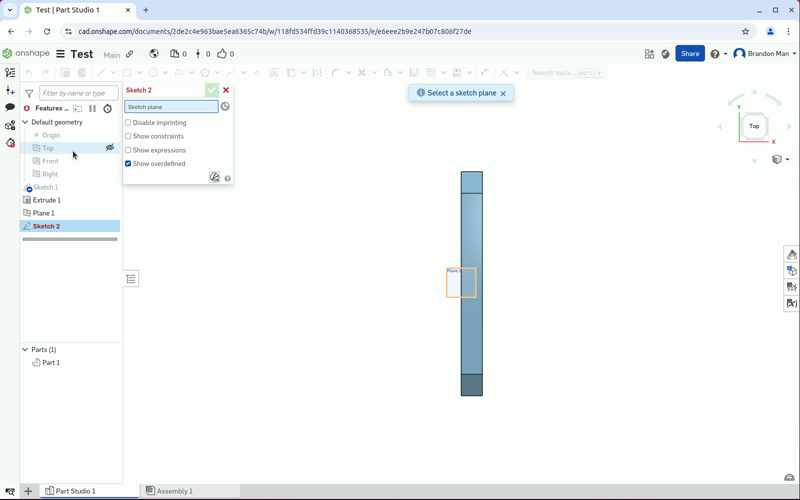
mouse_move(73, 215)
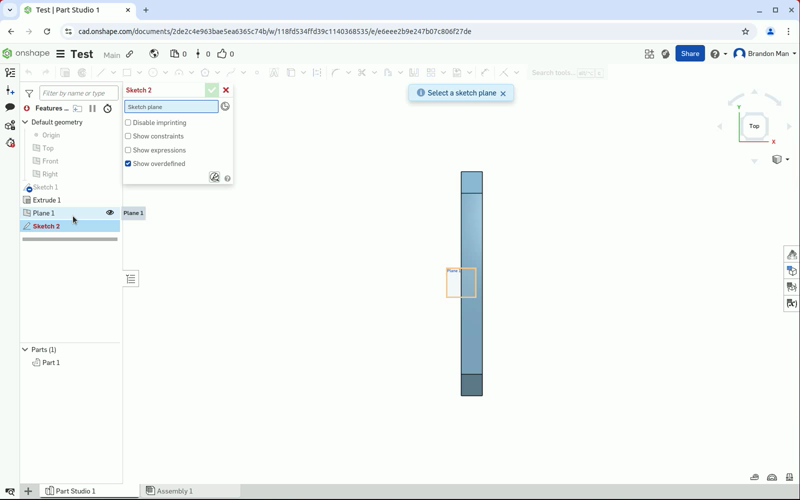
click(73, 215)
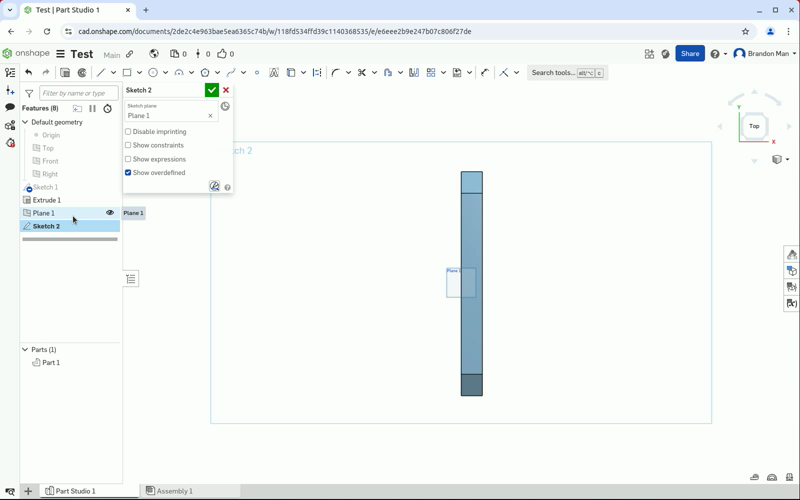
mouse_move(73, 352)
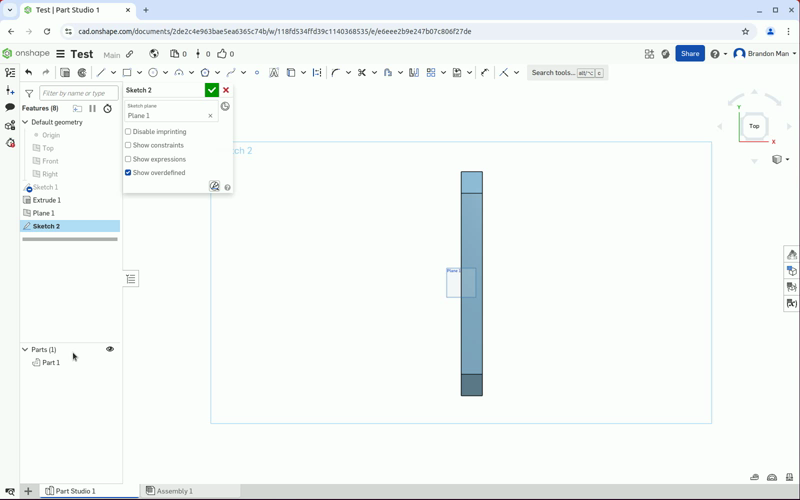
key(y)
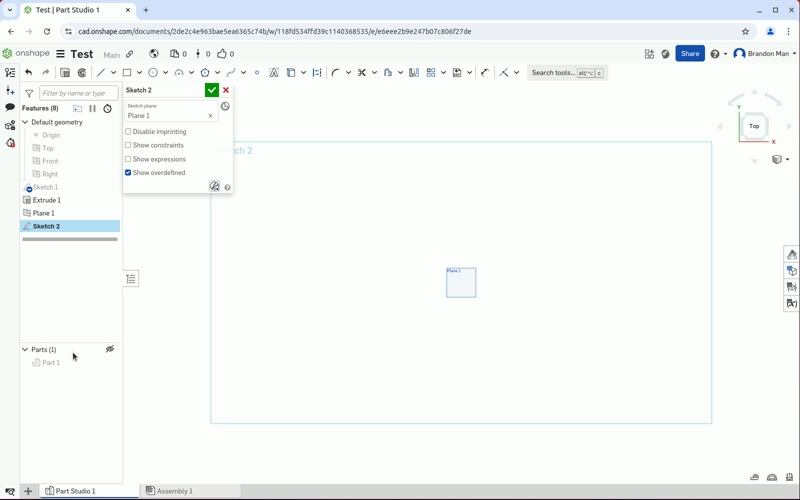
key(l)
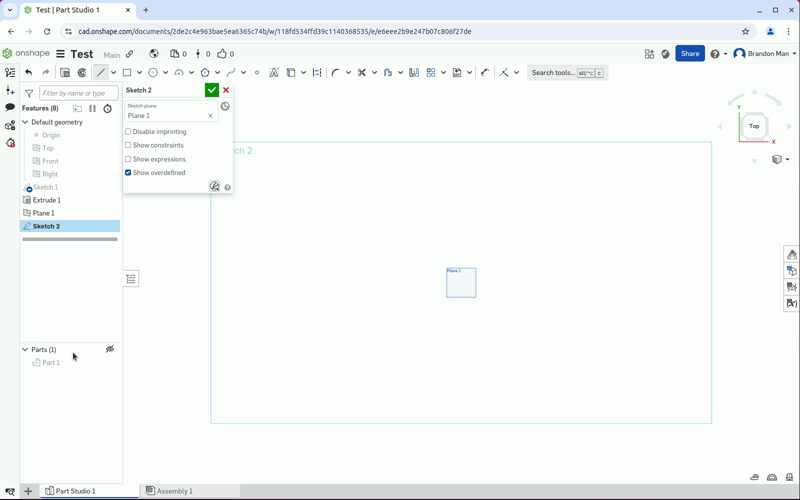
key_down(shift)
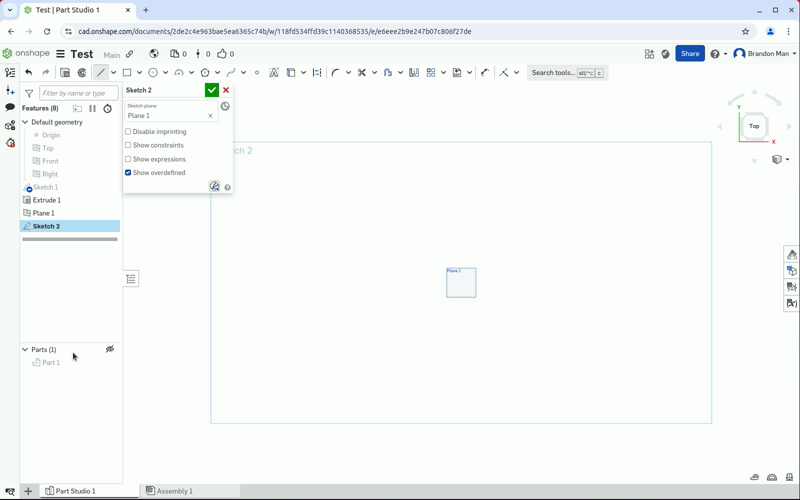
mouse_move(465, 282)
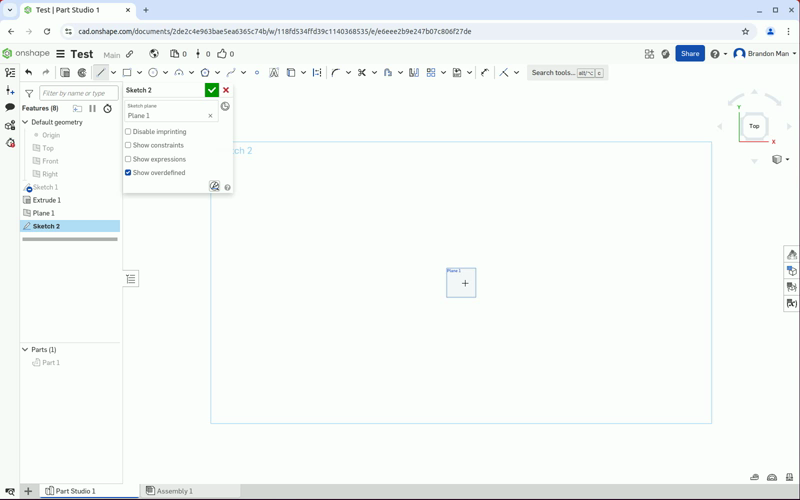
click(465, 282)
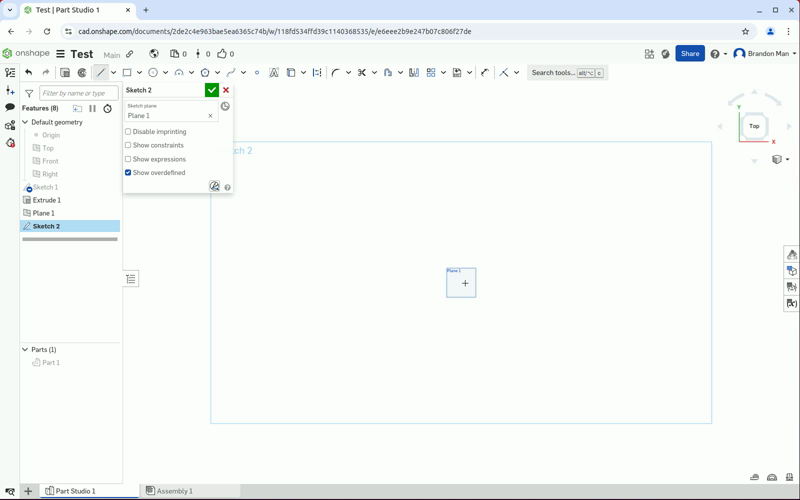
key_up(shift)
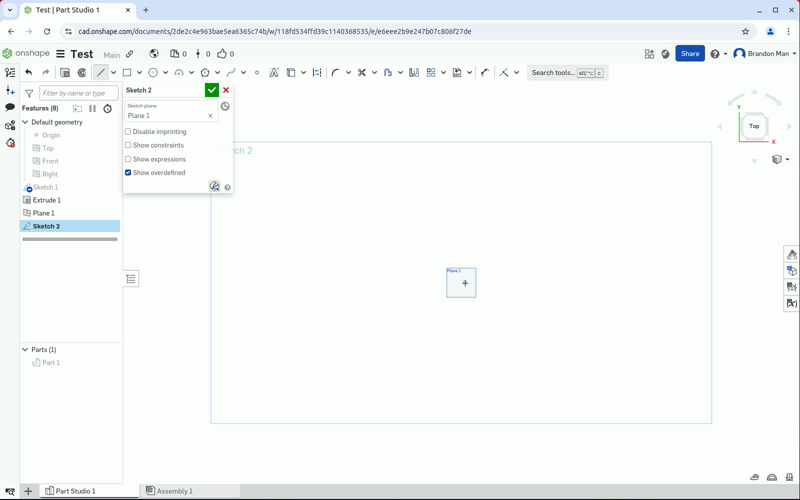
key_down(shift)
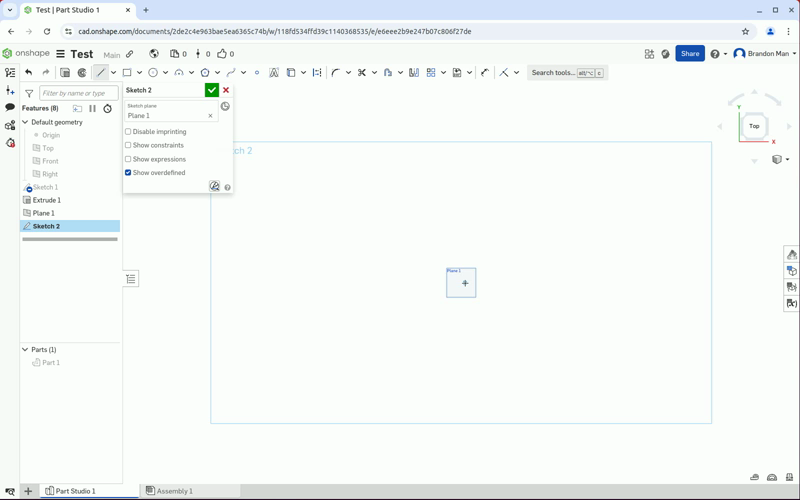
mouse_move(495, 282)
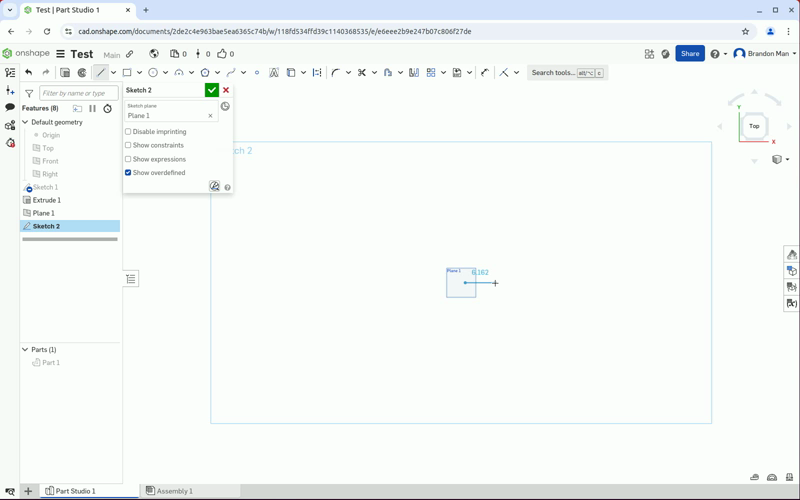
mouse_move(477, 282)
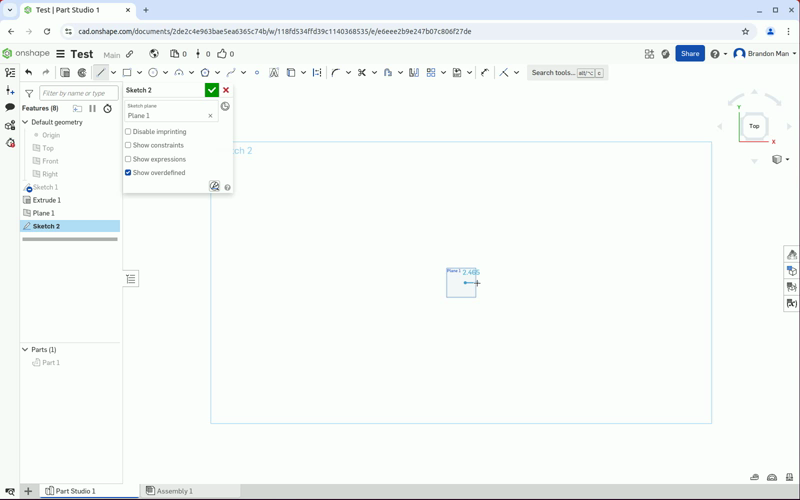
click(477, 282)
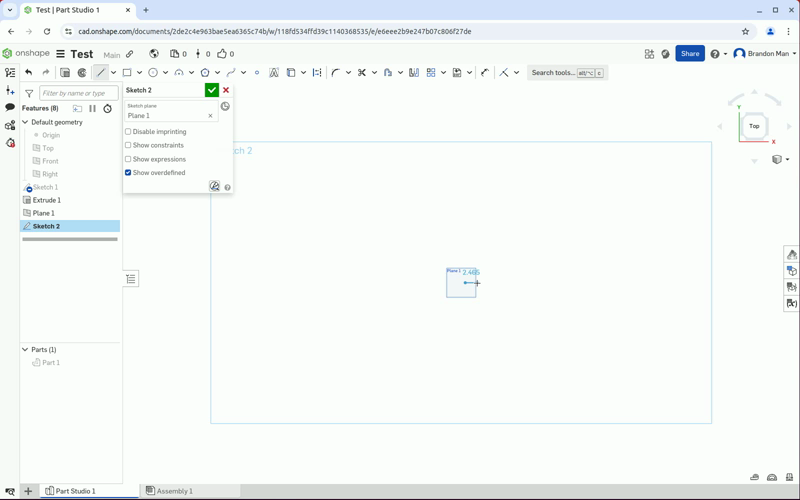
key_up(shift)
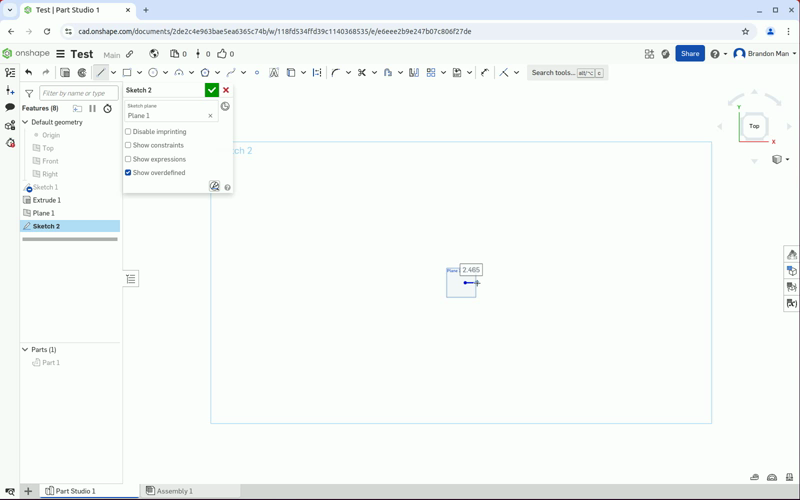
key_down(shift)
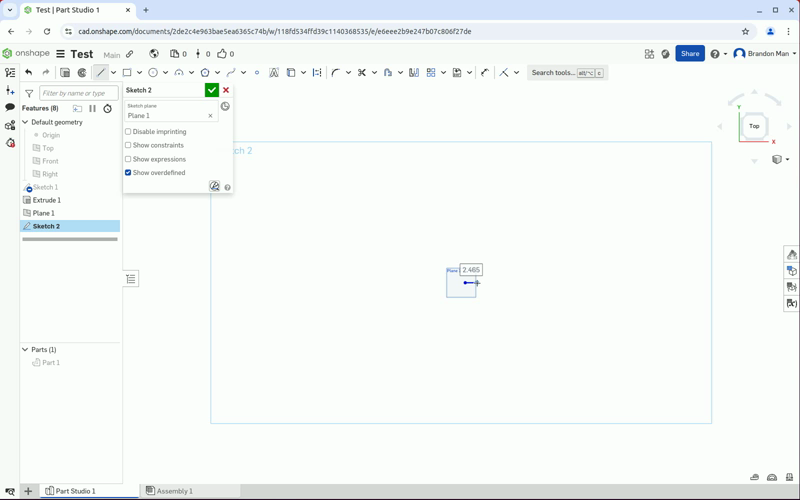
mouse_move(507, 282)
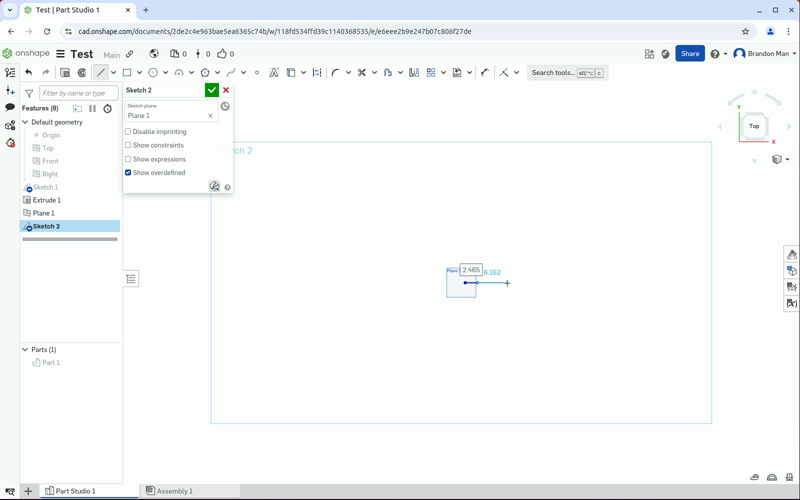
mouse_move(477, 276)
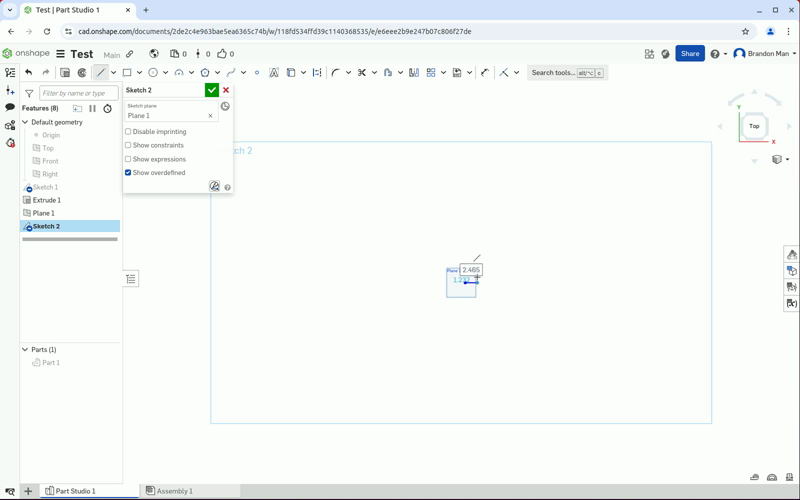
scroll(6)
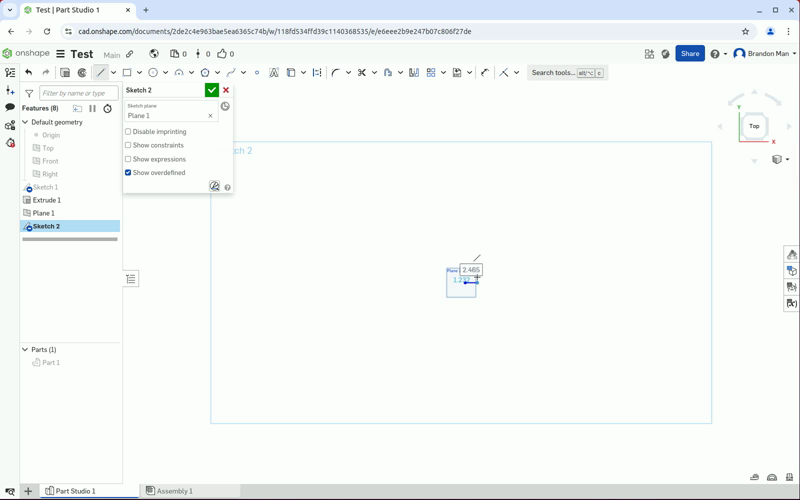
scroll(6)
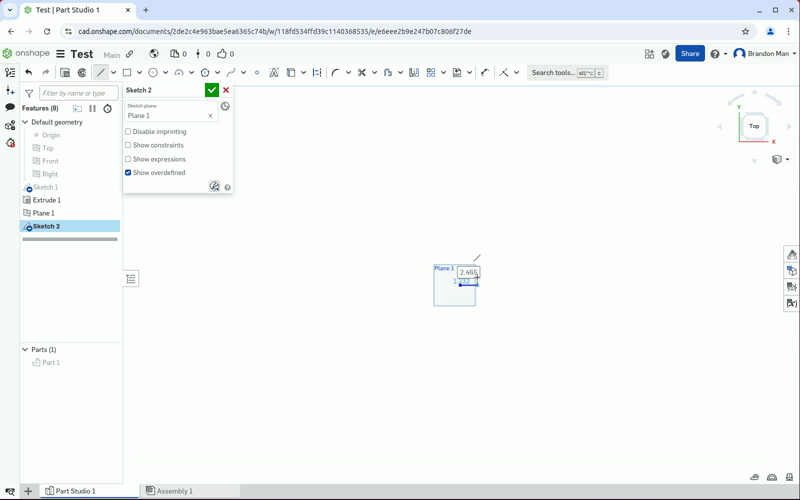
scroll(6)
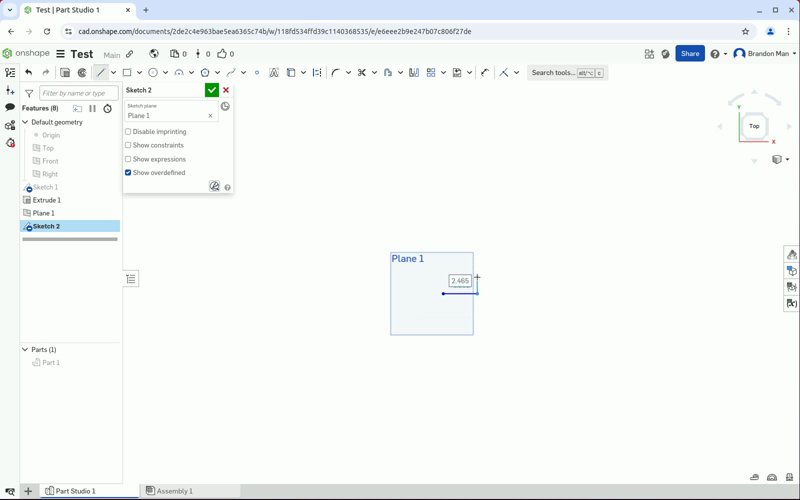
scroll(6)
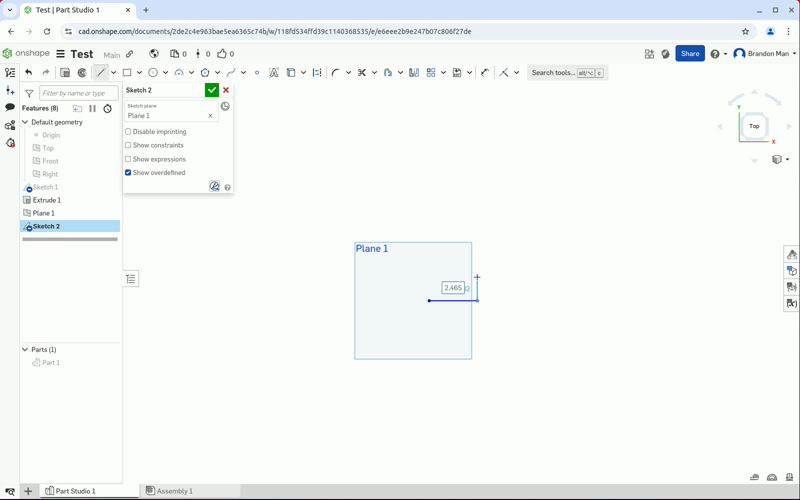
scroll(6)
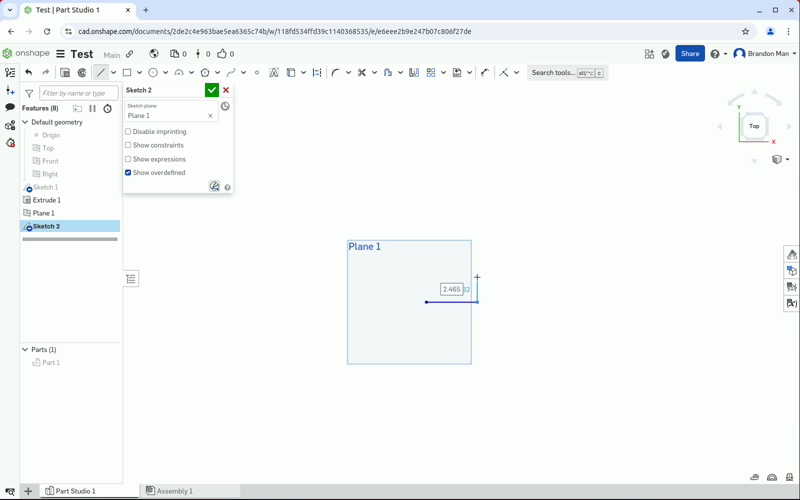
scroll(6)
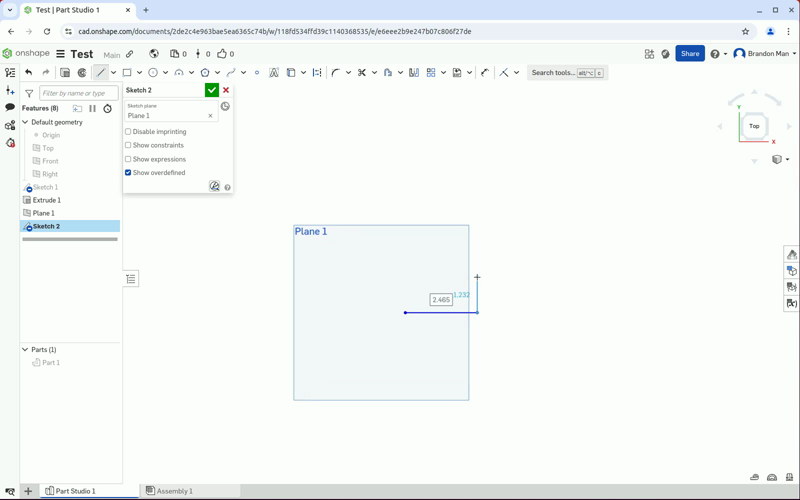
scroll(6)
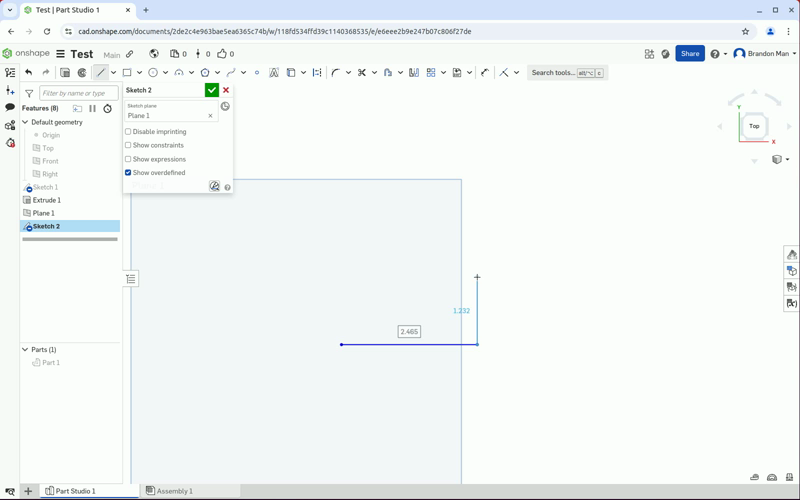
click(477, 276)
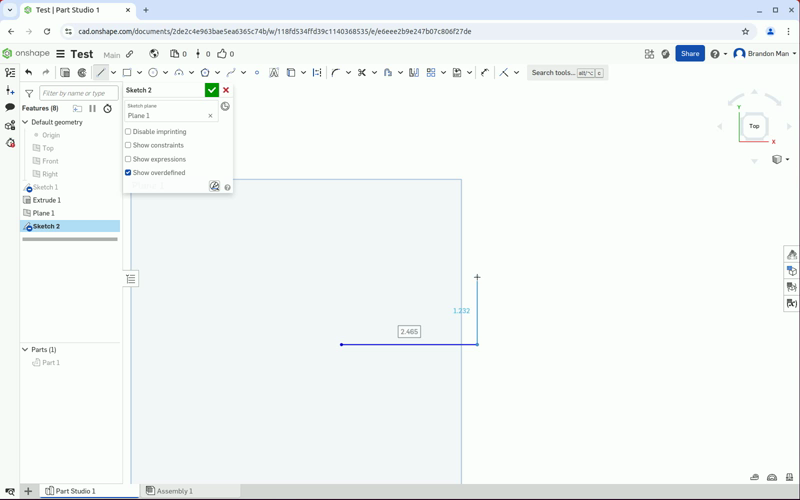
scroll(-6)
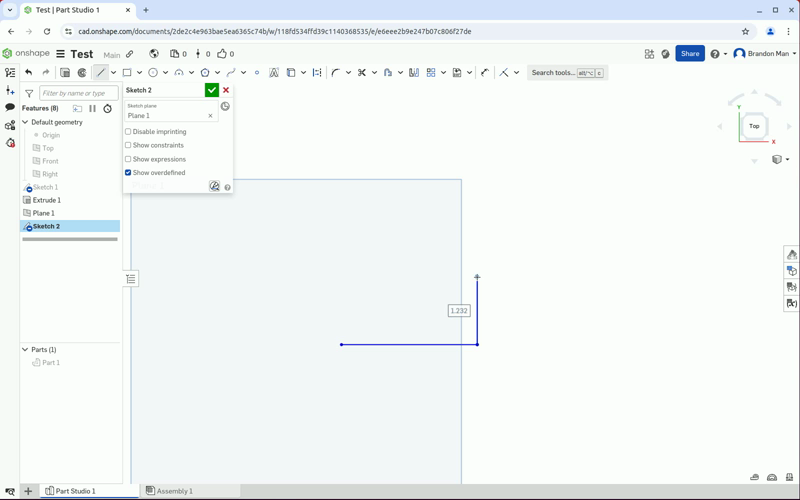
scroll(-6)
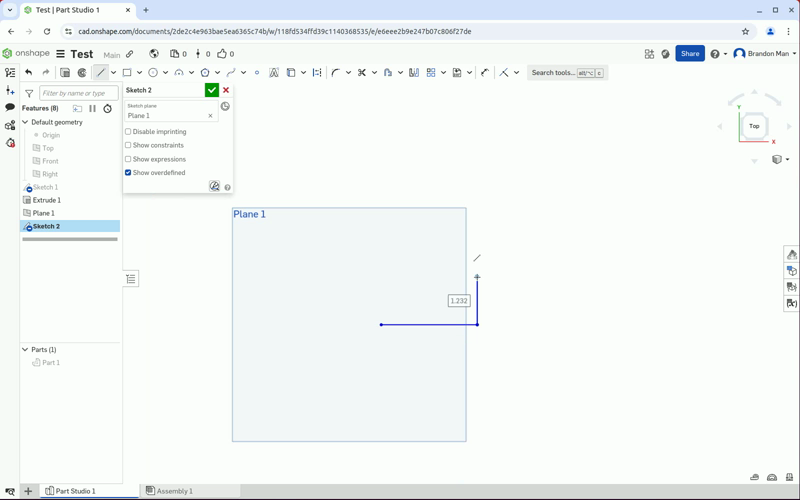
scroll(-6)
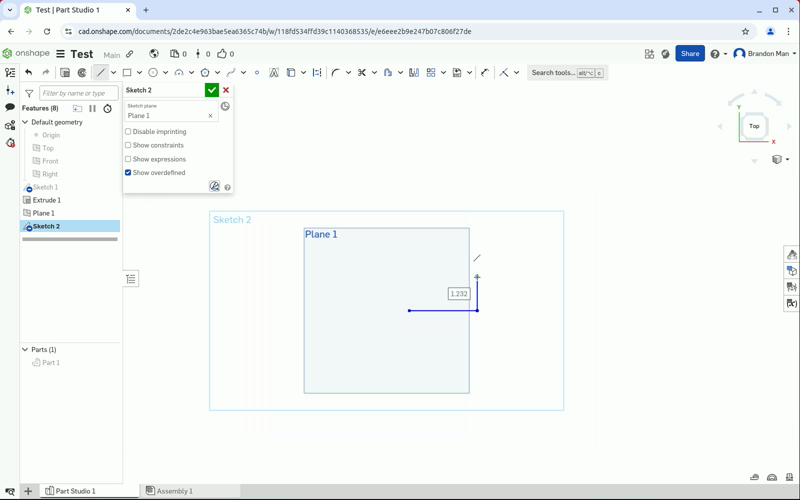
scroll(-6)
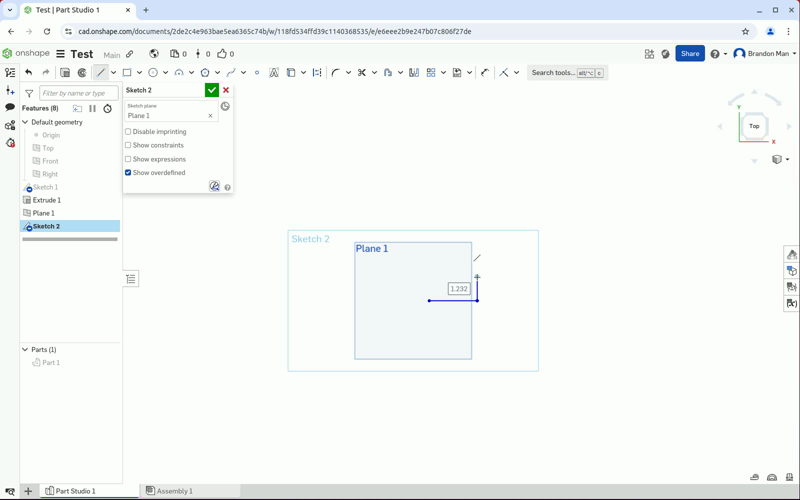
scroll(-6)
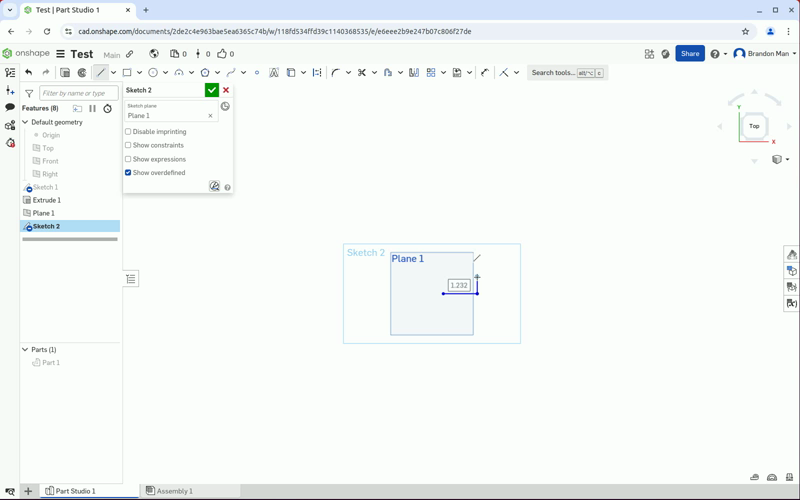
scroll(-6)
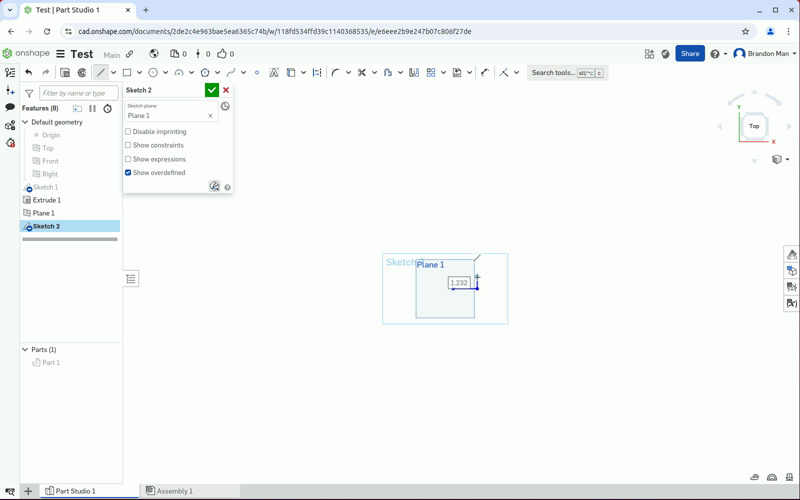
scroll(-6)
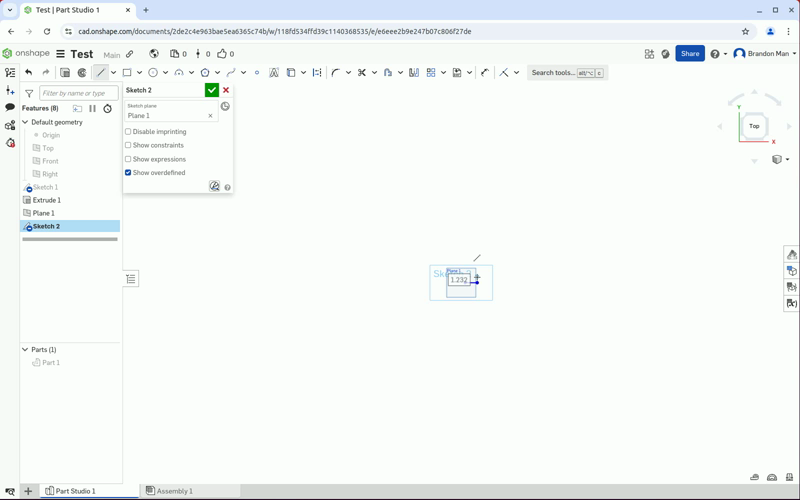
key_up(shift)
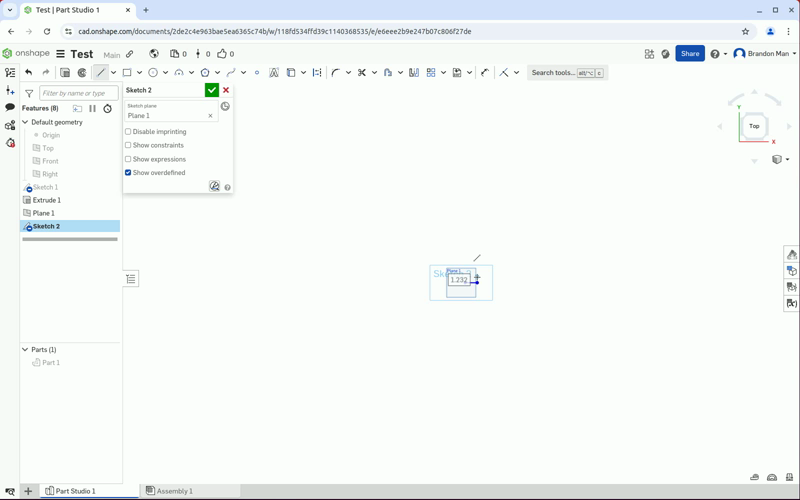
key_down(shift)
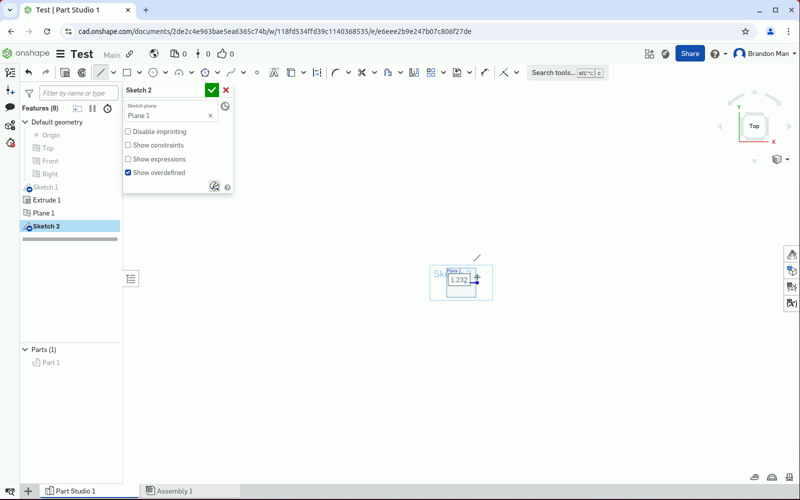
mouse_move(507, 276)
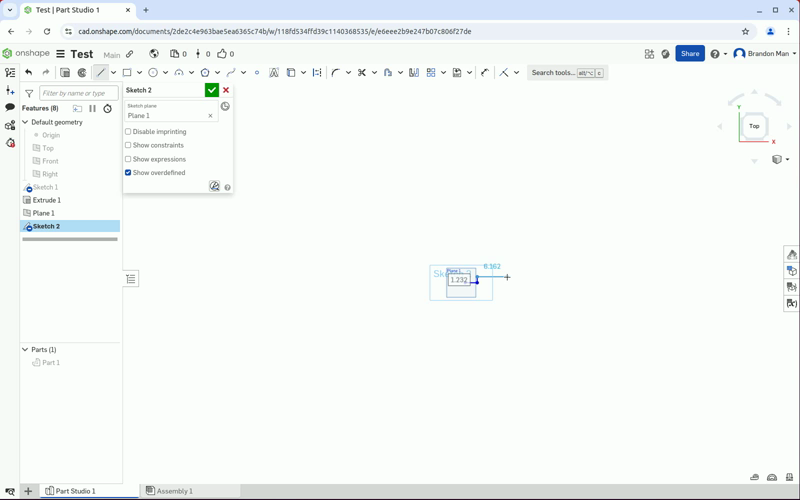
mouse_move(465, 276)
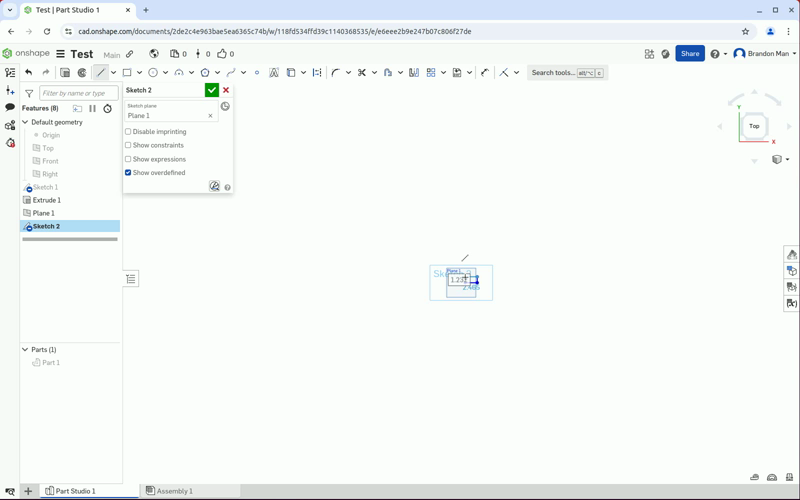
click(465, 276)
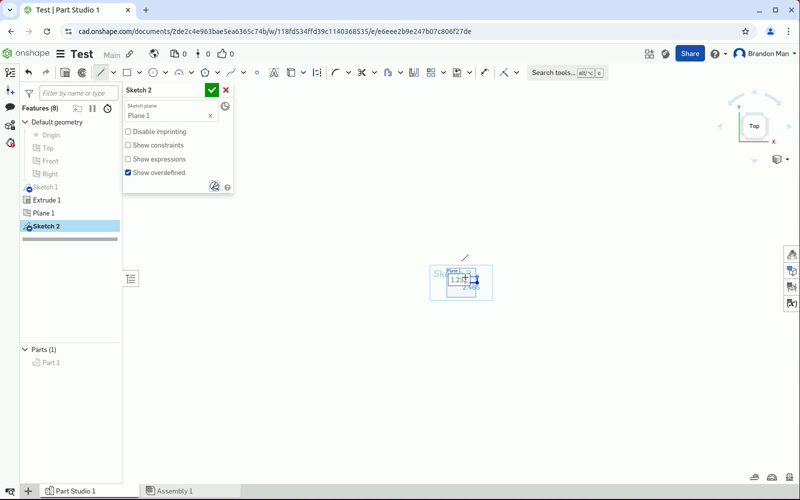
key_up(shift)
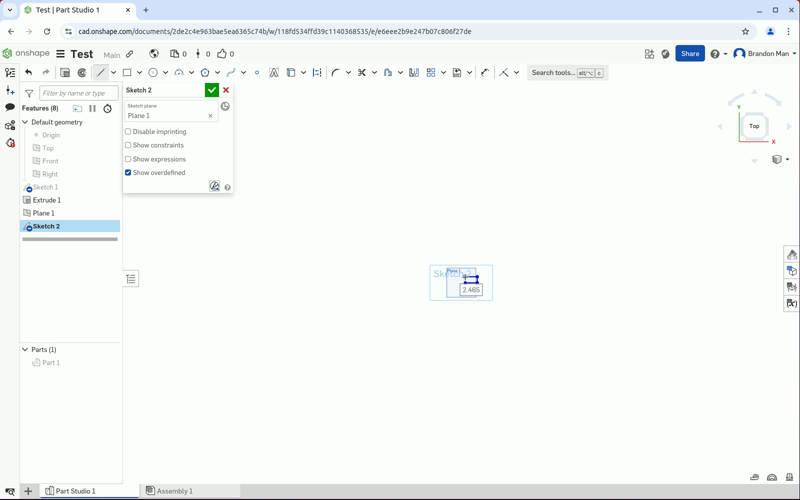
mouse_move(495, 276)
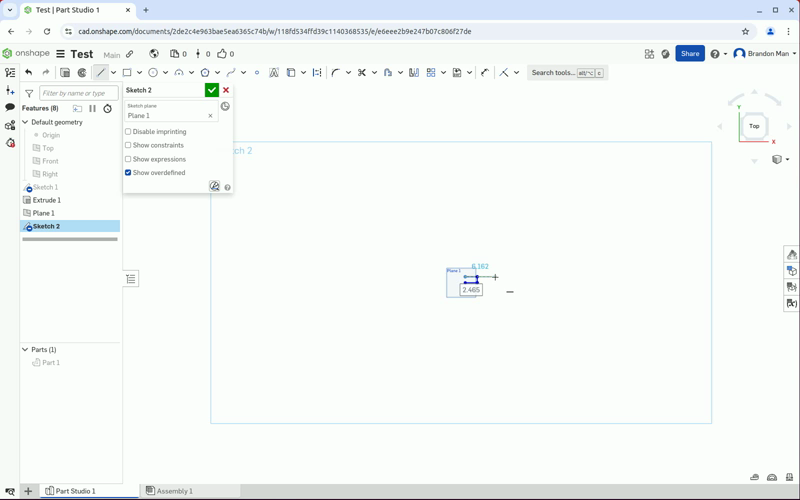
key_down(shift)
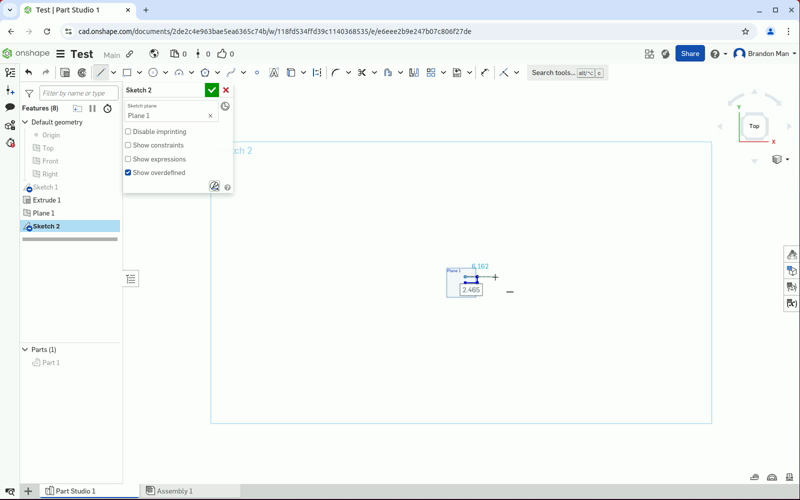
mouse_move(465, 282)
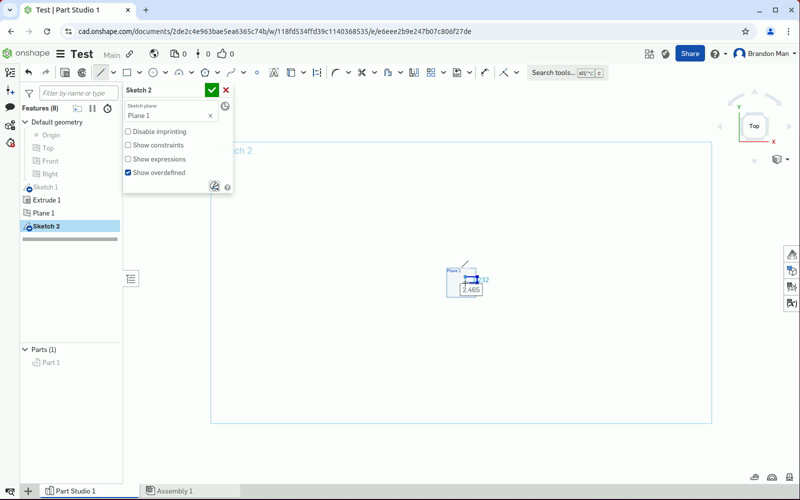
scroll(6)
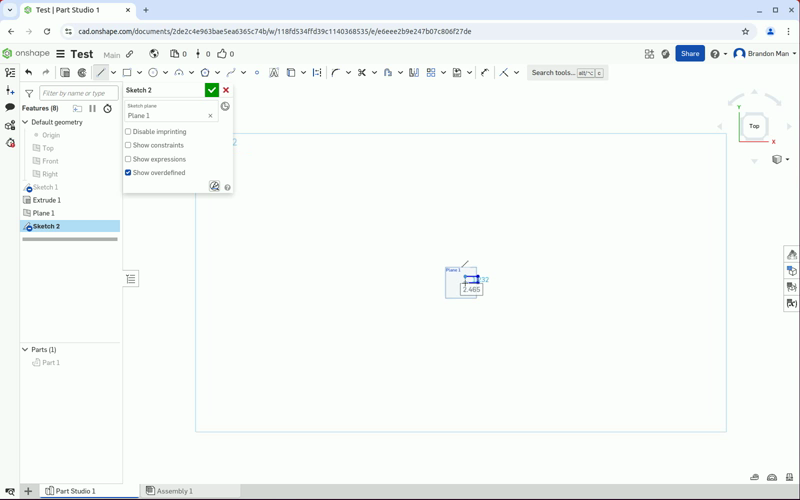
scroll(6)
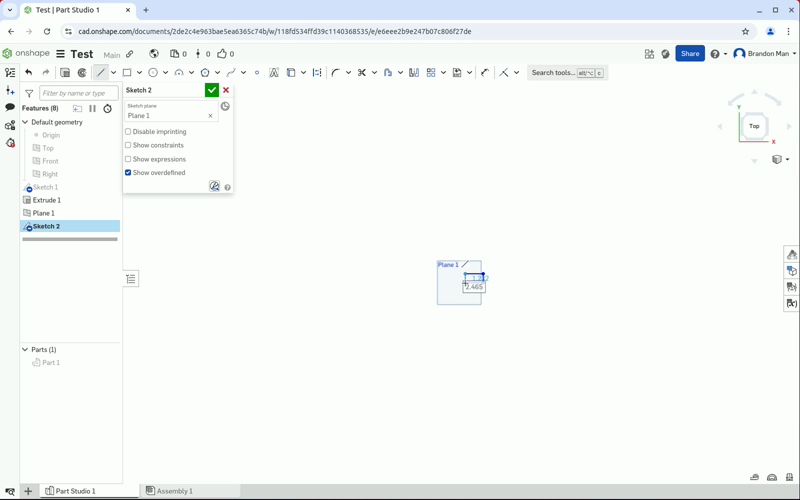
scroll(6)
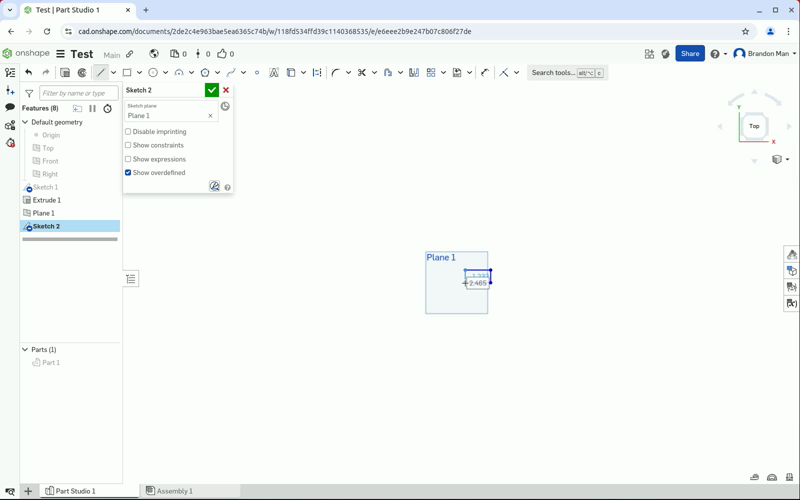
scroll(6)
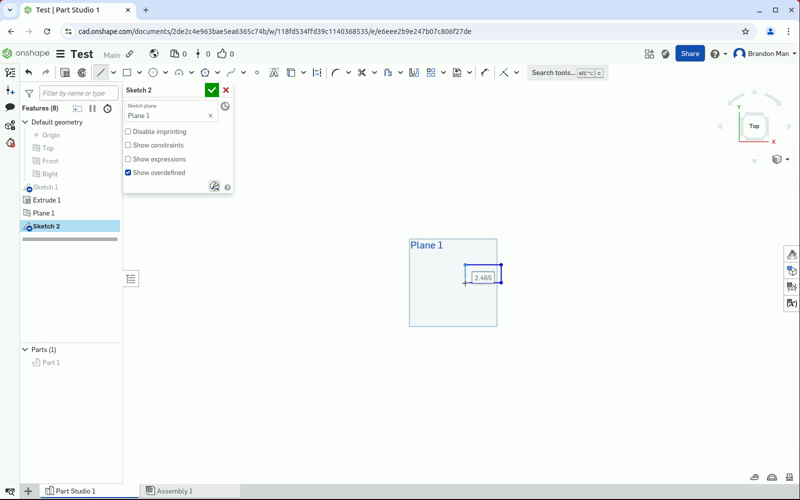
scroll(6)
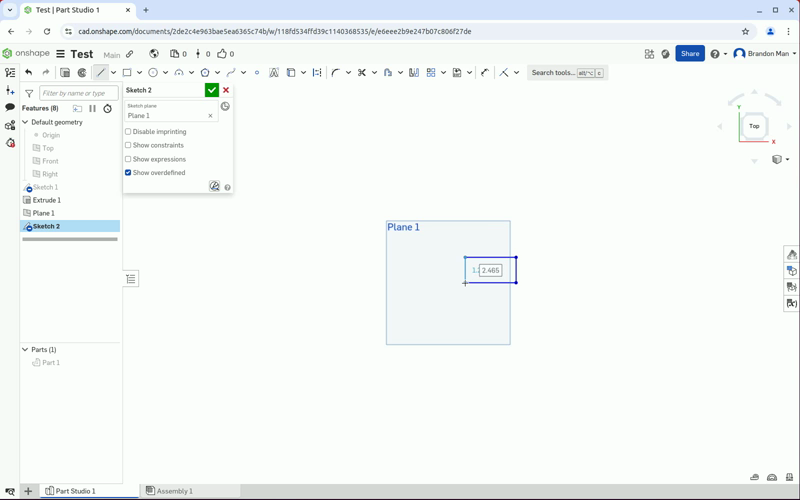
scroll(6)
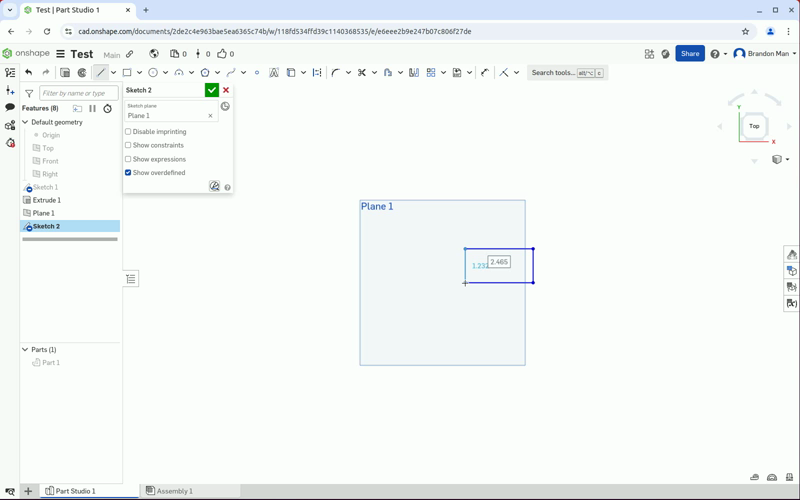
scroll(6)
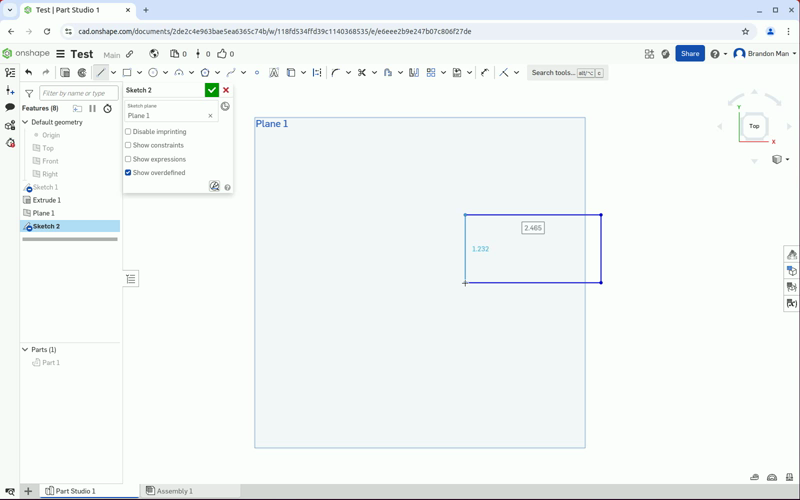
key_up(shift)
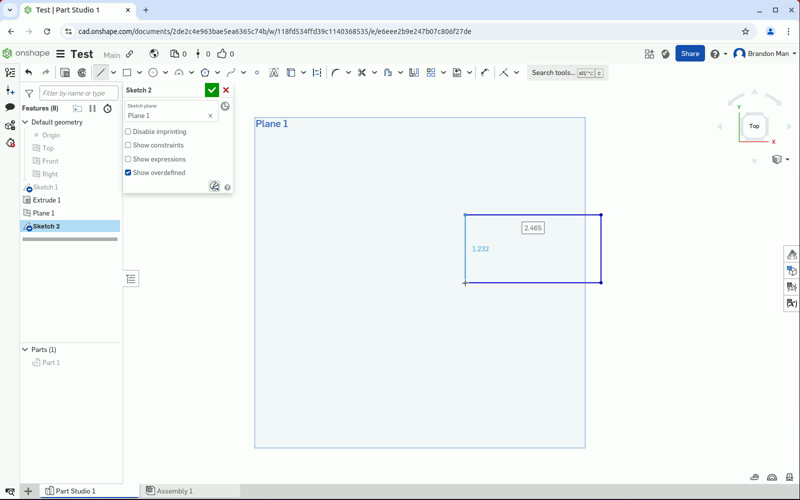
click(465, 282)
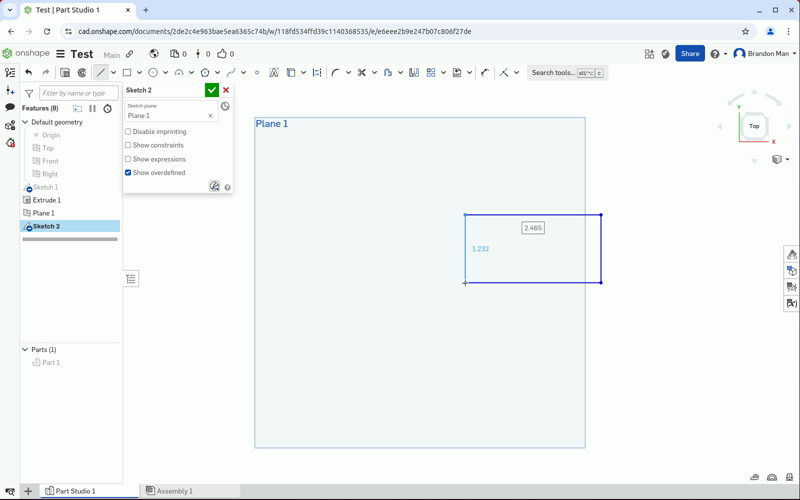
scroll(-6)
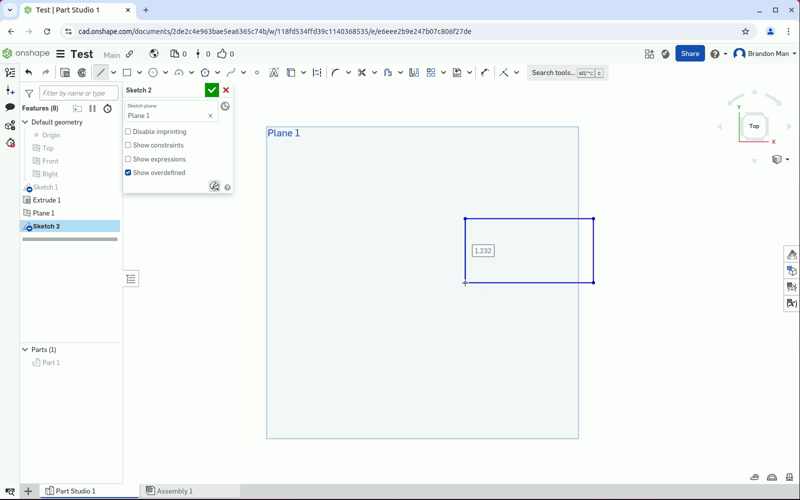
scroll(-6)
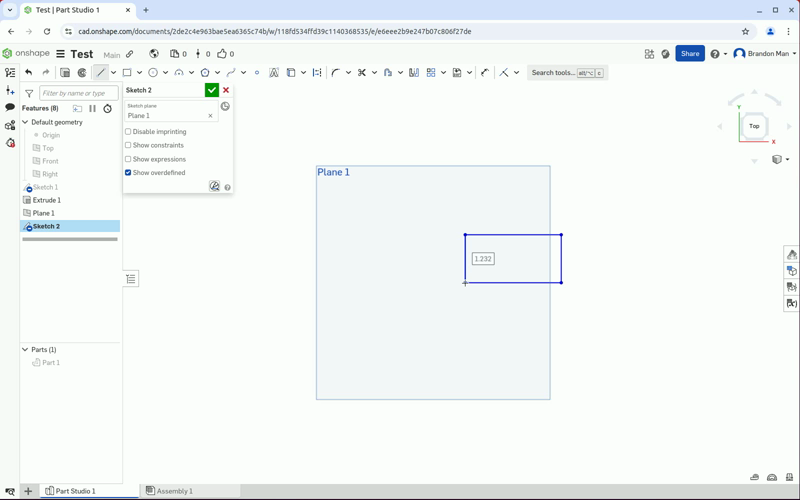
scroll(-6)
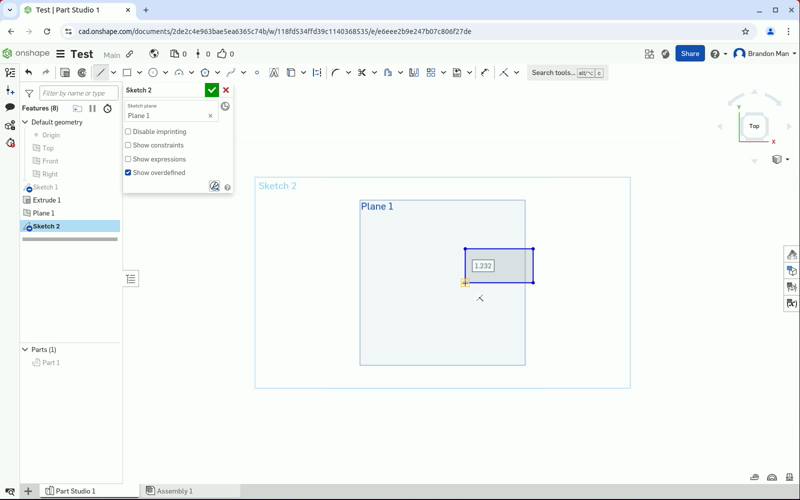
scroll(-6)
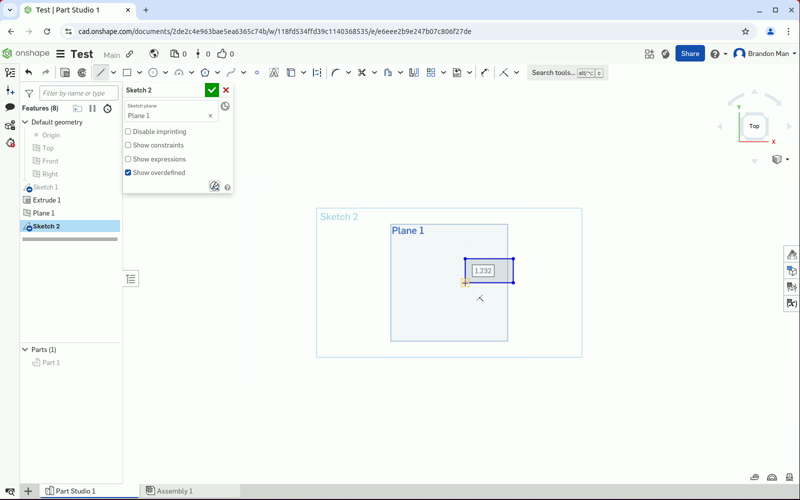
scroll(-6)
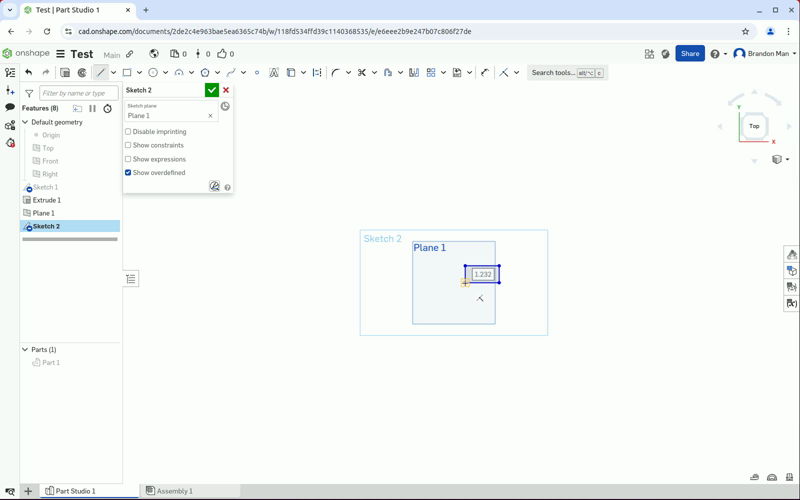
scroll(-6)
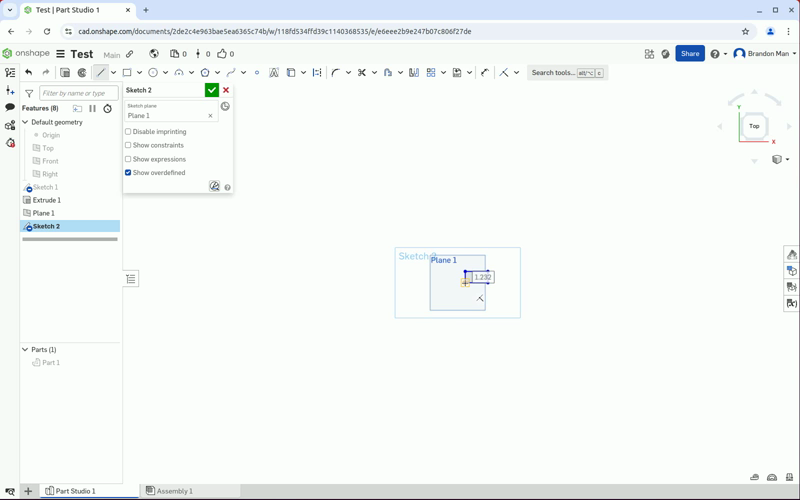
scroll(-6)
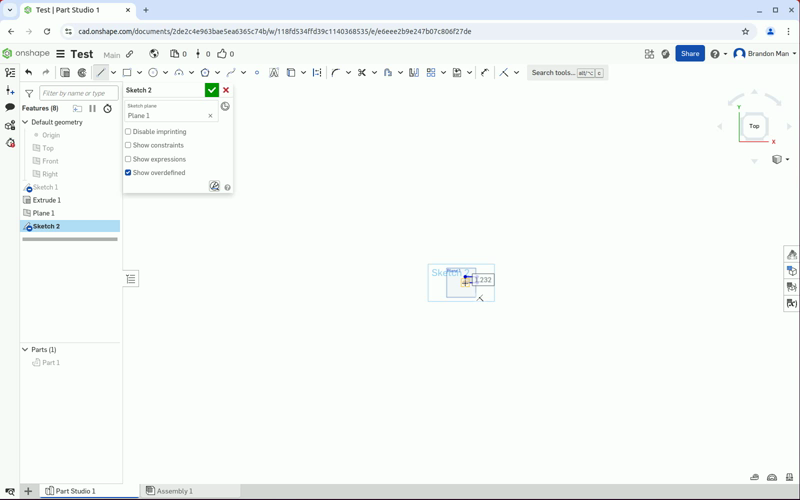
key(esc)
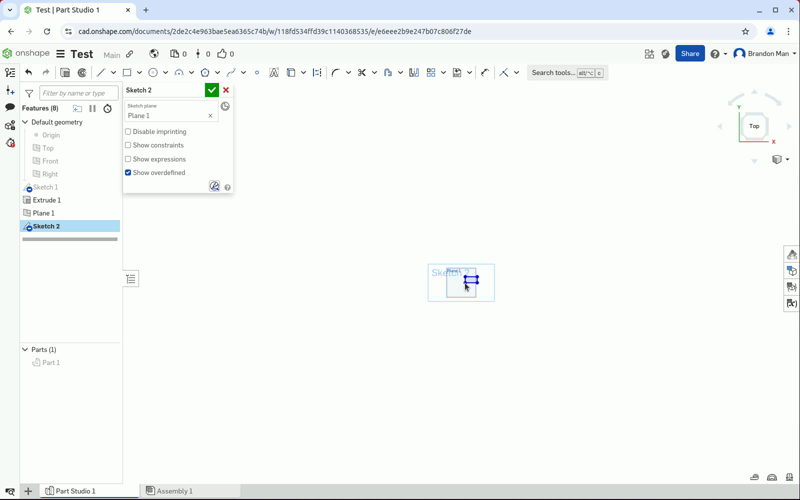
mouse_move(467, 281)
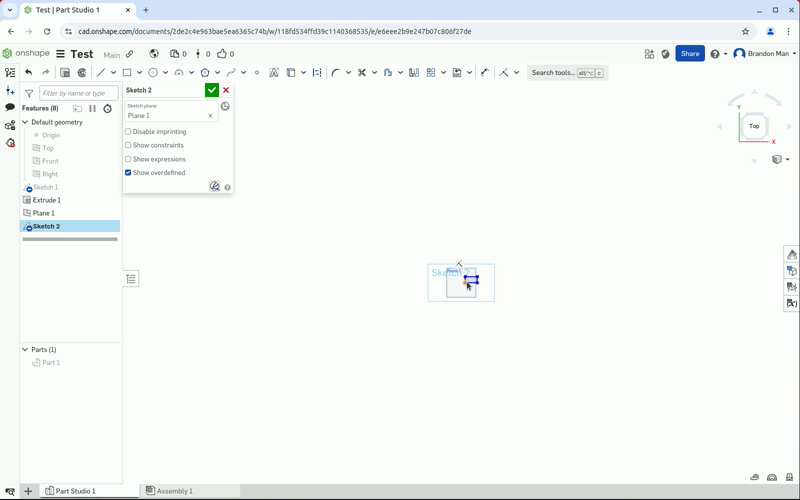
scroll(6)
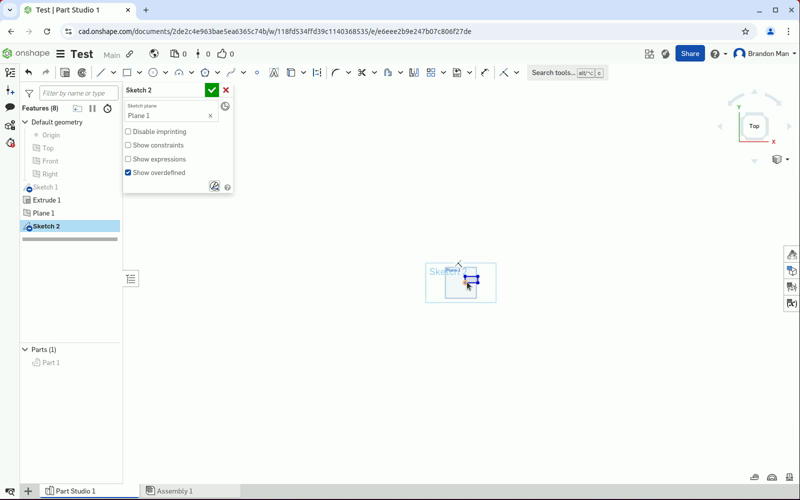
scroll(6)
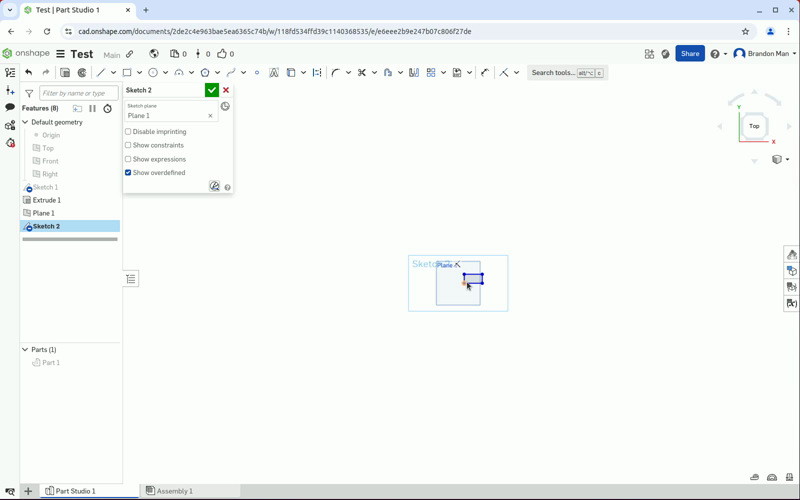
scroll(6)
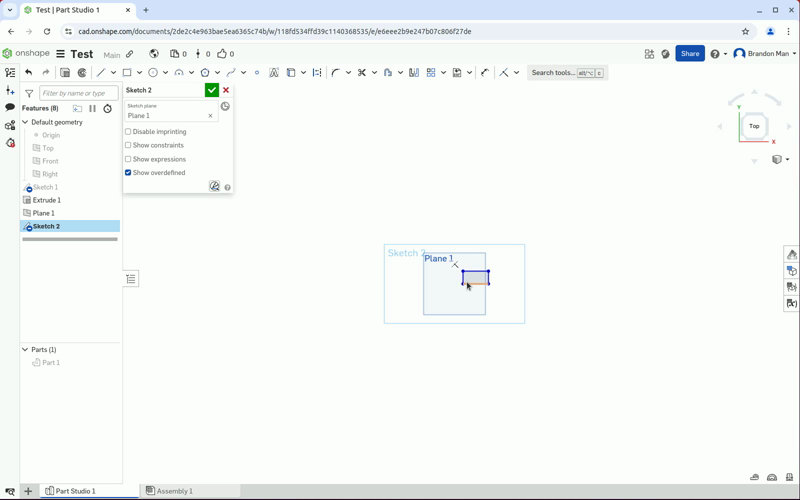
scroll(6)
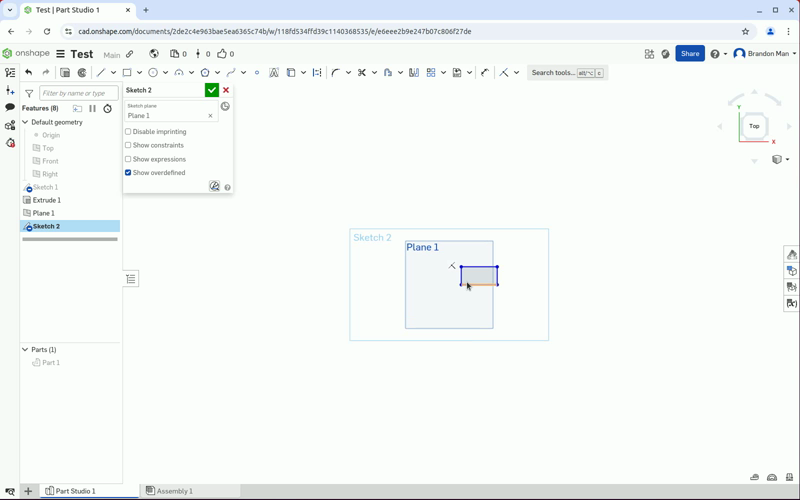
scroll(6)
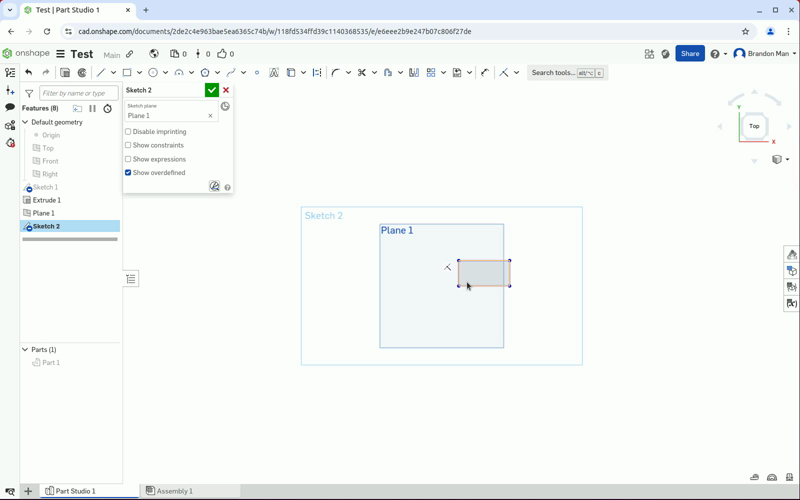
scroll(6)
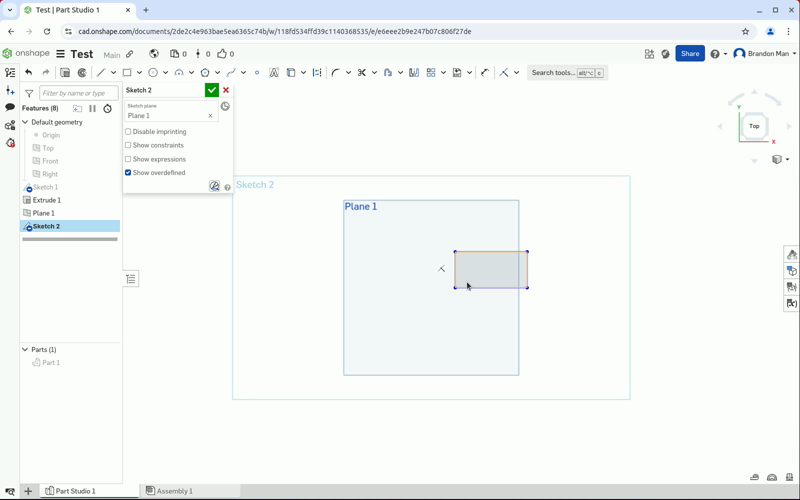
scroll(6)
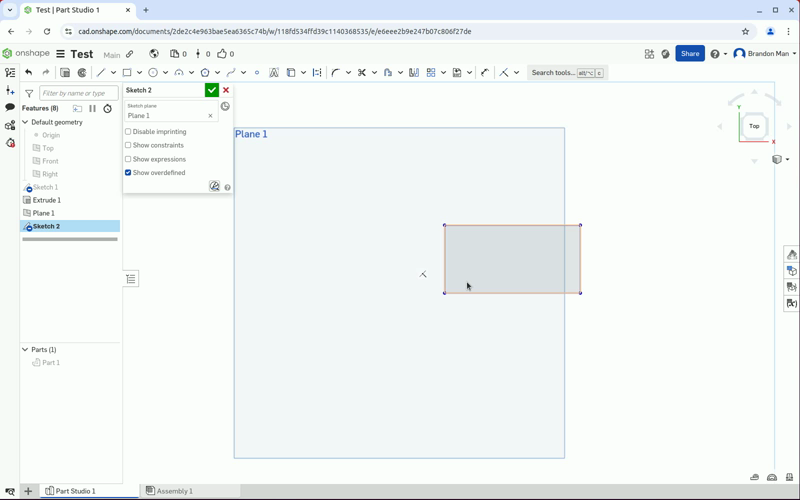
click(467, 281)
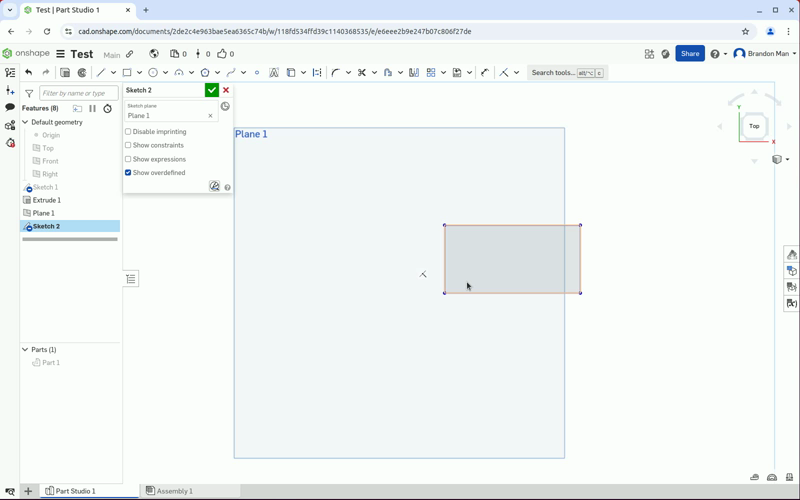
scroll(-6)
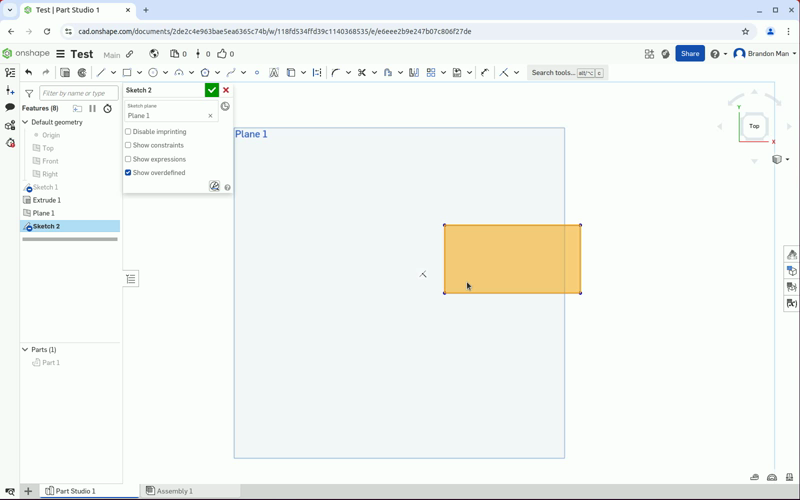
scroll(-6)
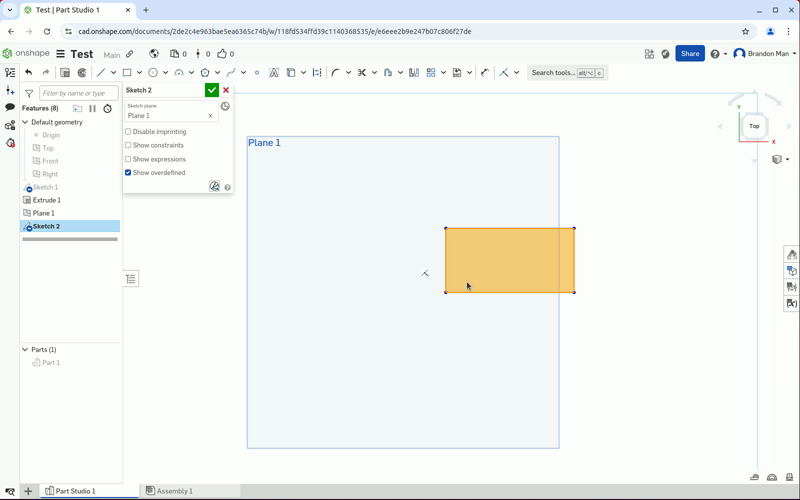
scroll(-6)
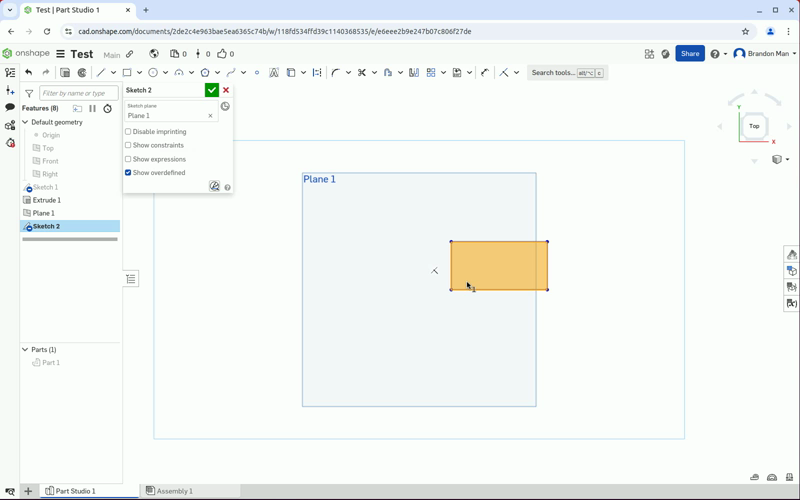
scroll(-6)
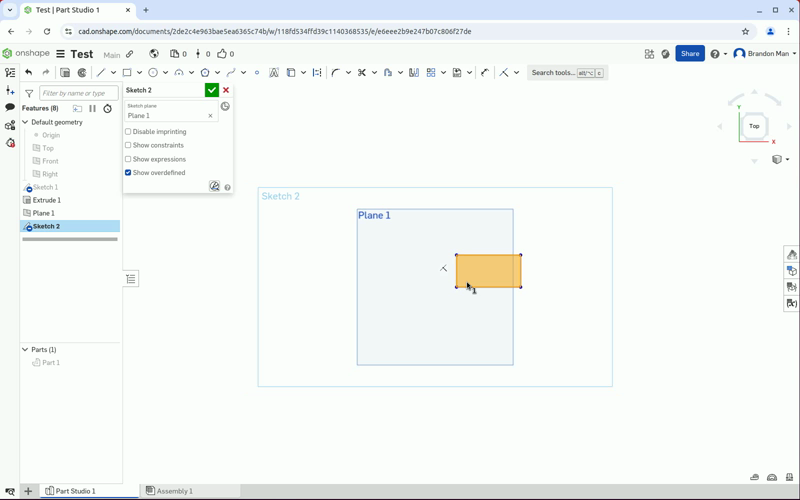
scroll(-6)
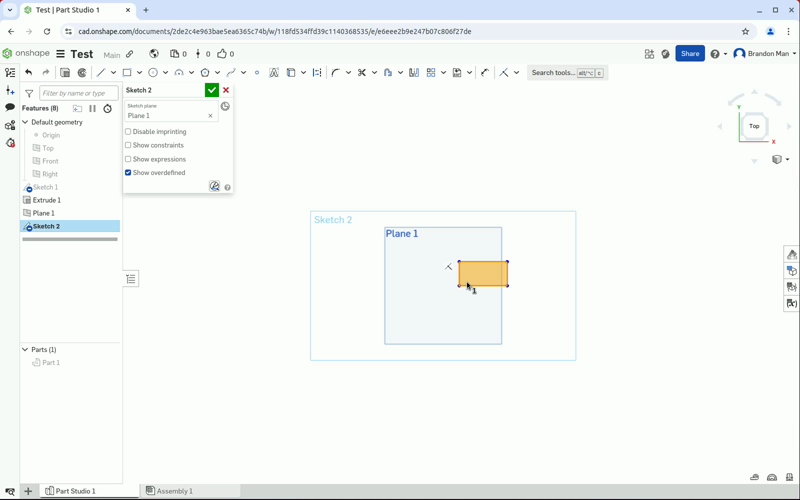
scroll(-6)
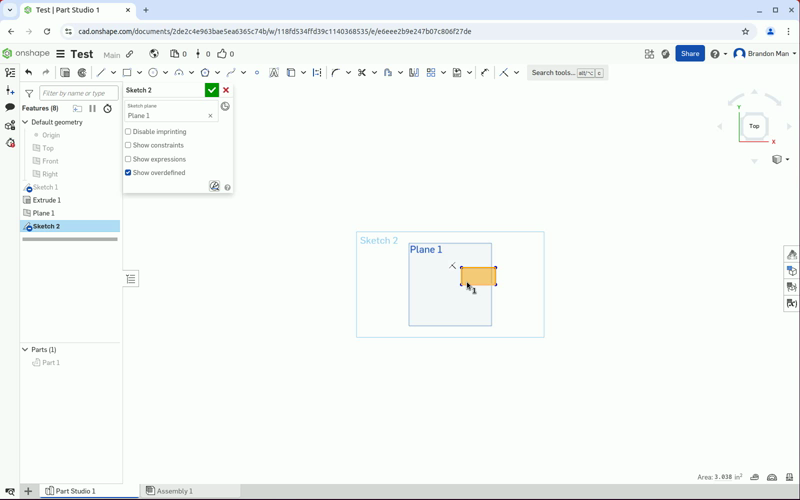
scroll(-6)
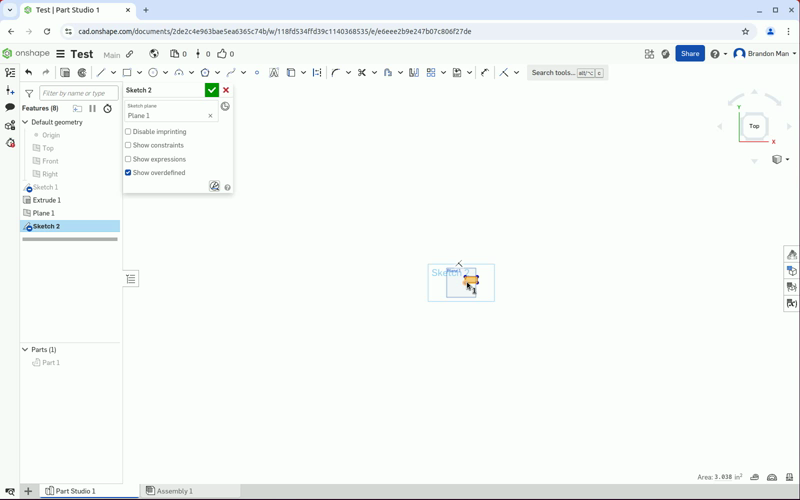
mouse_move(73, 352)
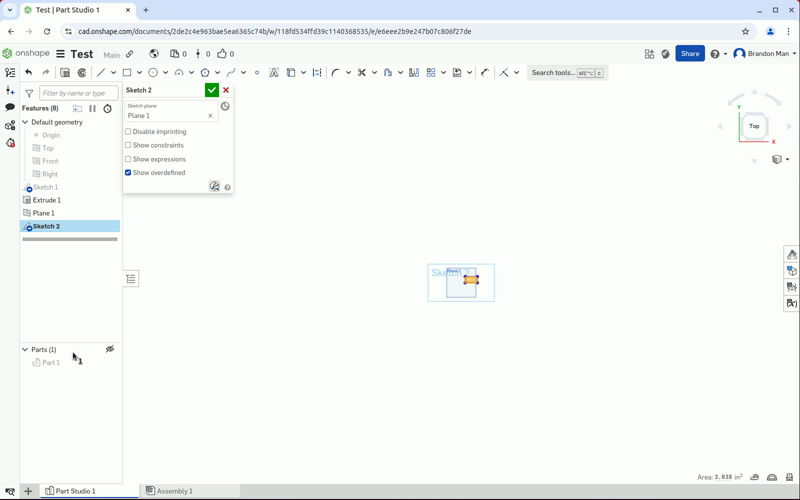
key(shift+y)
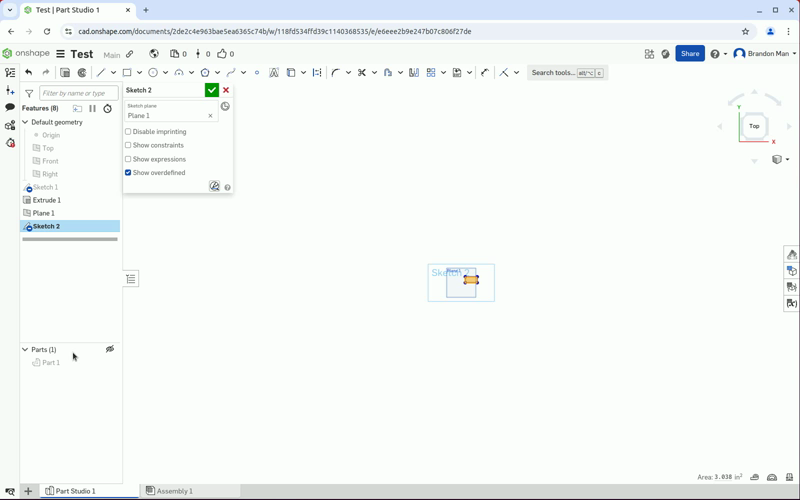
key(shift+e)
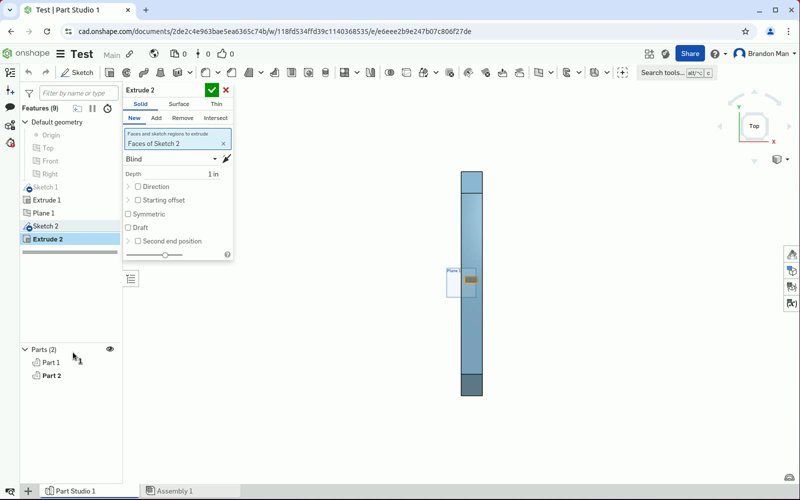
mouse_move(143, 106)
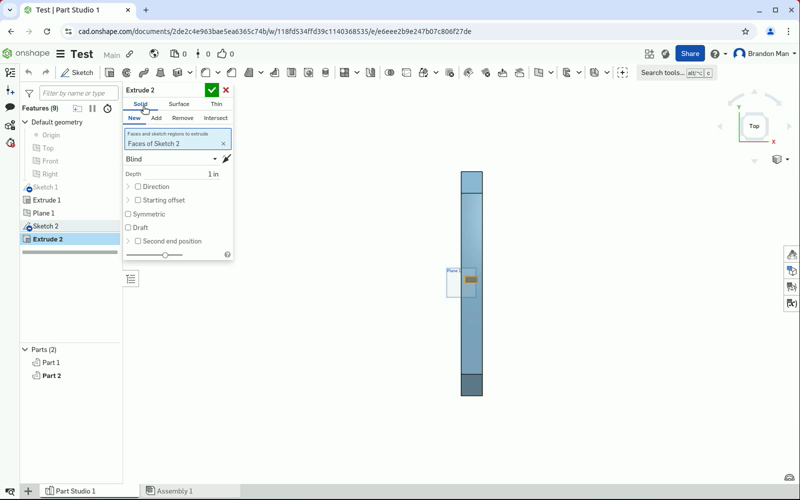
click(143, 106)
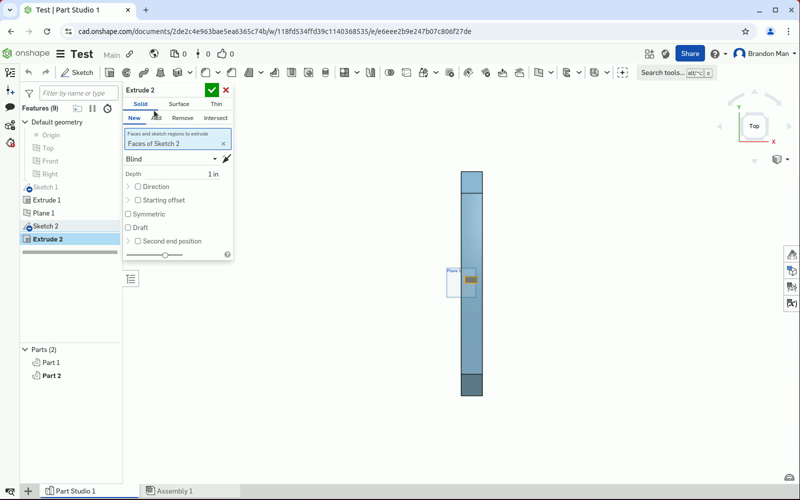
mouse_move(186, 120)
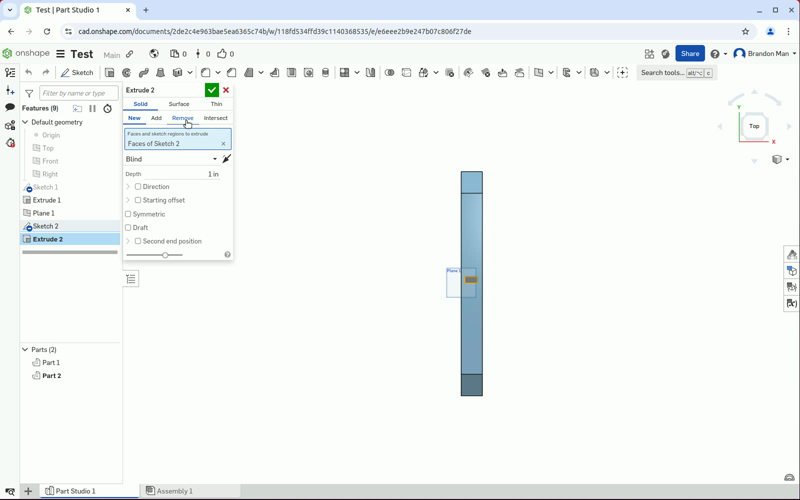
click(186, 120)
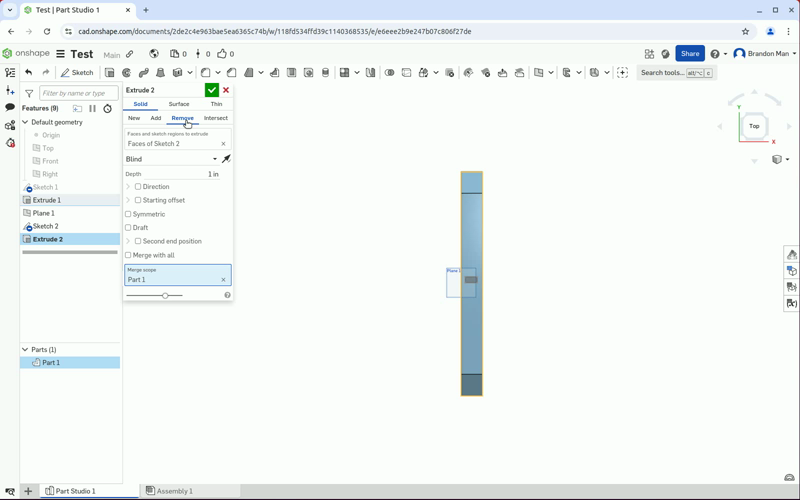
key(tab, 4)
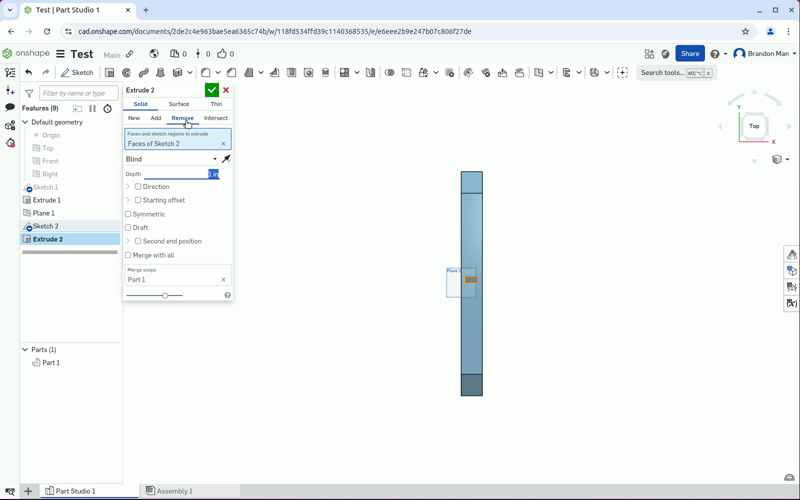
text(2.166)
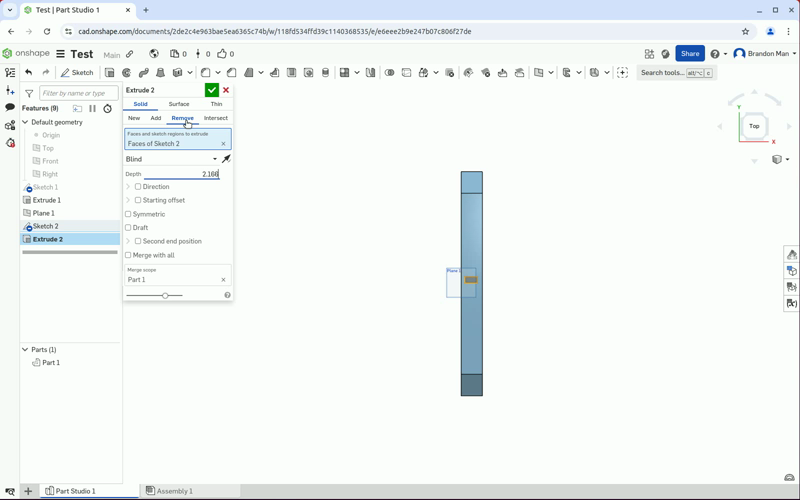
key(tab, 6)
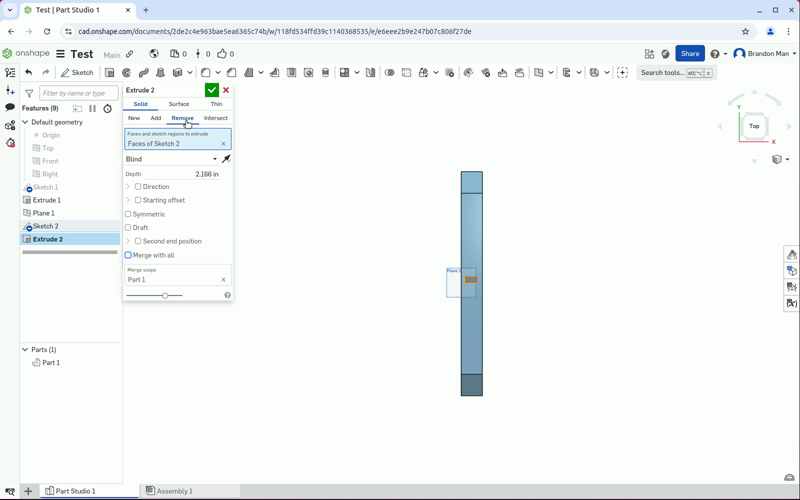
key(space)
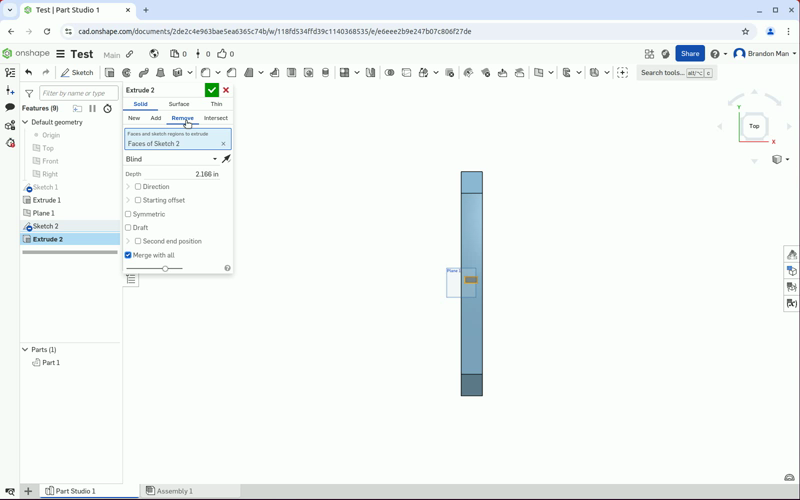
key(enter)
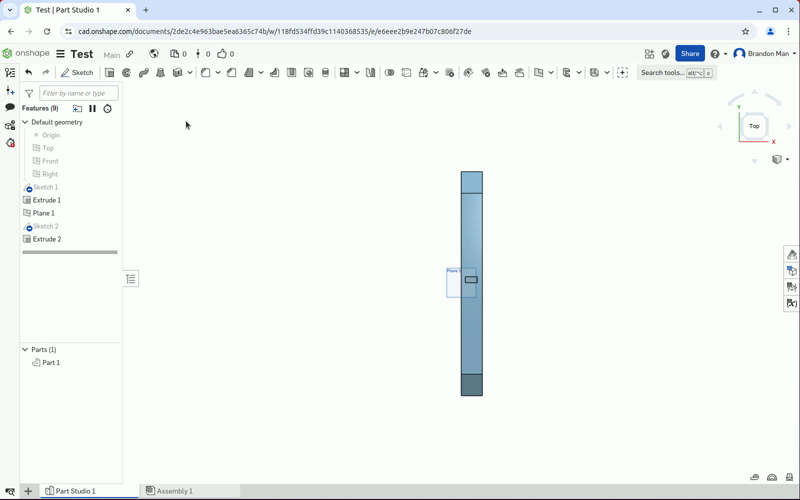
key(shift+h)
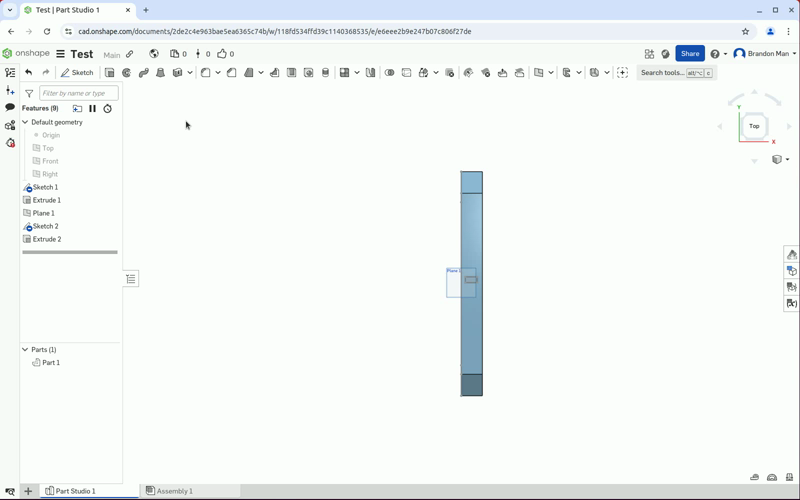
key(shift+h)
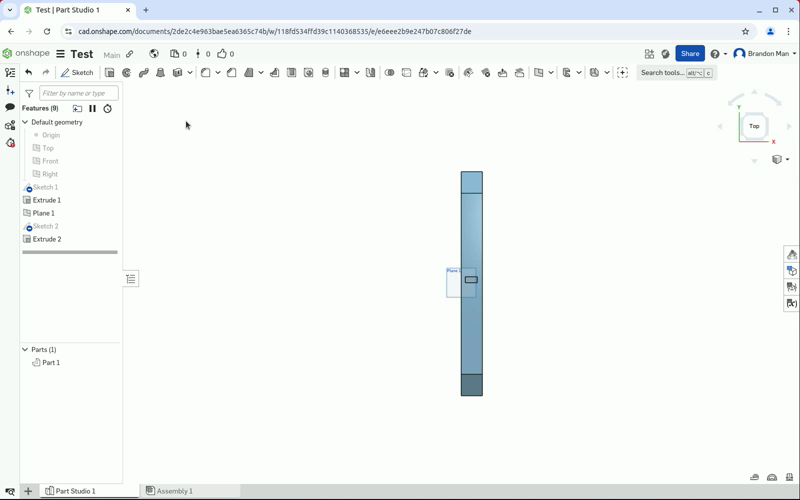
mouse_move(73, 189)
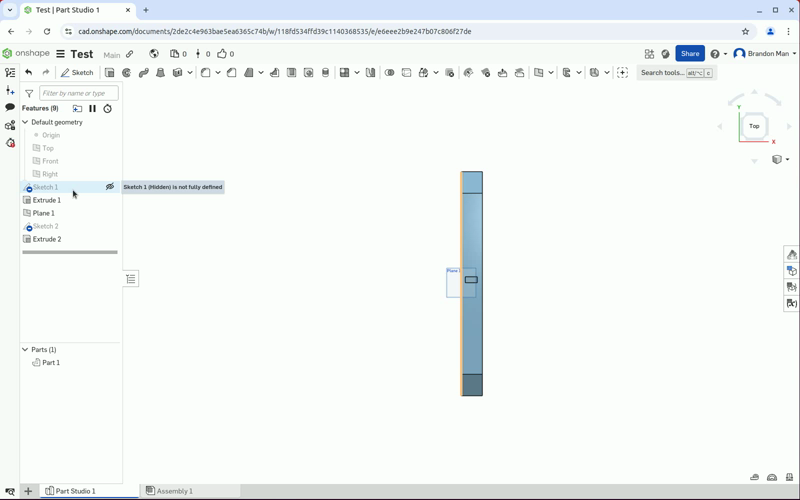
click(73, 189)
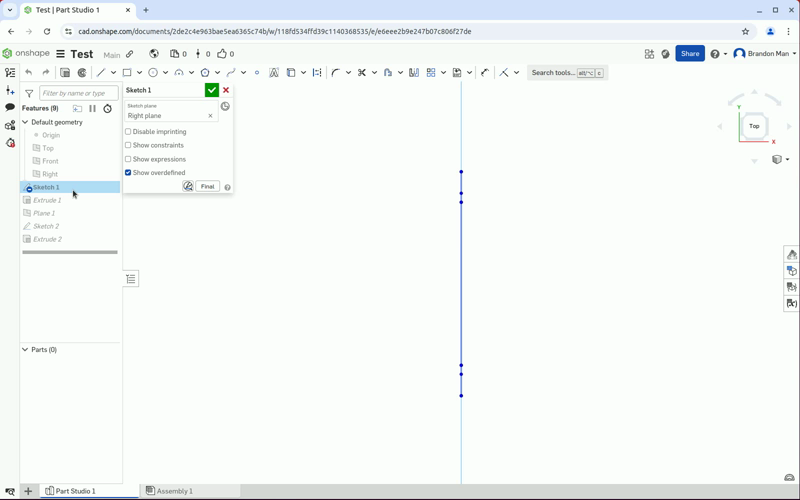
mouse_move(229, 92)
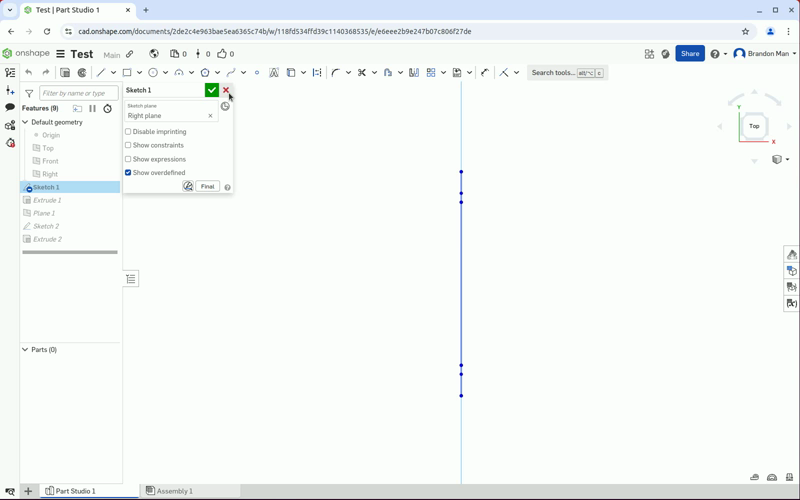
click(229, 92)
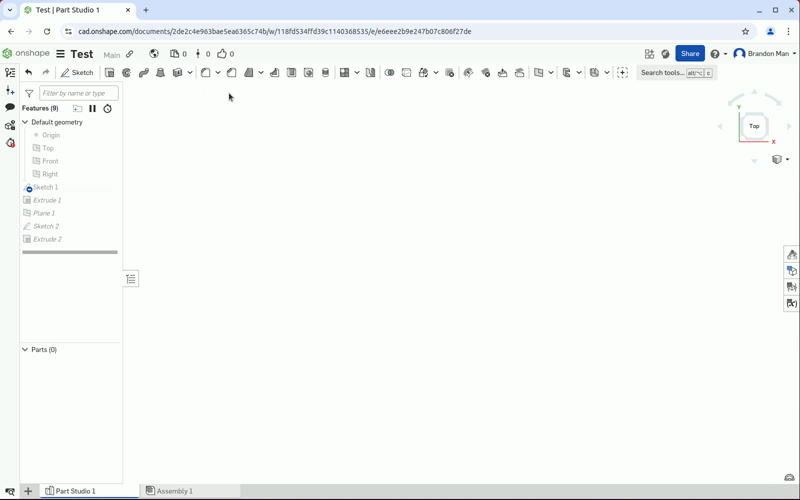
key(shift+s)
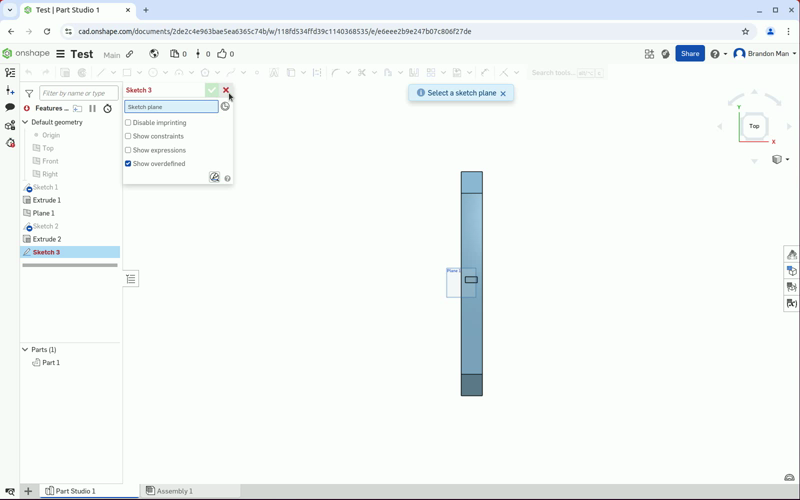
mouse_move(73, 215)
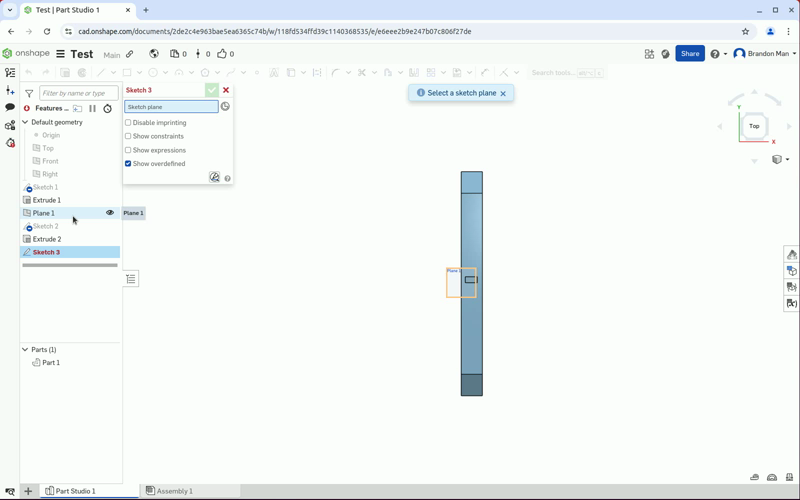
click(73, 215)
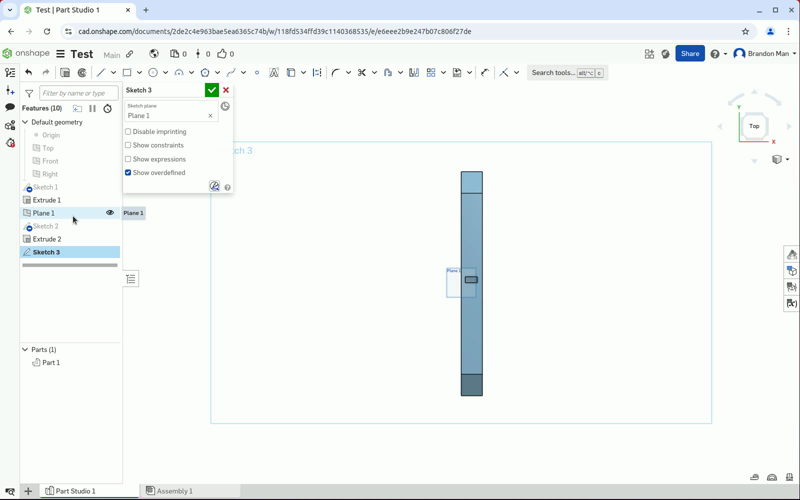
mouse_move(73, 352)
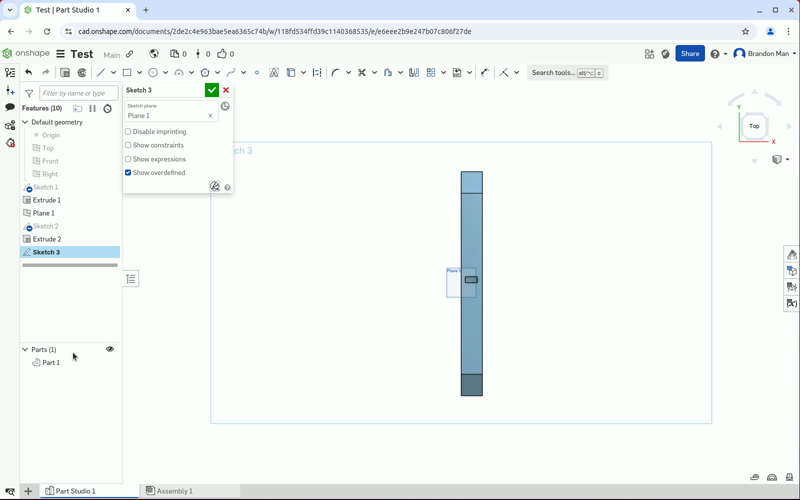
key(y)
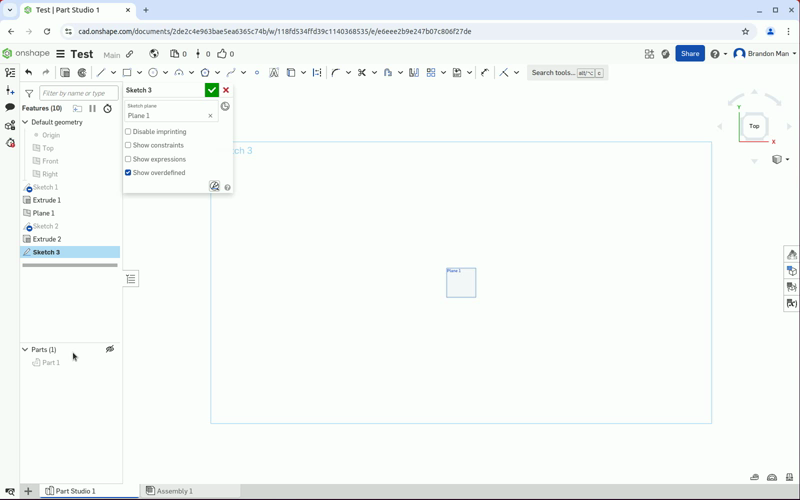
key(l)
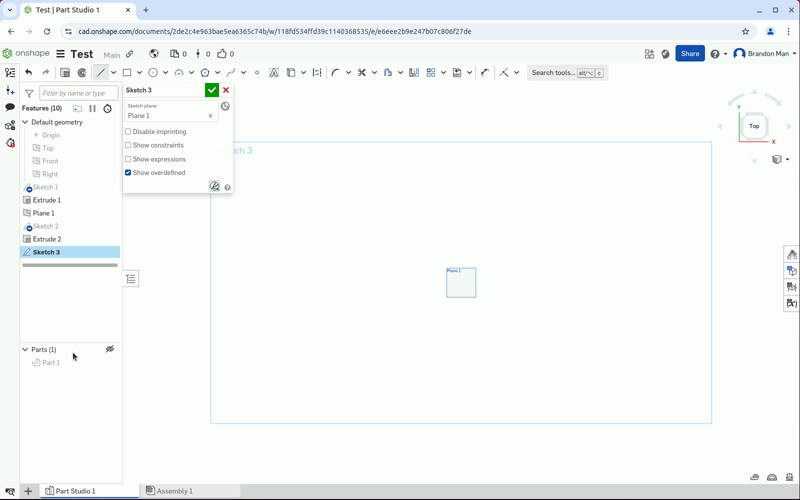
key_down(shift)
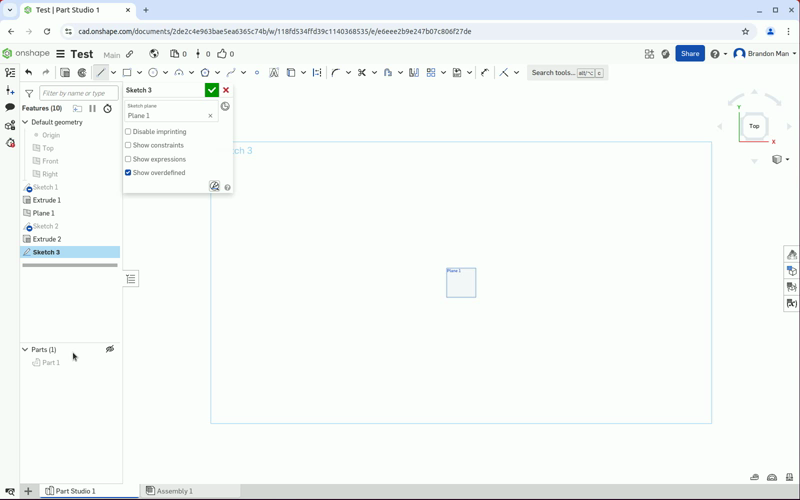
mouse_move(465, 287)
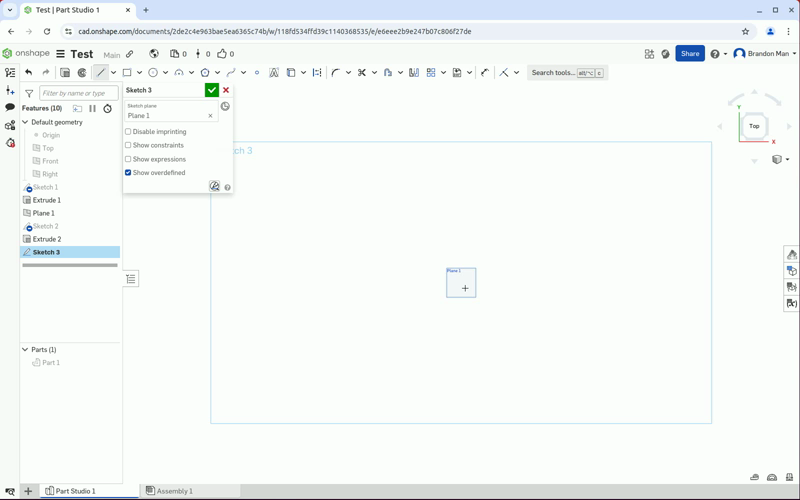
click(465, 287)
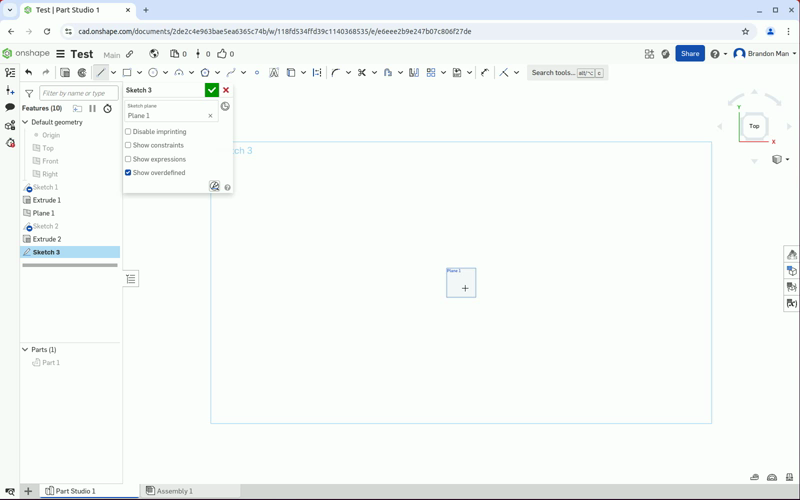
key_up(shift)
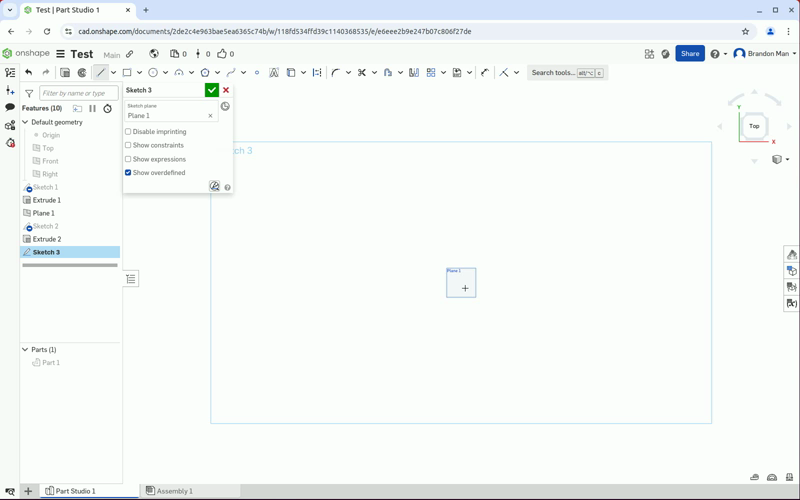
key_down(shift)
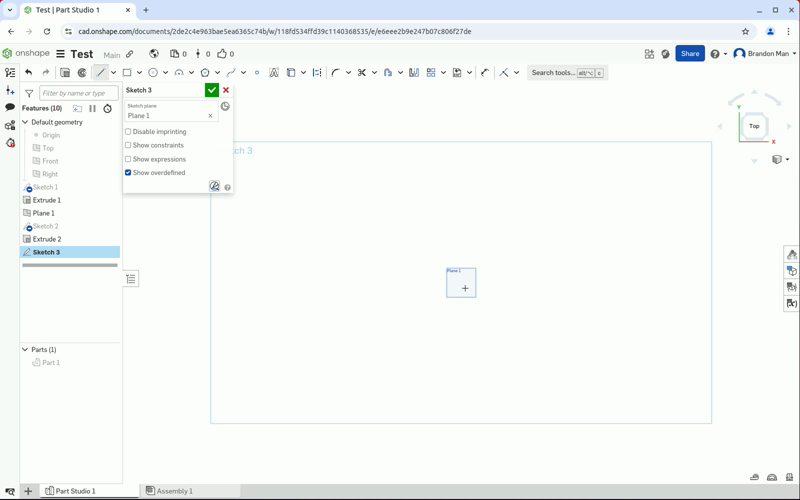
mouse_move(495, 287)
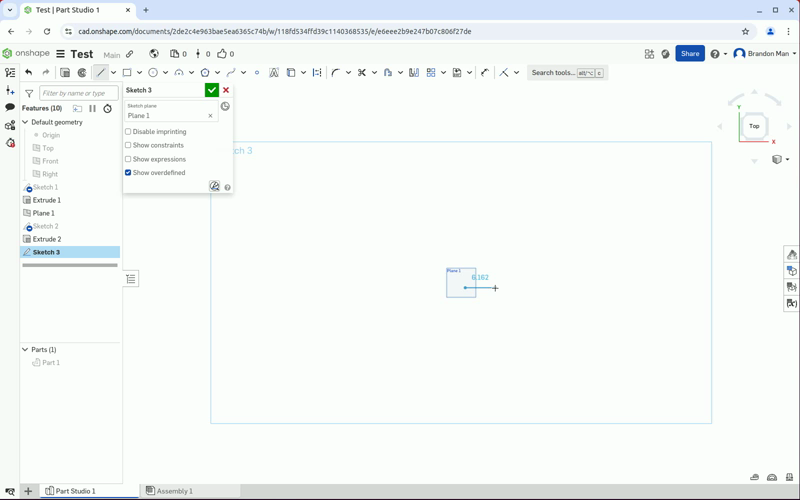
mouse_move(477, 287)
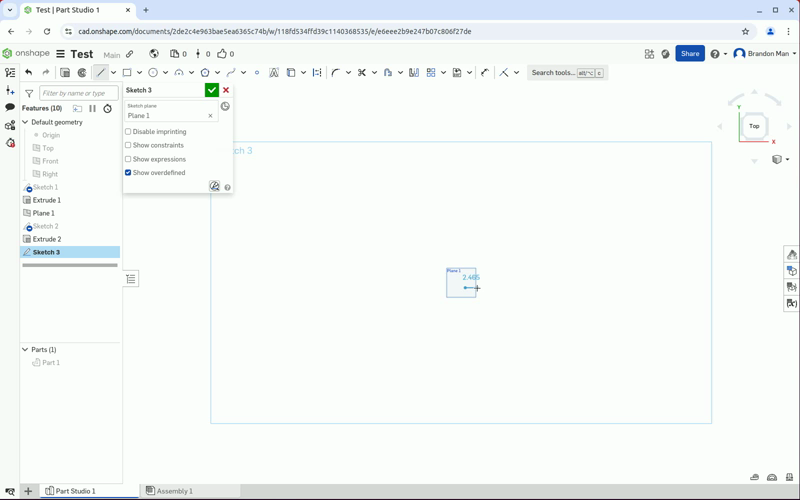
click(477, 287)
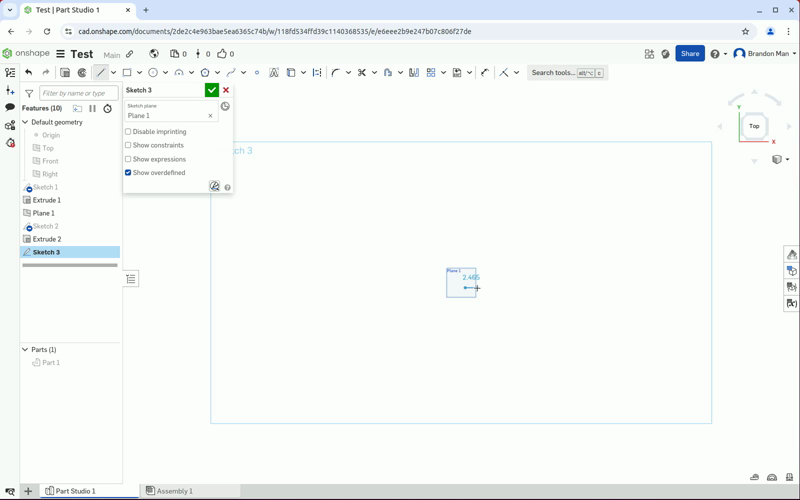
key_up(shift)
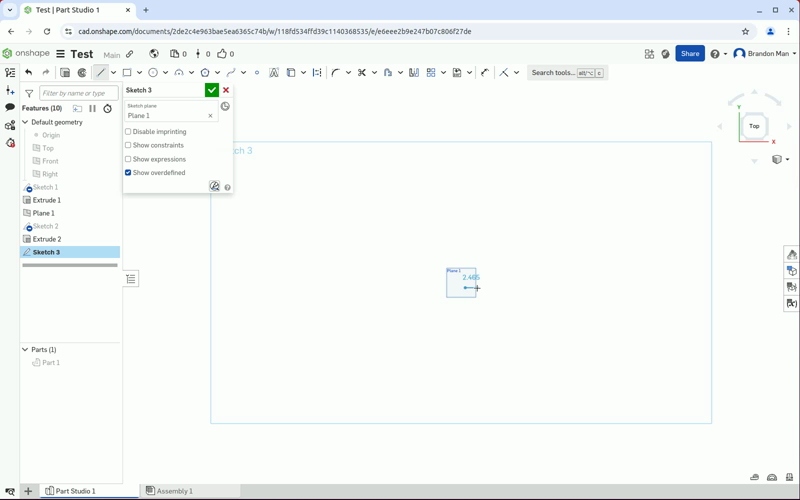
key_down(shift)
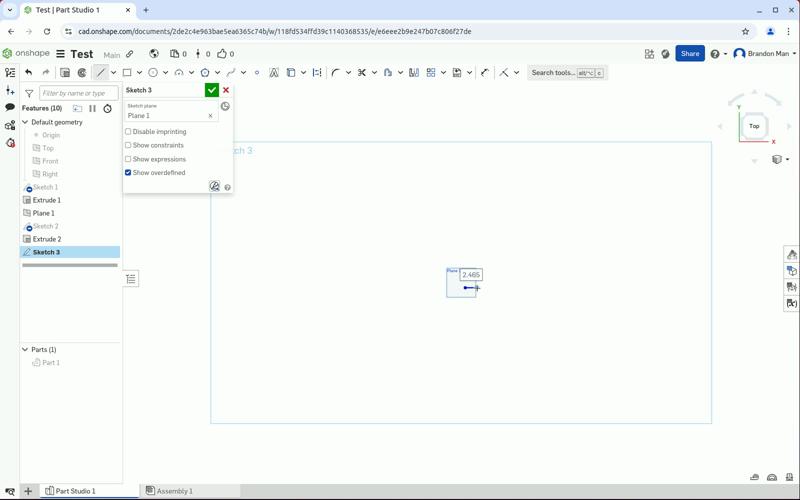
mouse_move(507, 287)
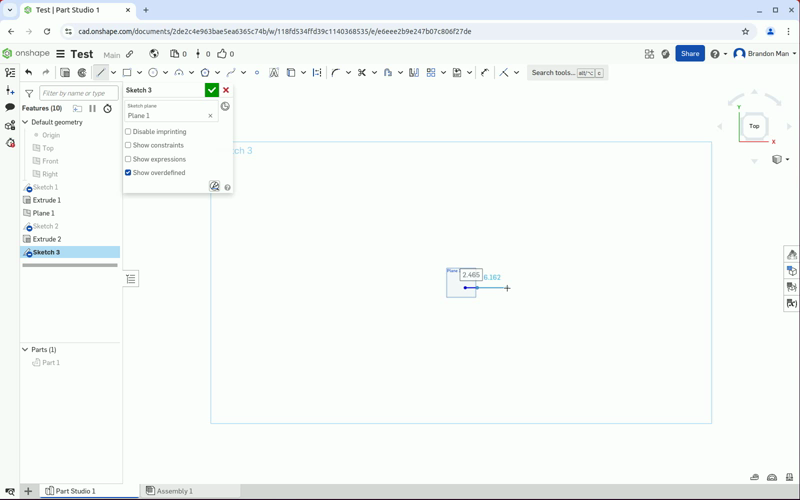
mouse_move(477, 281)
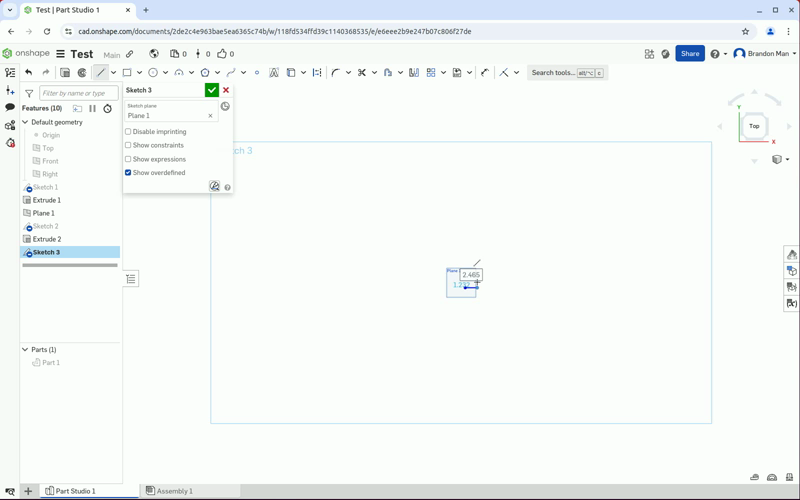
scroll(6)
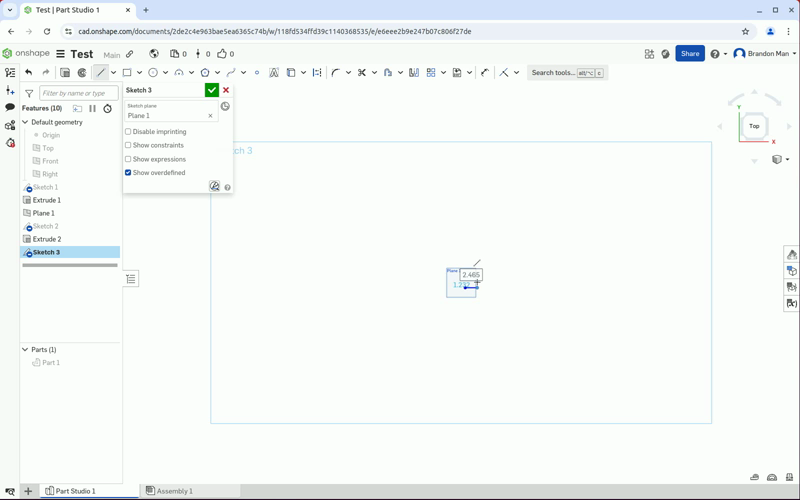
scroll(6)
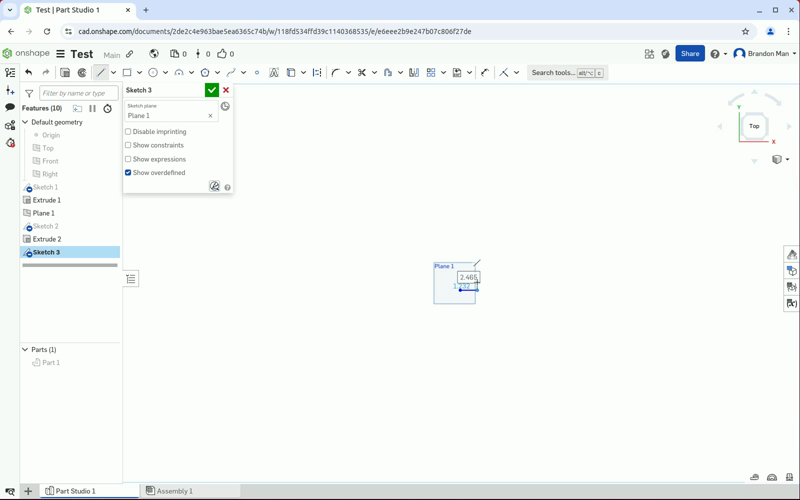
scroll(6)
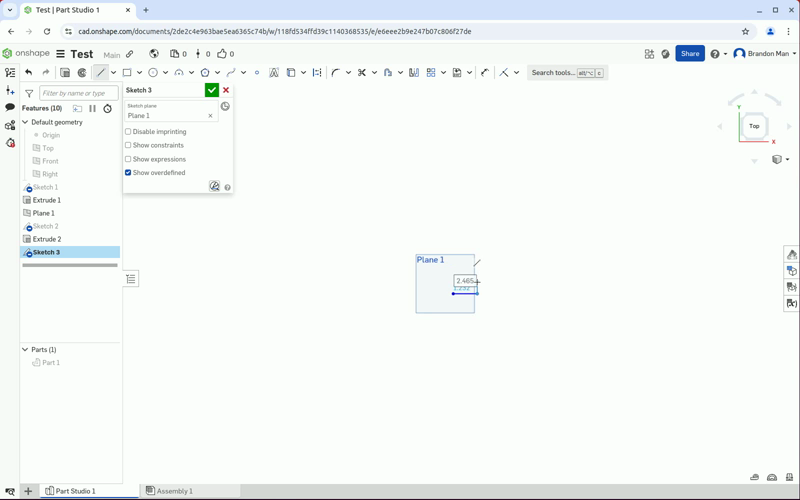
scroll(6)
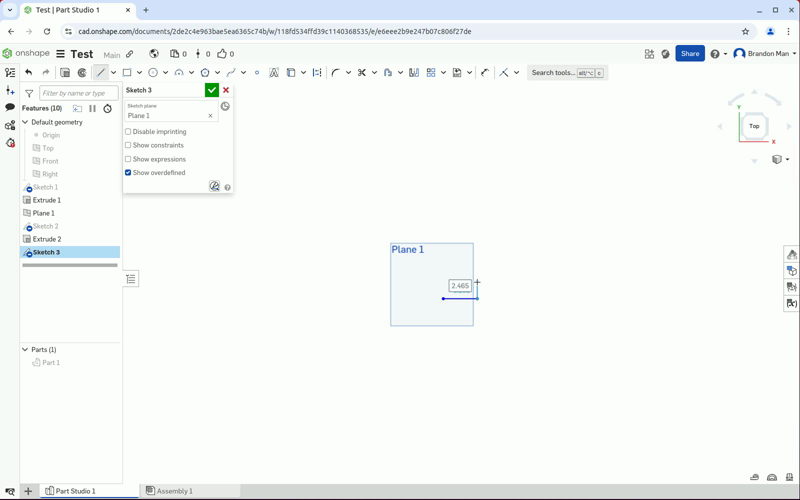
scroll(6)
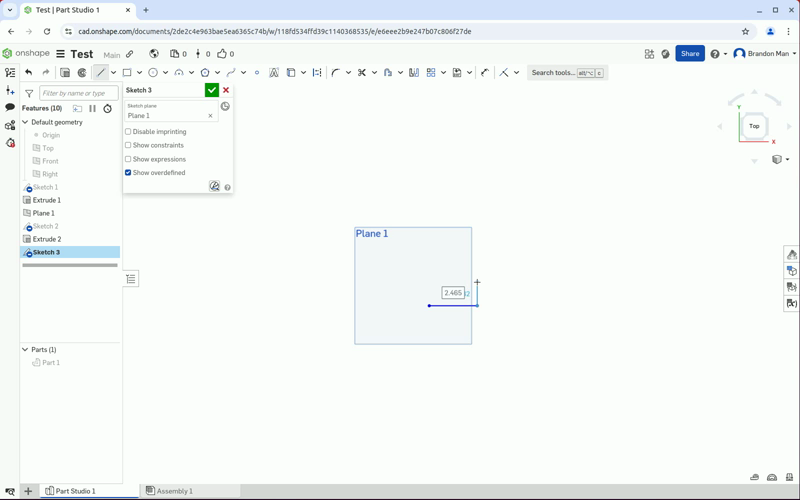
scroll(6)
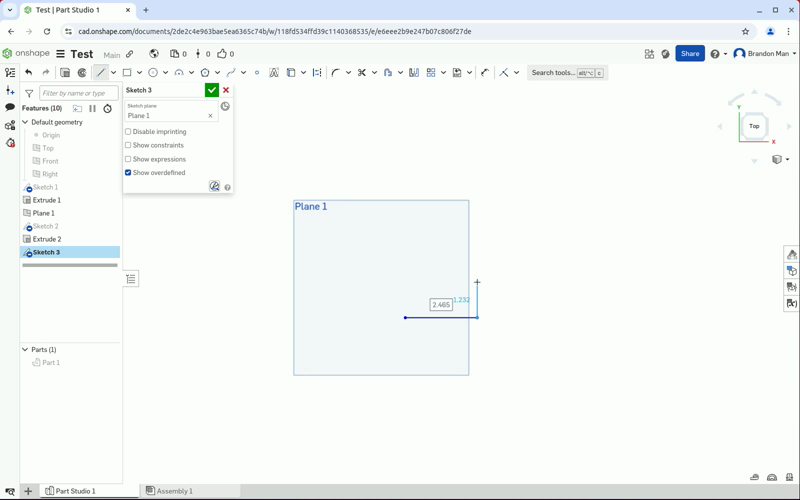
scroll(6)
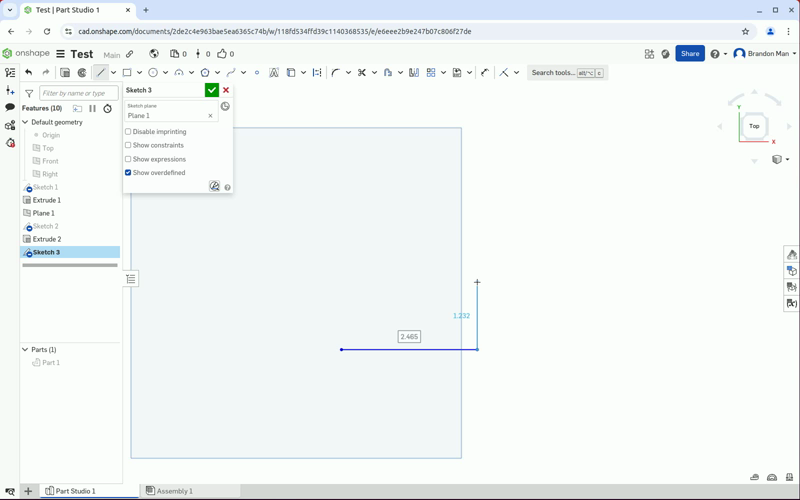
click(477, 281)
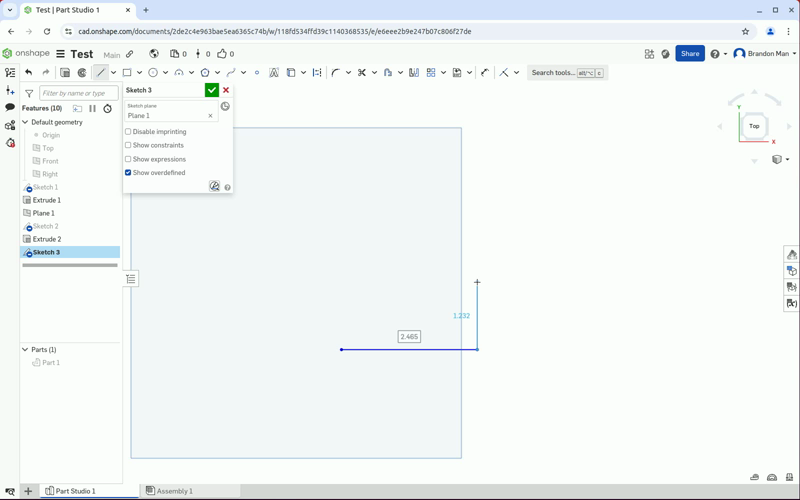
scroll(-6)
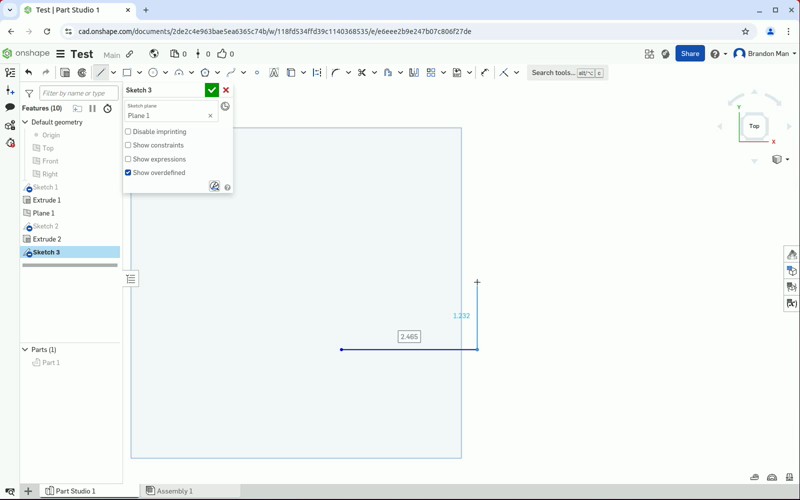
scroll(-6)
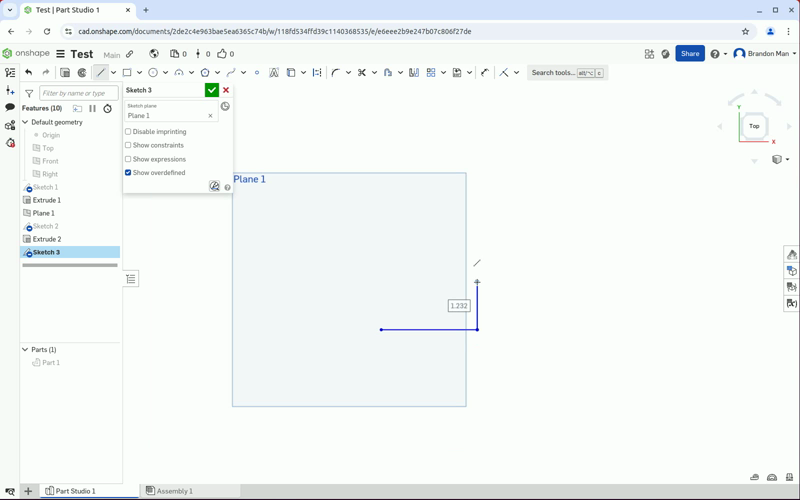
scroll(-6)
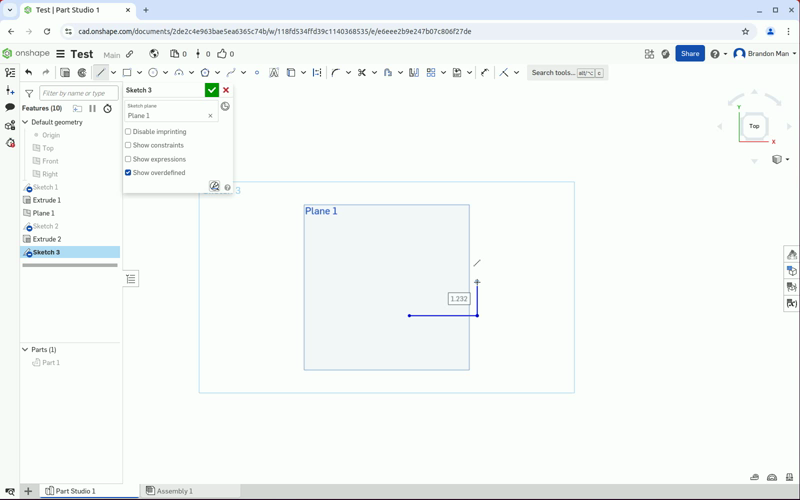
scroll(-6)
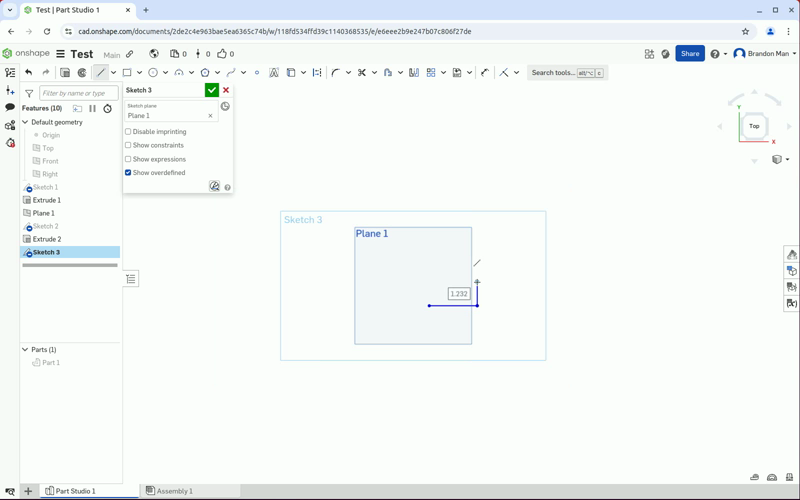
scroll(-6)
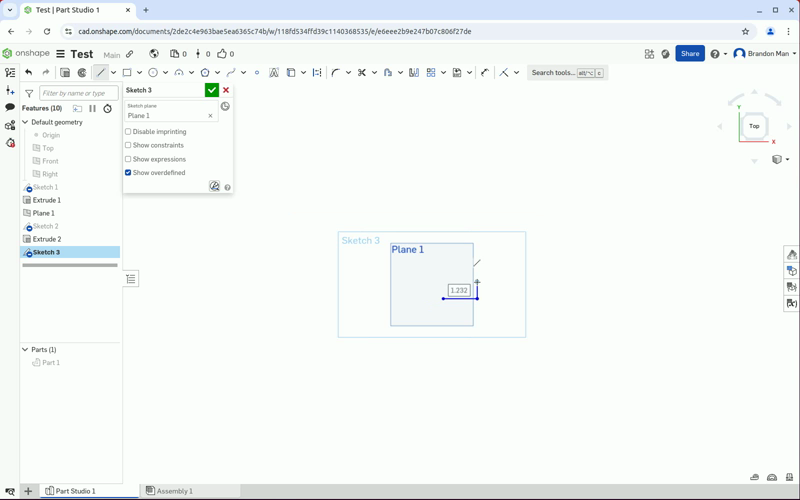
scroll(-6)
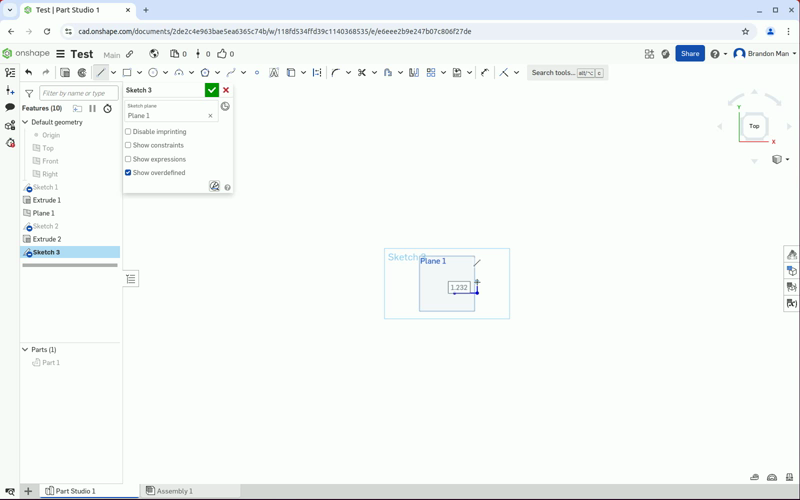
scroll(-6)
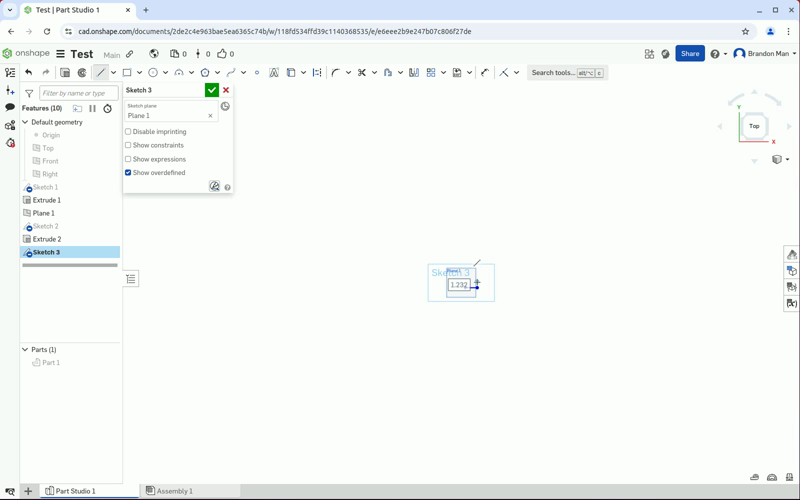
key_up(shift)
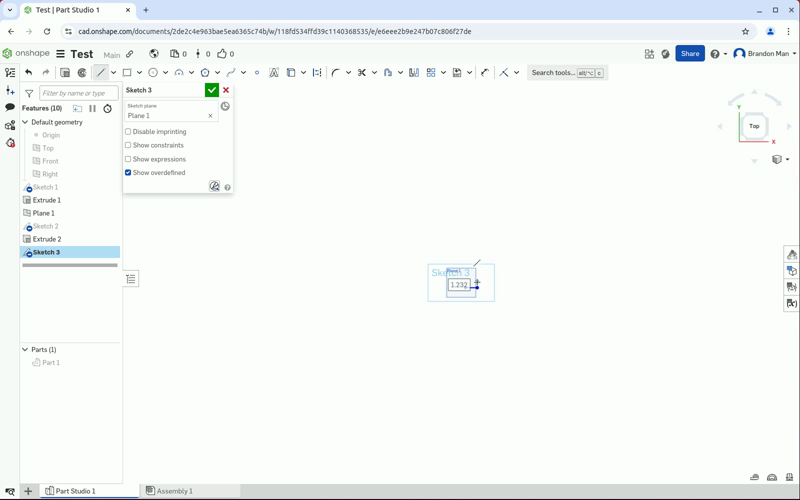
key_down(shift)
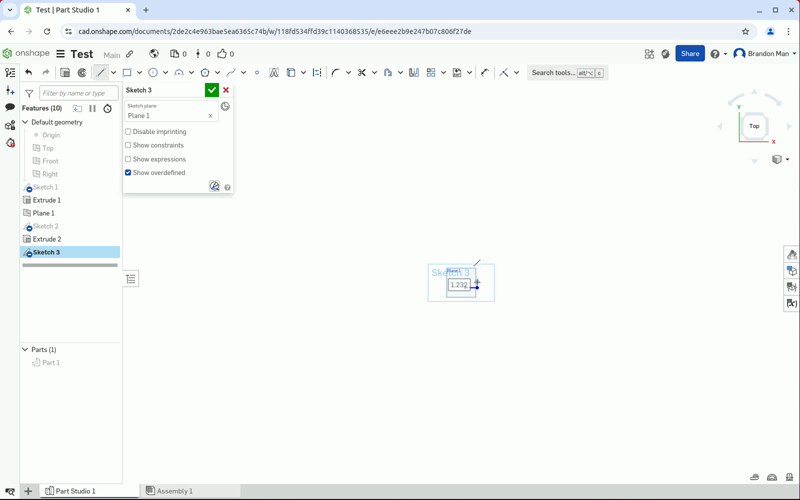
mouse_move(507, 281)
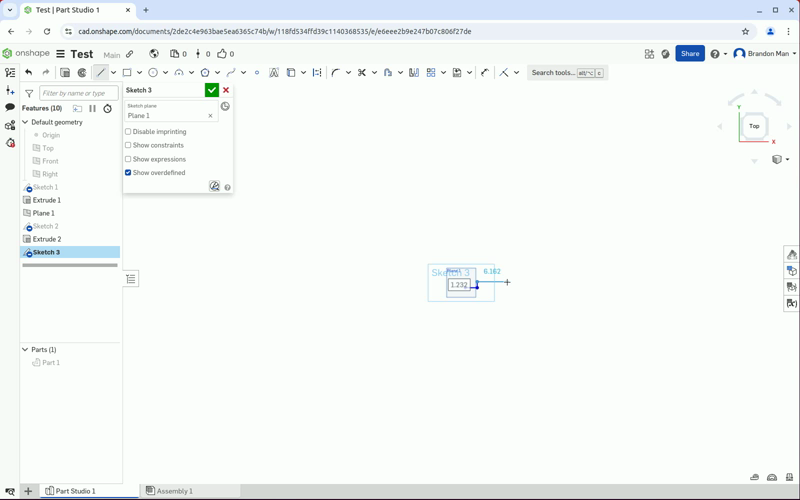
mouse_move(465, 281)
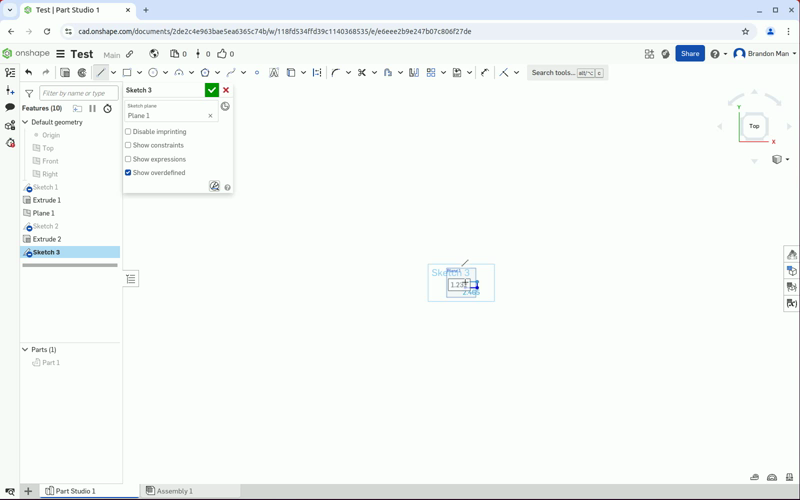
click(465, 281)
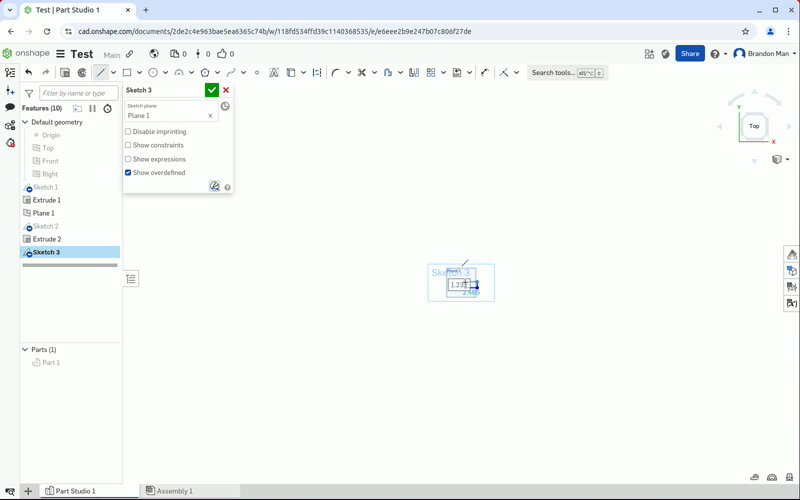
key_up(shift)
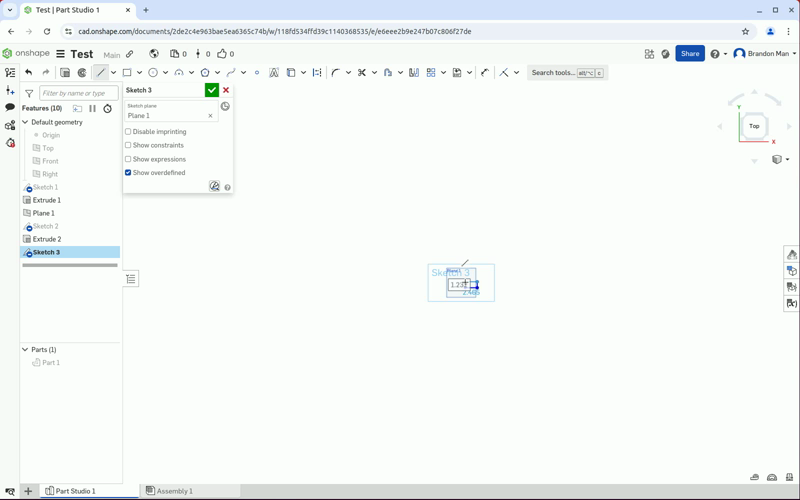
mouse_move(495, 281)
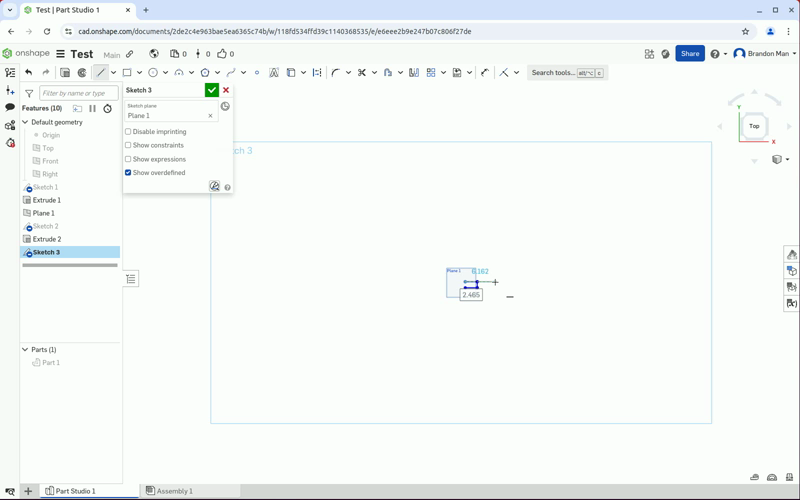
key_down(shift)
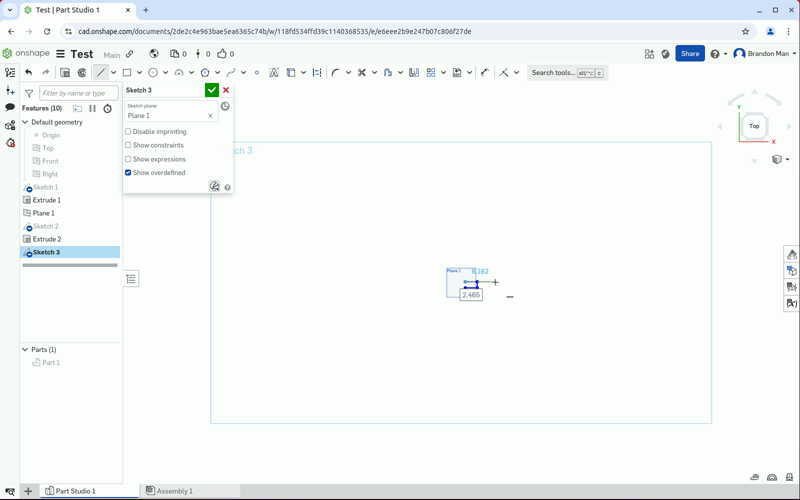
mouse_move(465, 287)
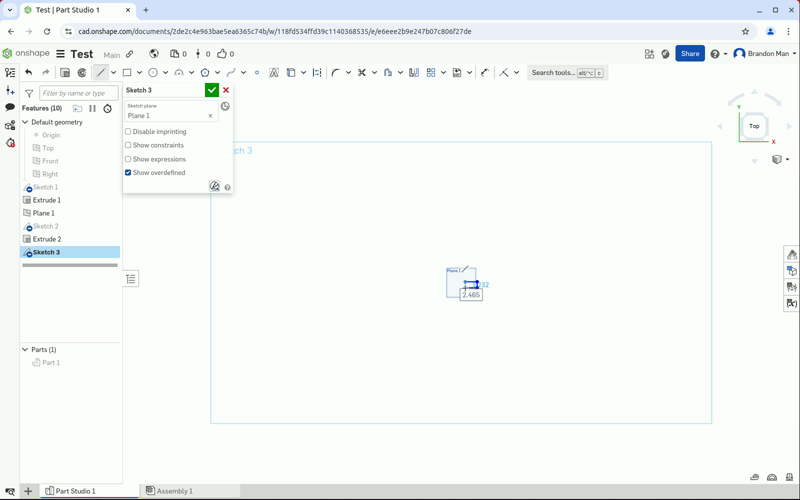
scroll(6)
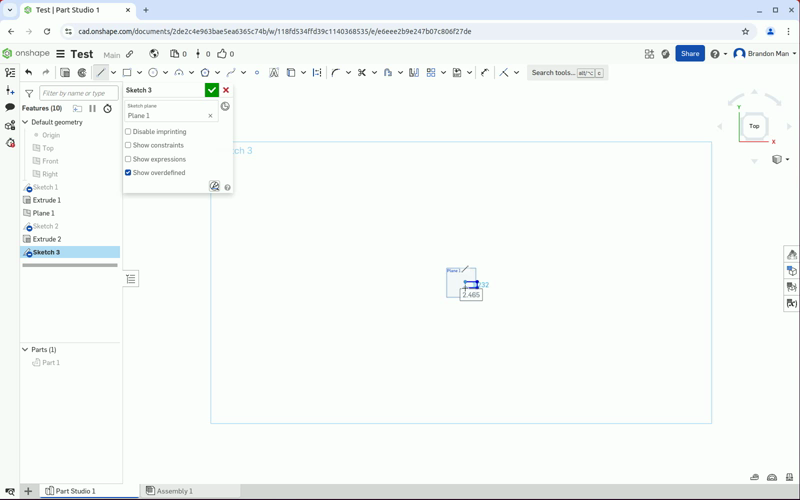
scroll(6)
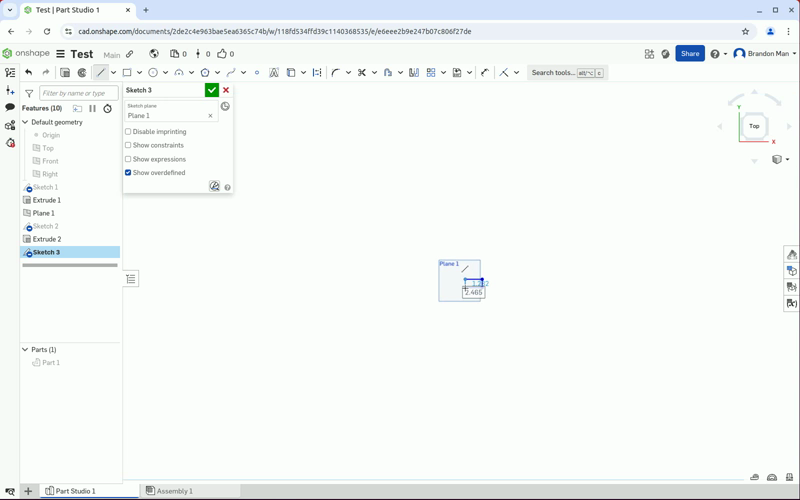
scroll(6)
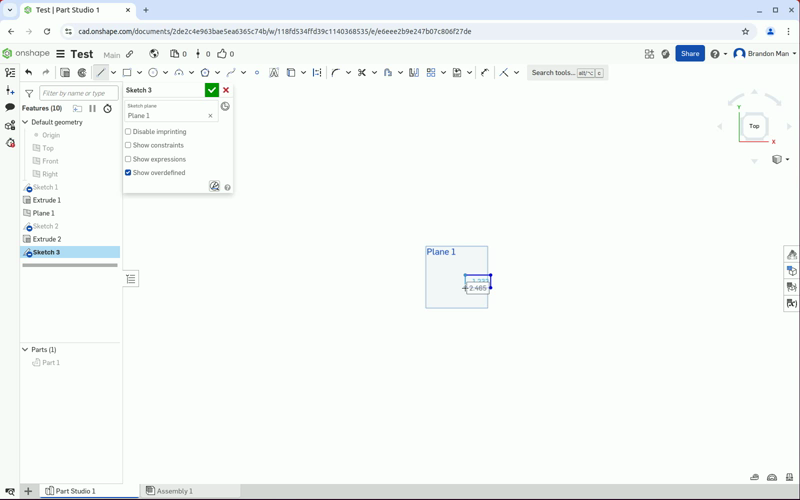
scroll(6)
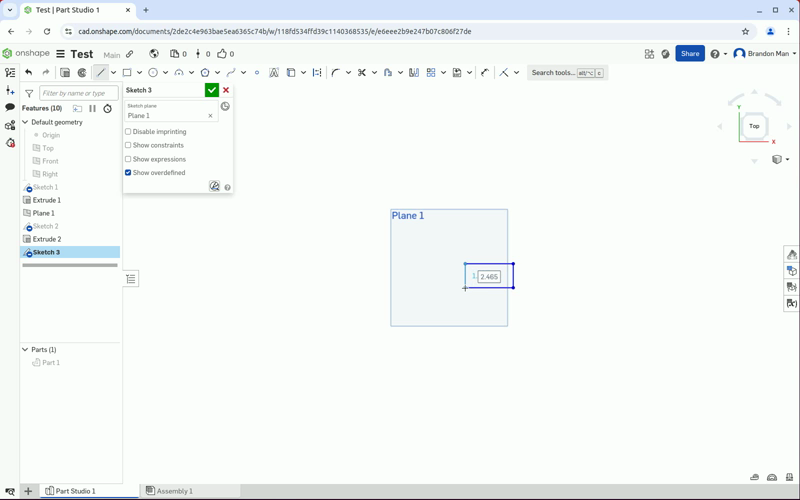
scroll(6)
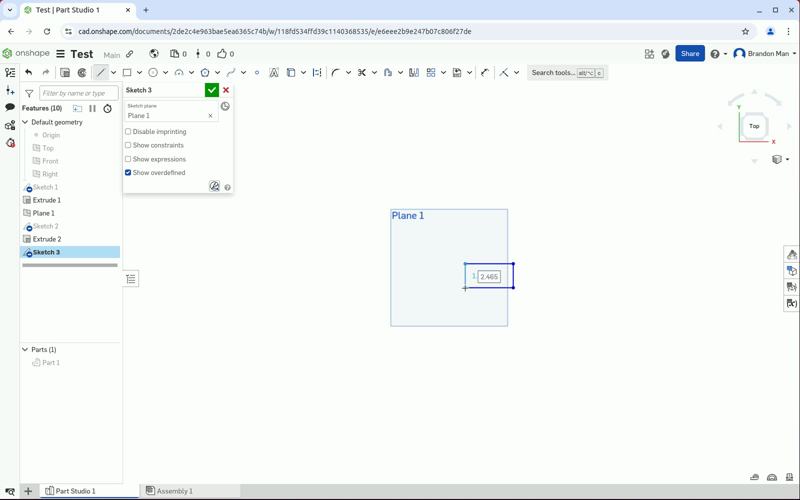
scroll(6)
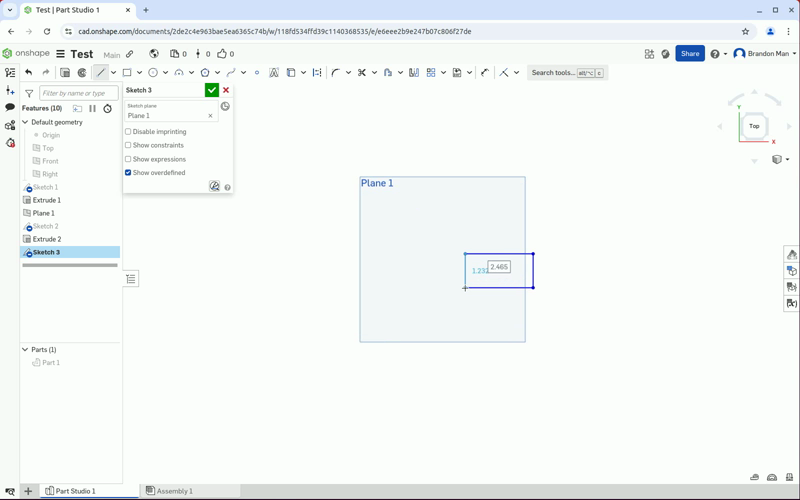
scroll(6)
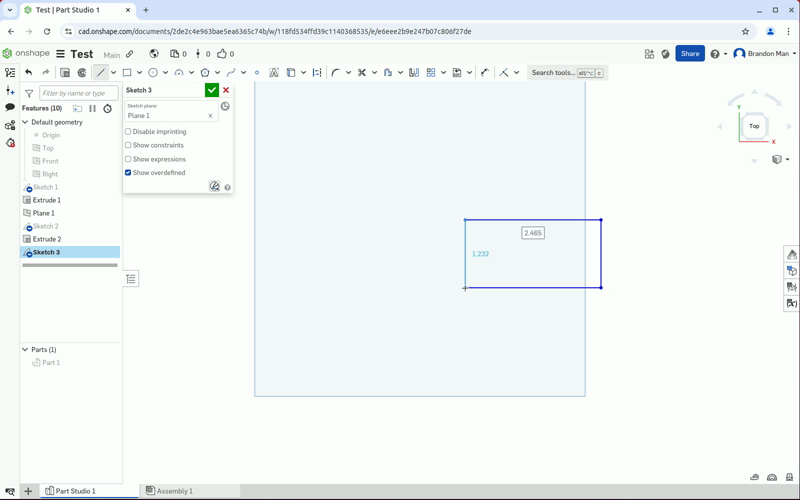
key_up(shift)
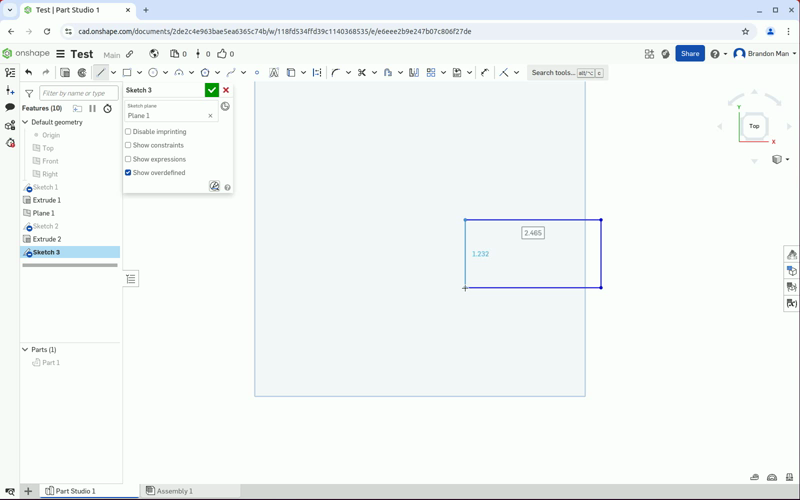
click(465, 287)
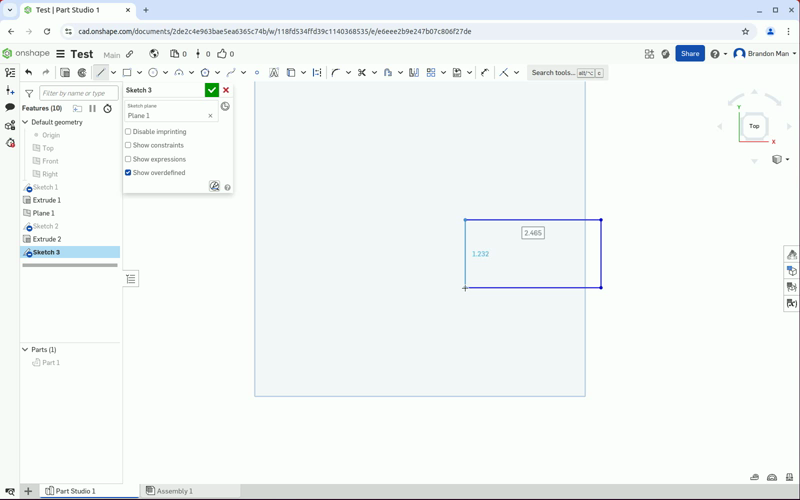
scroll(-6)
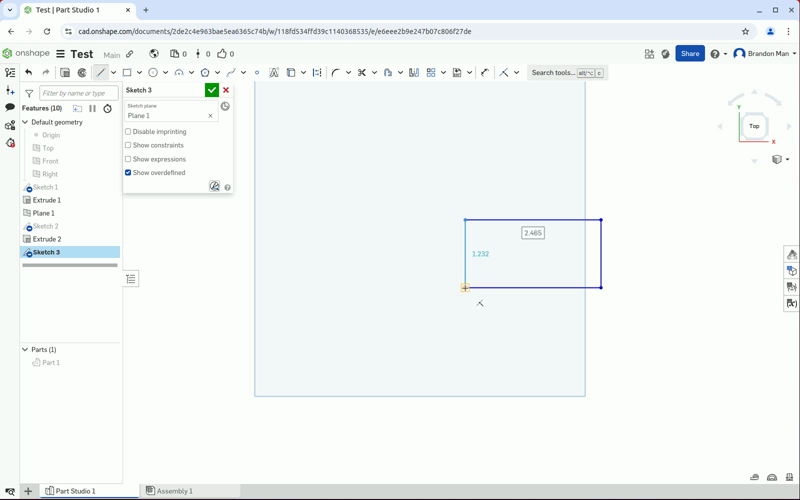
scroll(-6)
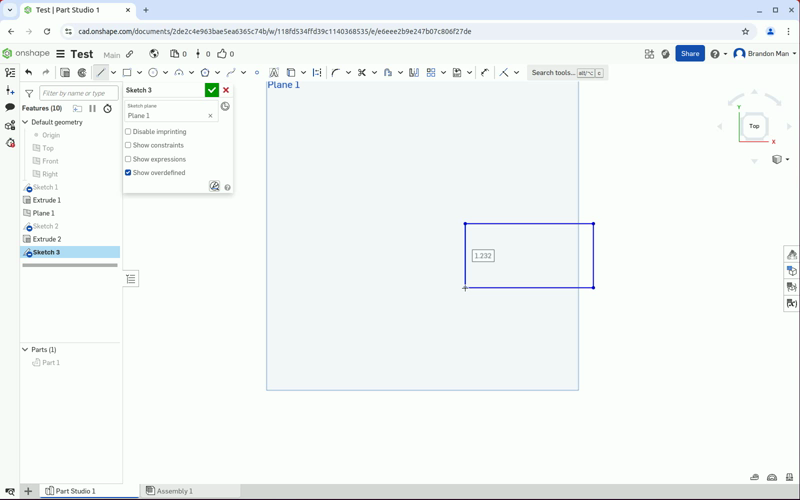
scroll(-6)
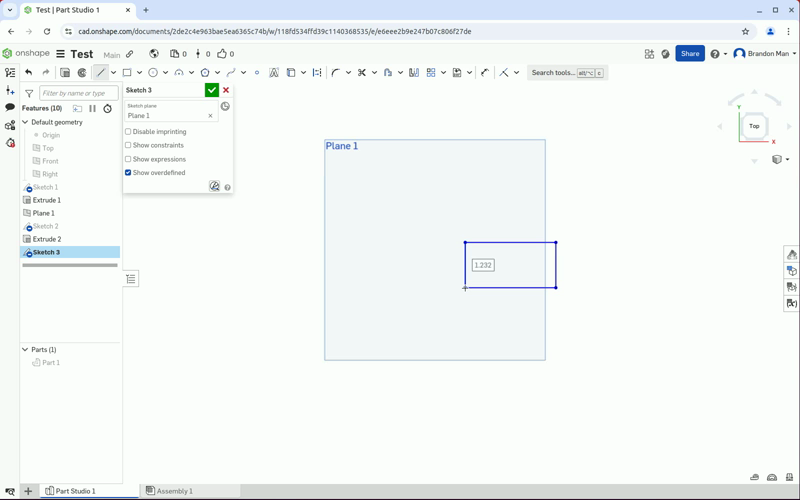
scroll(-6)
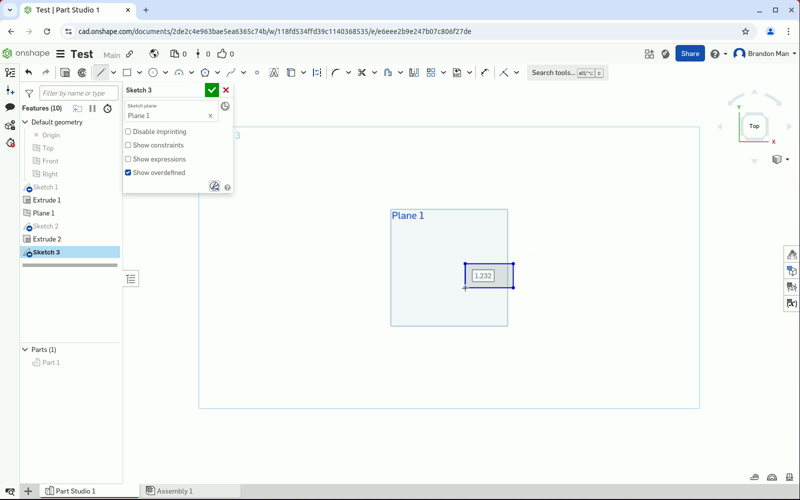
scroll(-6)
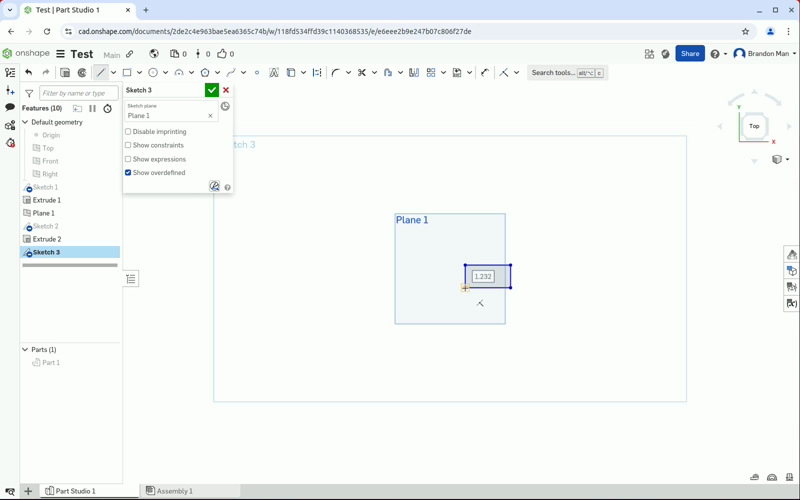
scroll(-6)
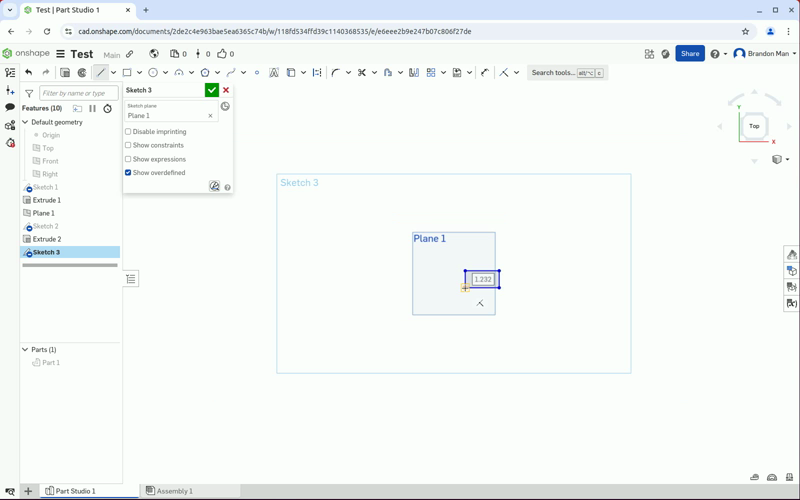
scroll(-6)
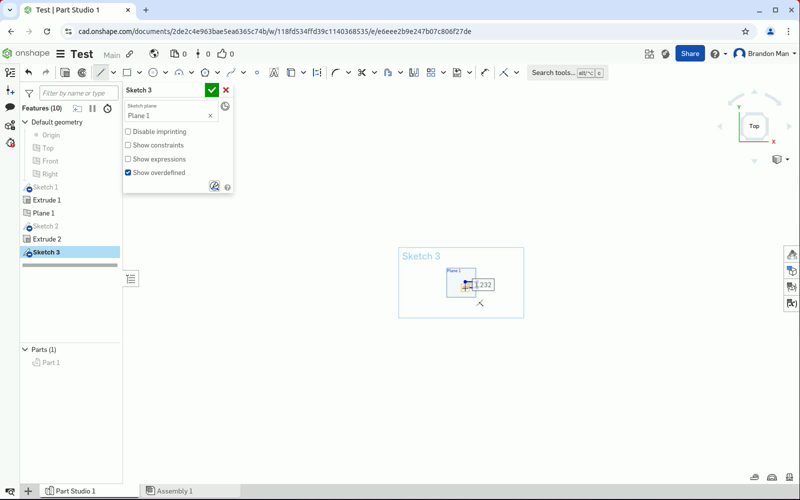
key(esc)
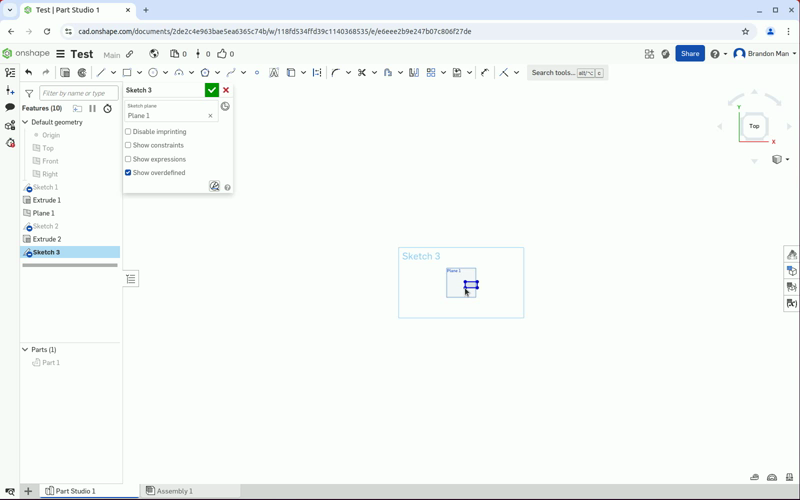
mouse_move(466, 287)
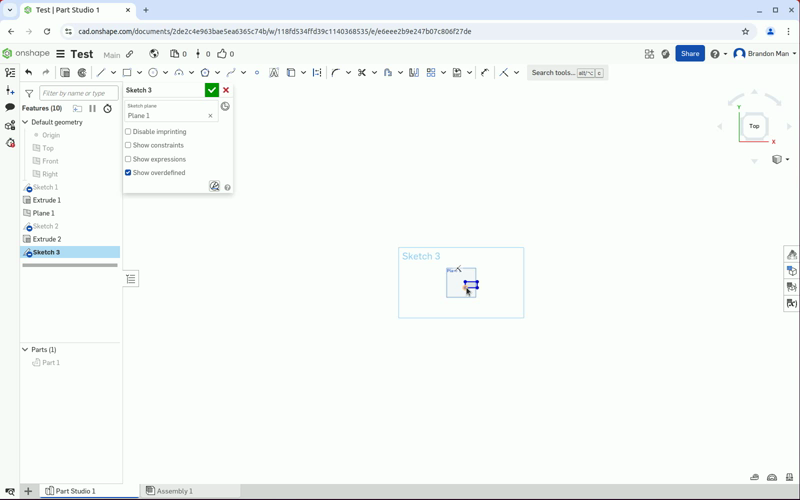
scroll(6)
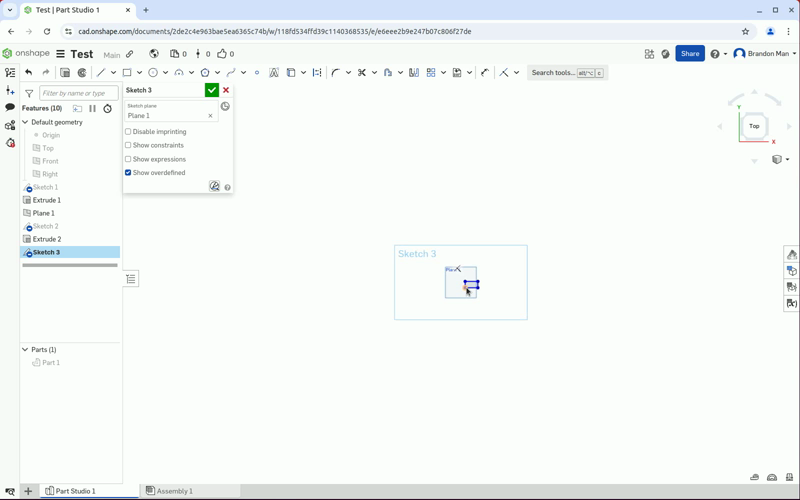
scroll(6)
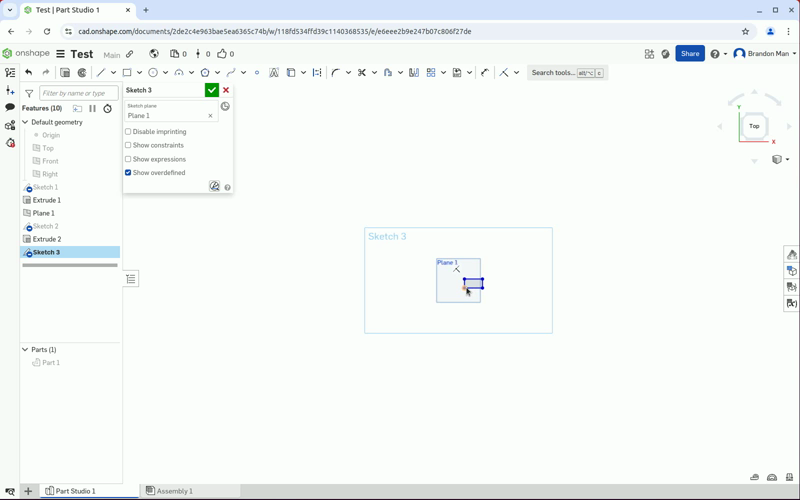
scroll(6)
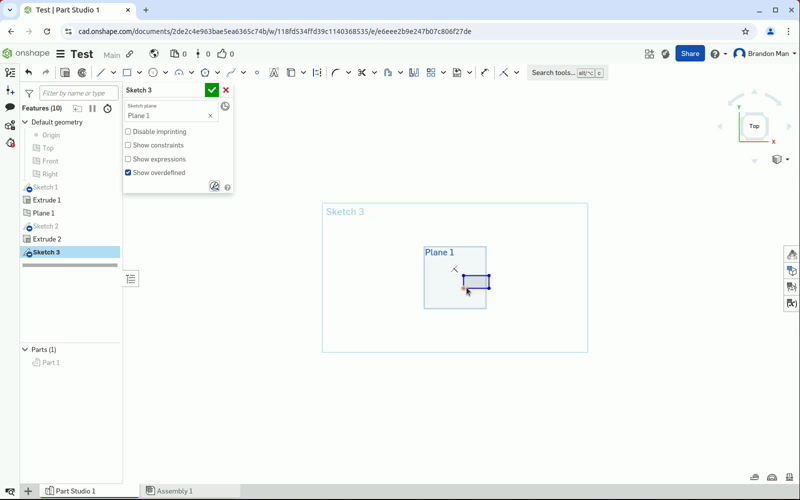
scroll(6)
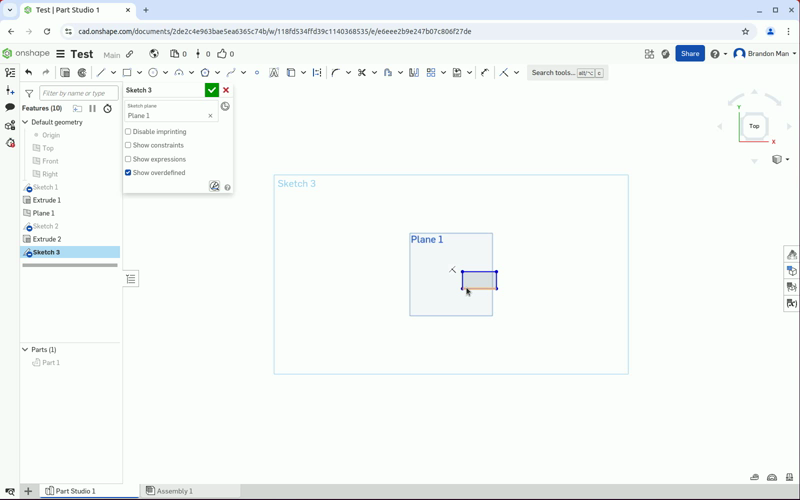
scroll(6)
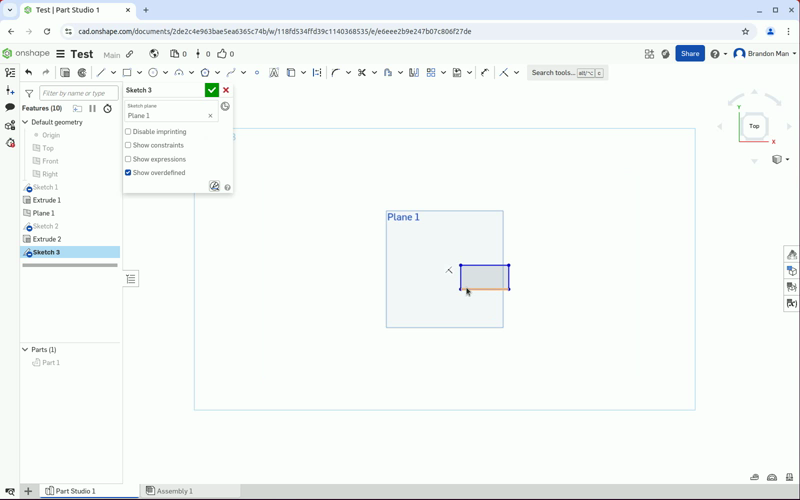
scroll(6)
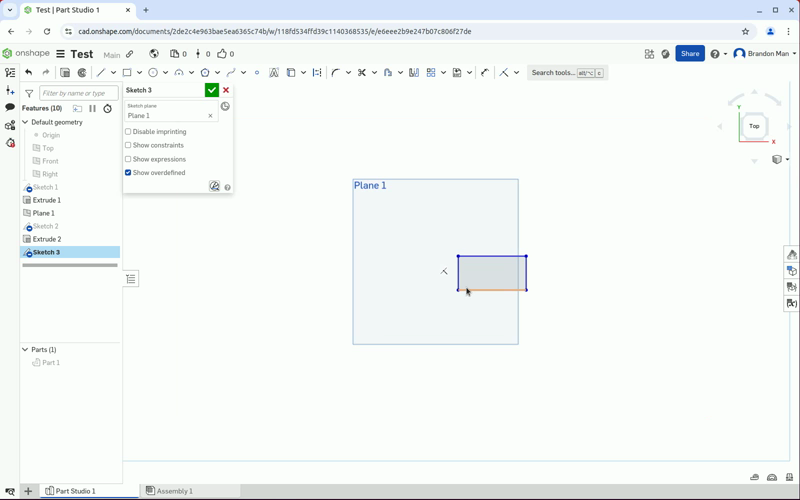
scroll(6)
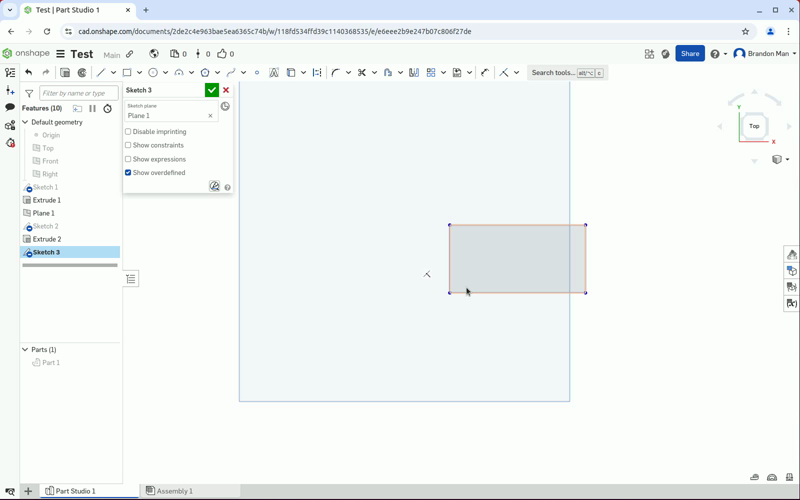
click(466, 287)
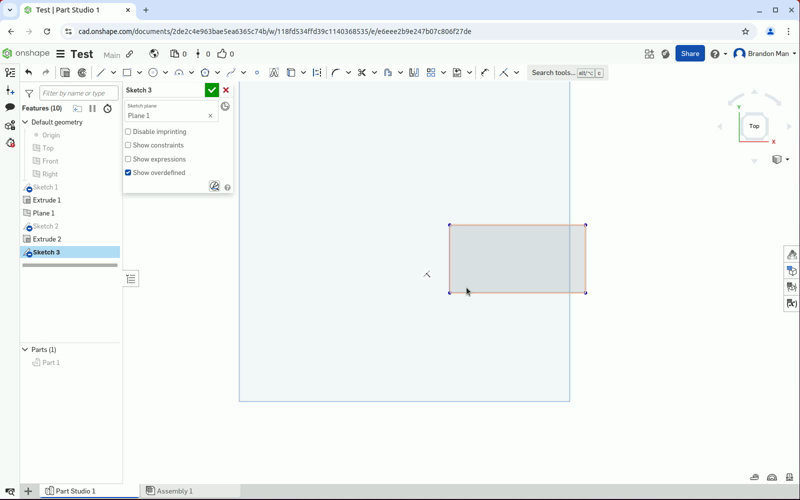
scroll(-6)
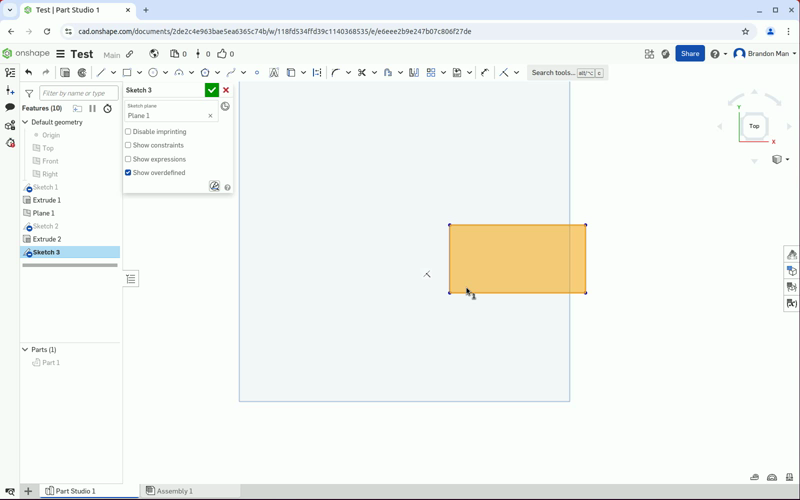
scroll(-6)
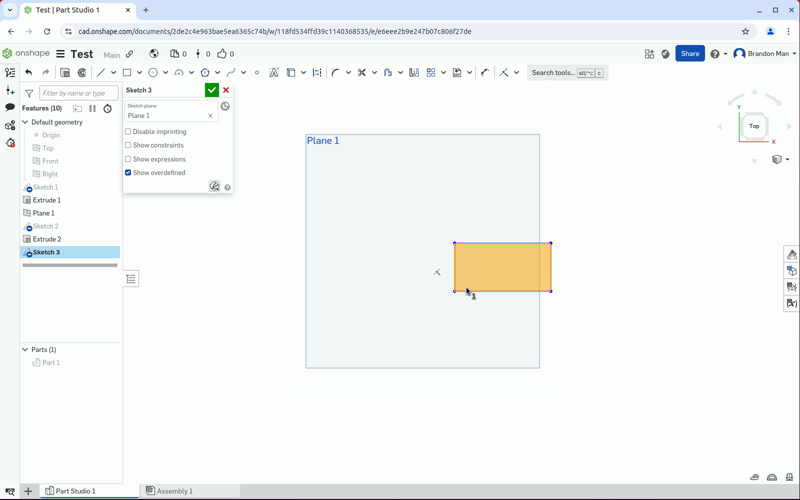
scroll(-6)
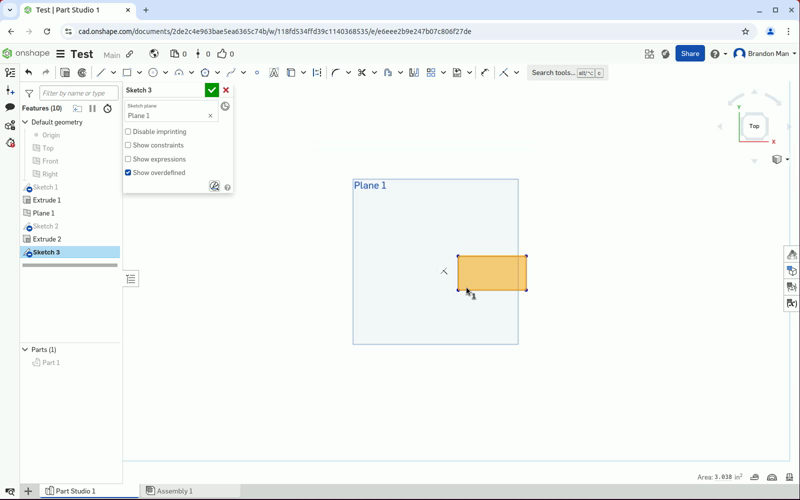
scroll(-6)
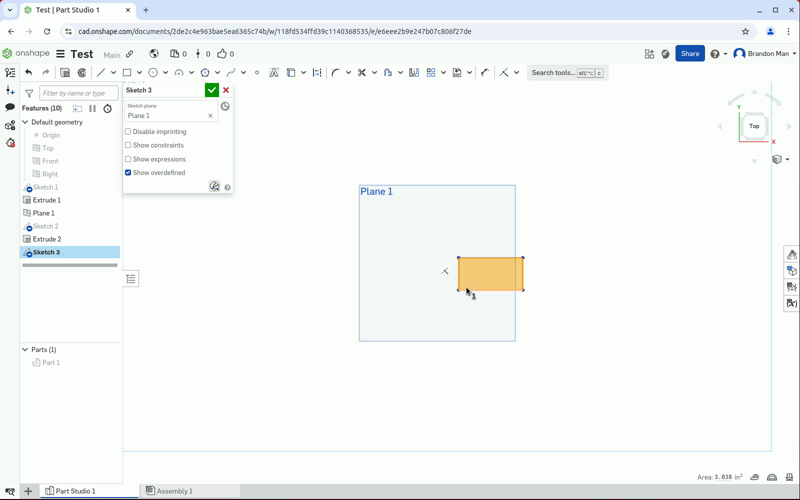
scroll(-6)
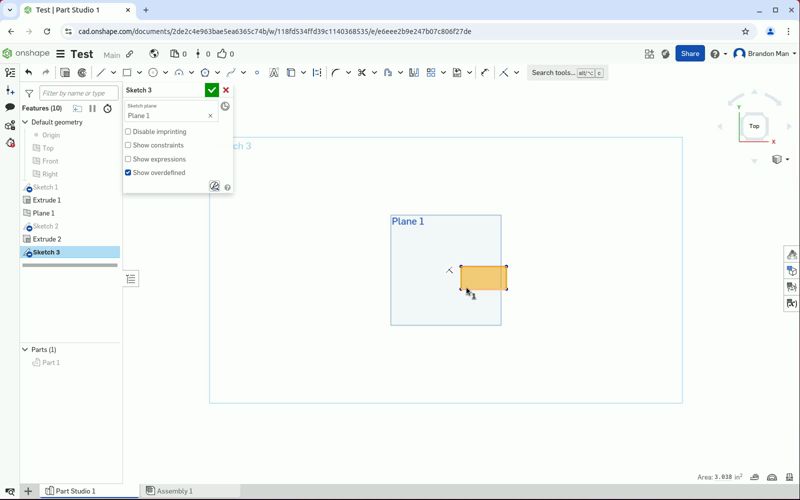
scroll(-6)
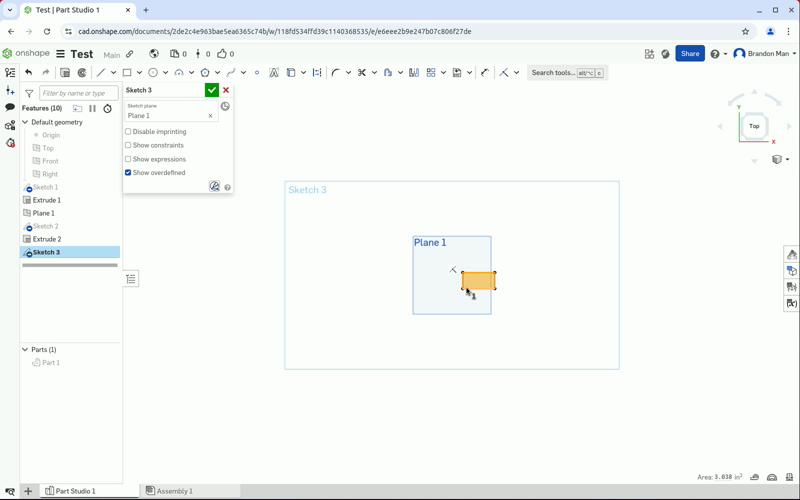
scroll(-6)
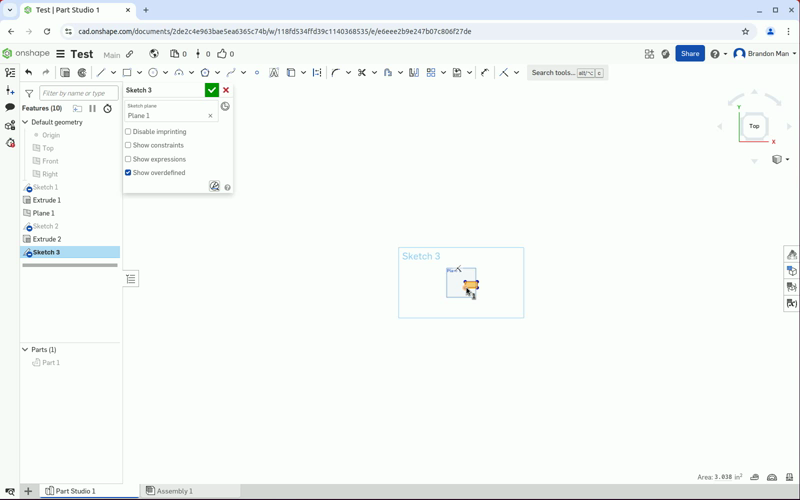
mouse_move(73, 352)
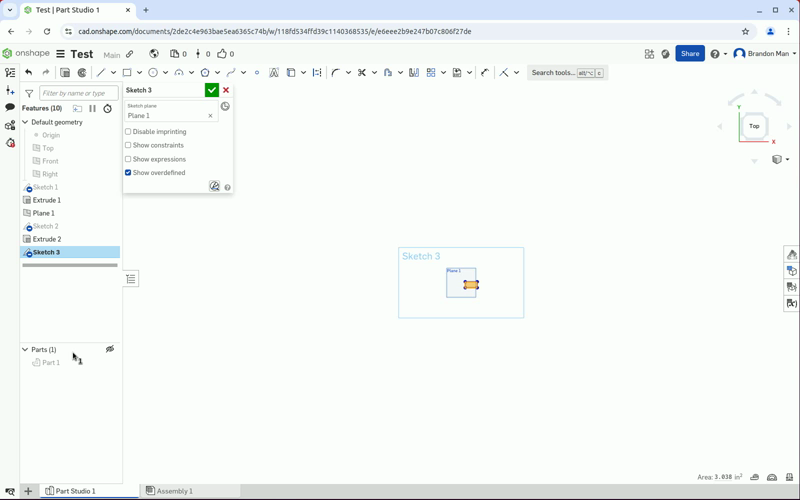
key(shift+y)
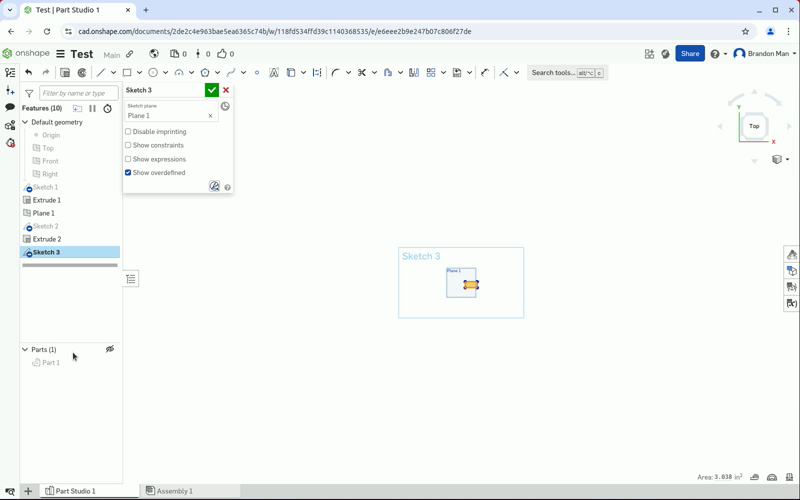
key(shift+e)
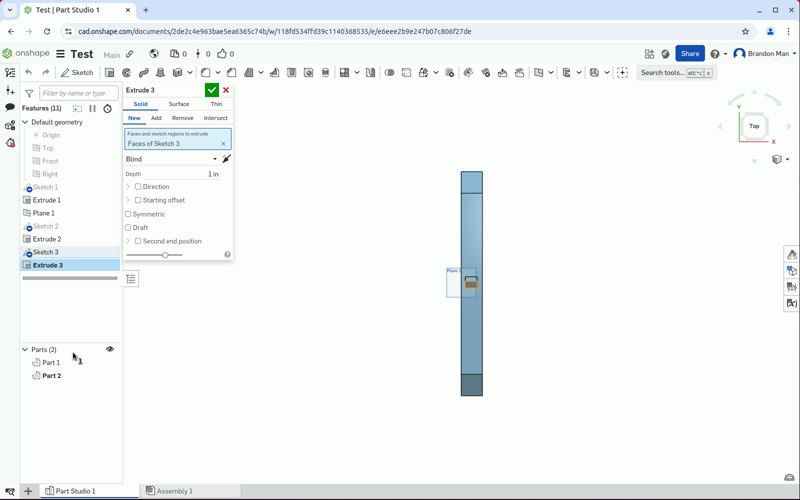
mouse_move(143, 106)
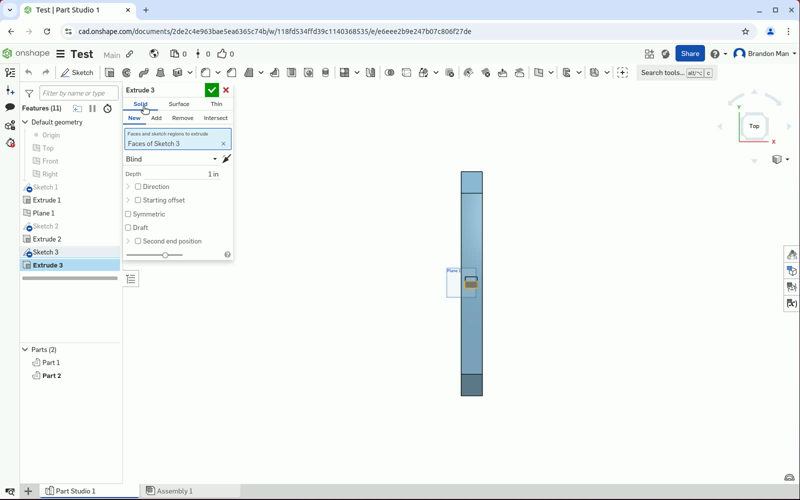
click(143, 106)
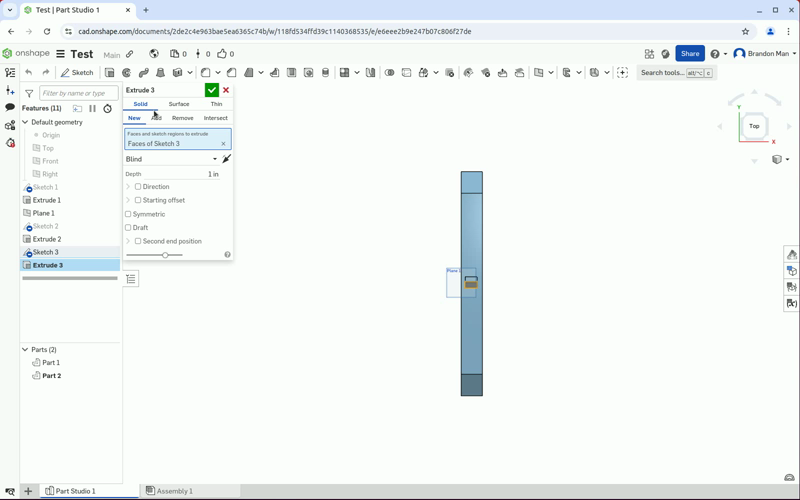
mouse_move(186, 120)
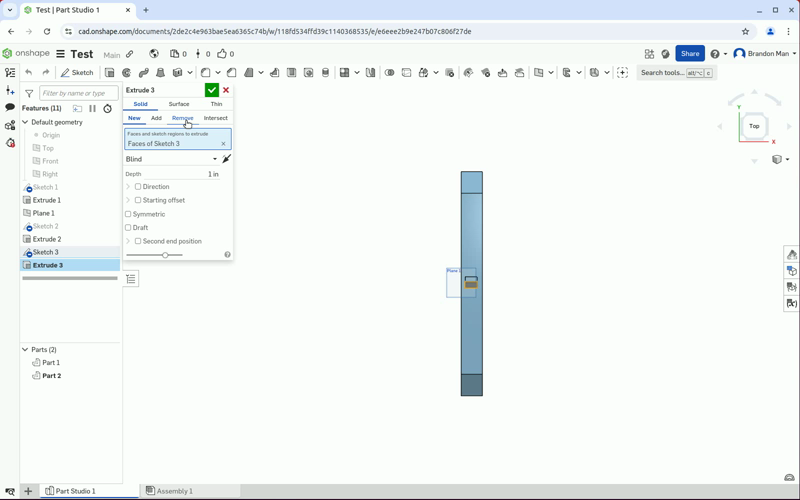
click(186, 120)
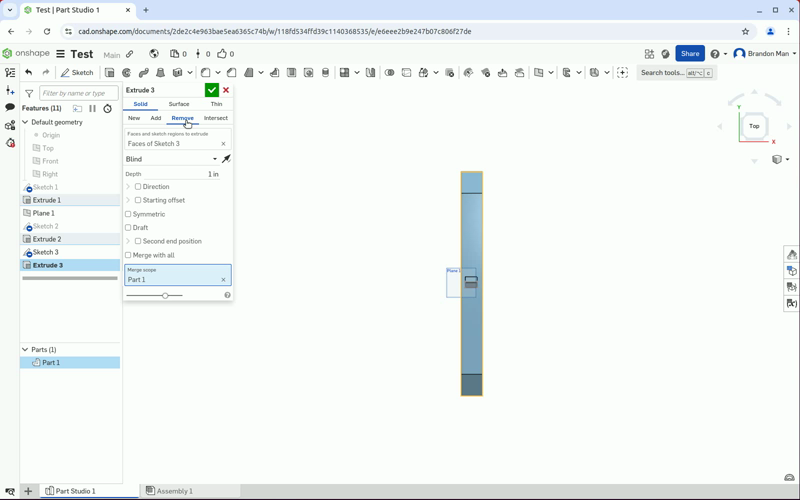
key(tab, 4)
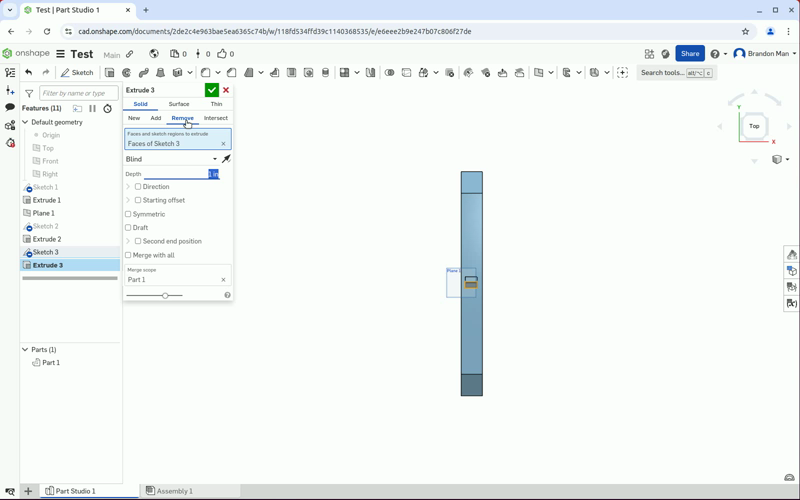
text(2.166)
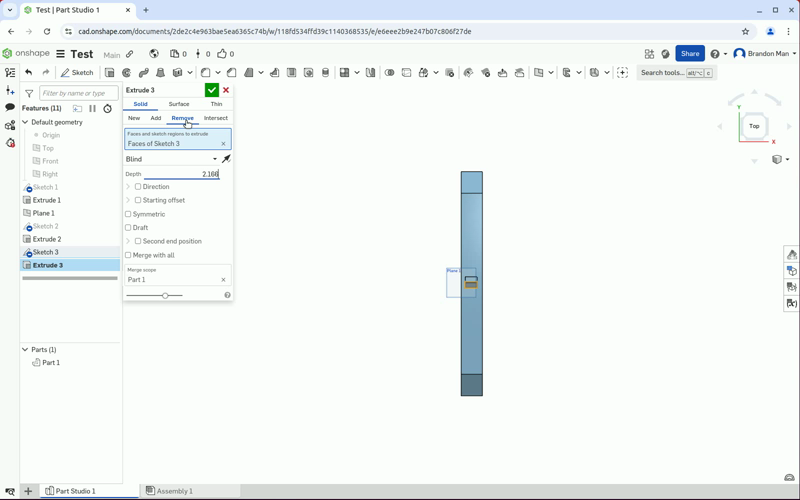
key(tab, 6)
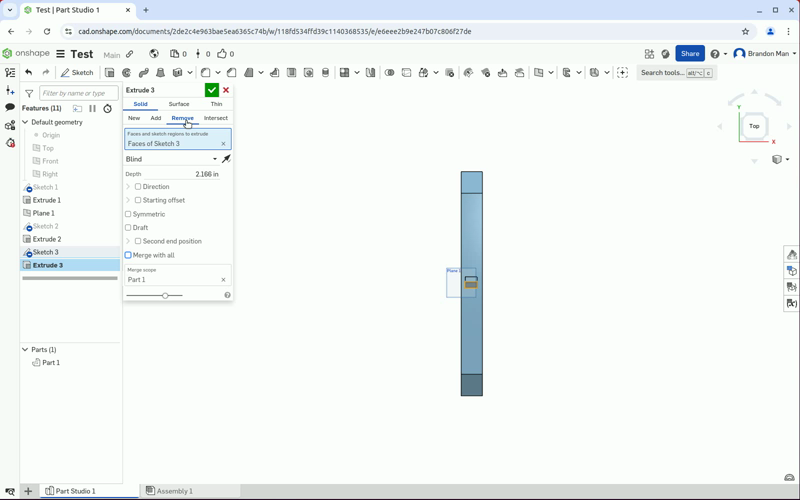
key(space)
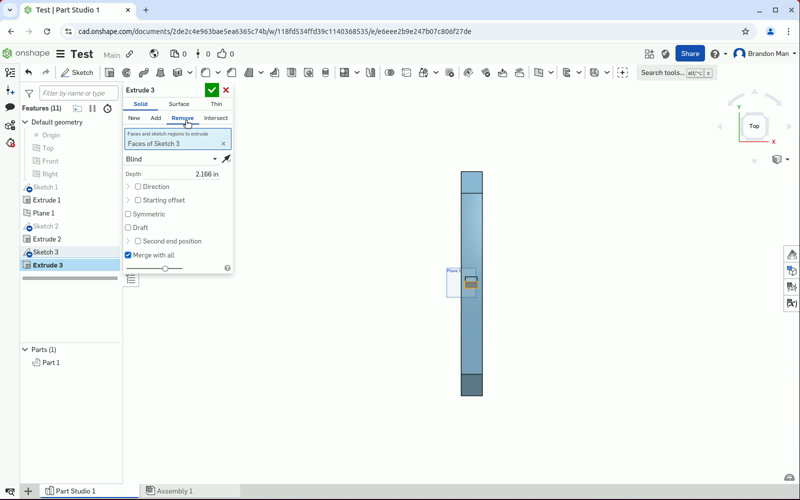
key(enter)
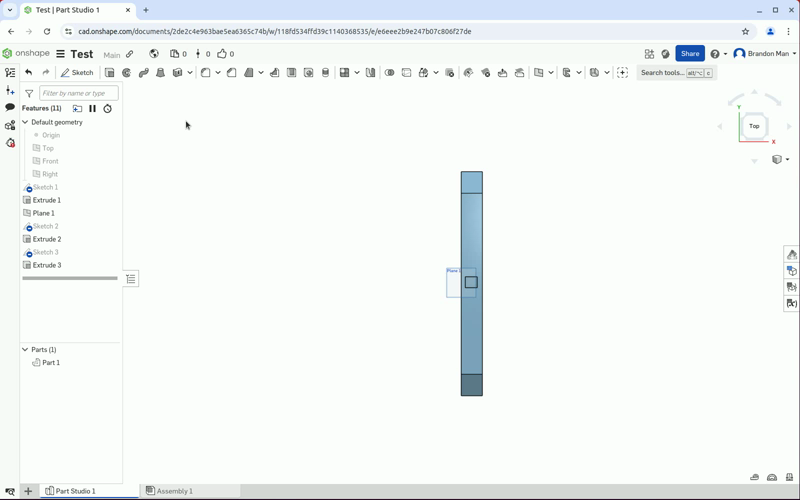
key(shift+h)
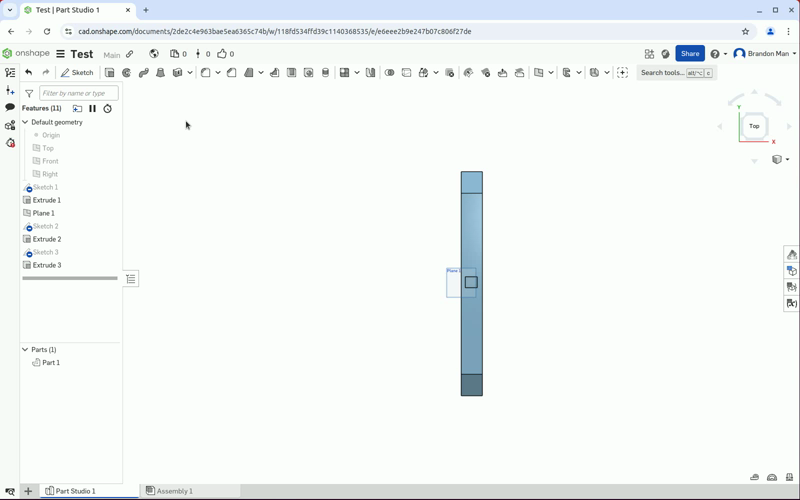
key(shift+h)
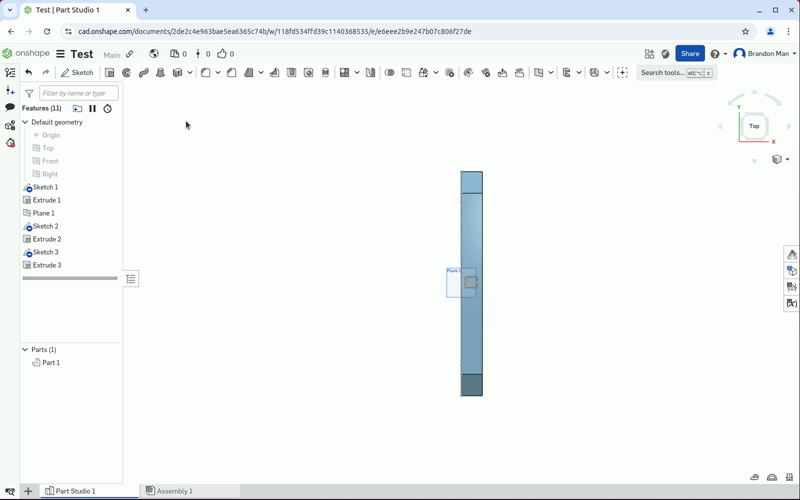
key(shift+7)
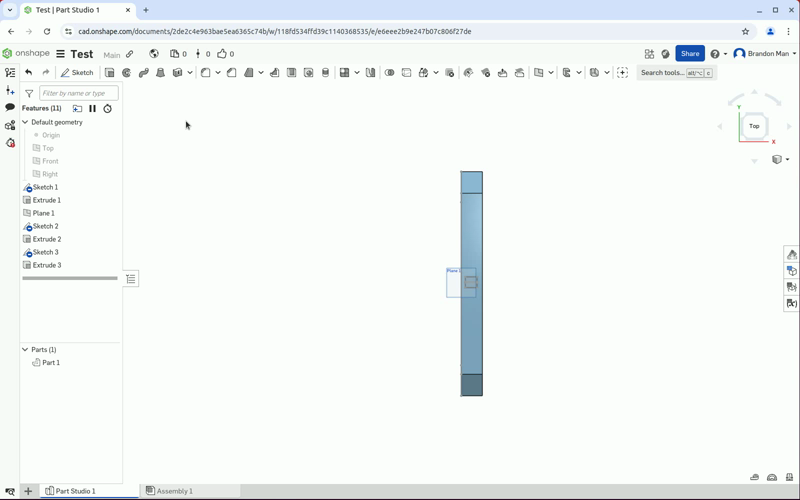
key(up, 3)
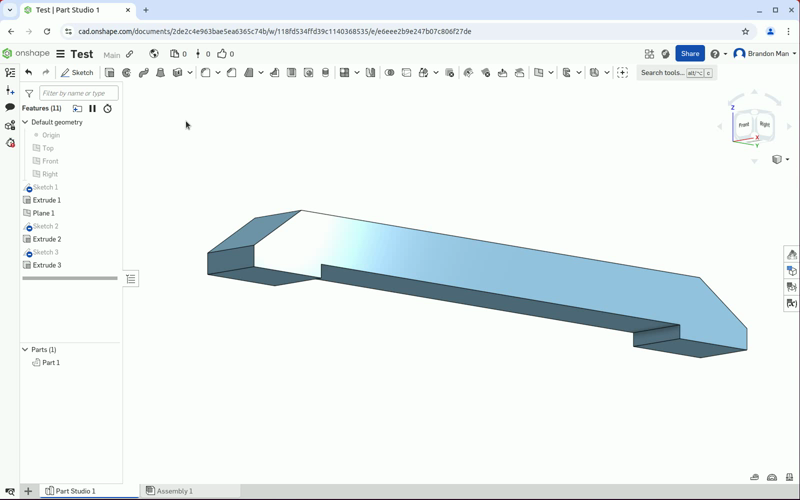
key(left, 3)
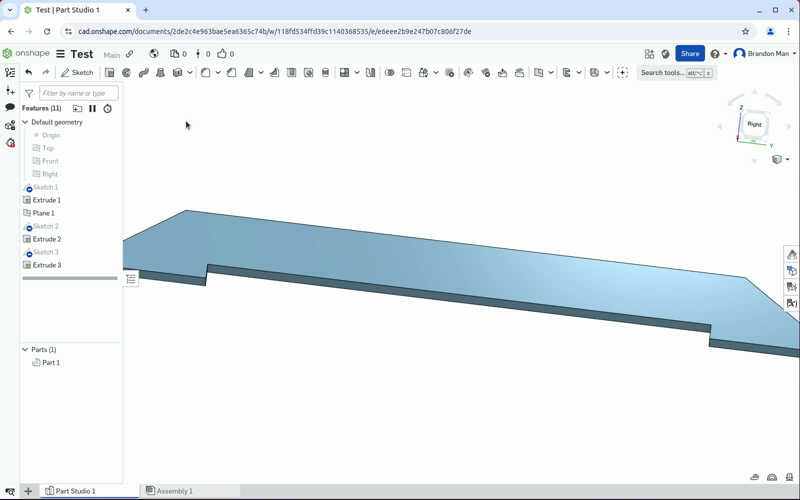
key(right, 3)
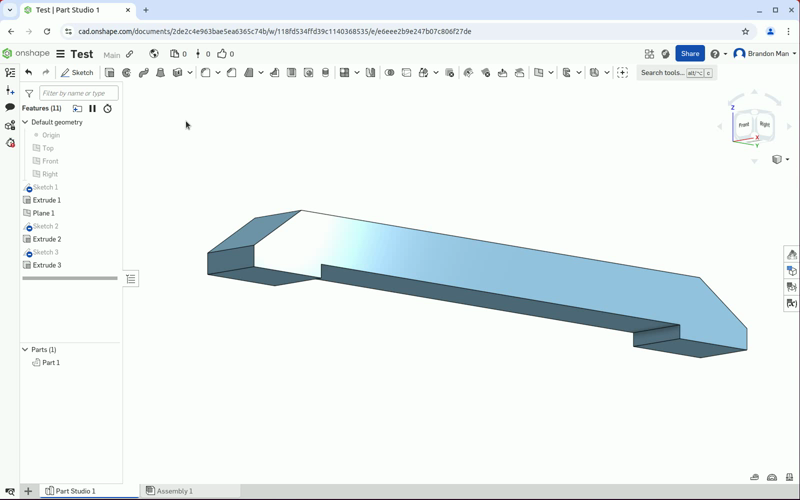
key(down, 3)
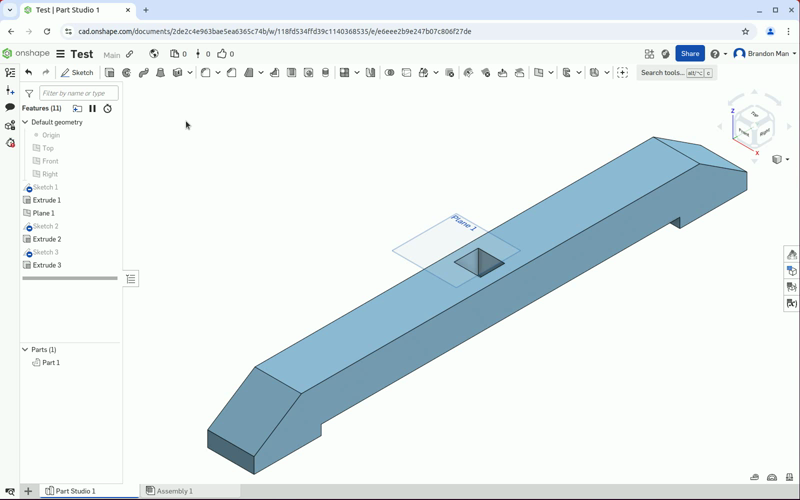
mouse_move(73, 189)
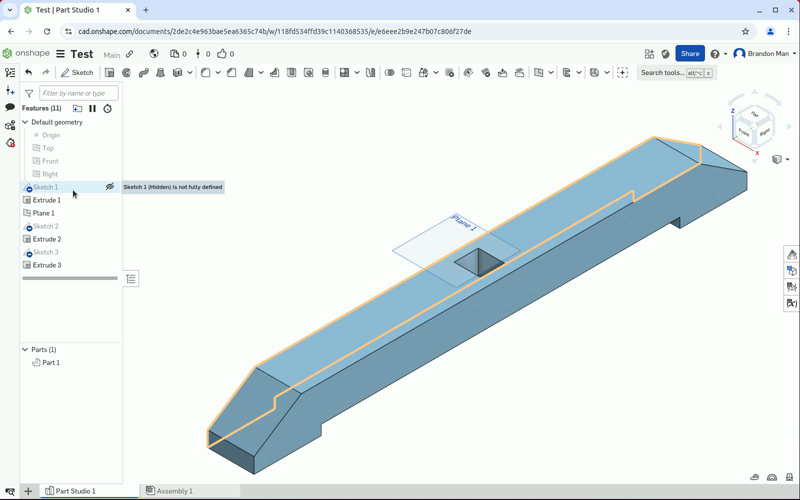
click(73, 189)